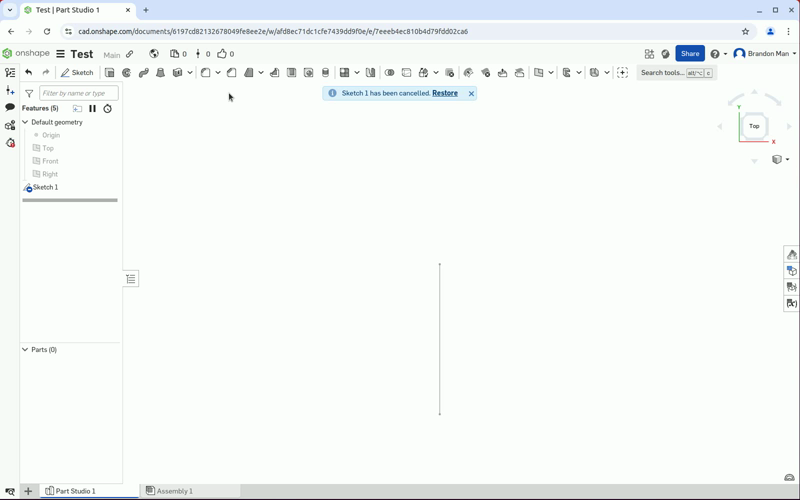
key(shift+h)
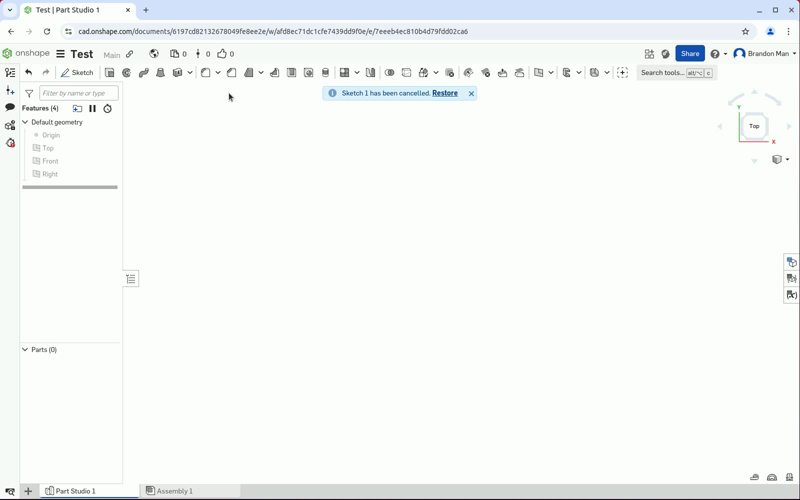
mouse_move(73, 352)
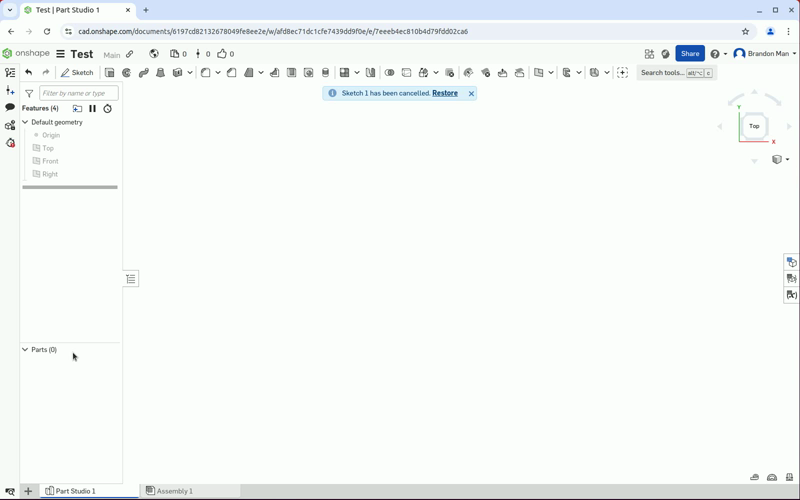
key(y)
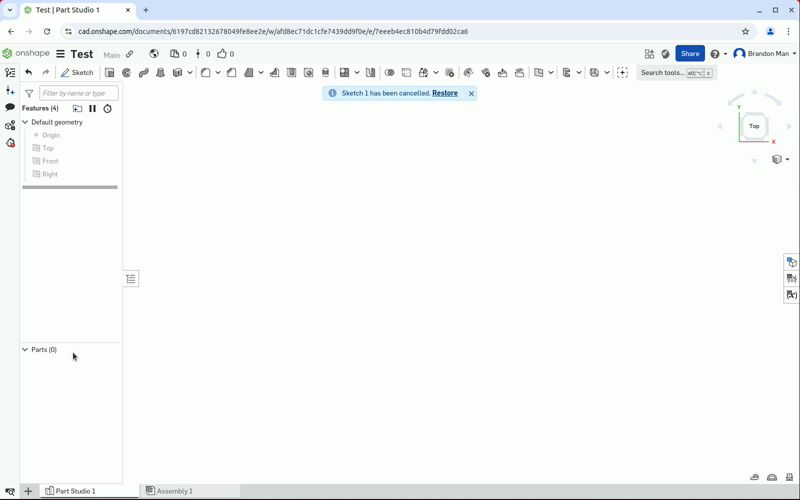
key(shift+p)
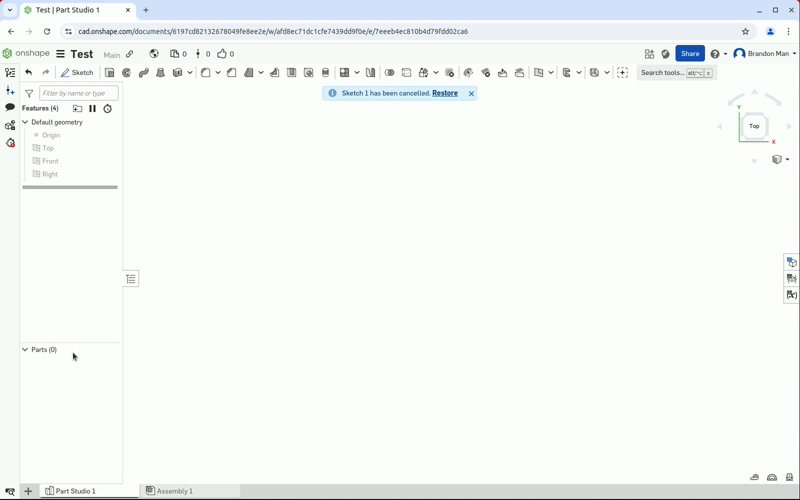
key(space)
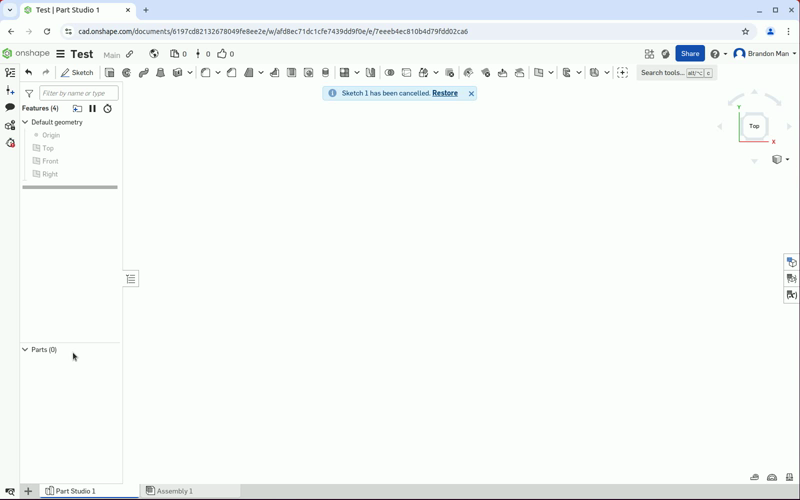
key_down(shift)
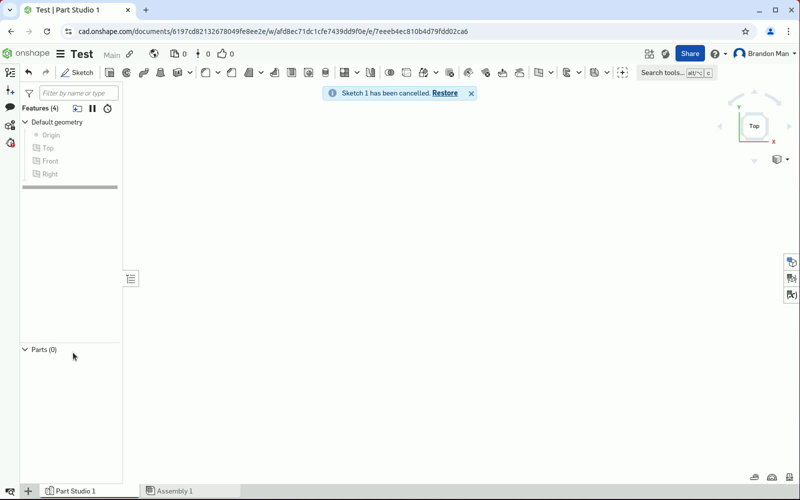
key(up)
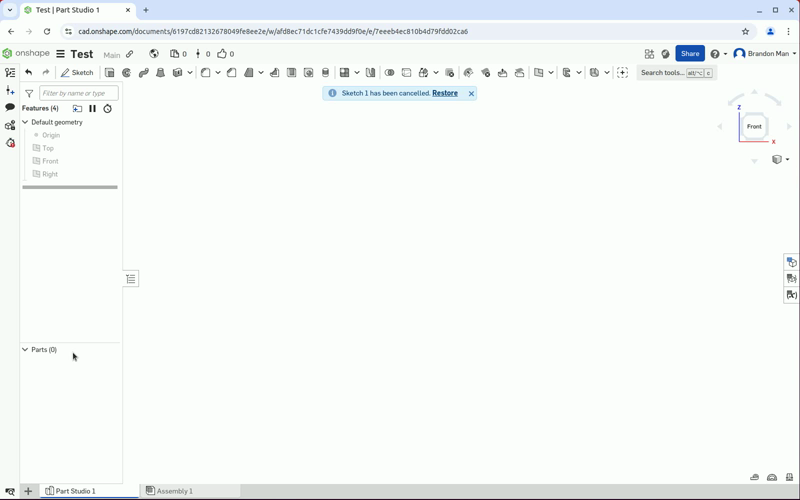
key_up(shift)
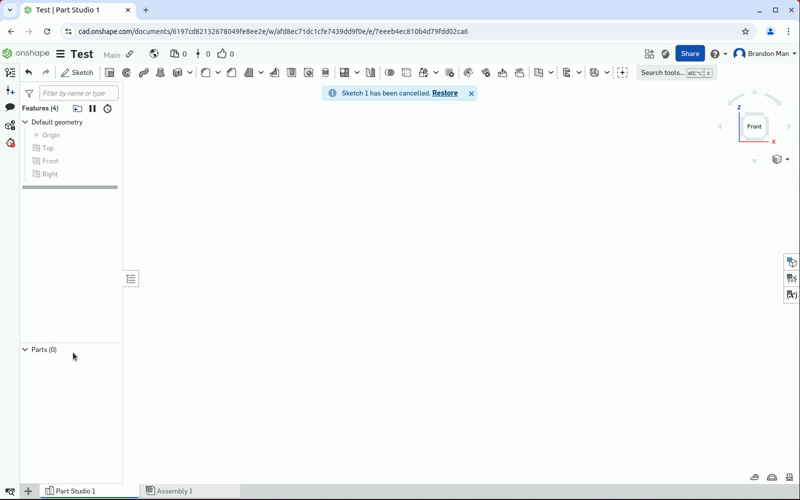
mouse_move(73, 352)
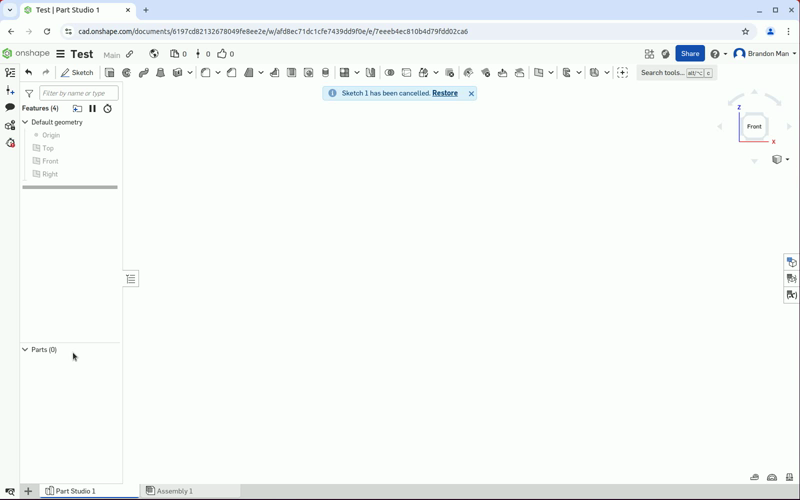
key(shift+y)
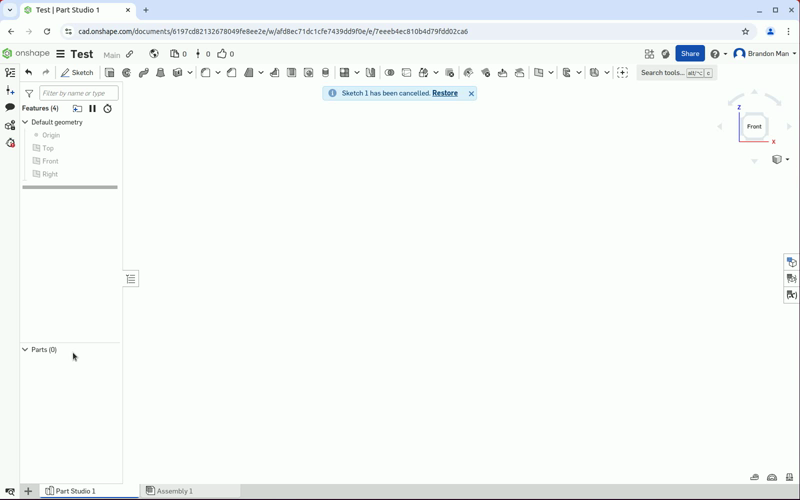
key(shift+s)
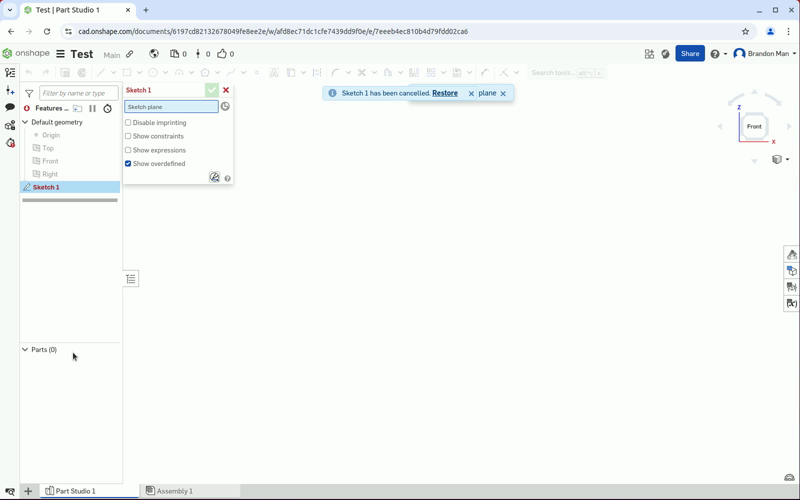
mouse_move(73, 163)
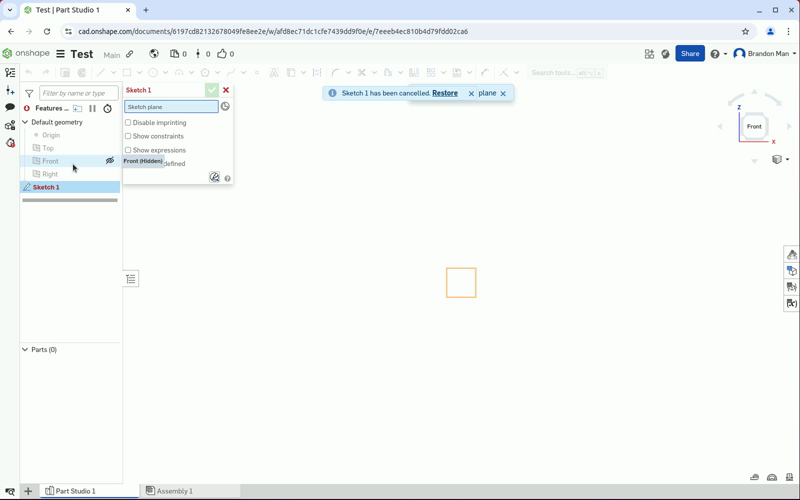
click(73, 163)
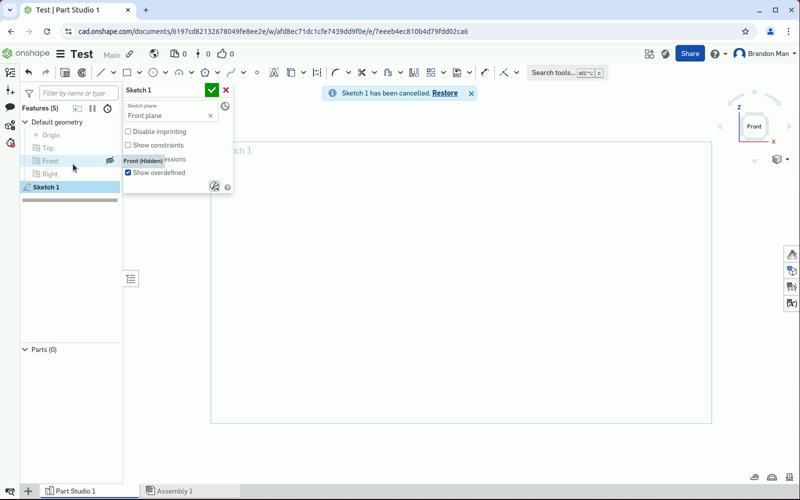
mouse_move(73, 352)
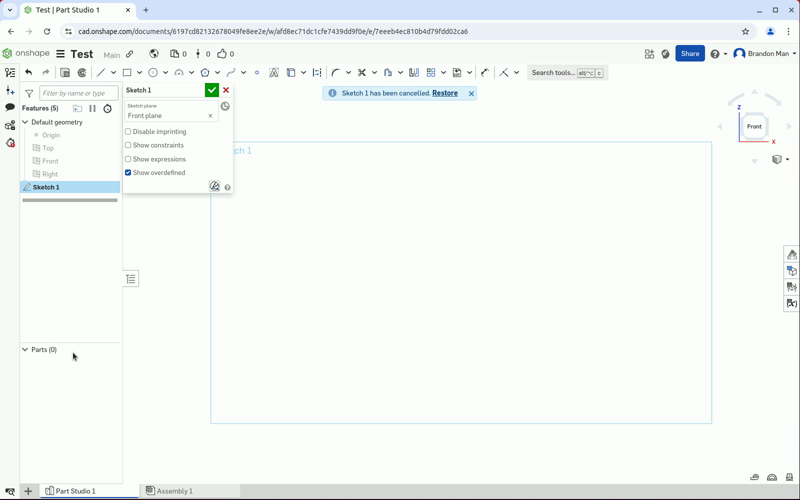
key(y)
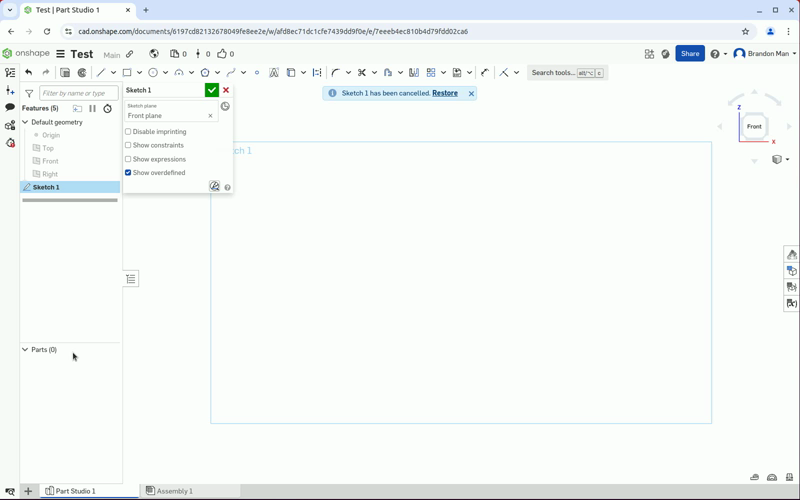
key(l)
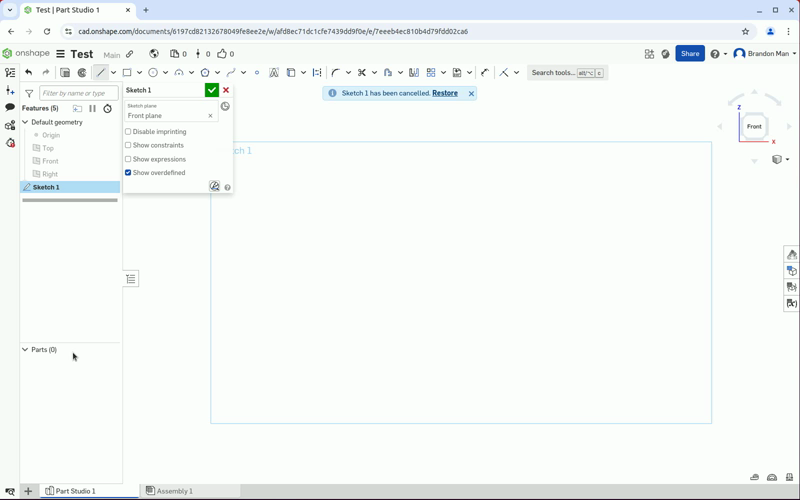
key_down(shift)
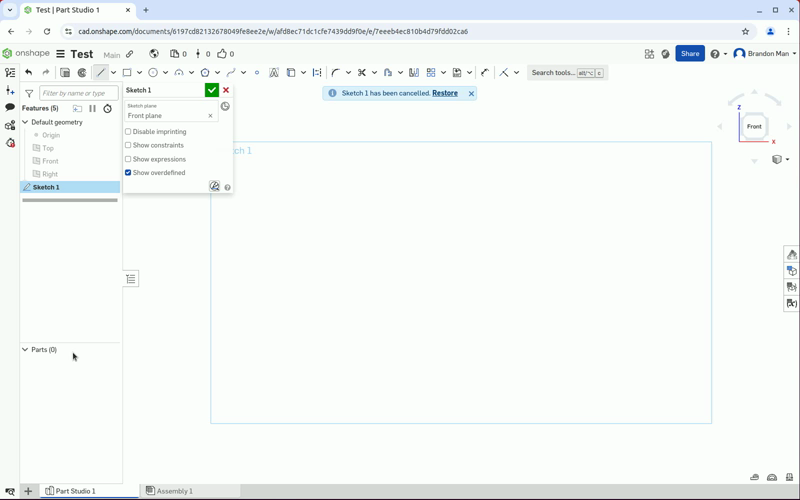
mouse_move(348, 381)
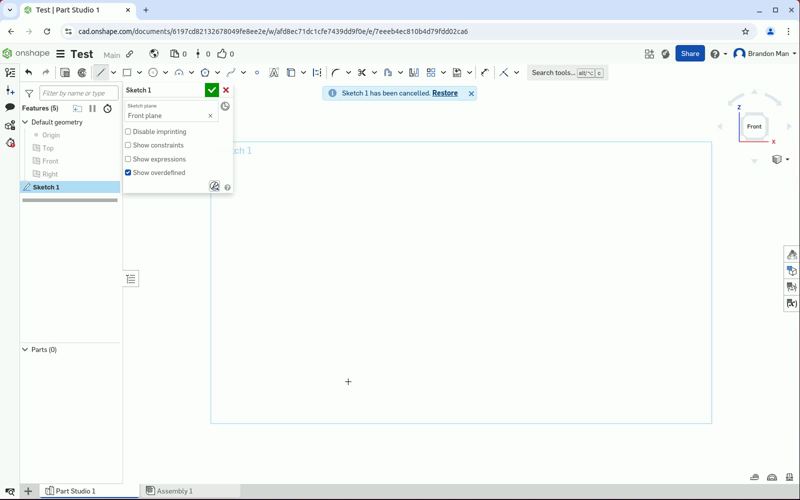
click(348, 381)
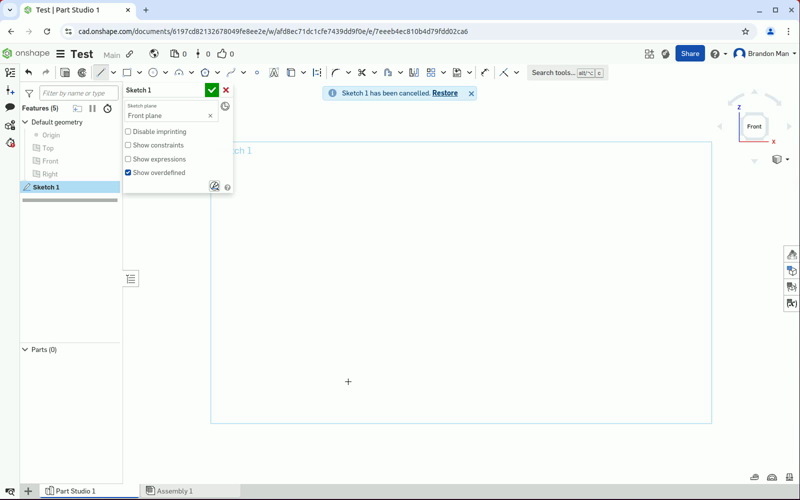
key_up(shift)
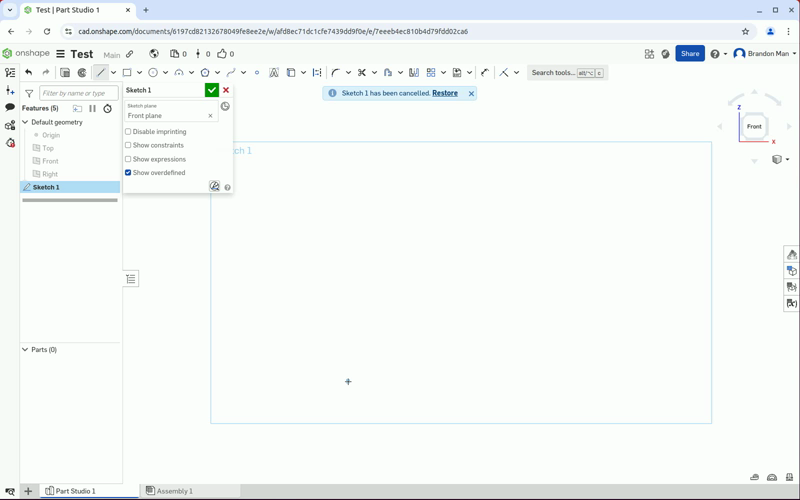
key_down(shift)
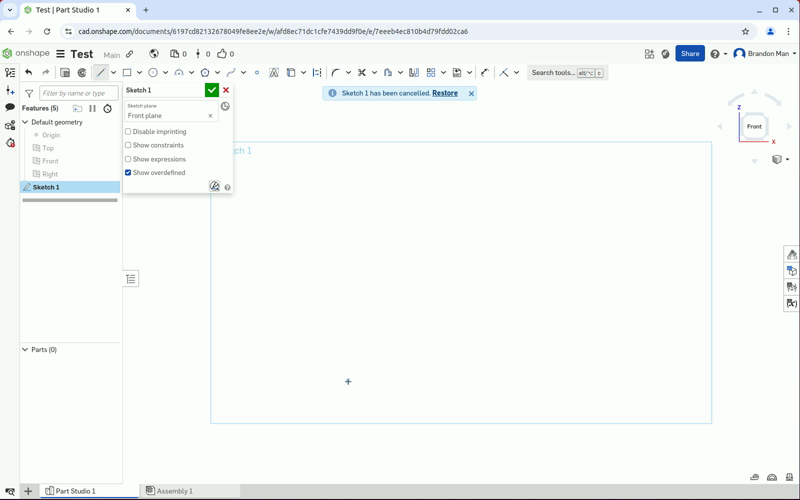
mouse_move(570, 381)
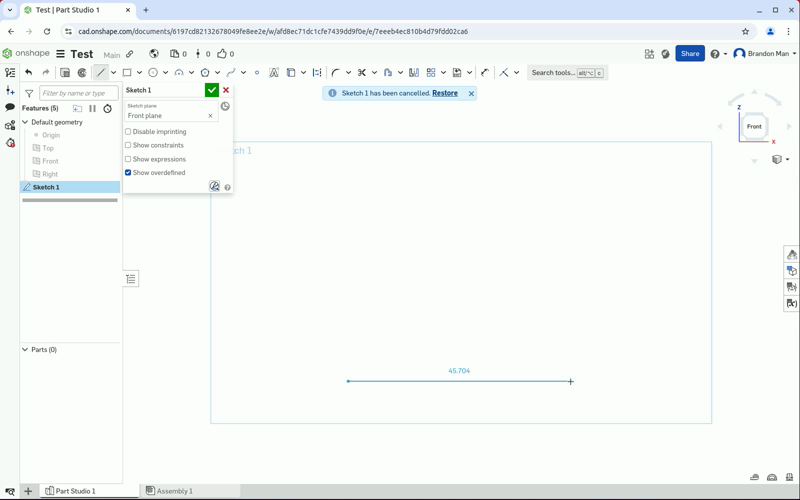
click(570, 381)
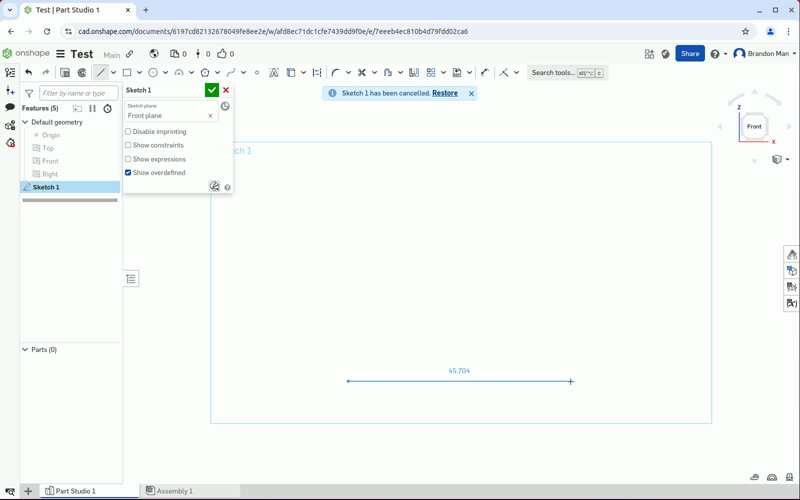
key_up(shift)
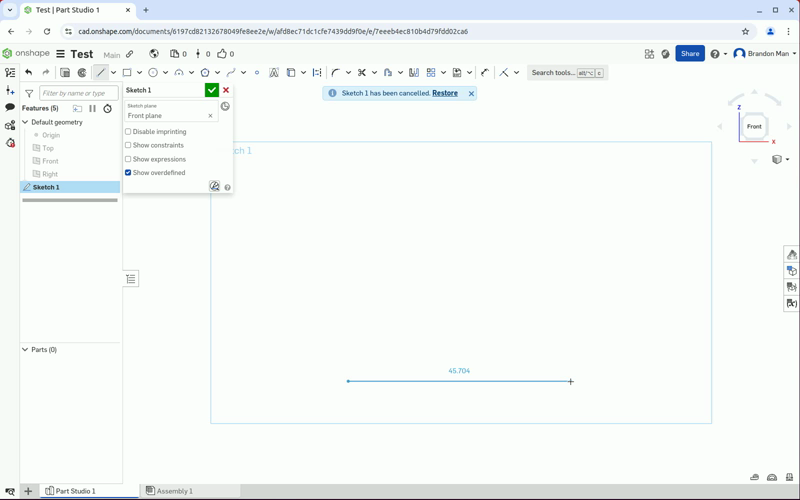
key_down(shift)
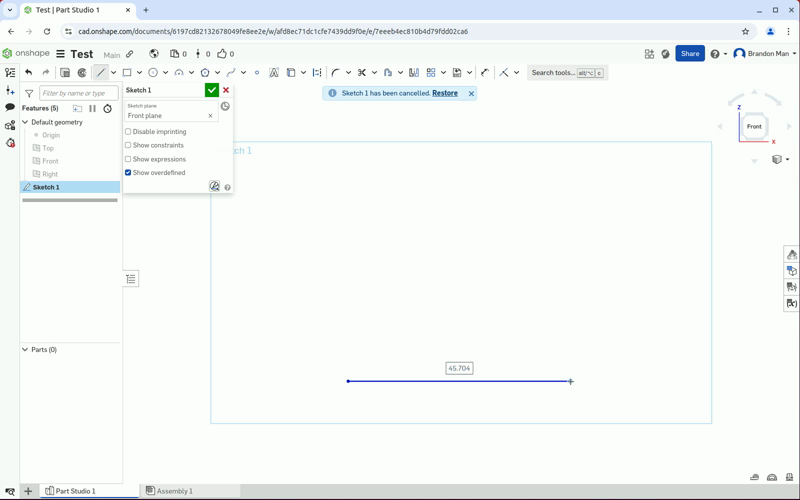
mouse_move(570, 189)
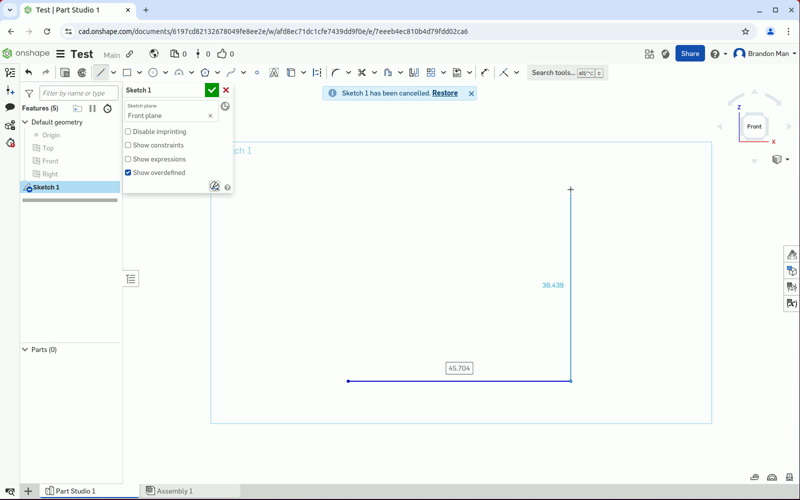
click(570, 189)
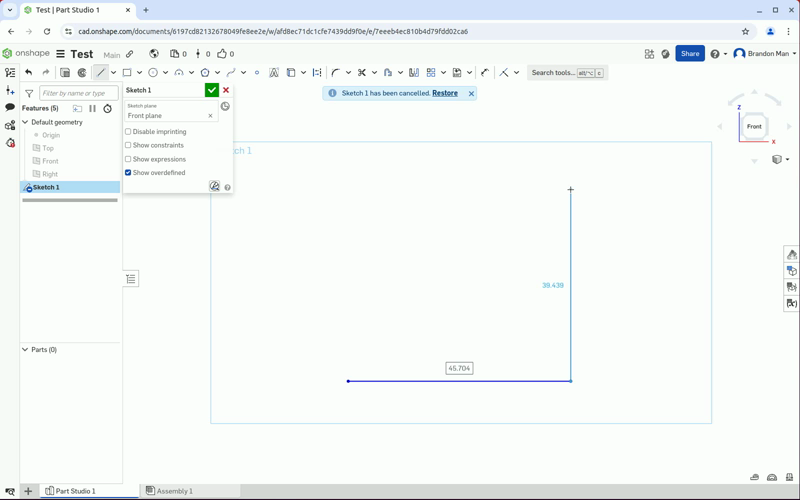
key_up(shift)
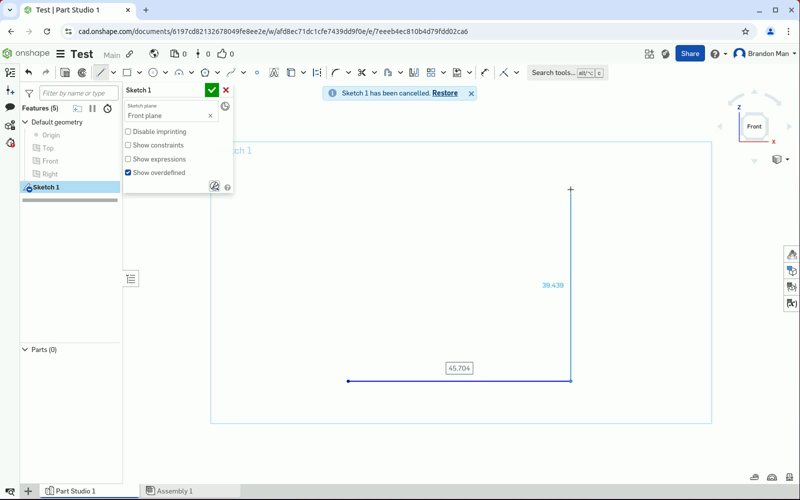
key_down(shift)
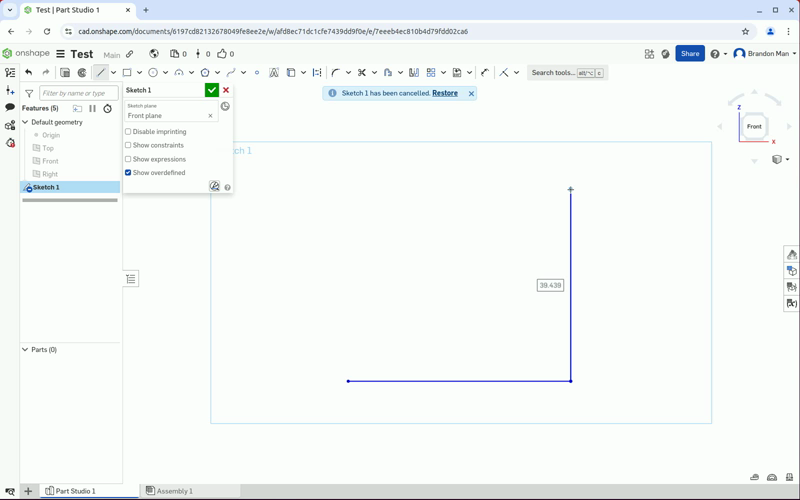
mouse_move(348, 189)
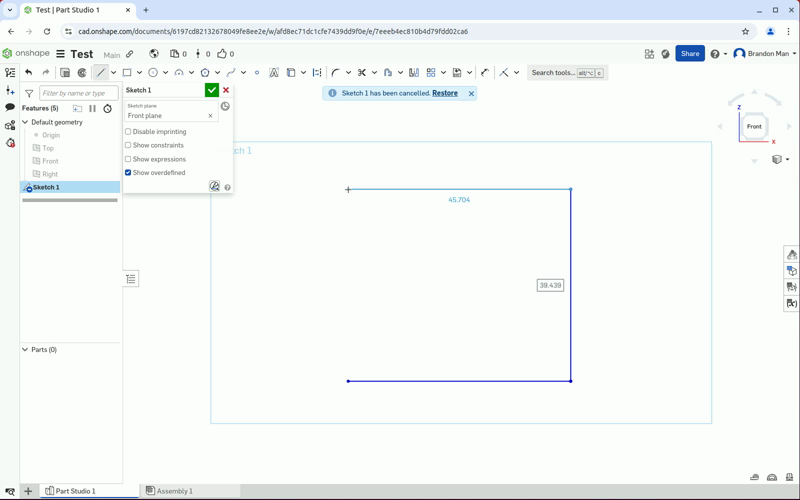
click(348, 189)
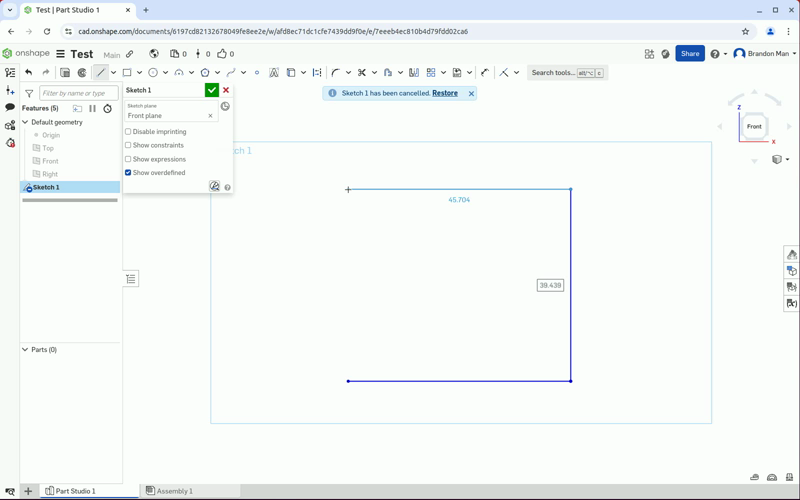
key_up(shift)
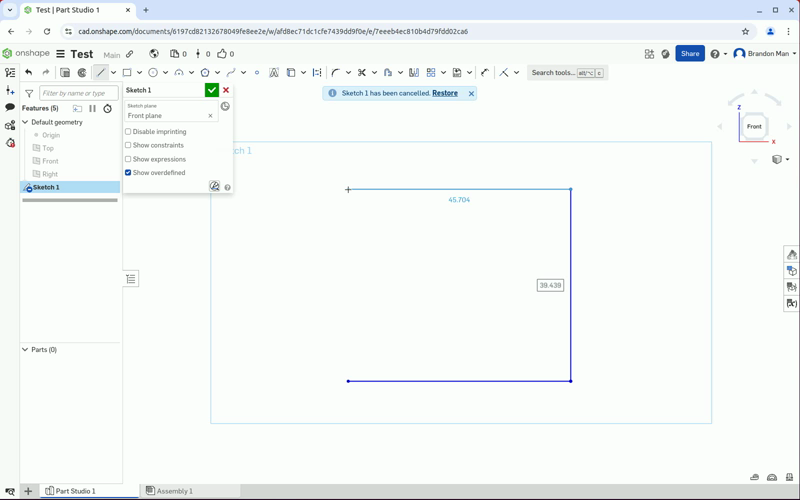
key_down(shift)
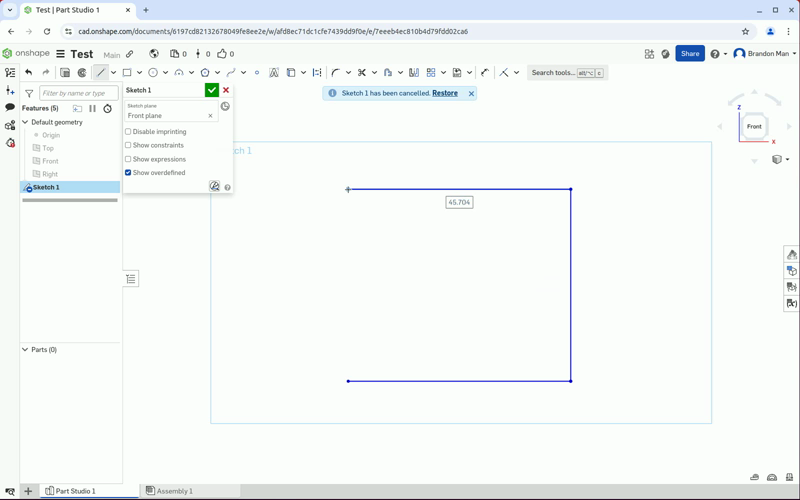
mouse_move(348, 381)
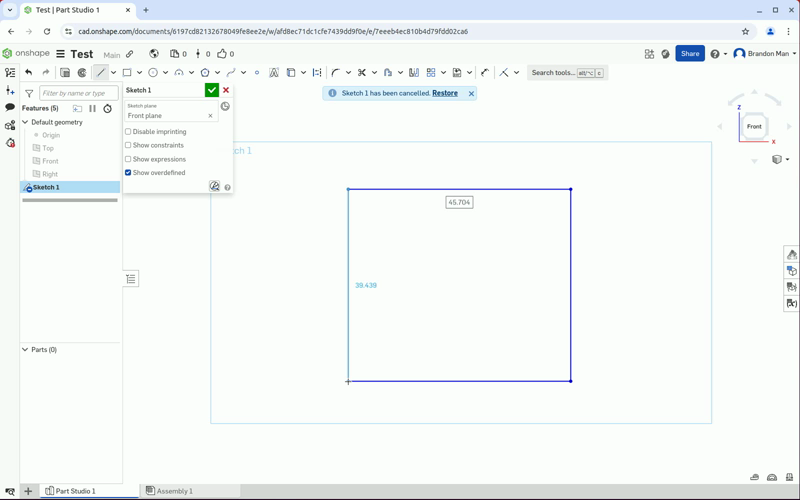
key_up(shift)
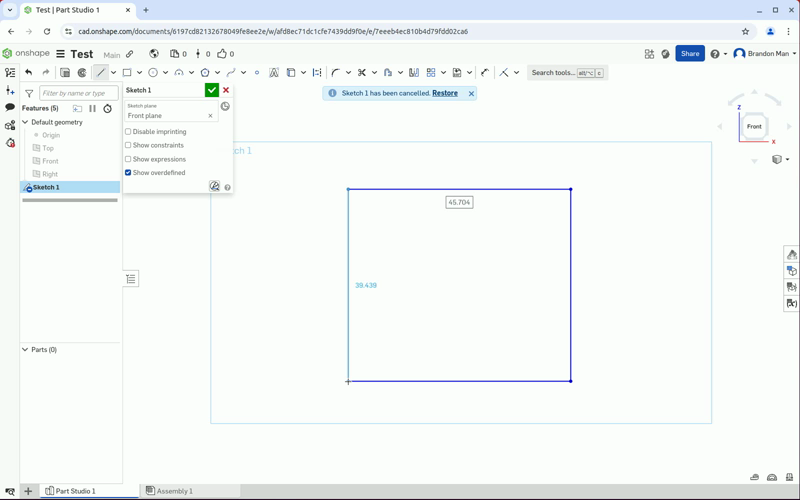
click(348, 381)
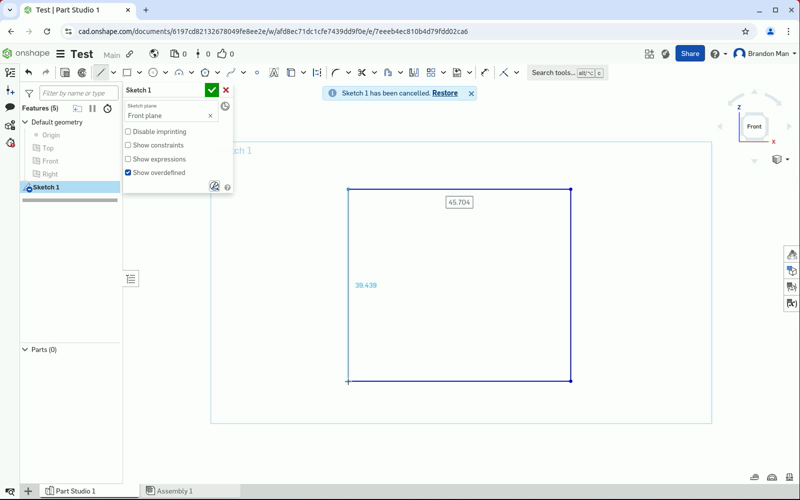
key(esc)
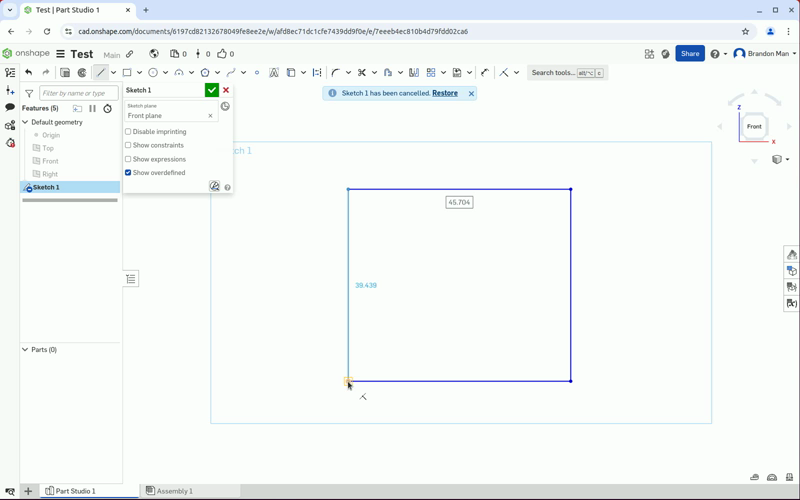
mouse_move(459, 252)
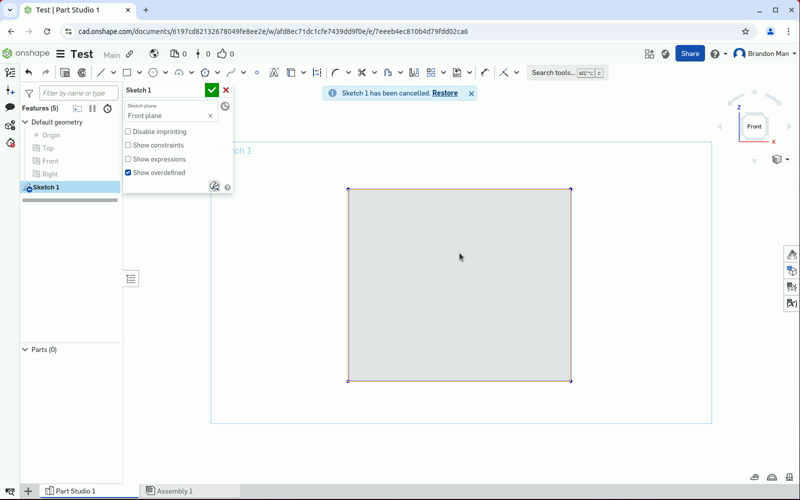
click(459, 252)
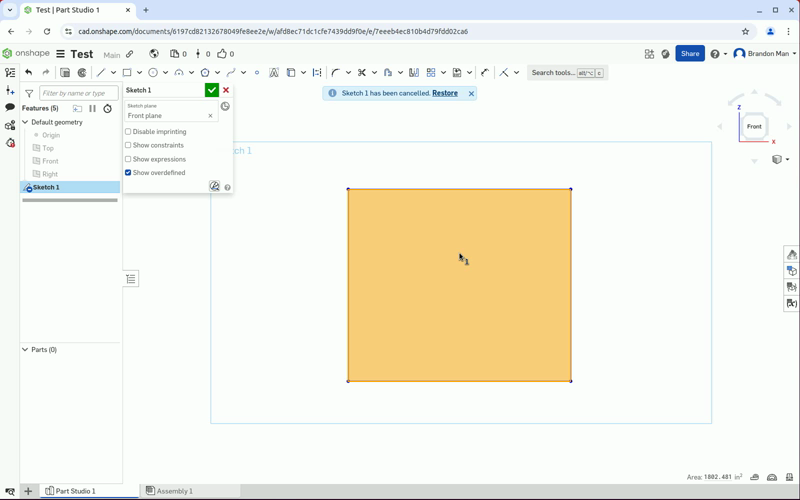
mouse_move(73, 352)
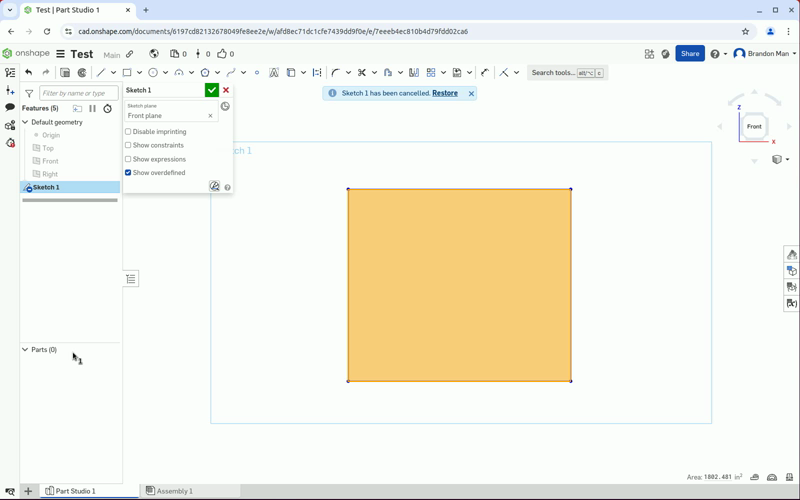
key(shift+y)
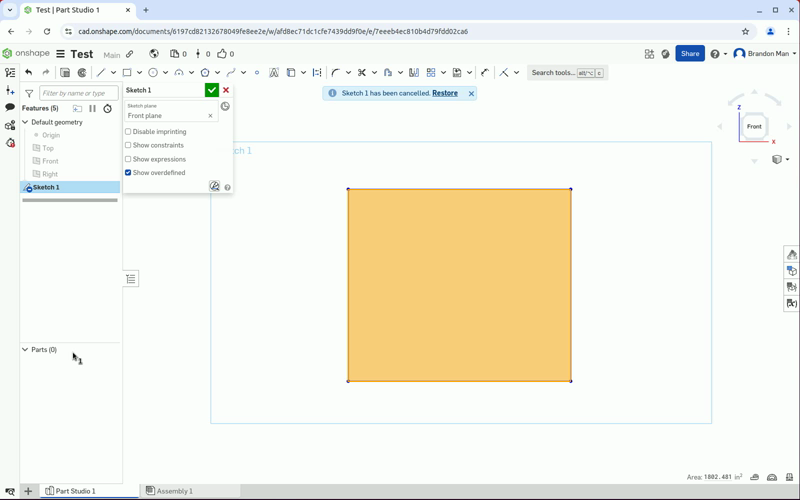
key(shift+e)
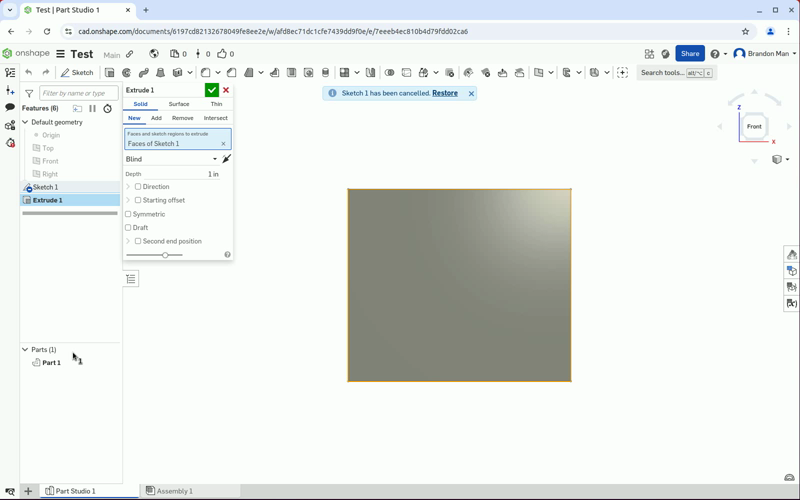
mouse_move(143, 106)
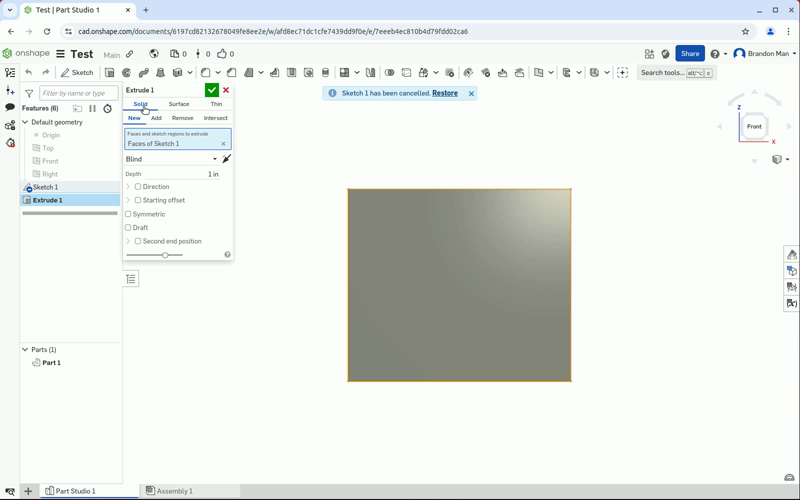
click(143, 106)
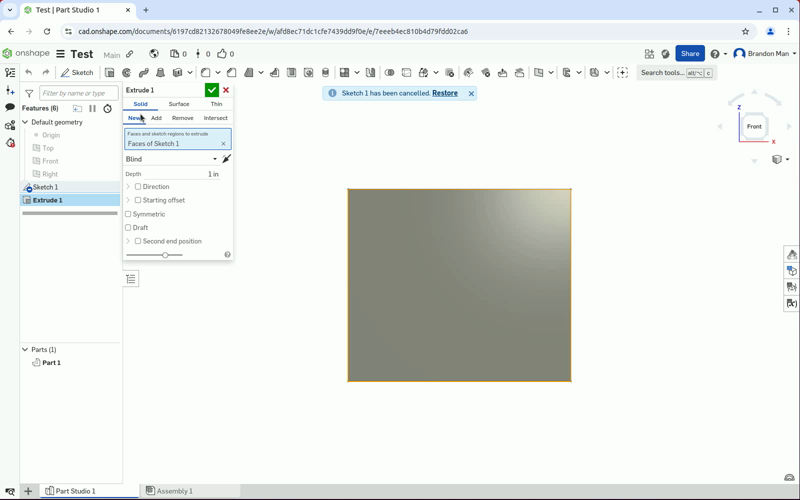
mouse_move(137, 120)
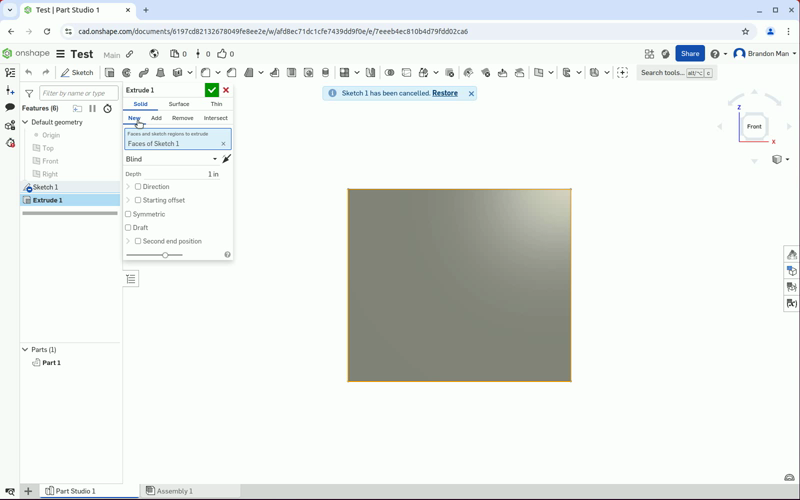
click(137, 120)
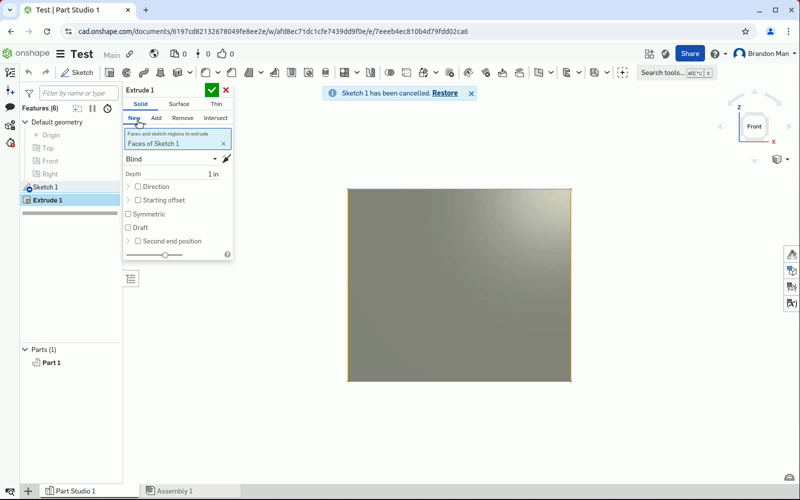
key(tab, 4)
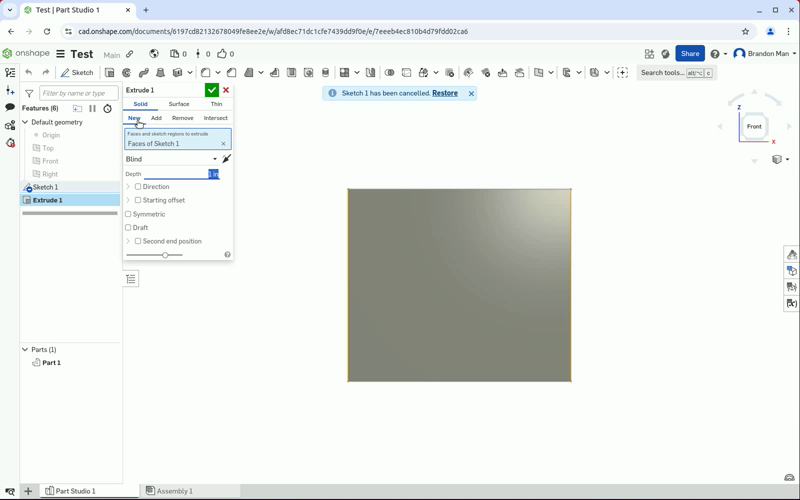
text(3.611)
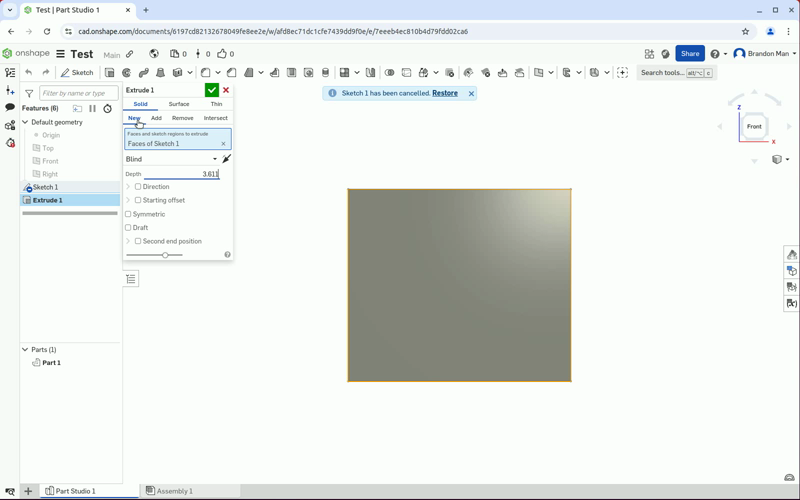
key(enter)
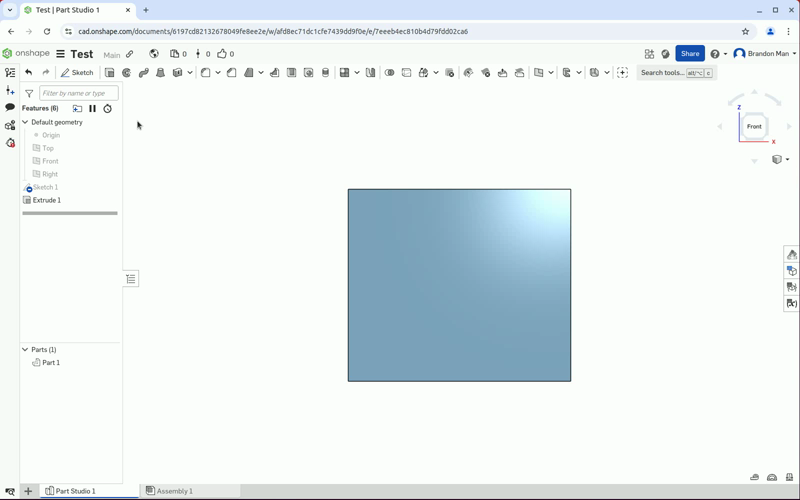
key(shift+h)
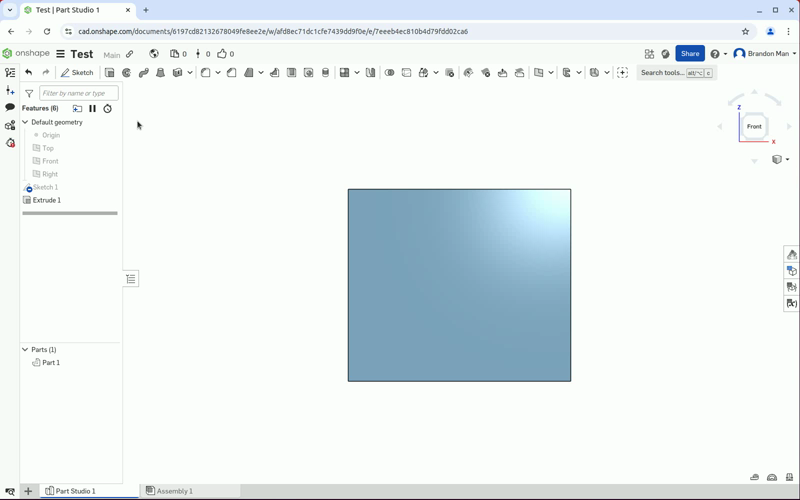
key(shift+h)
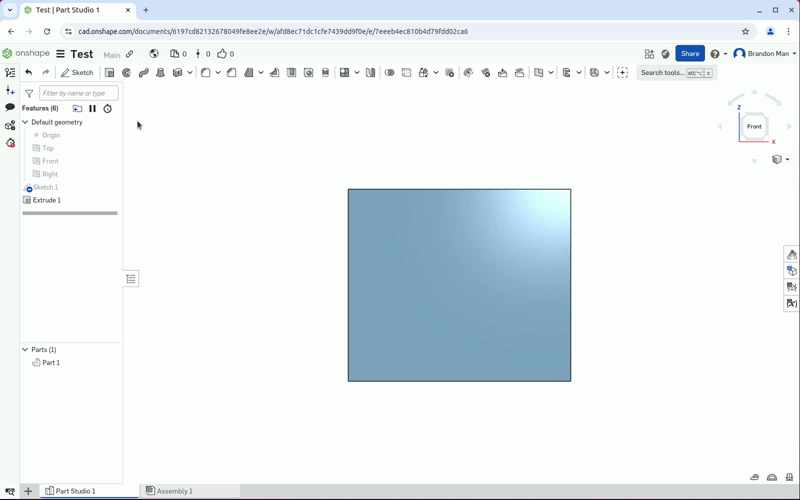
mouse_move(73, 189)
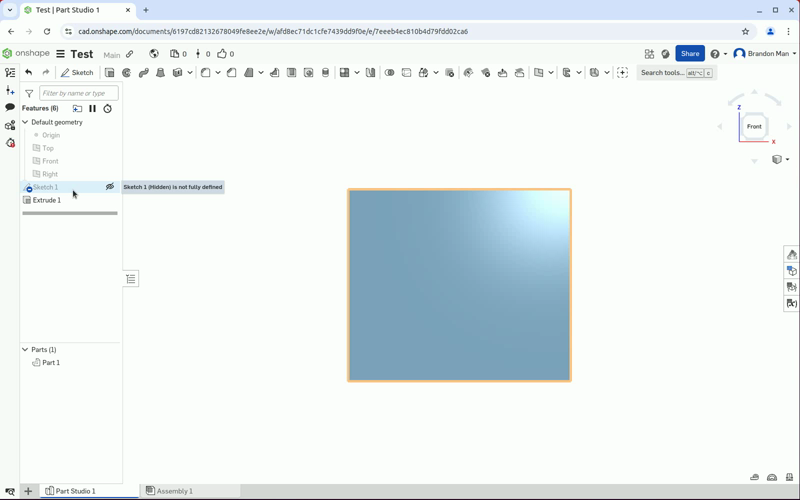
click(73, 189)
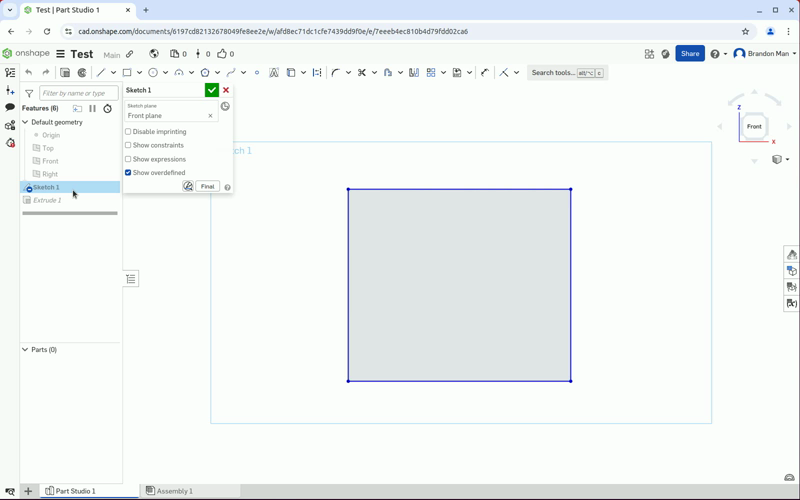
mouse_move(229, 92)
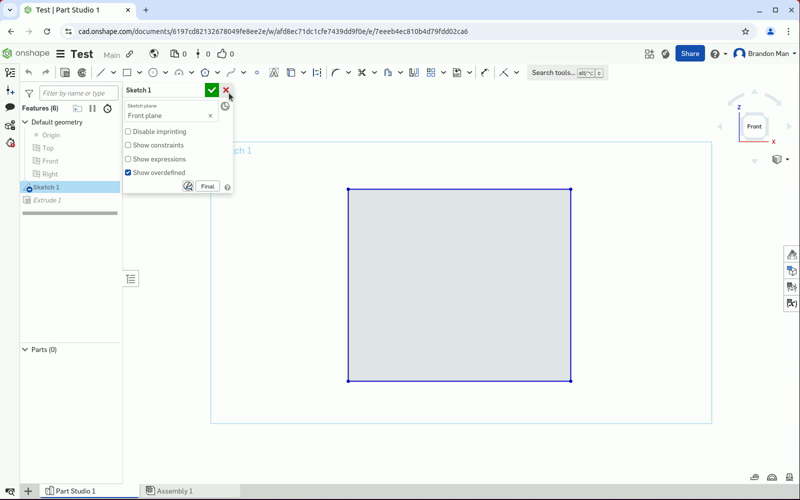
click(229, 92)
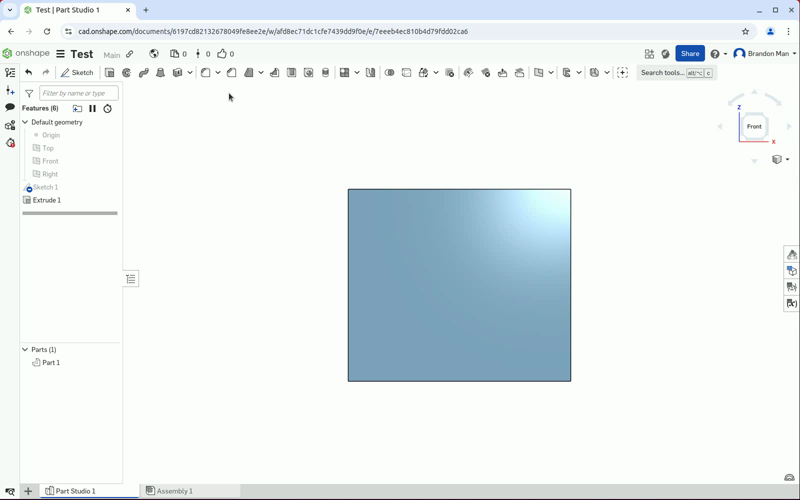
mouse_move(73, 352)
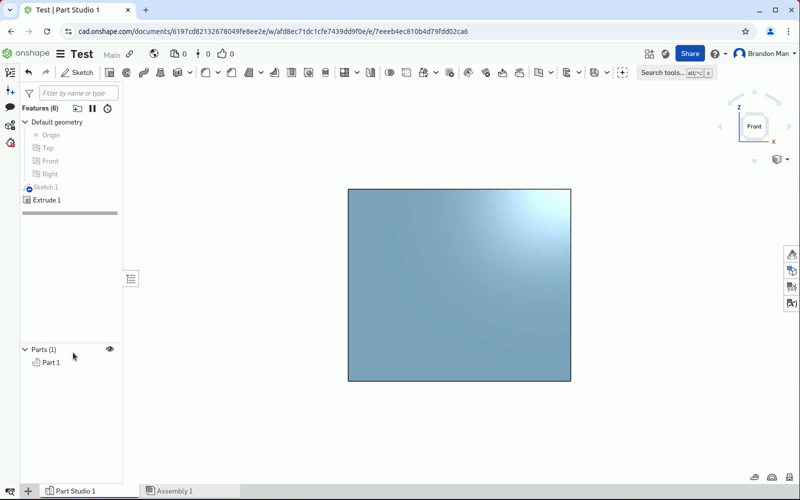
key(y)
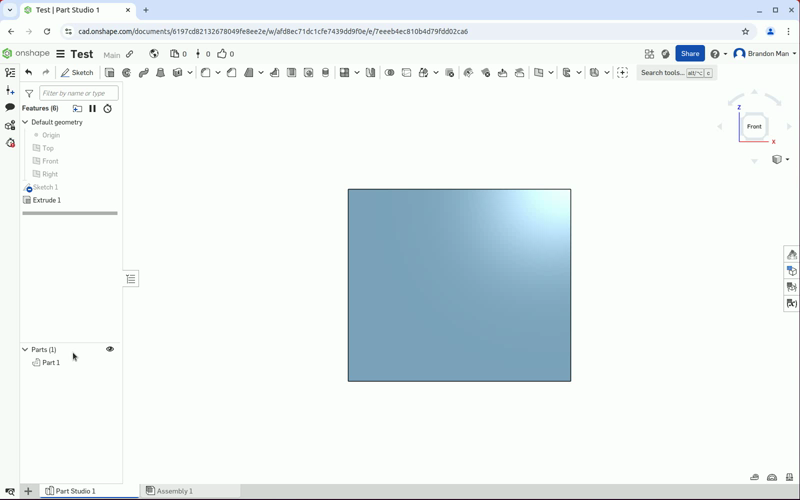
key(shift+p)
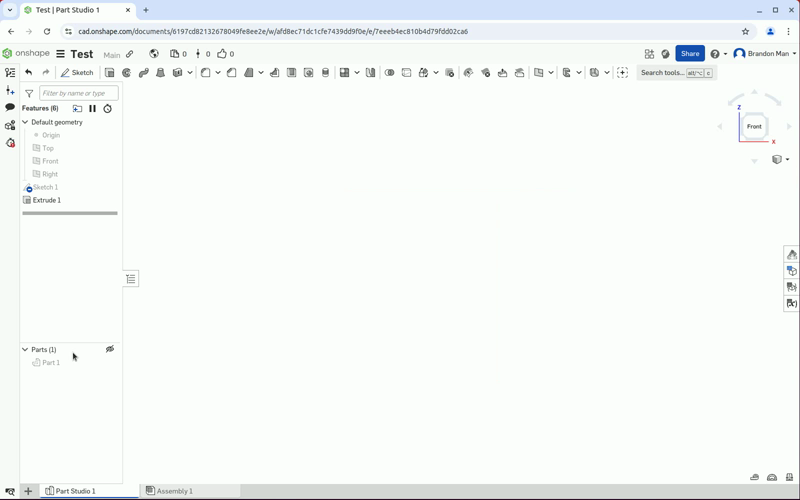
key(space)
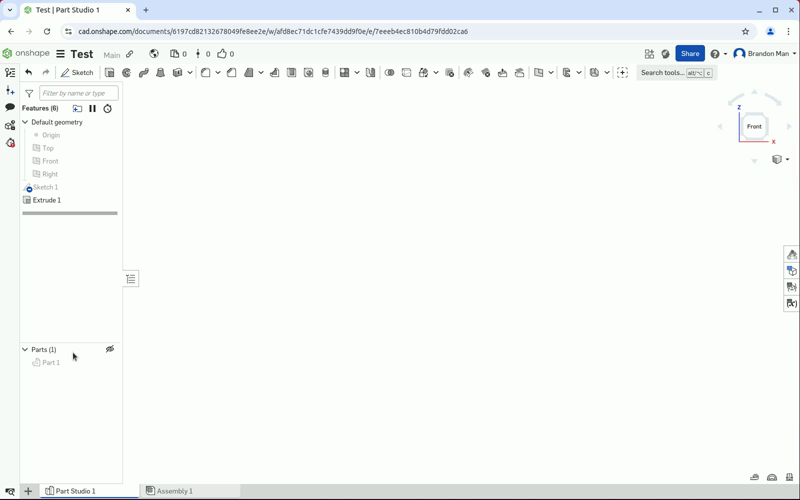
key_down(shift)
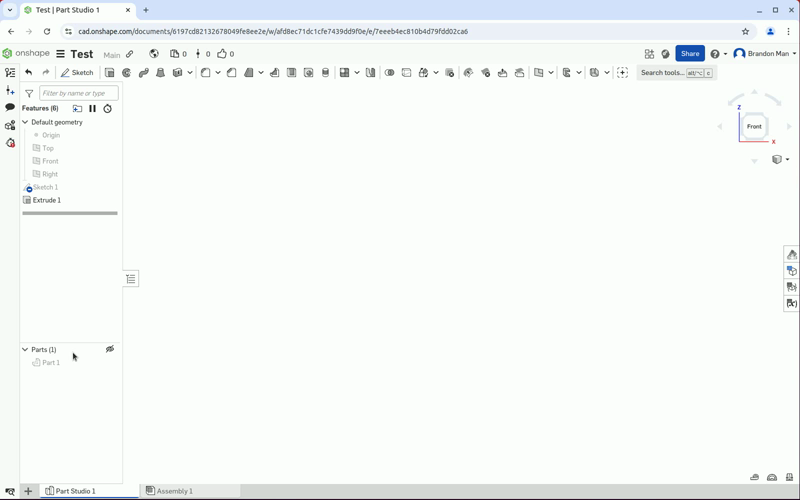
key(down)
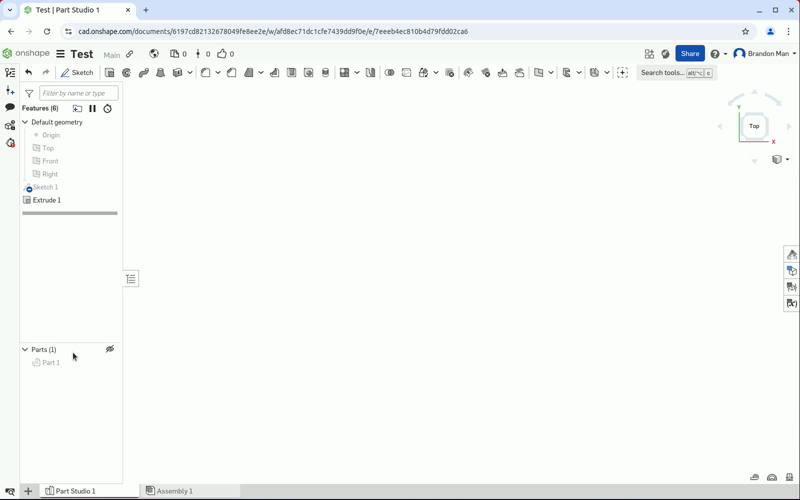
key_up(shift)
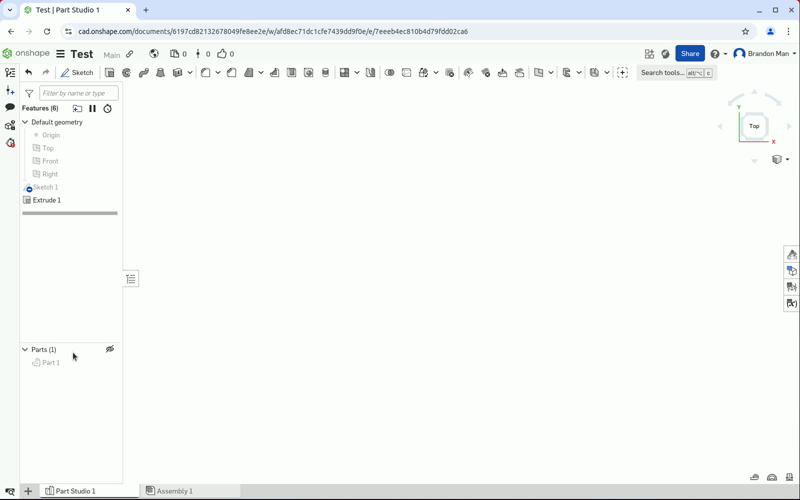
mouse_move(73, 352)
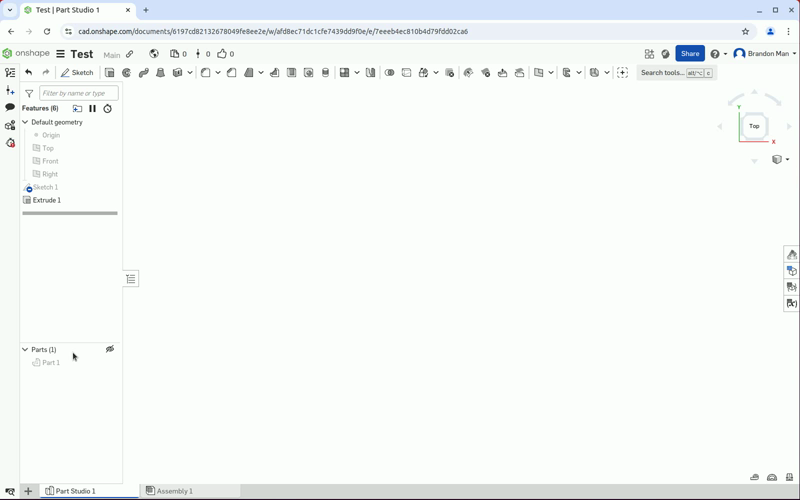
key(shift+y)
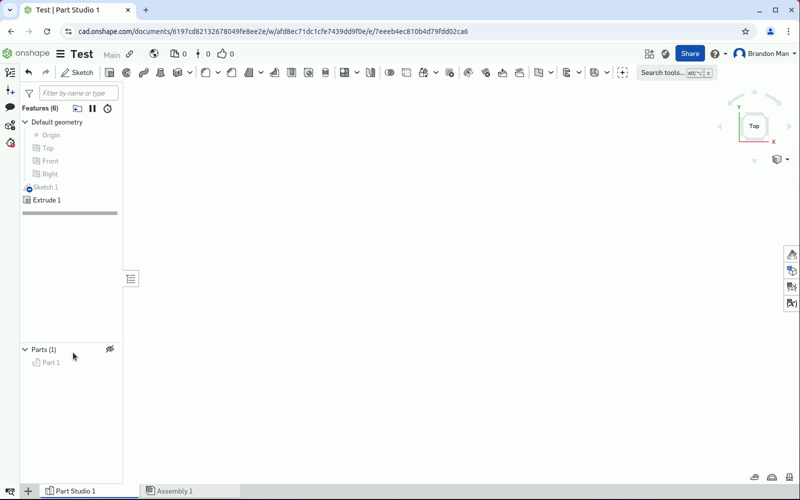
key(shift+s)
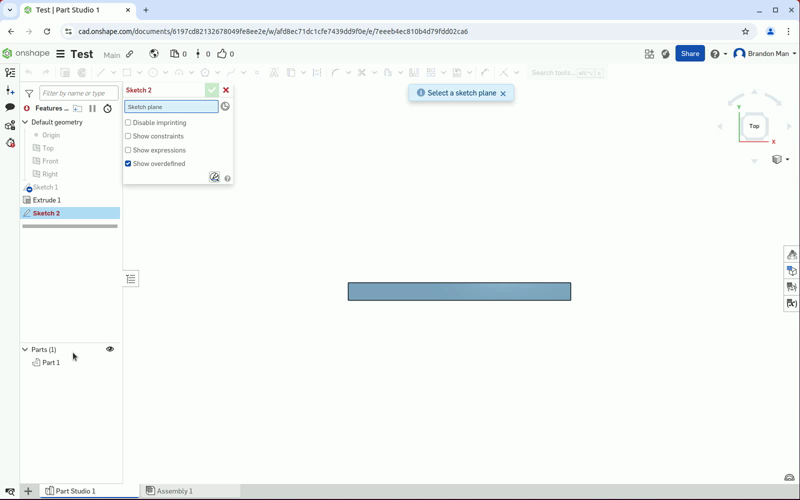
mouse_move(73, 150)
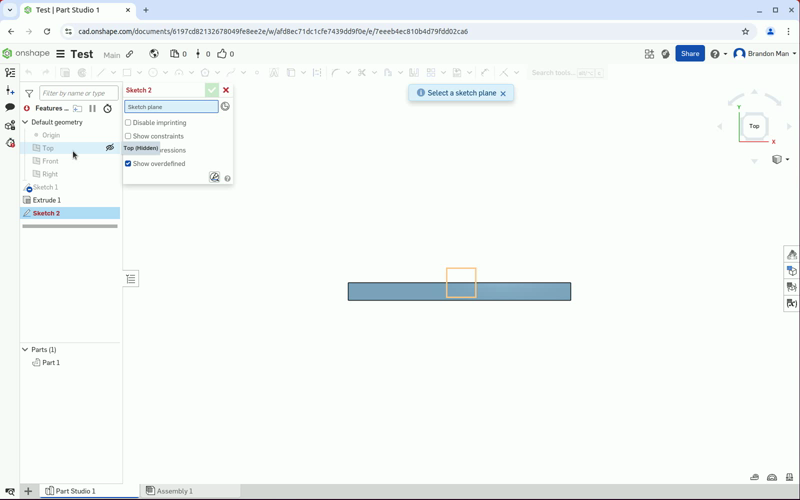
click(73, 150)
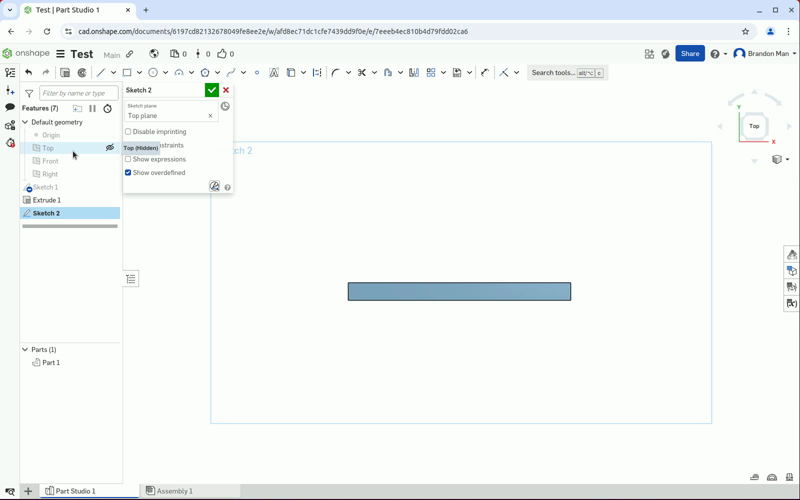
mouse_move(73, 352)
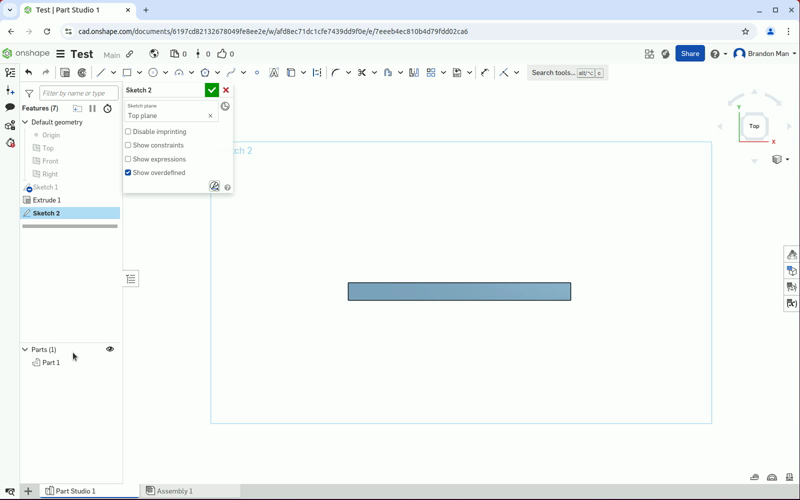
key(y)
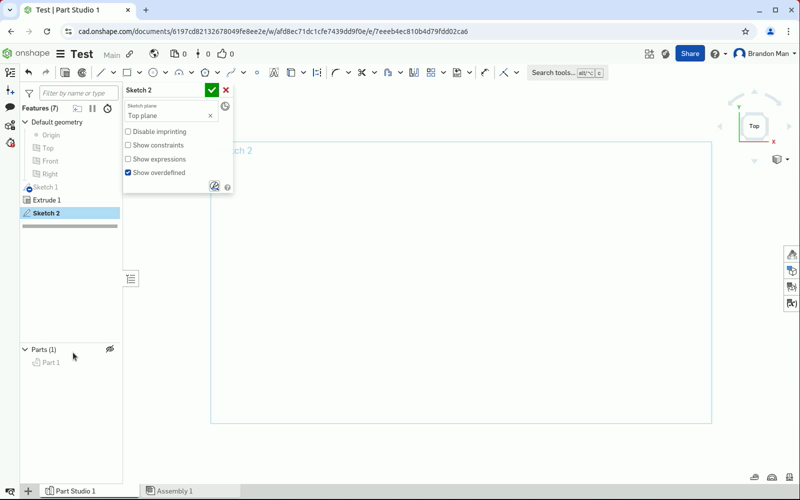
key(l)
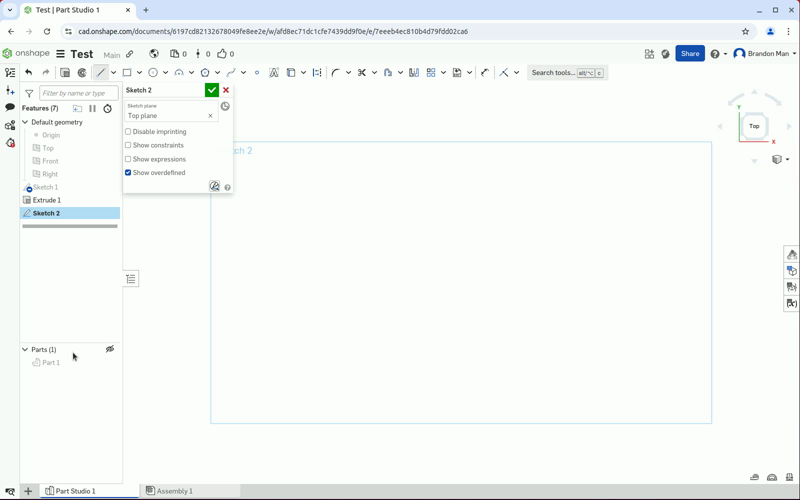
key_down(shift)
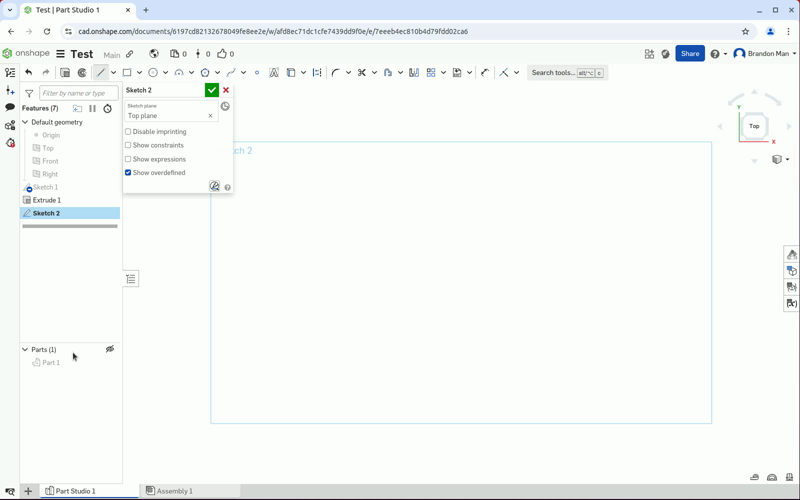
mouse_move(348, 282)
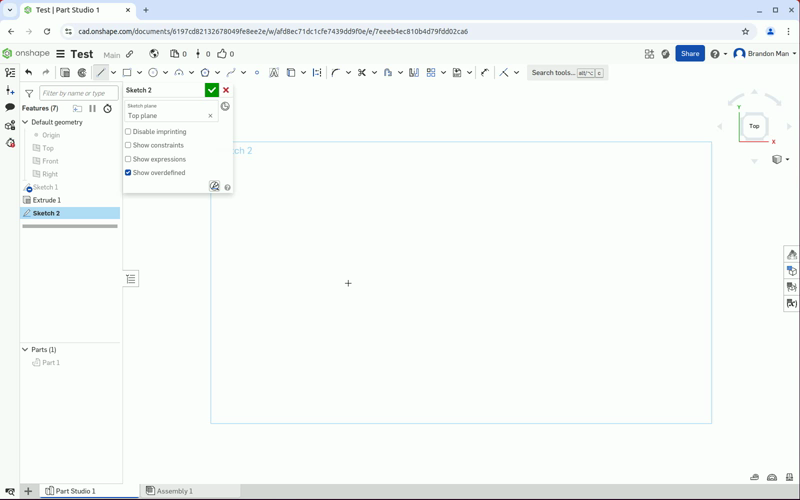
click(348, 282)
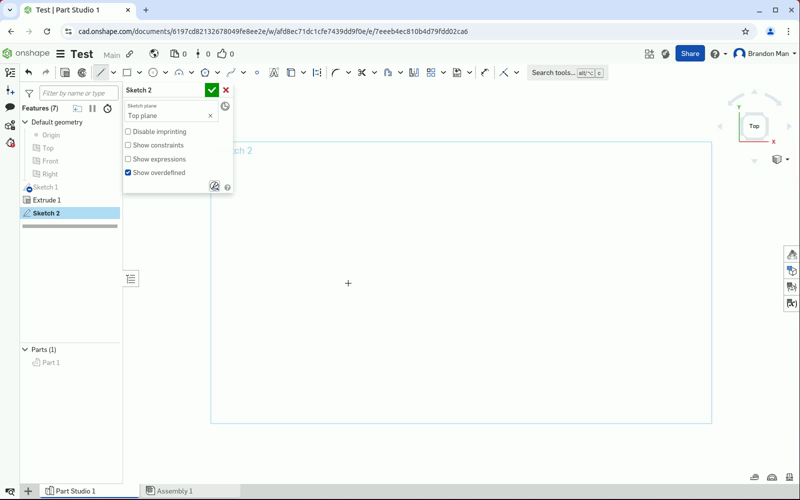
key_up(shift)
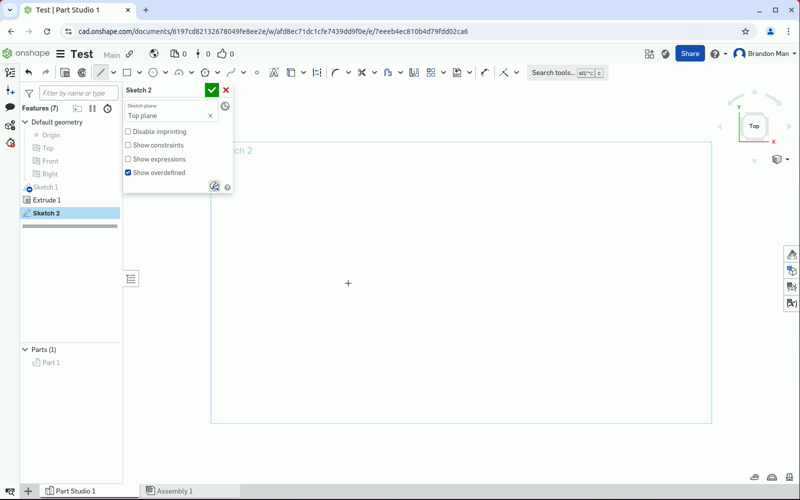
key_down(shift)
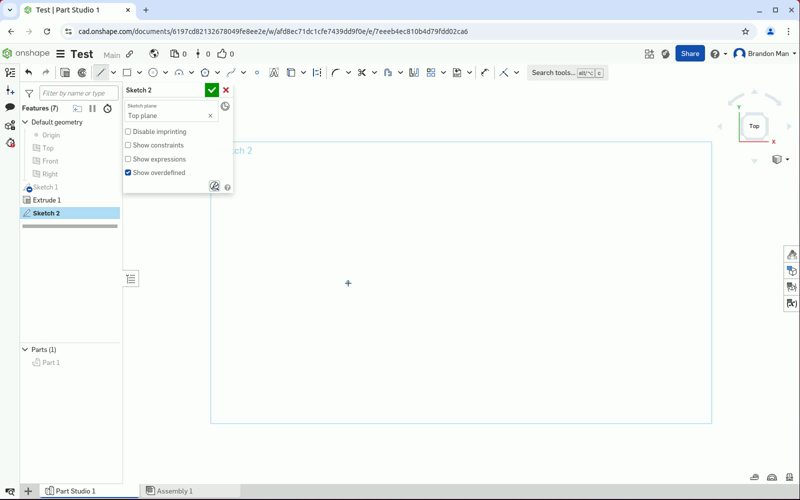
mouse_move(378, 282)
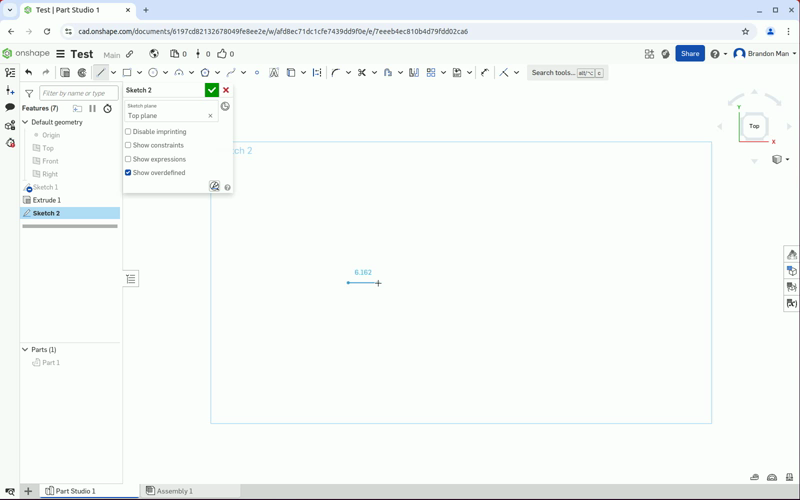
mouse_move(353, 282)
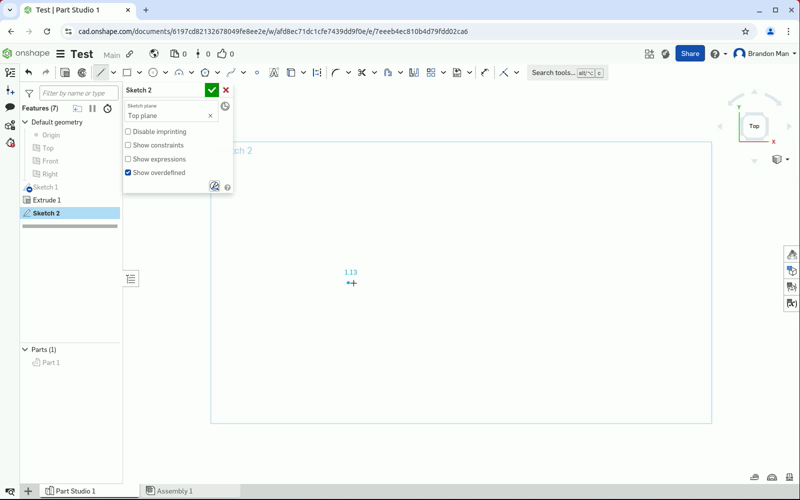
scroll(6)
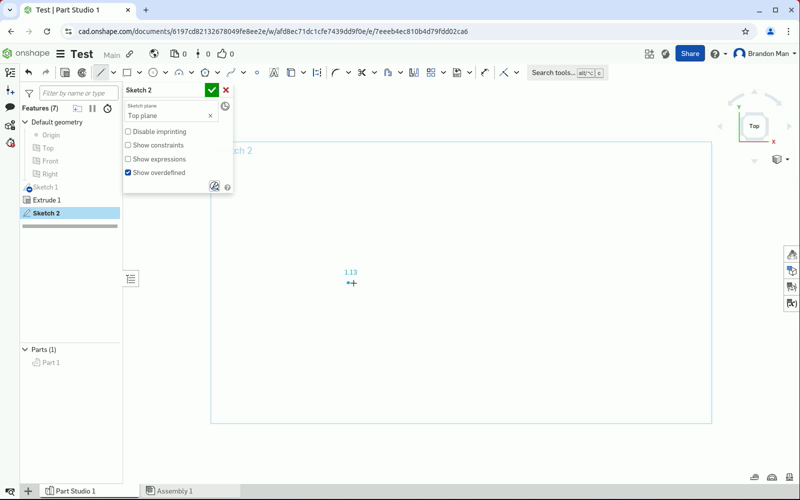
scroll(6)
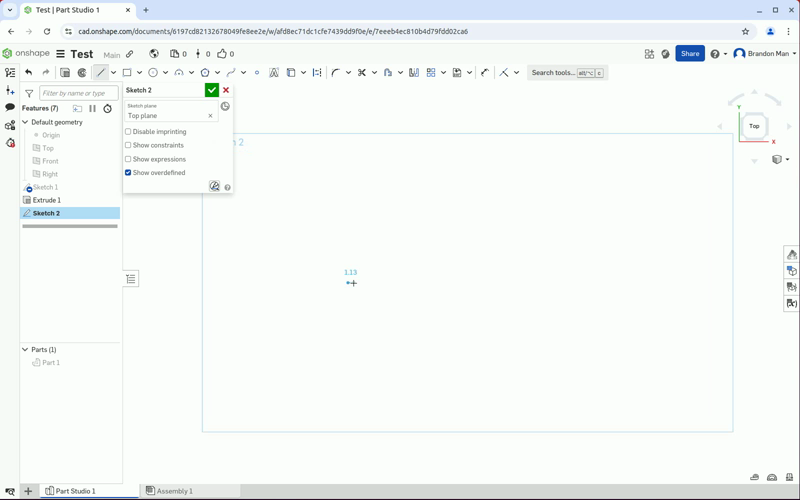
scroll(6)
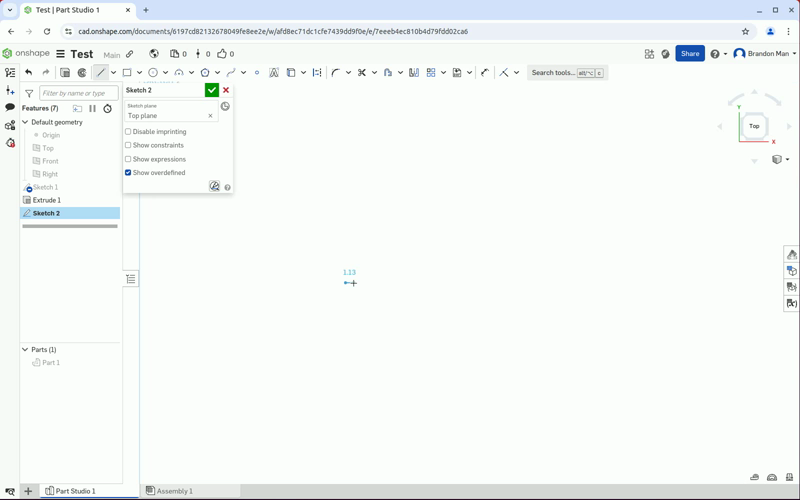
scroll(6)
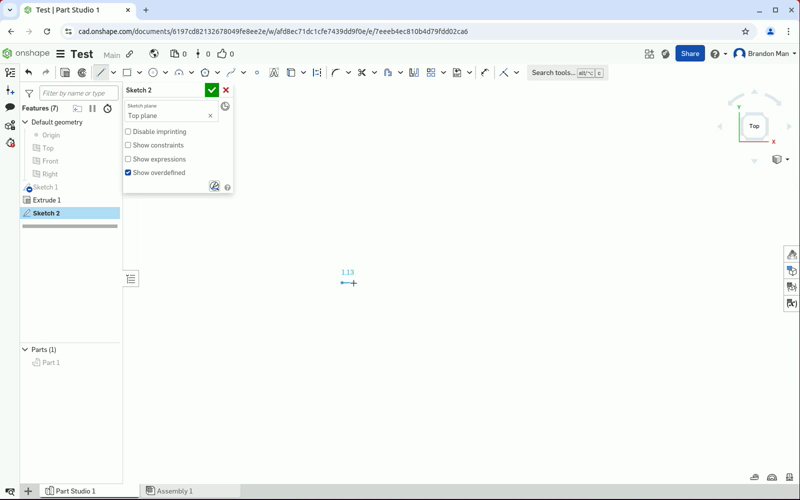
scroll(6)
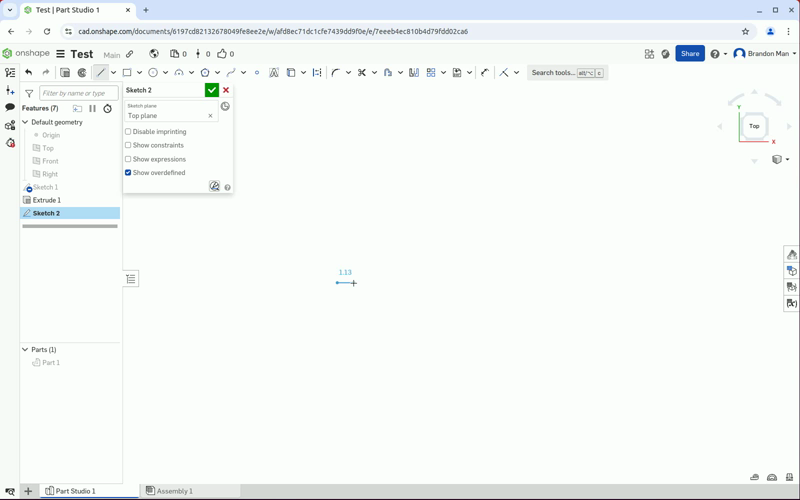
scroll(6)
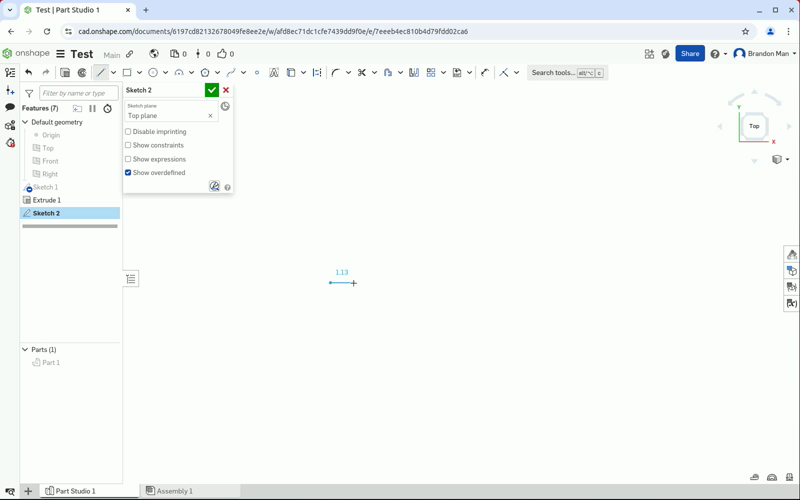
scroll(6)
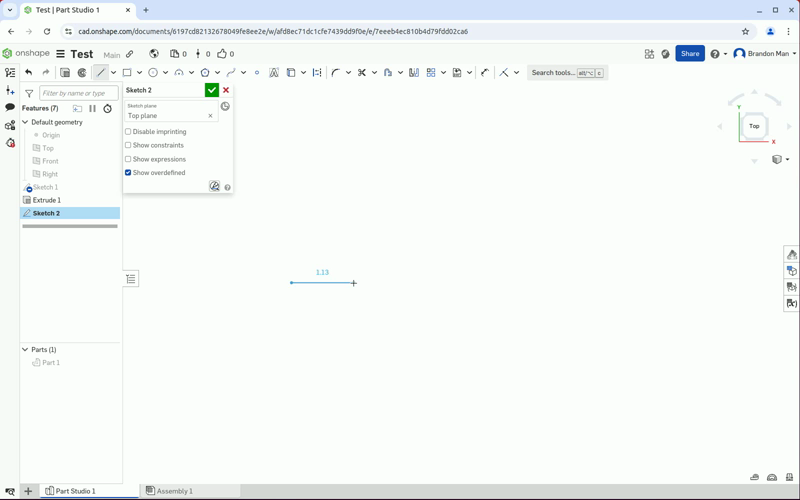
click(353, 282)
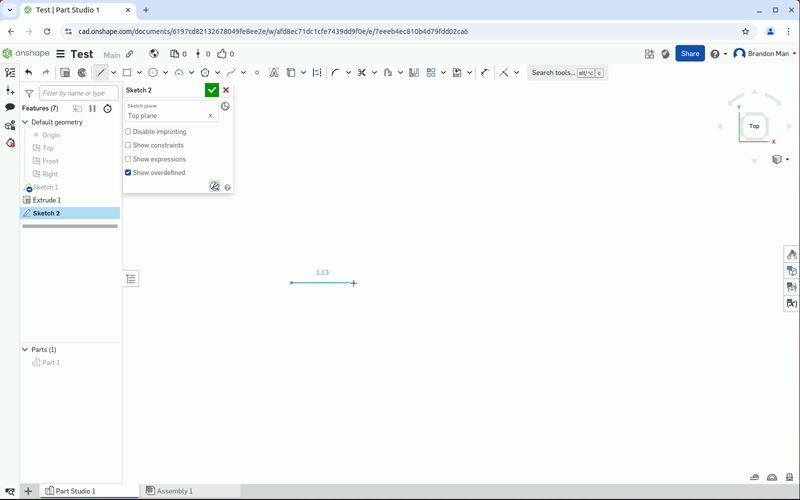
scroll(-6)
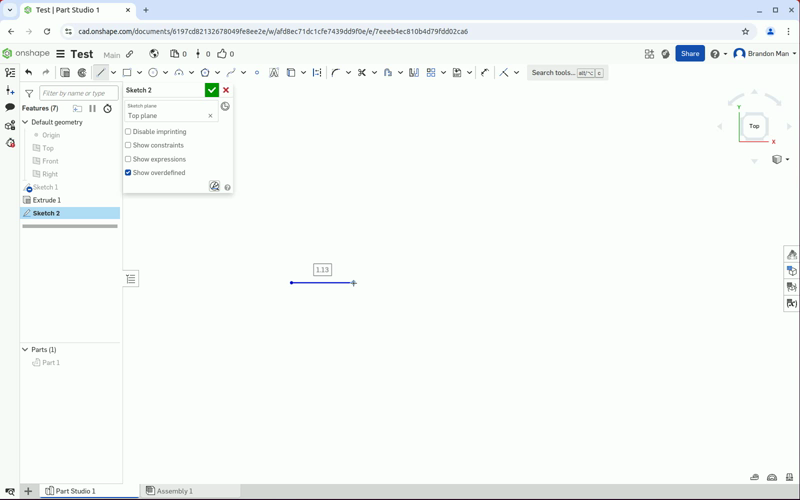
scroll(-6)
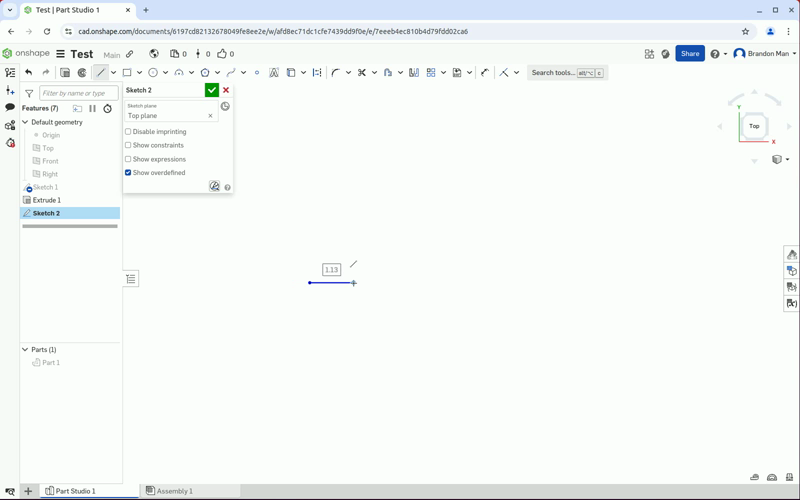
scroll(-6)
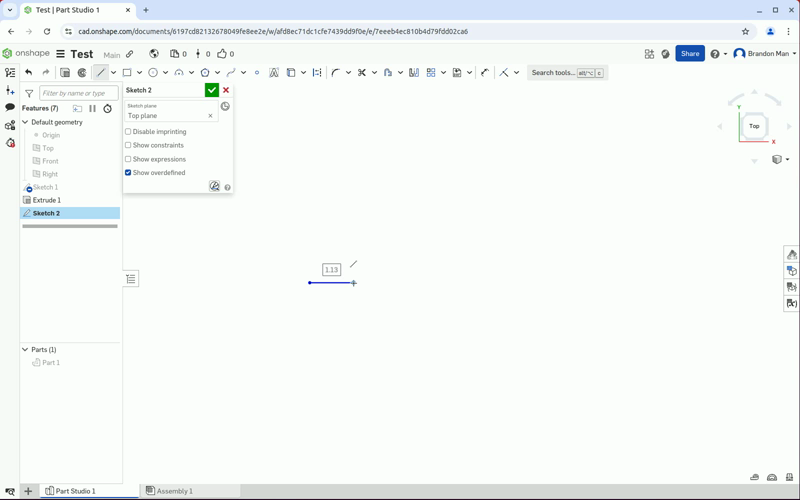
scroll(-6)
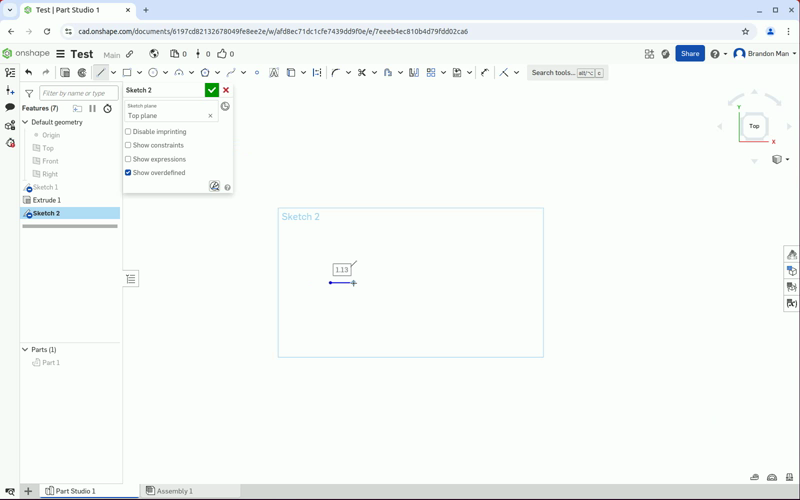
scroll(-6)
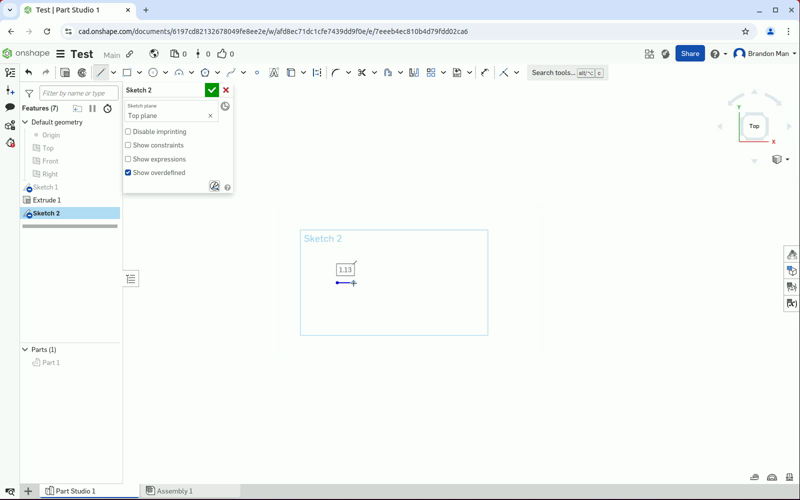
scroll(-6)
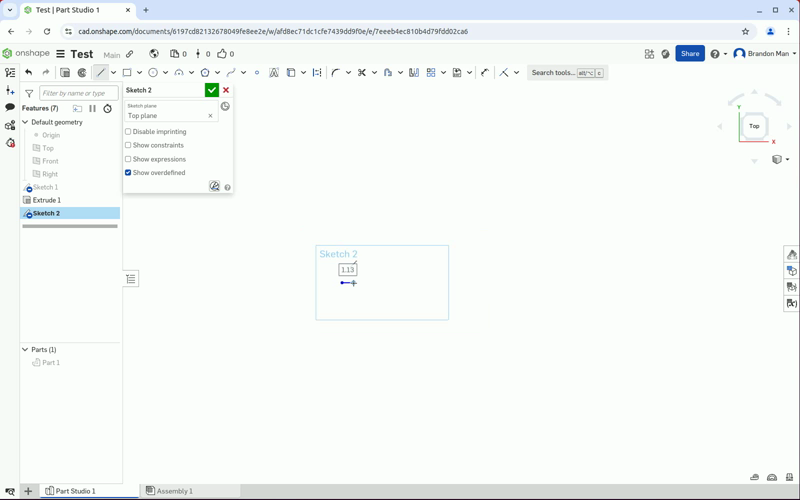
scroll(-6)
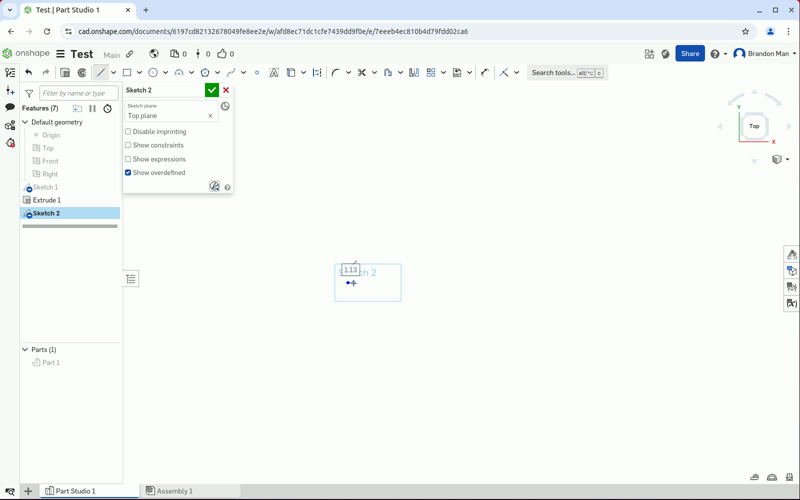
key_up(shift)
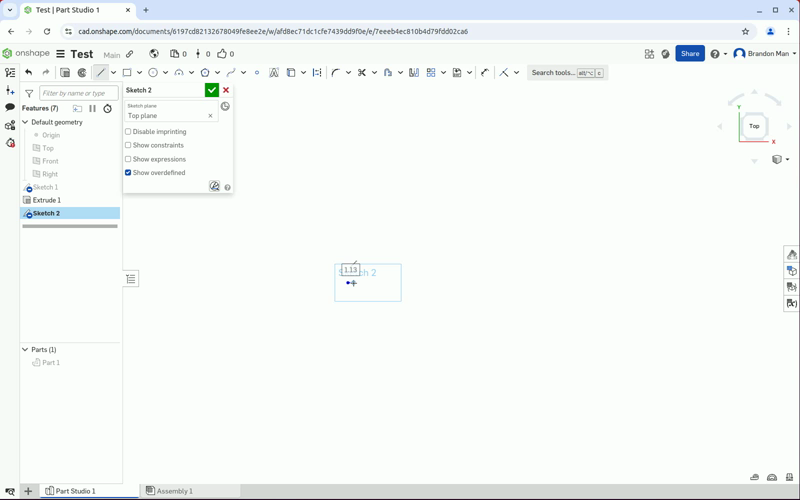
key_down(shift)
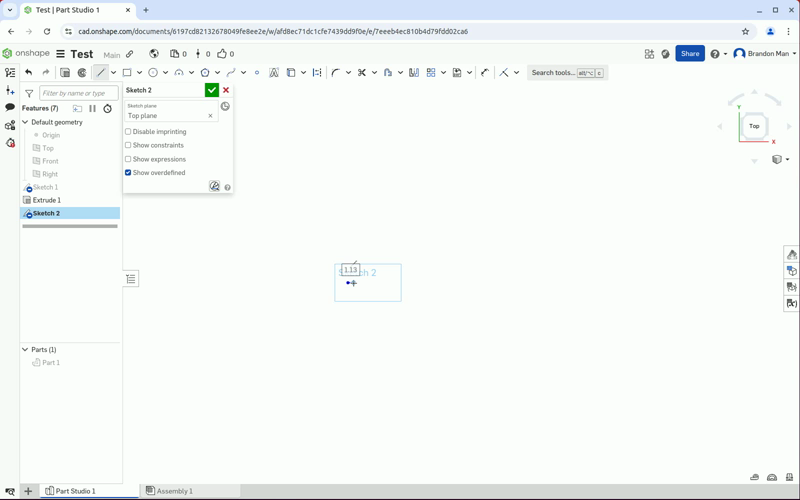
mouse_move(353, 220)
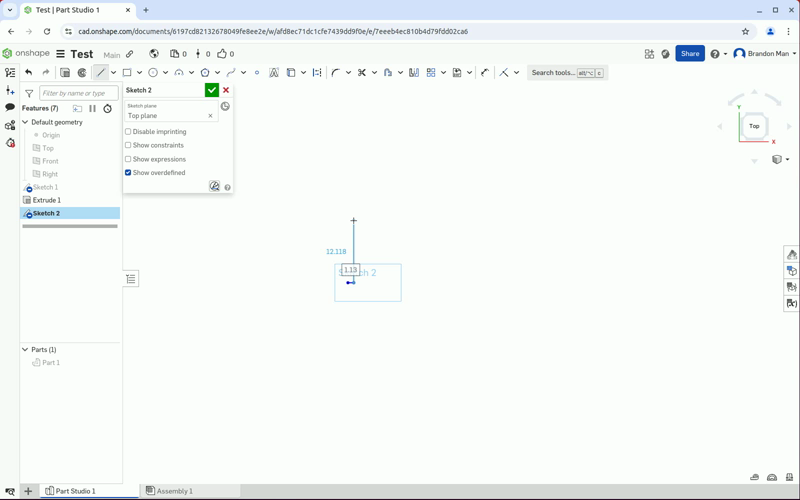
click(353, 220)
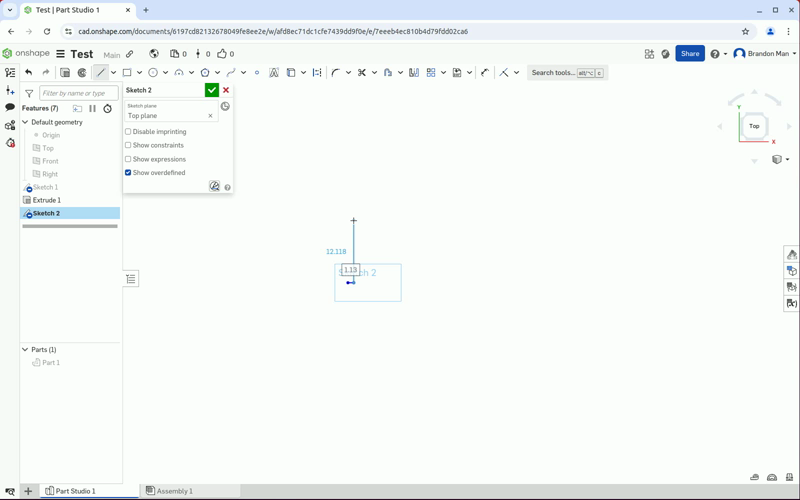
key_up(shift)
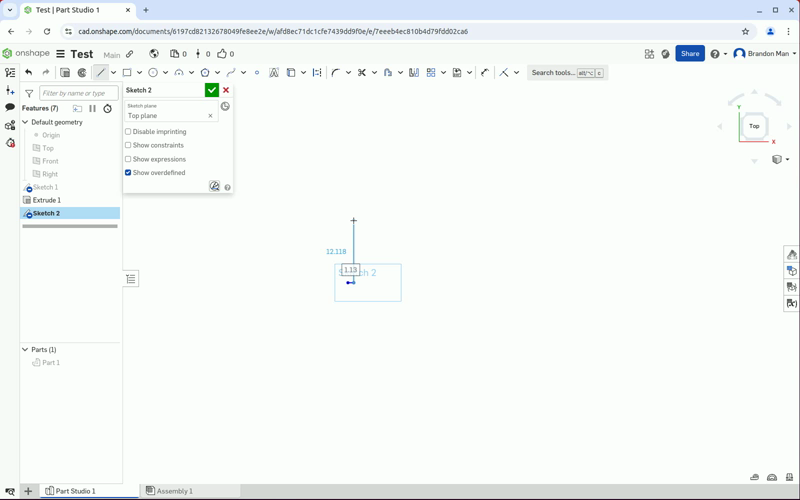
key_down(shift)
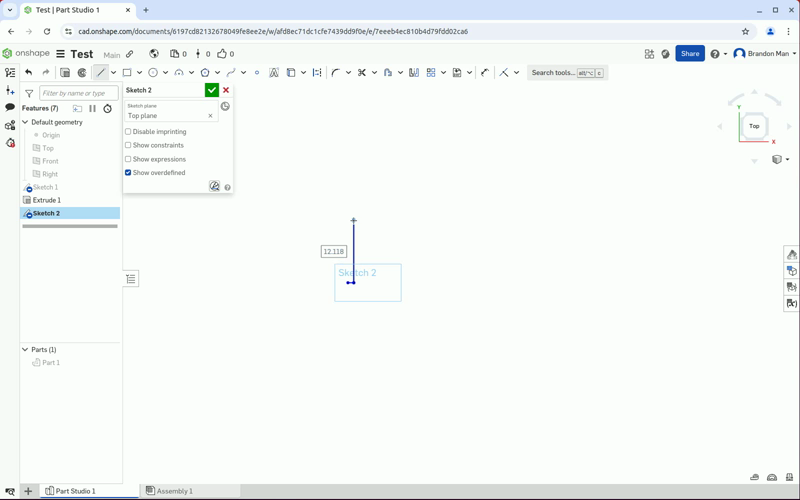
mouse_move(383, 220)
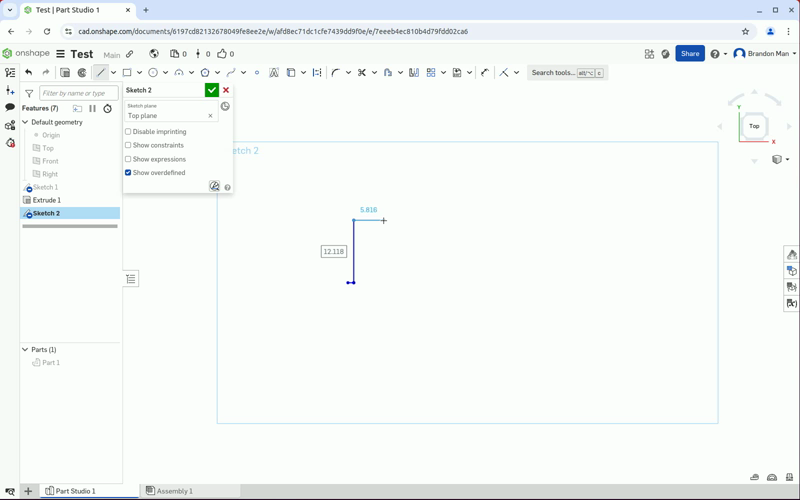
mouse_move(348, 220)
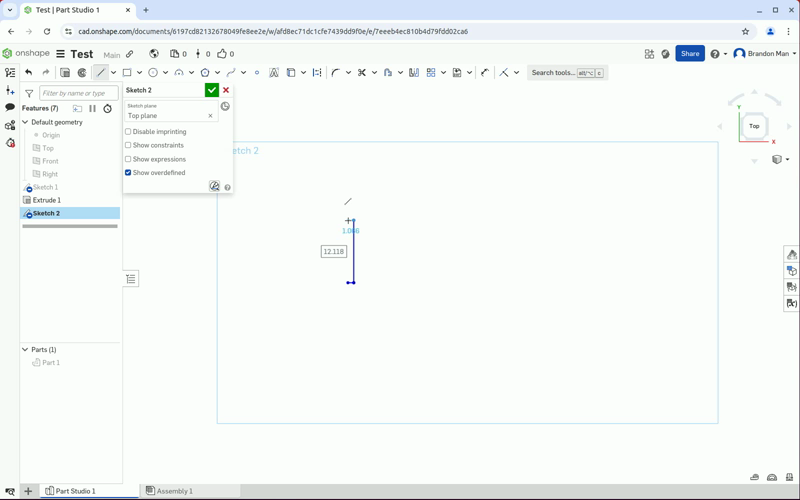
scroll(6)
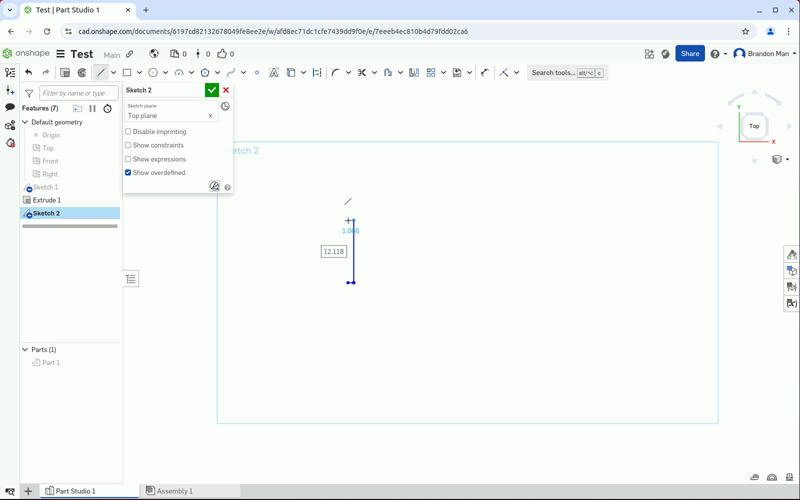
scroll(6)
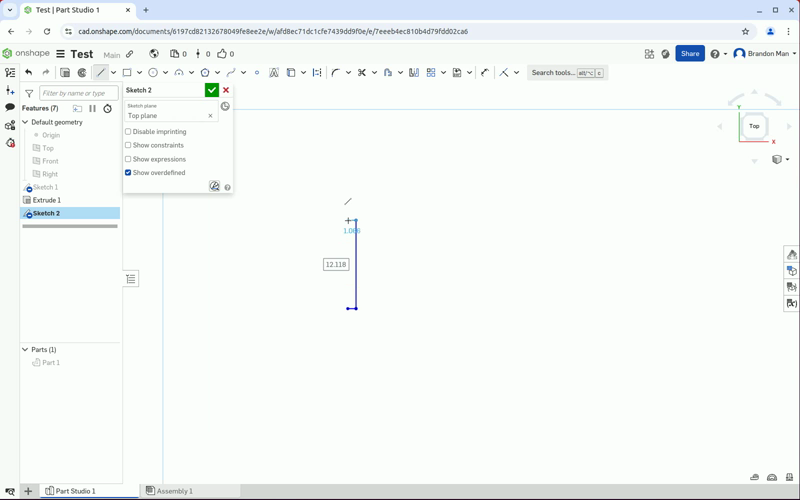
scroll(6)
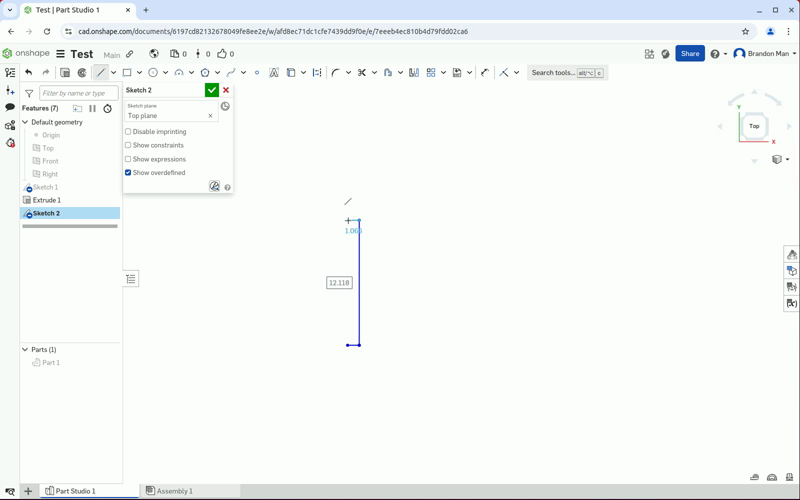
scroll(6)
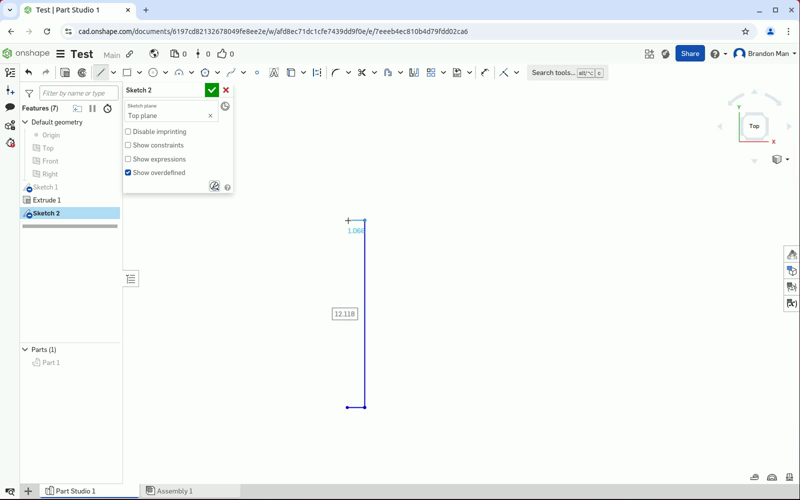
scroll(6)
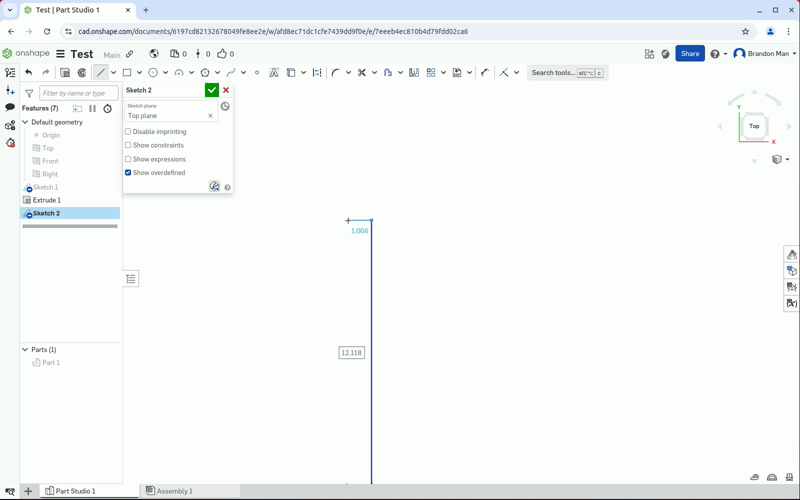
scroll(6)
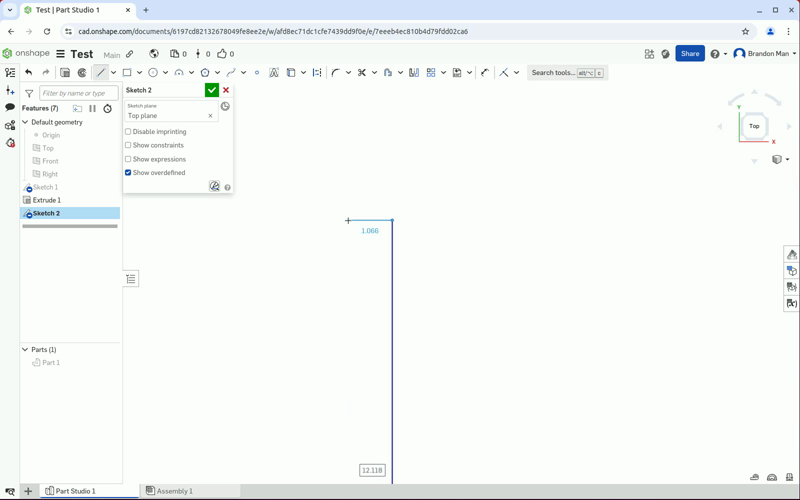
scroll(6)
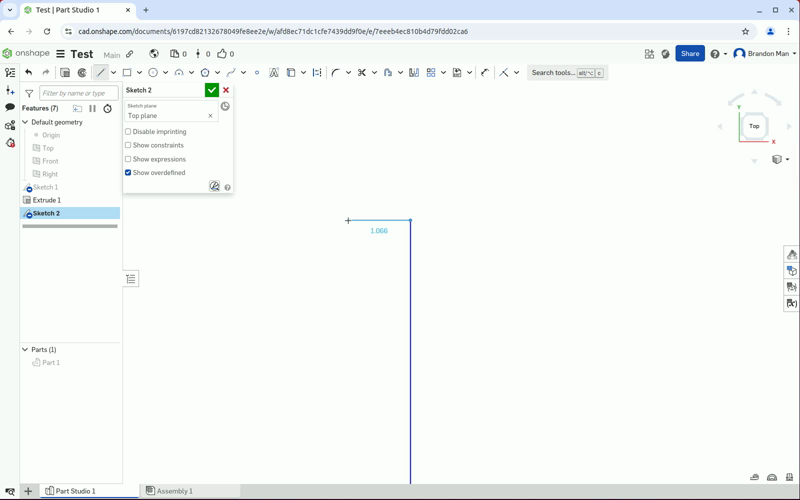
click(348, 220)
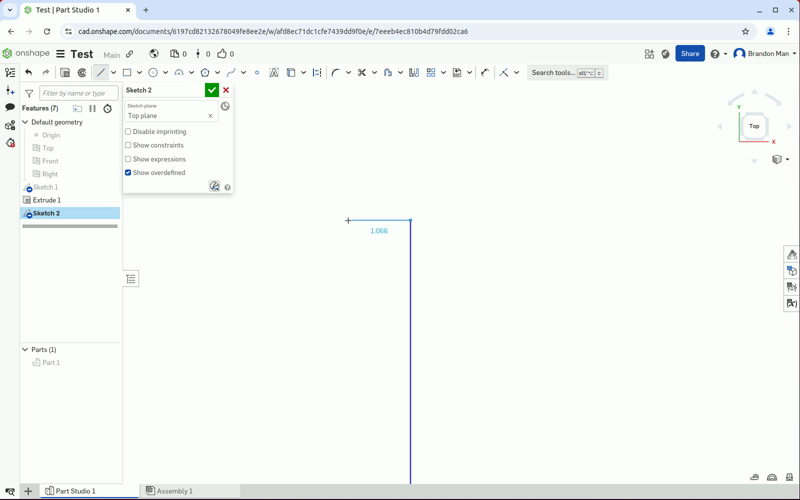
scroll(-6)
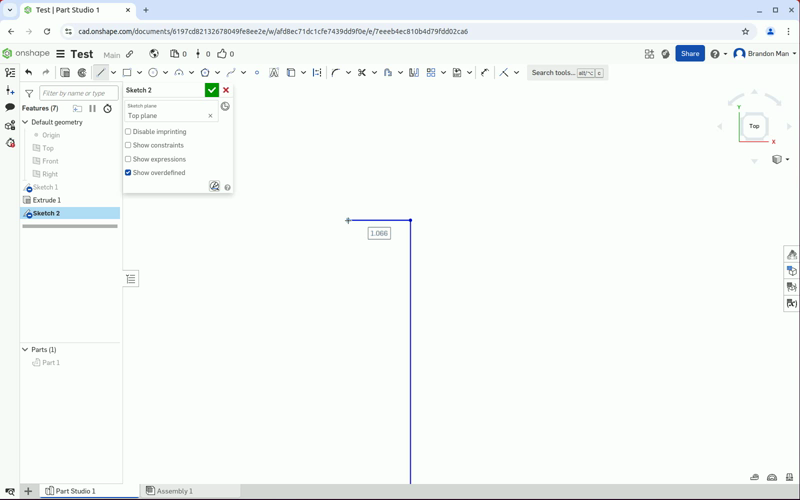
scroll(-6)
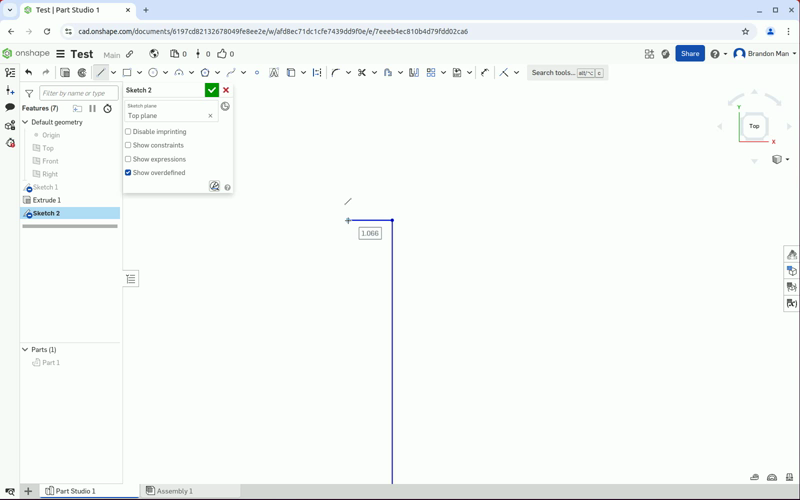
scroll(-6)
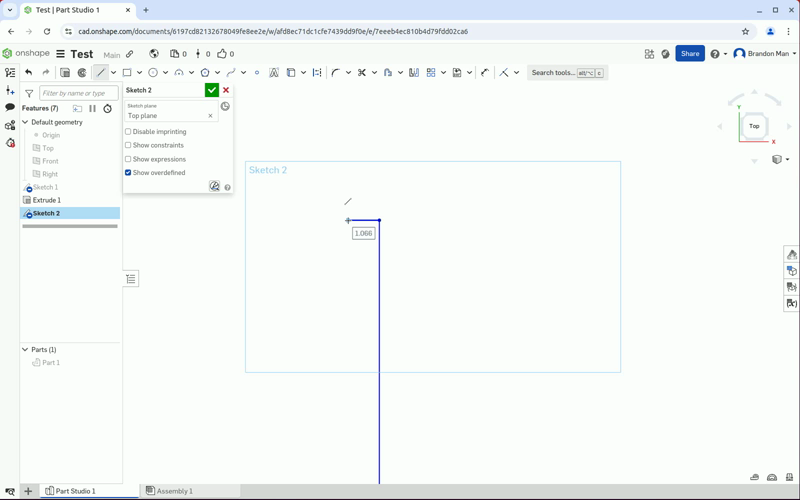
scroll(-6)
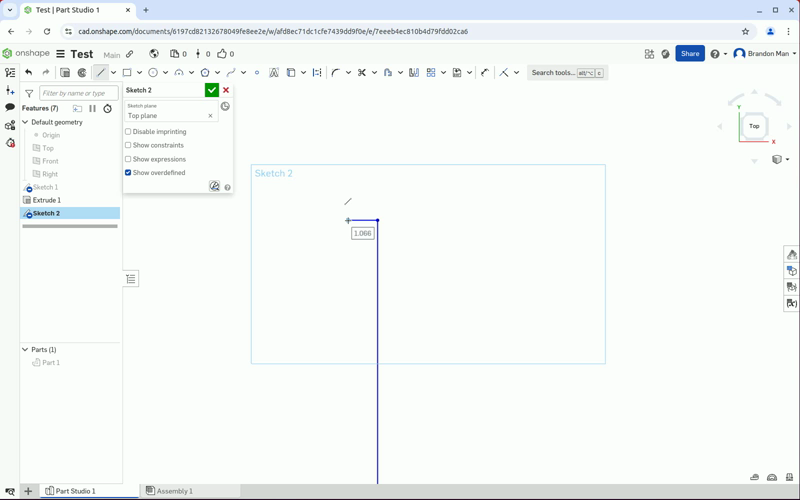
scroll(-6)
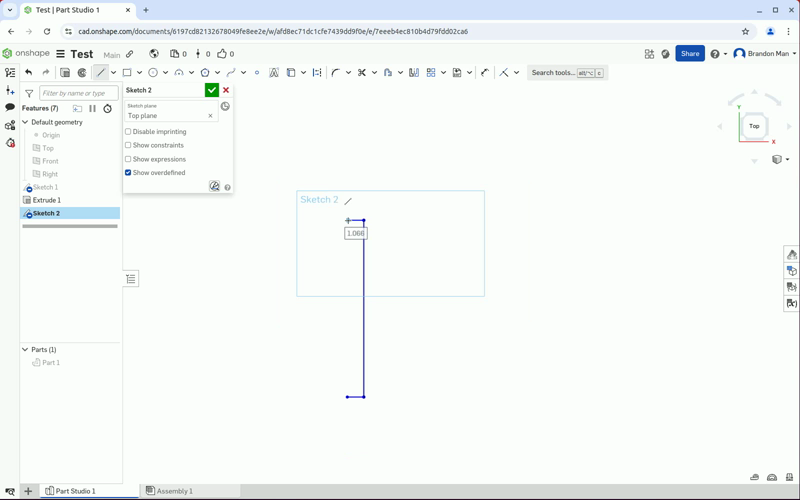
scroll(-6)
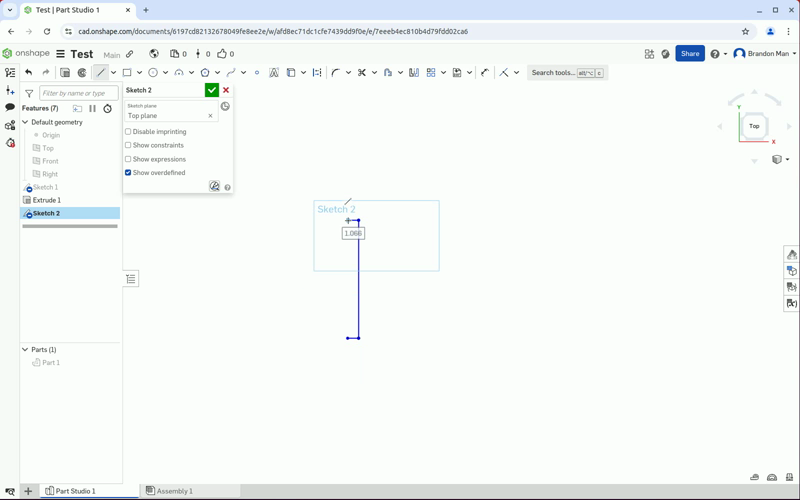
scroll(-6)
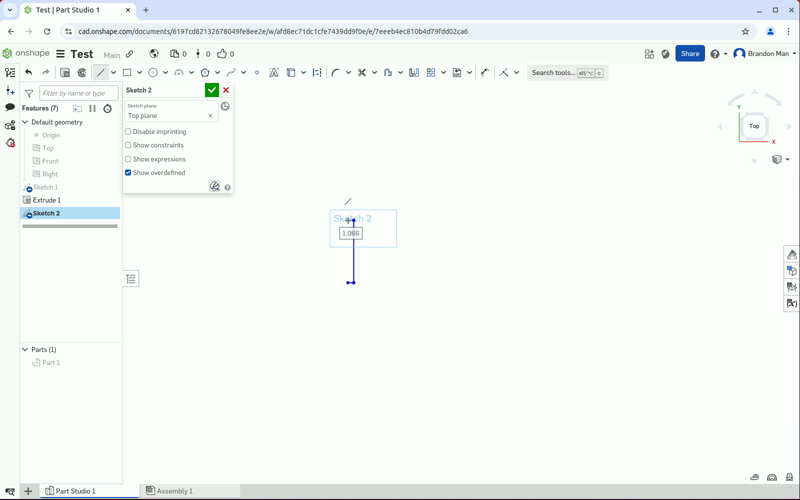
key_up(shift)
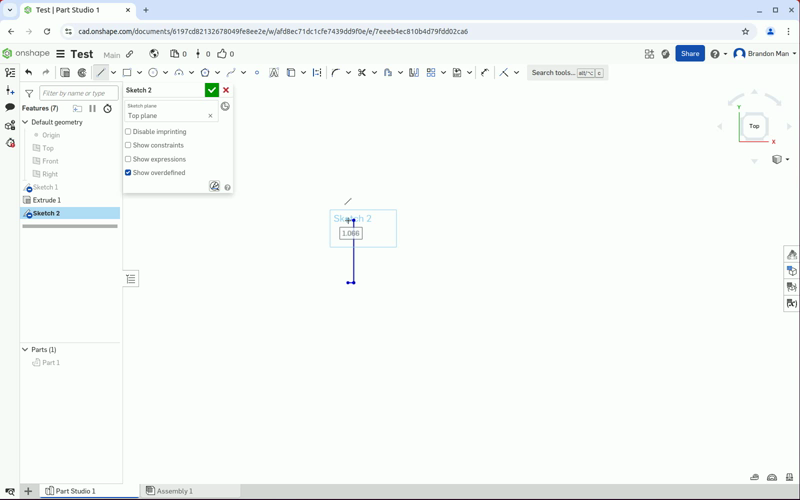
key_down(shift)
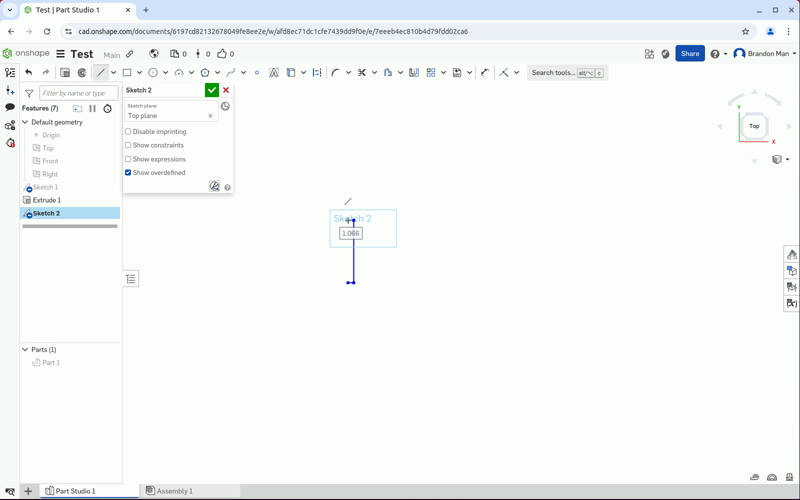
mouse_move(348, 282)
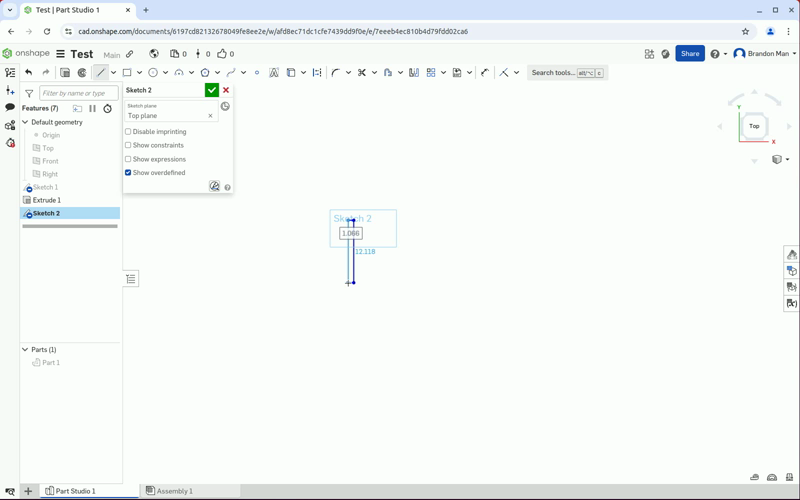
key_up(shift)
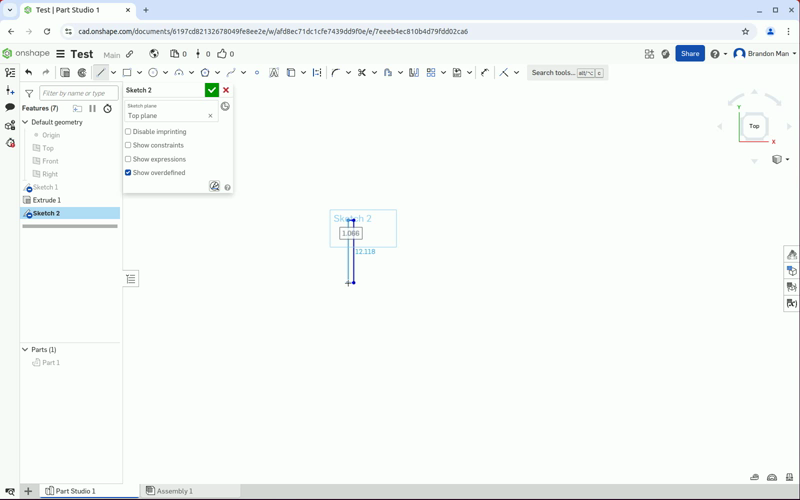
click(348, 282)
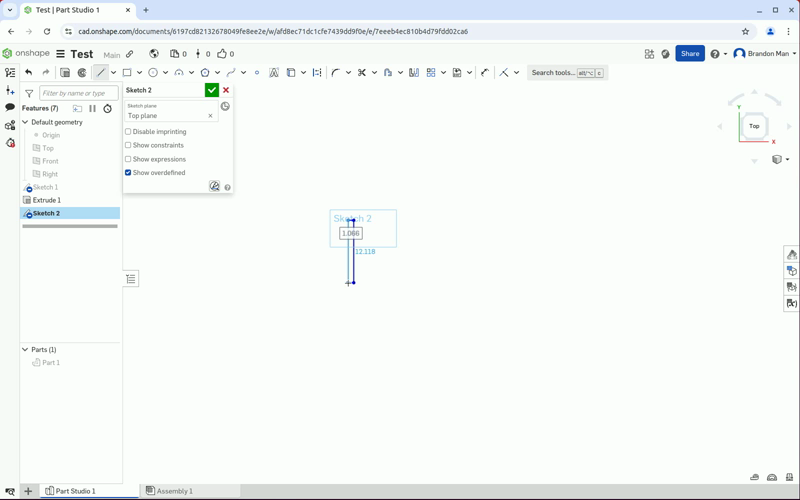
key(esc)
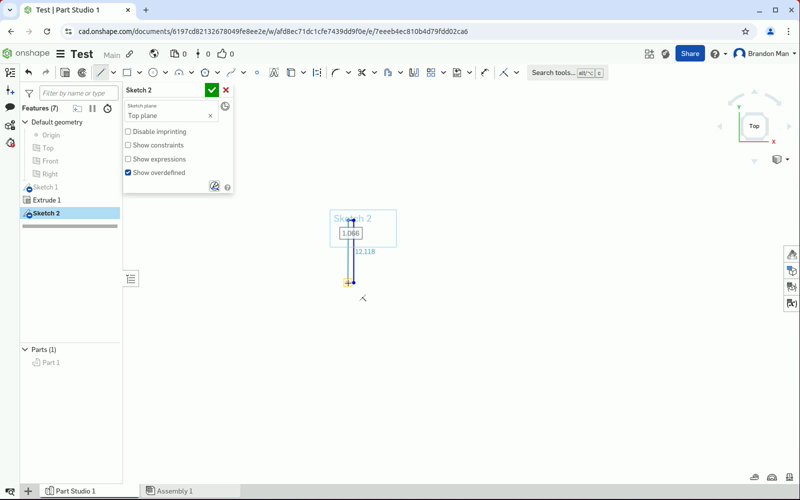
mouse_move(353, 247)
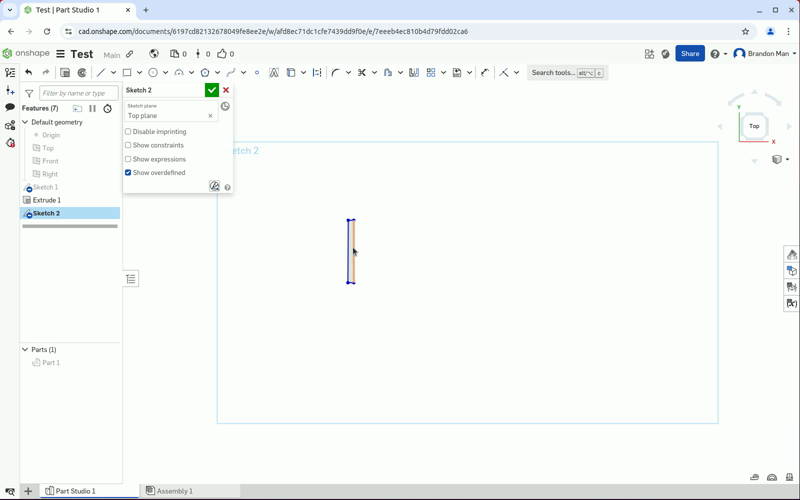
scroll(6)
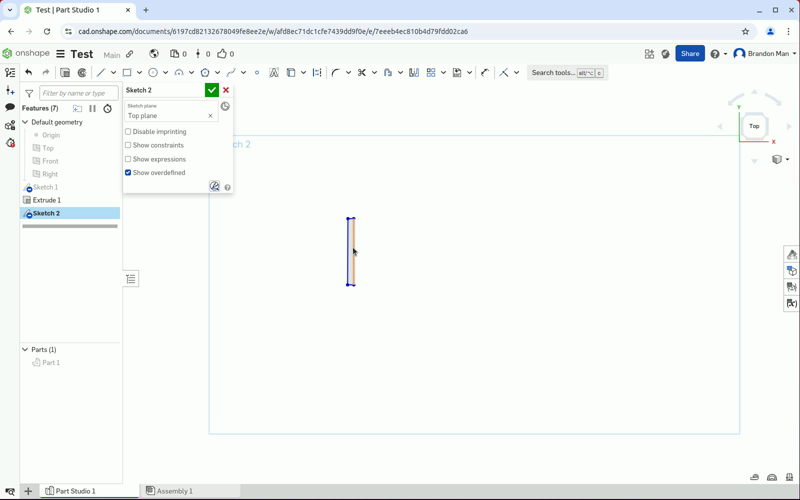
scroll(6)
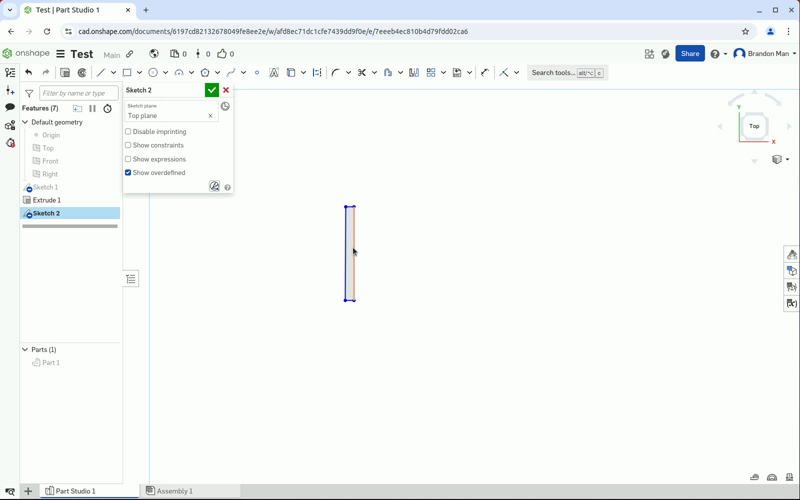
scroll(6)
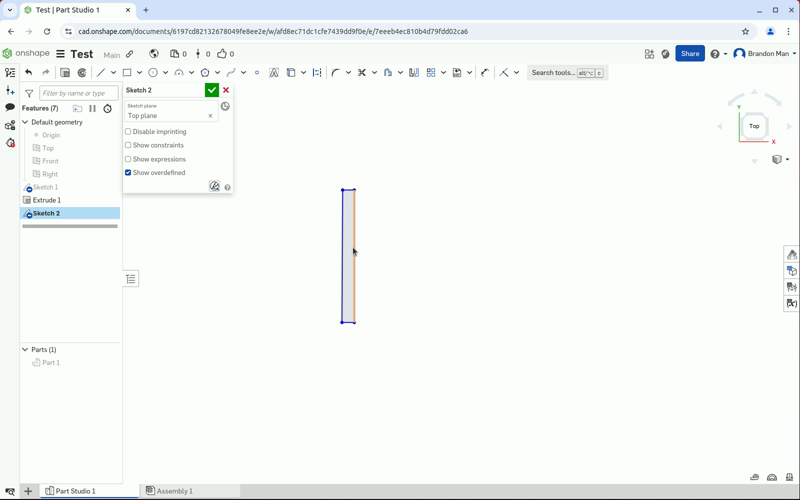
scroll(6)
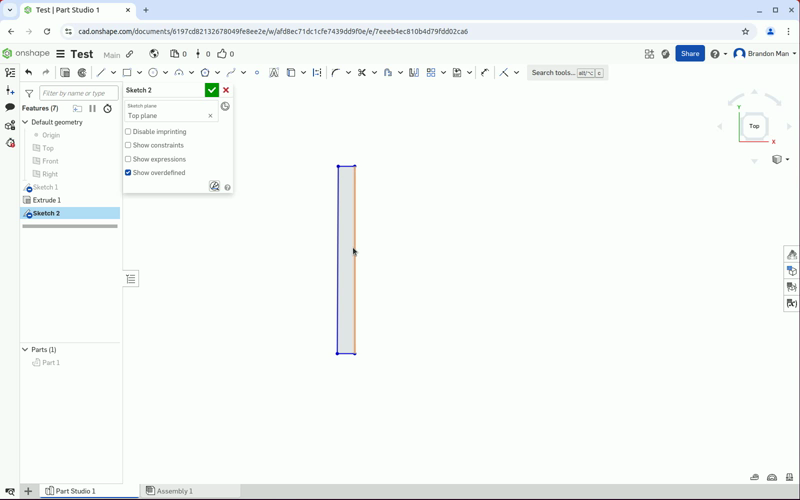
scroll(6)
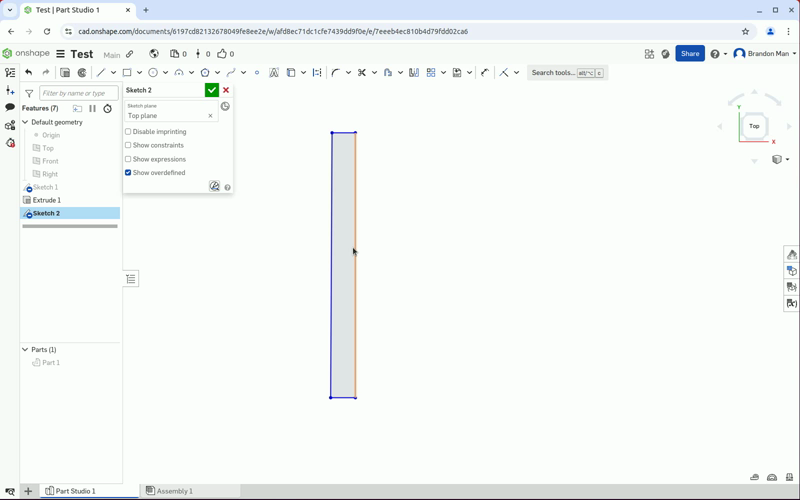
scroll(6)
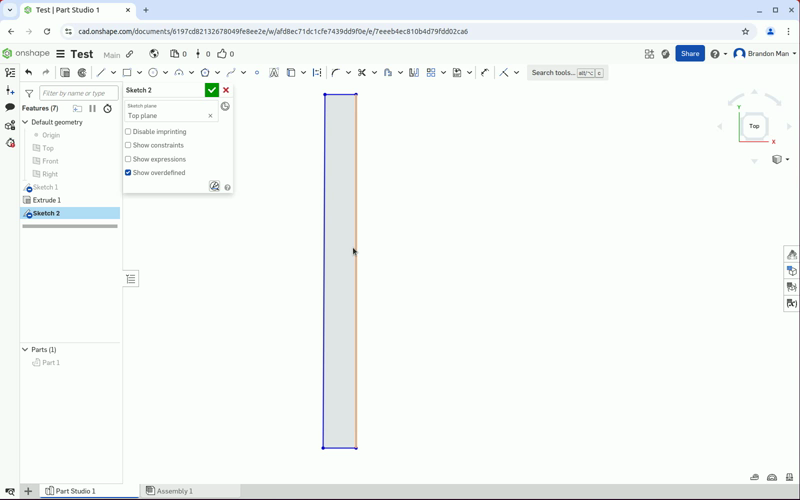
scroll(6)
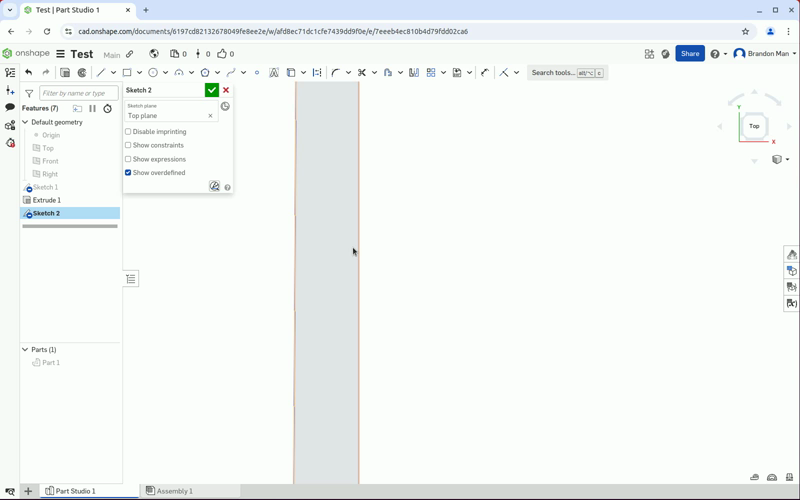
click(353, 247)
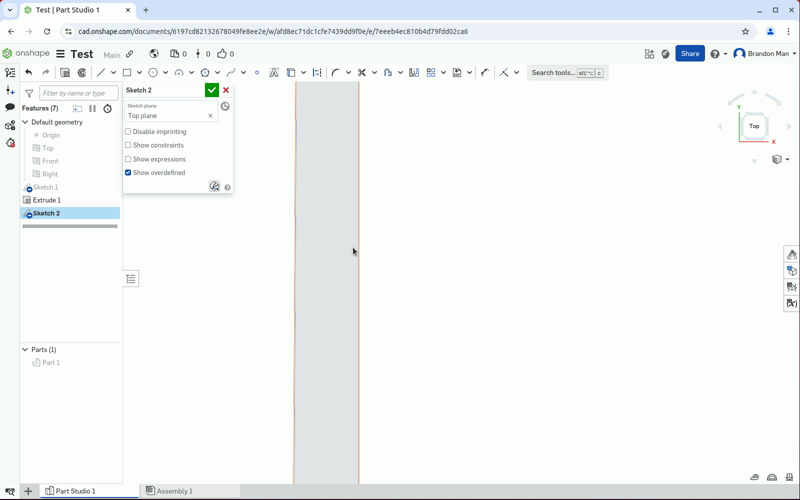
scroll(-6)
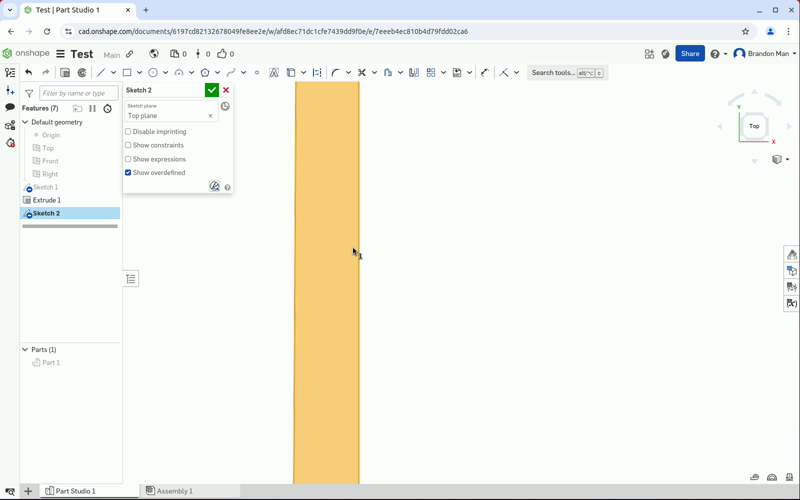
scroll(-6)
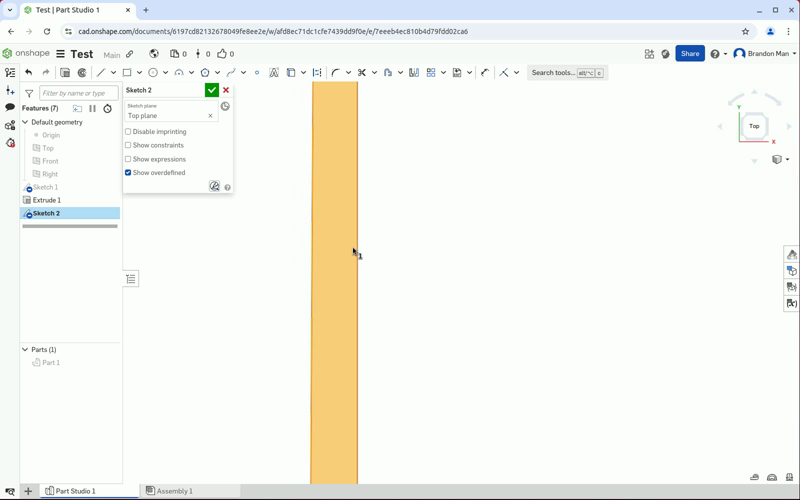
scroll(-6)
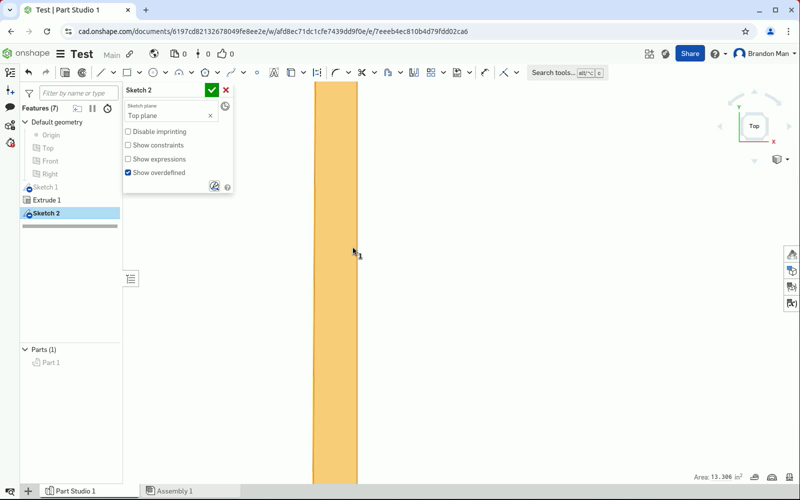
scroll(-6)
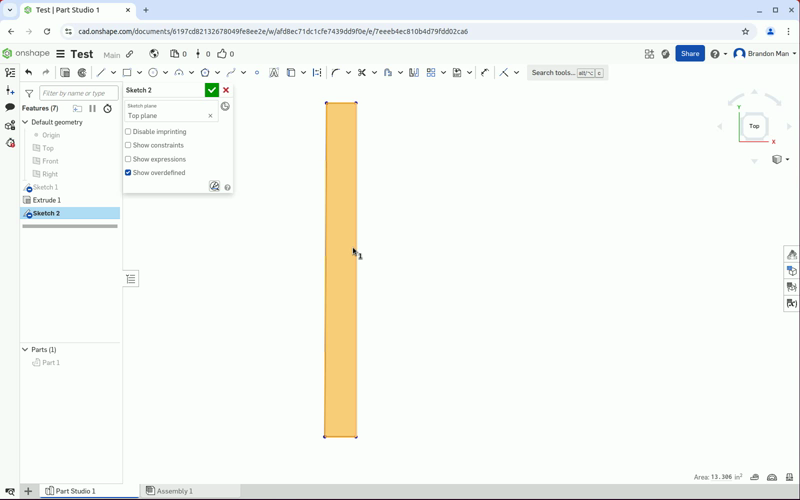
scroll(-6)
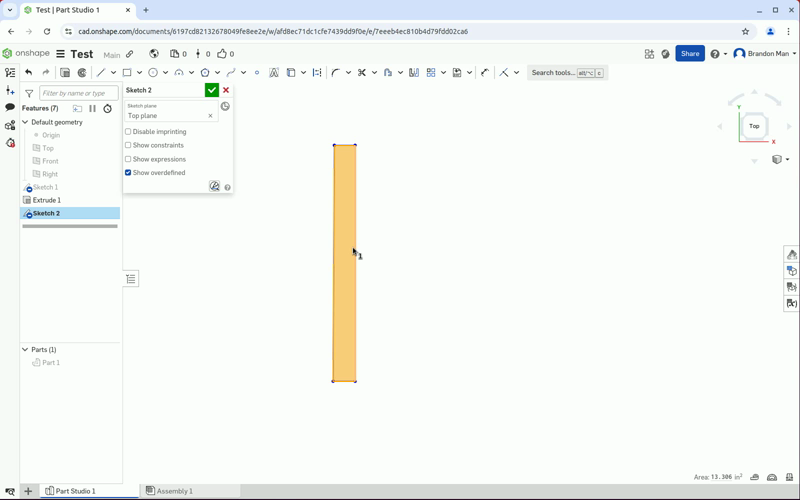
scroll(-6)
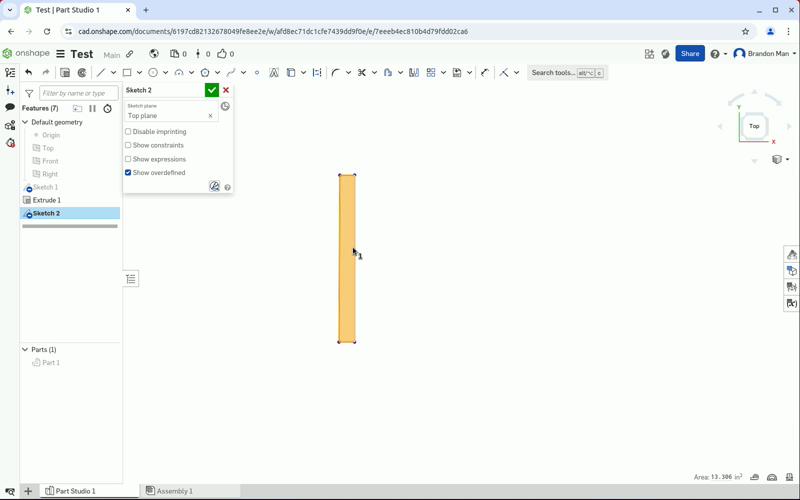
scroll(-6)
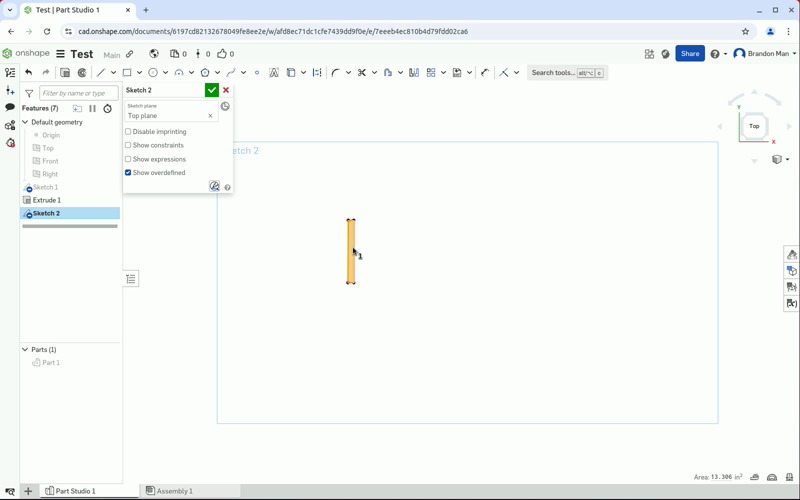
mouse_move(73, 352)
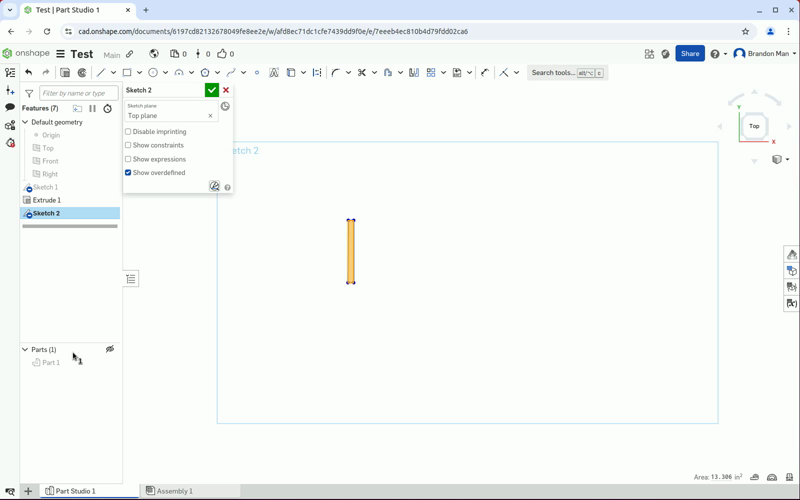
key(shift+y)
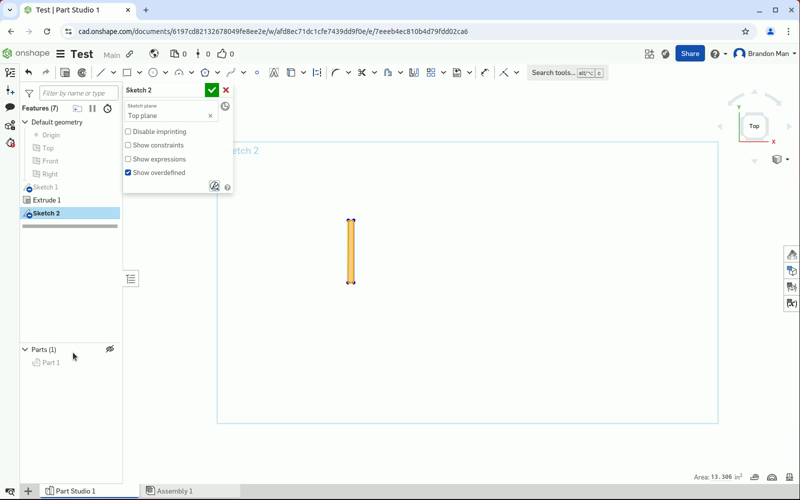
key(shift+e)
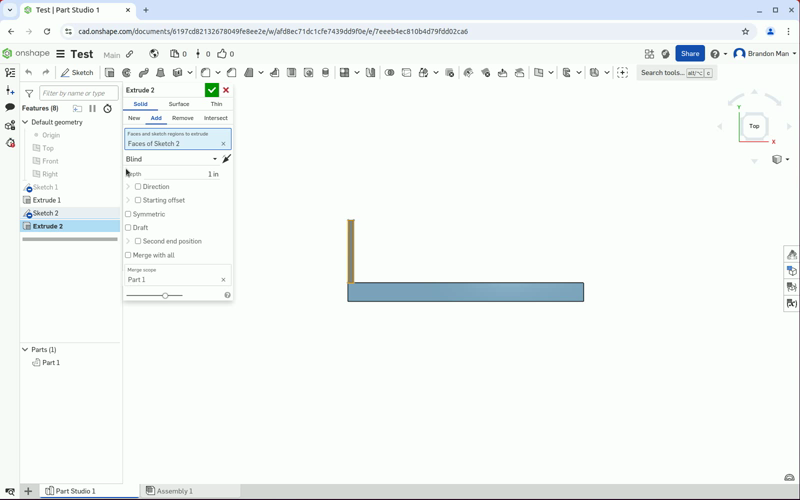
mouse_move(143, 106)
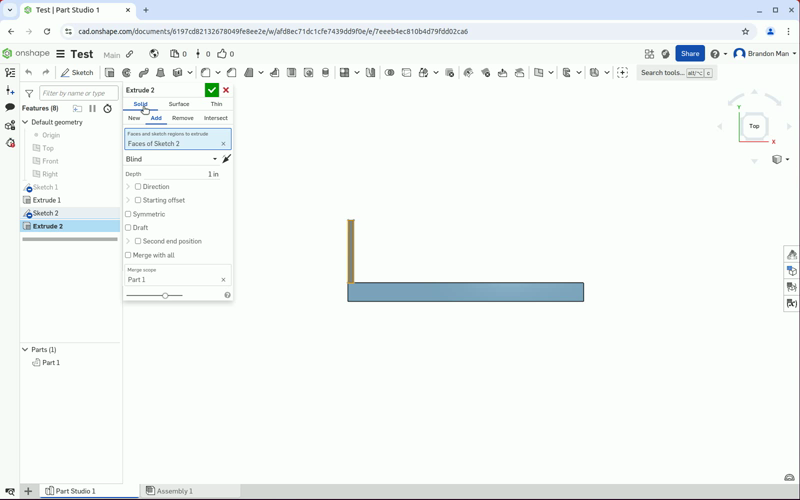
click(143, 106)
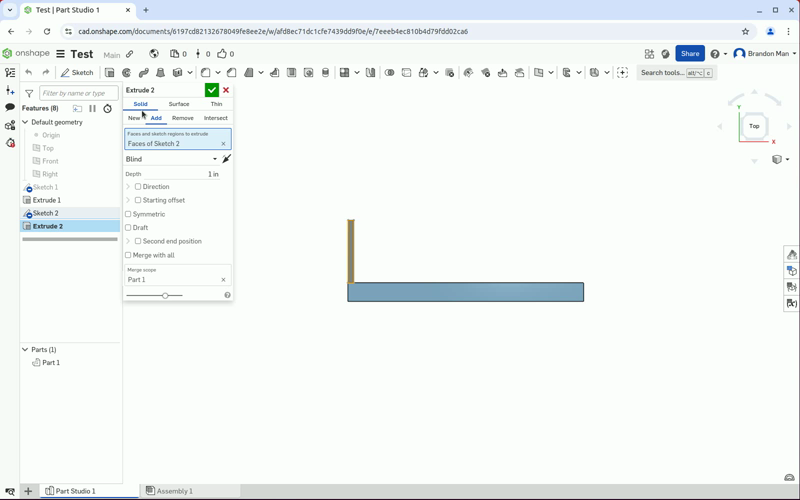
mouse_move(137, 120)
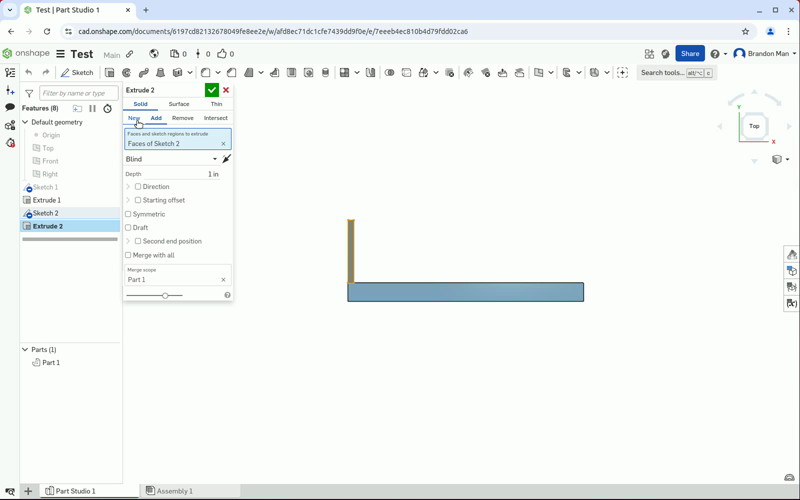
click(137, 120)
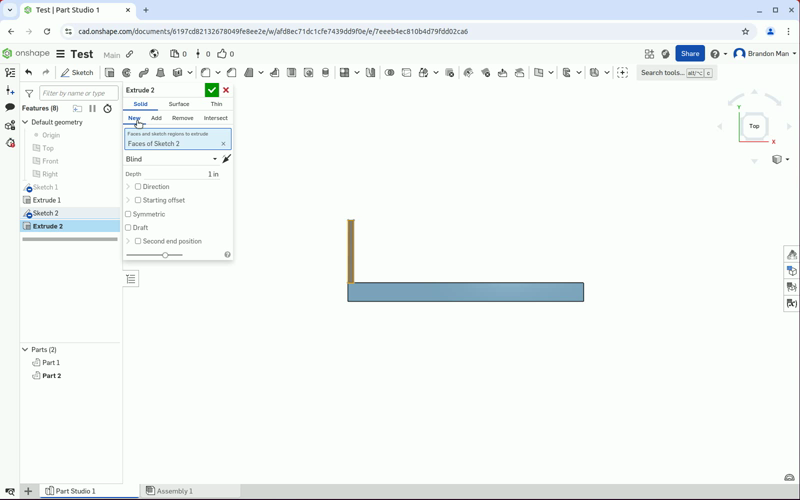
key(tab, 4)
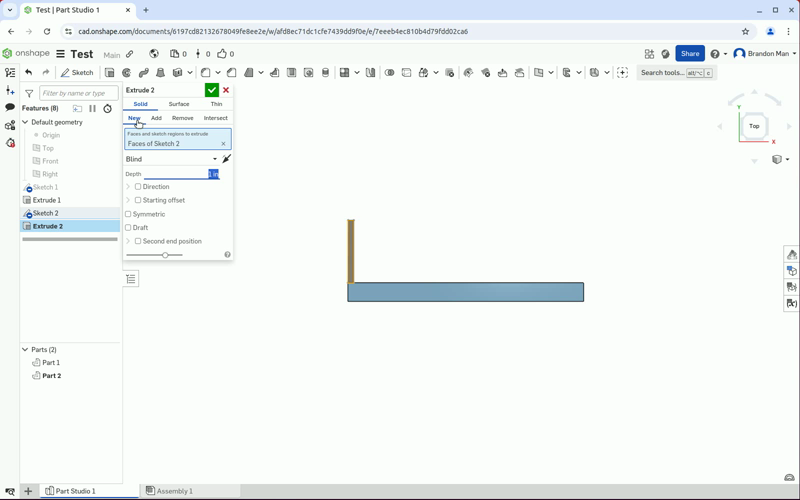
text(15.165)
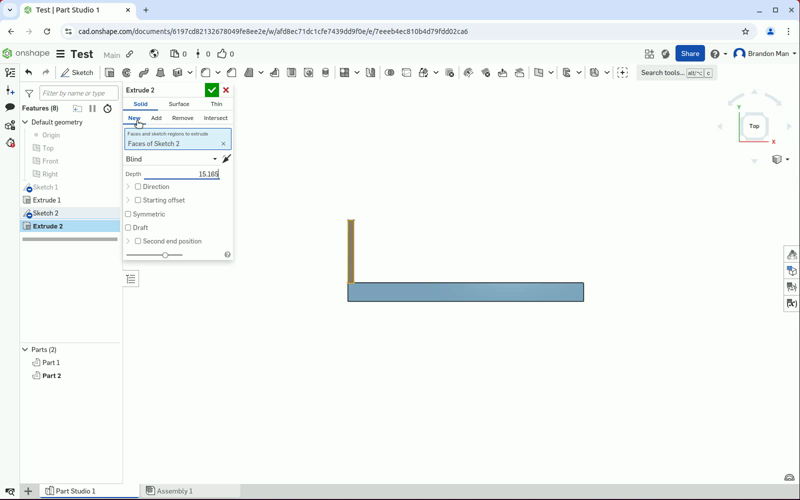
key(enter)
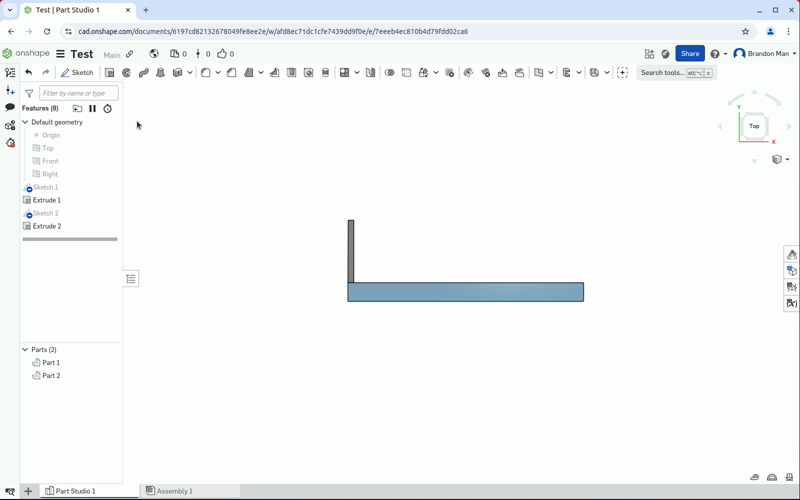
key(shift+h)
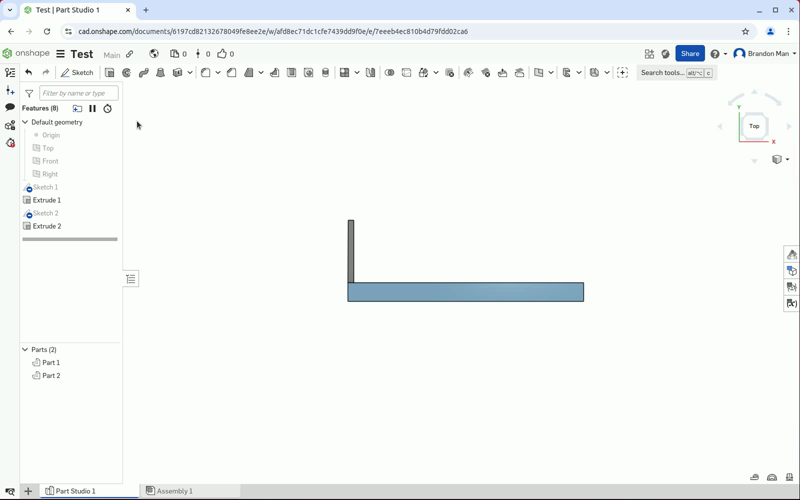
key(shift+h)
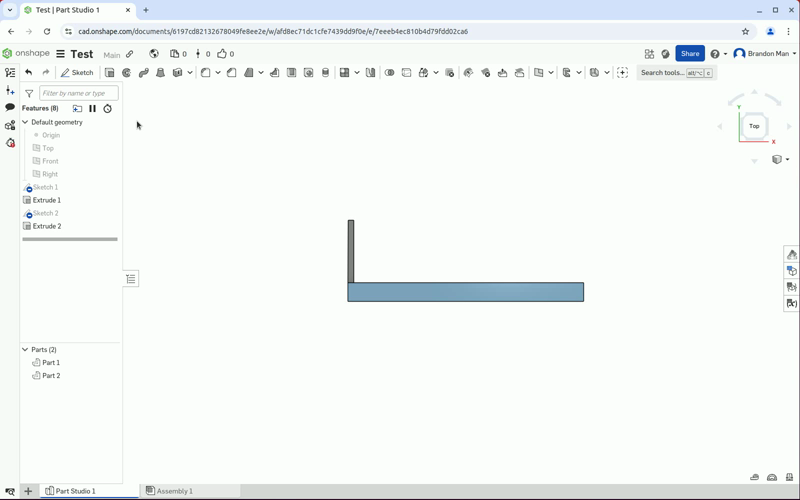
mouse_move(73, 189)
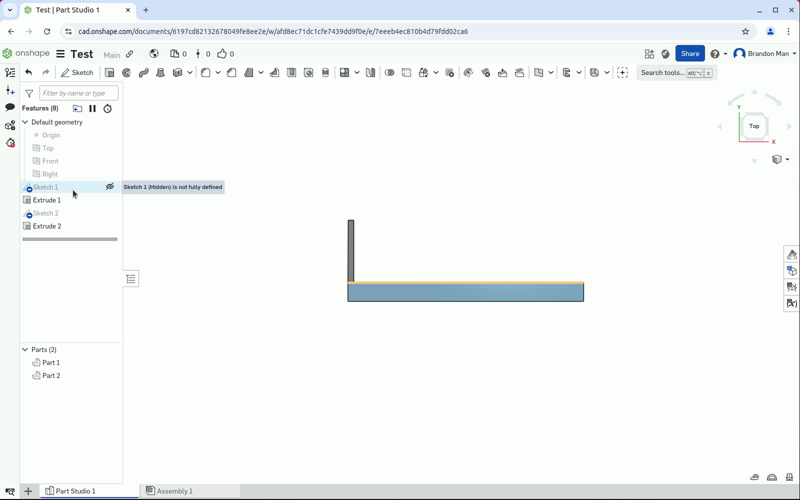
click(73, 189)
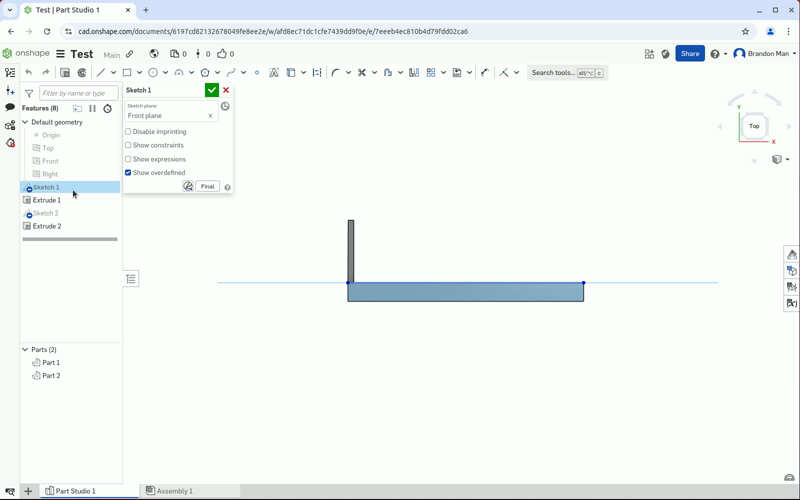
mouse_move(229, 92)
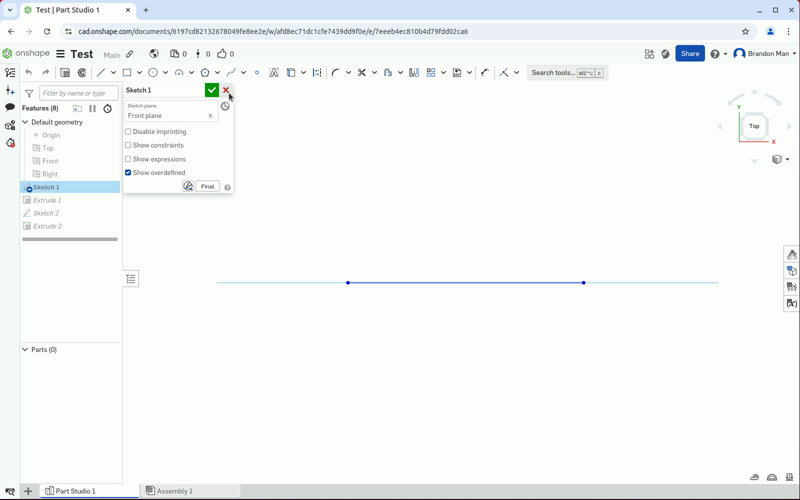
click(229, 92)
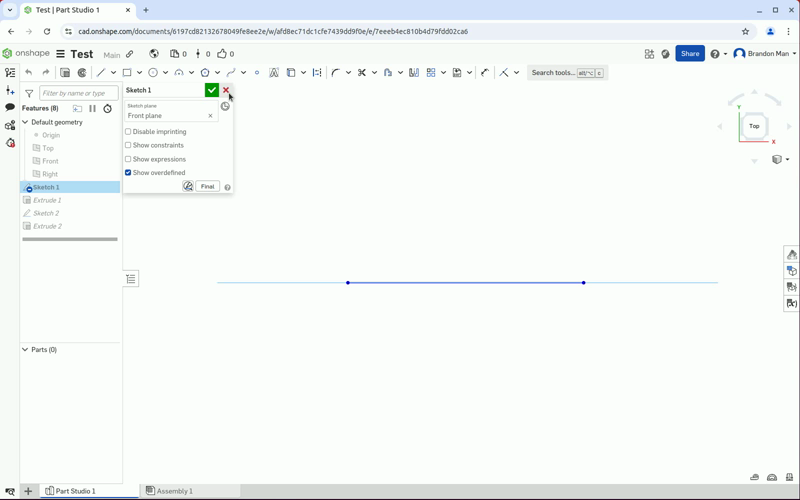
key(shift+s)
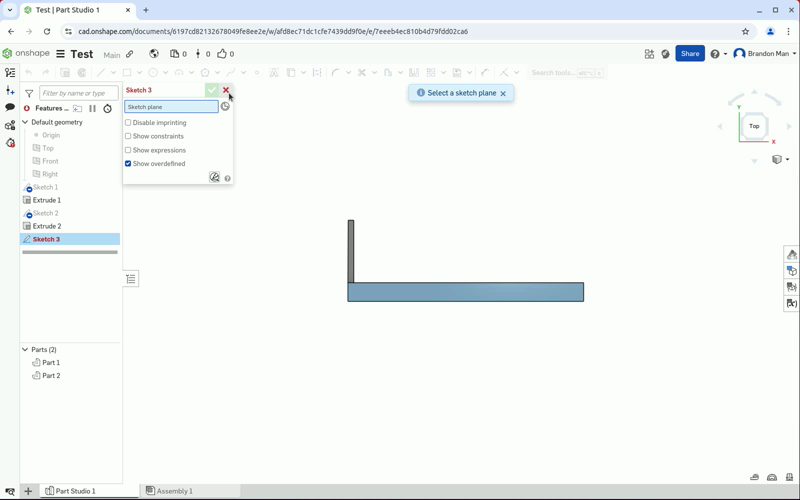
mouse_move(73, 150)
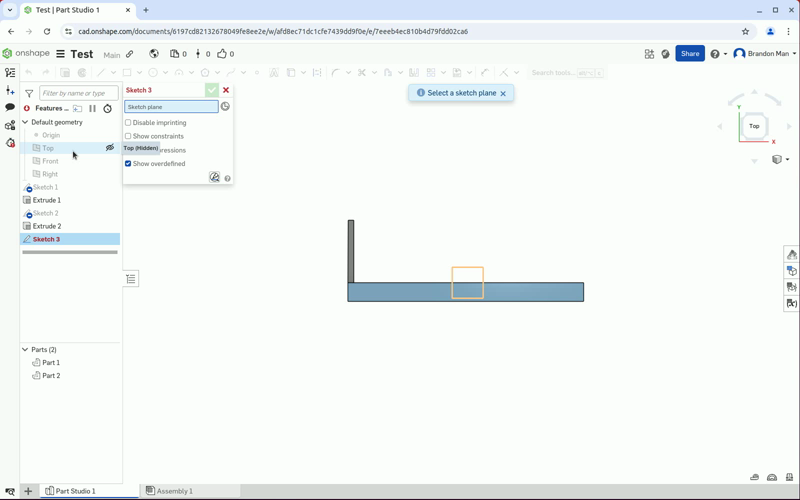
click(73, 150)
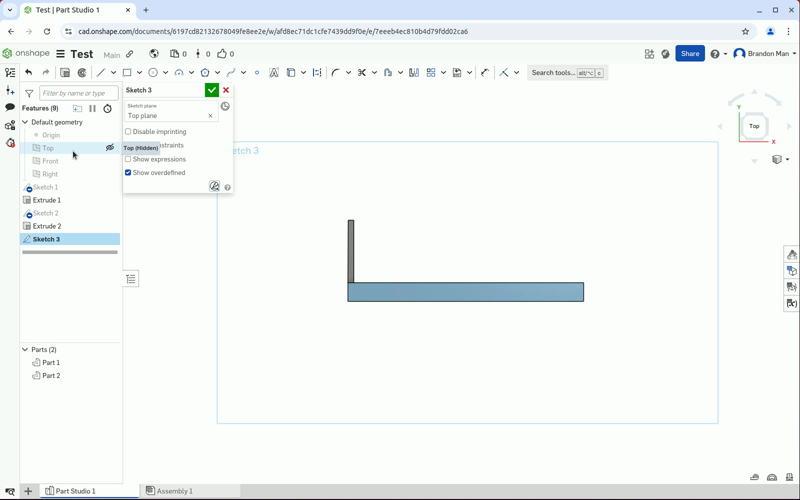
mouse_move(73, 352)
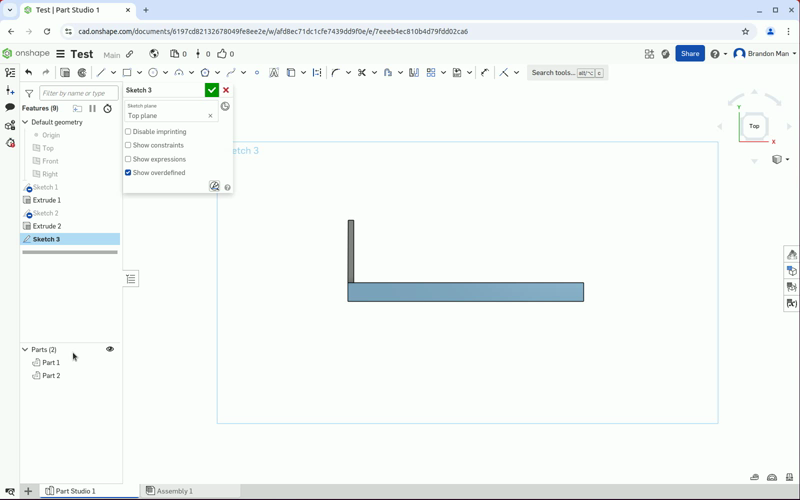
key(y)
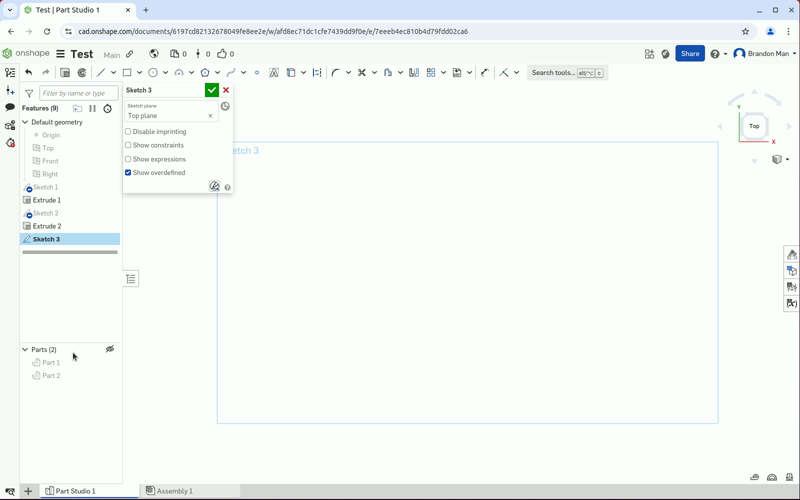
key(l)
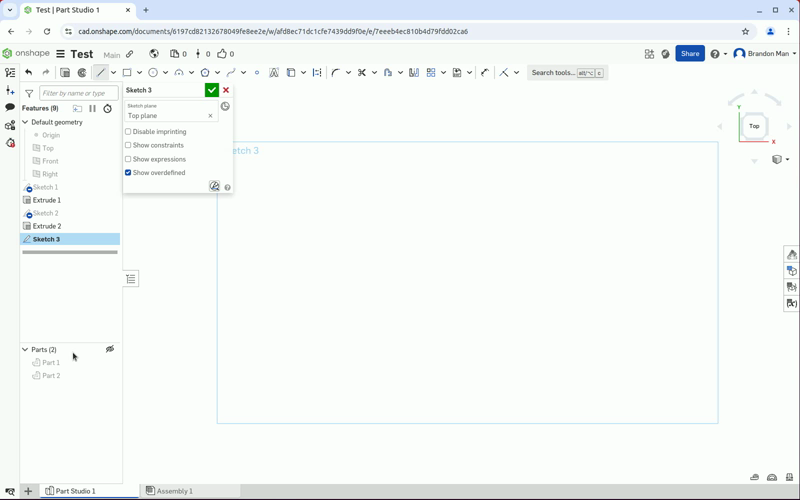
key_down(shift)
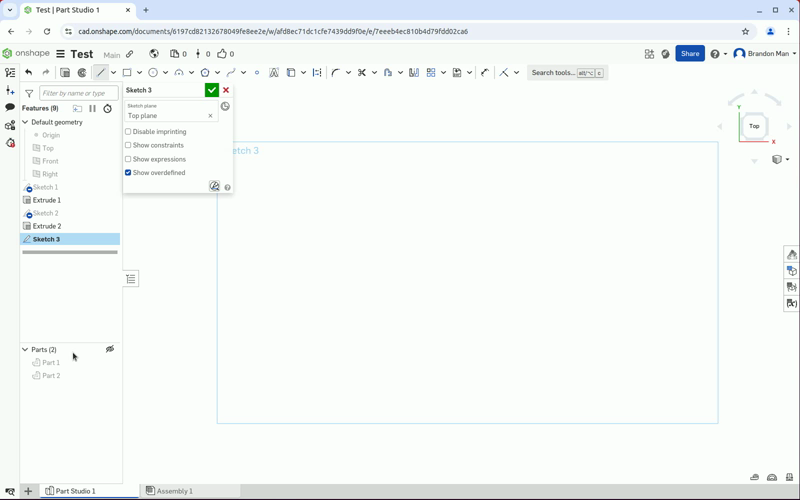
mouse_move(568, 282)
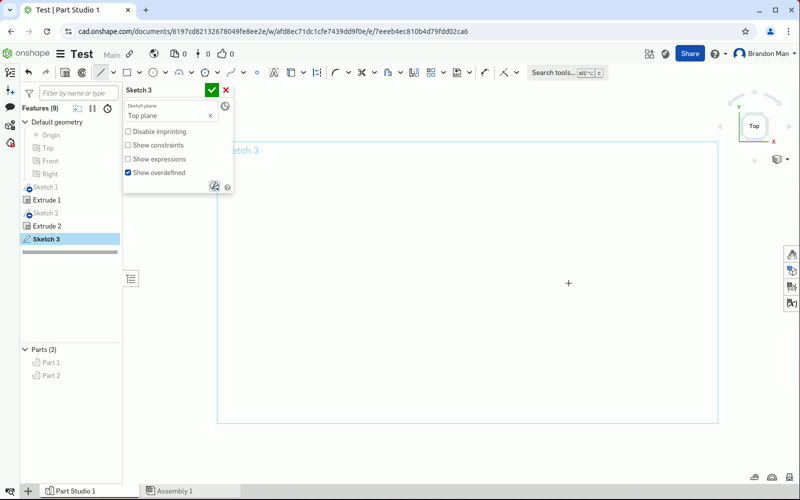
click(568, 282)
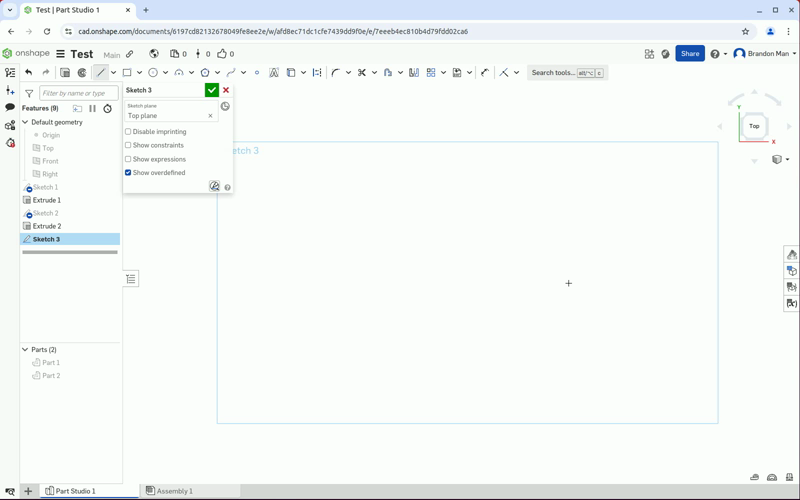
key_up(shift)
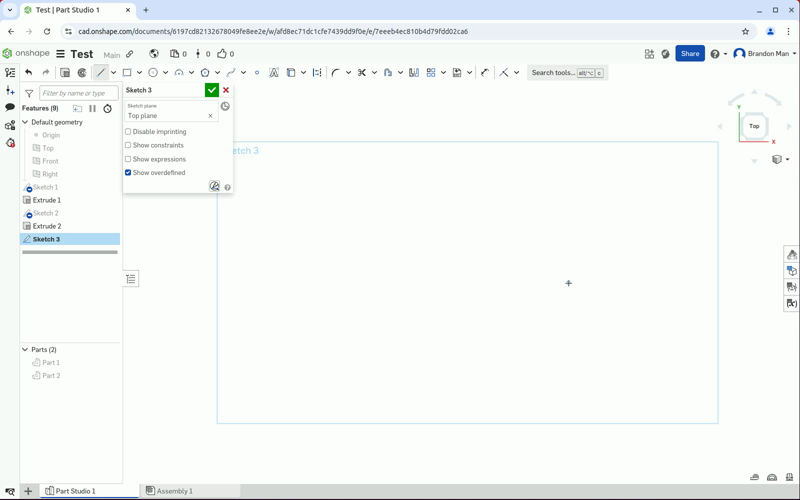
key_down(shift)
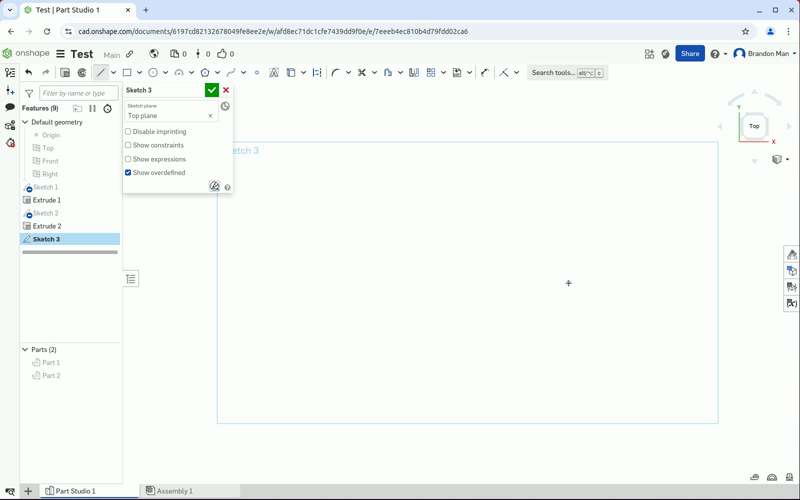
mouse_move(589, 282)
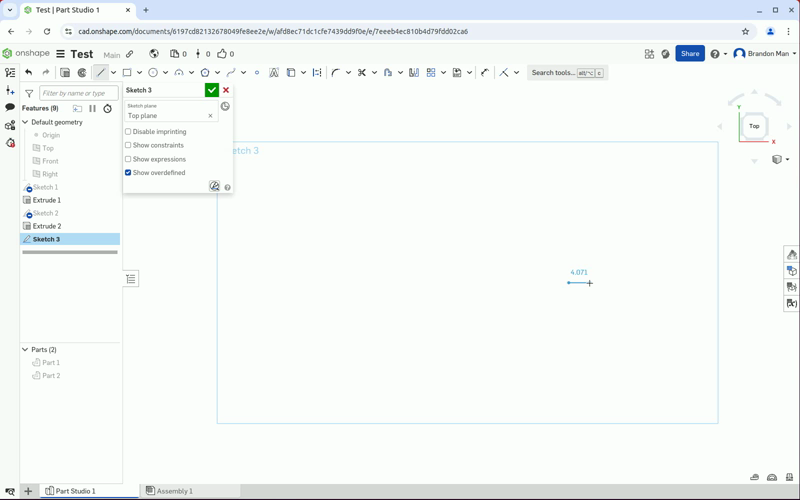
mouse_move(571, 282)
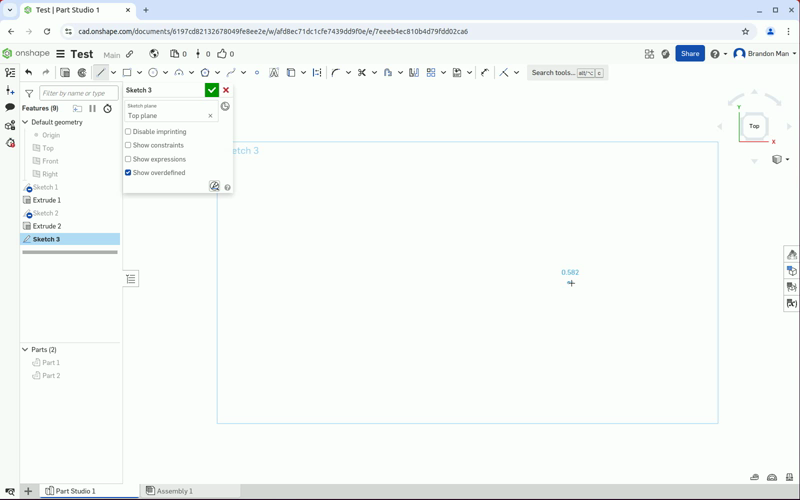
scroll(6)
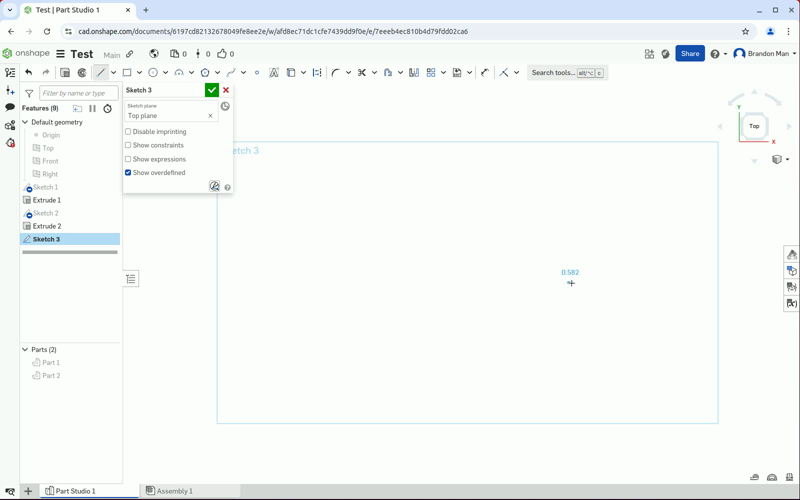
scroll(6)
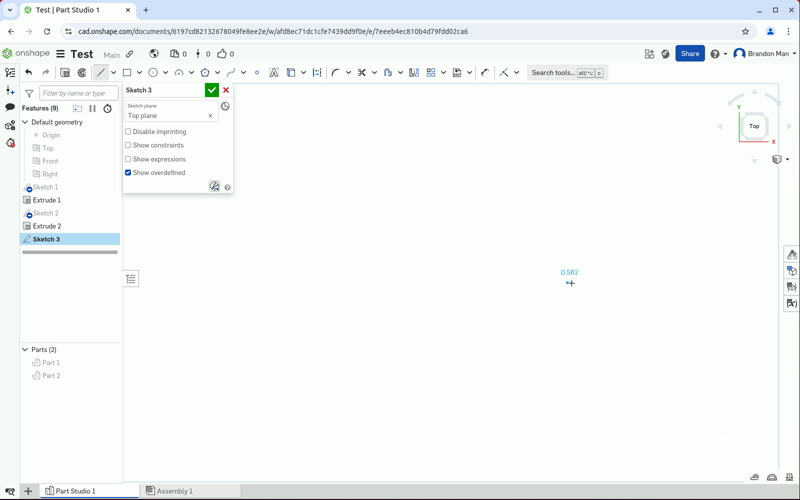
scroll(6)
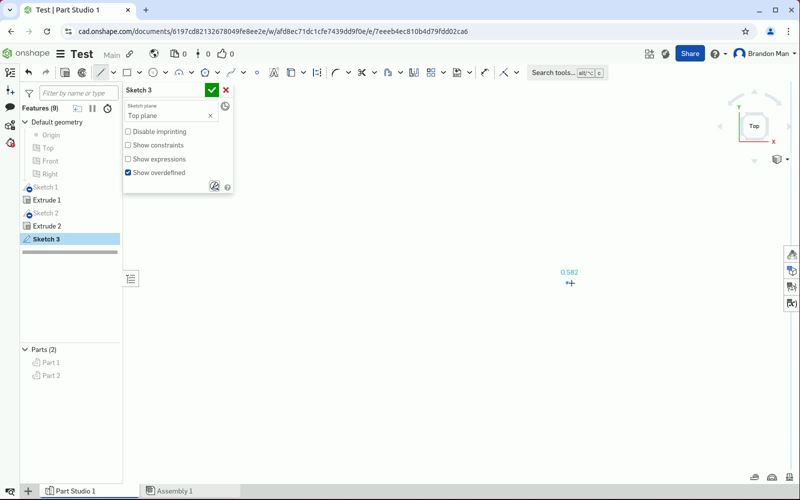
scroll(6)
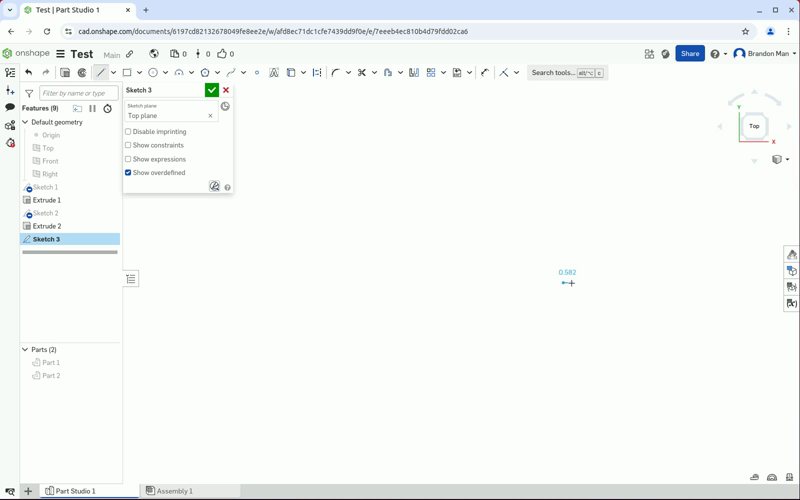
scroll(6)
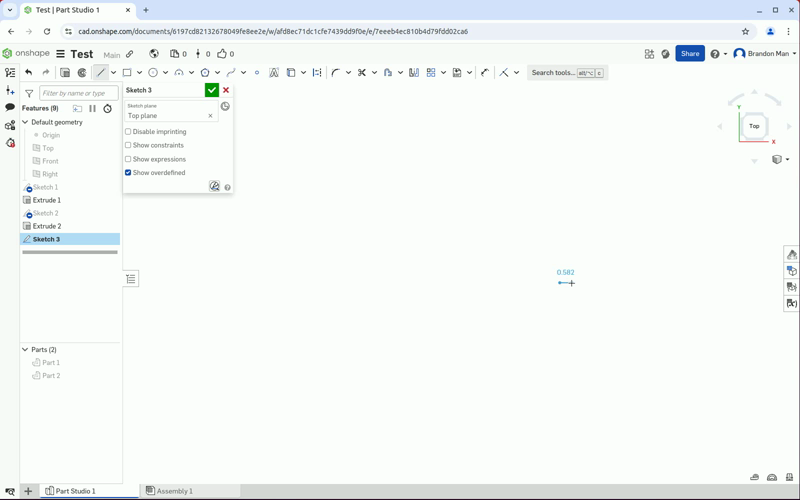
scroll(6)
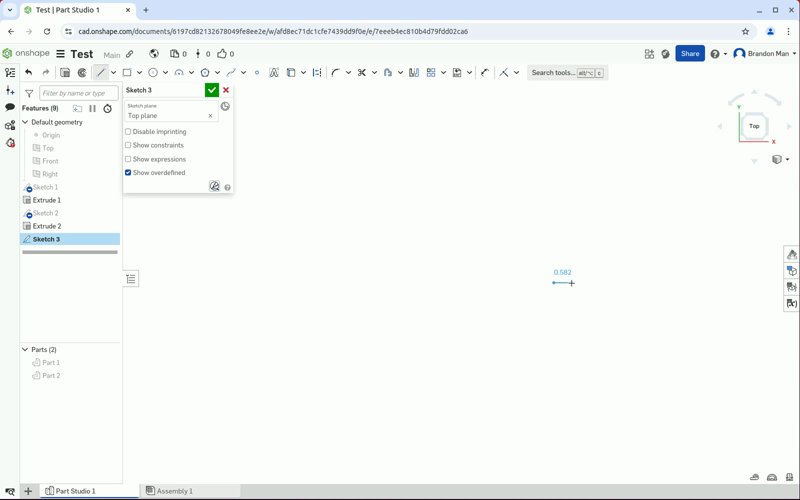
scroll(6)
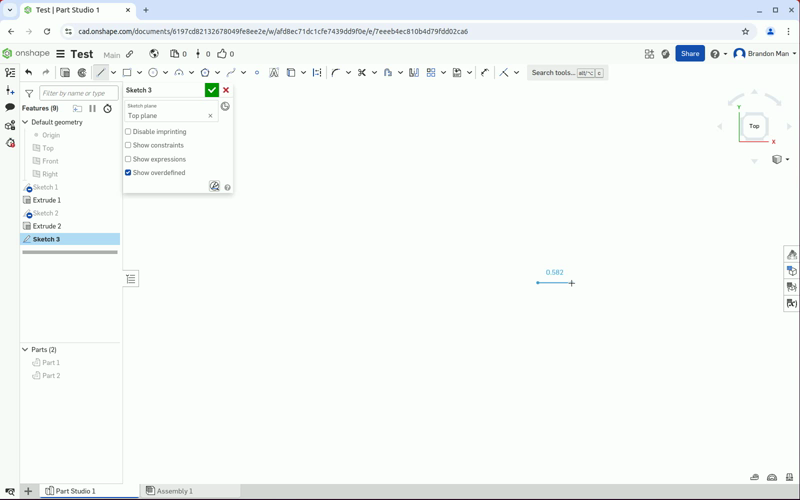
click(571, 282)
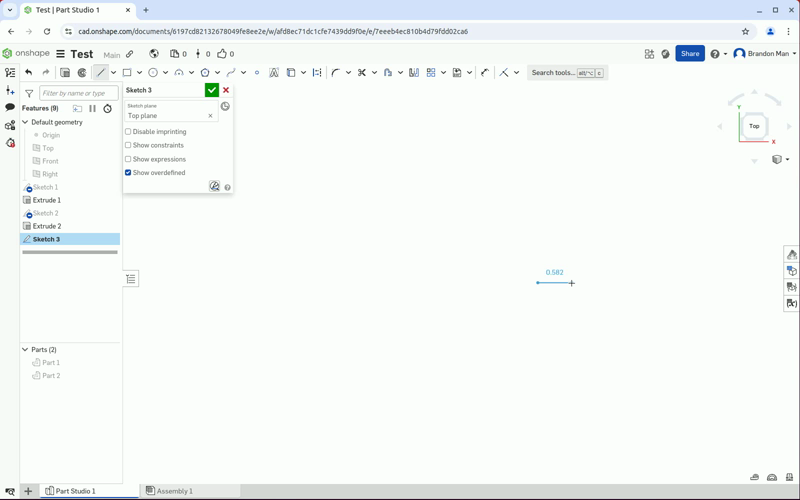
scroll(-6)
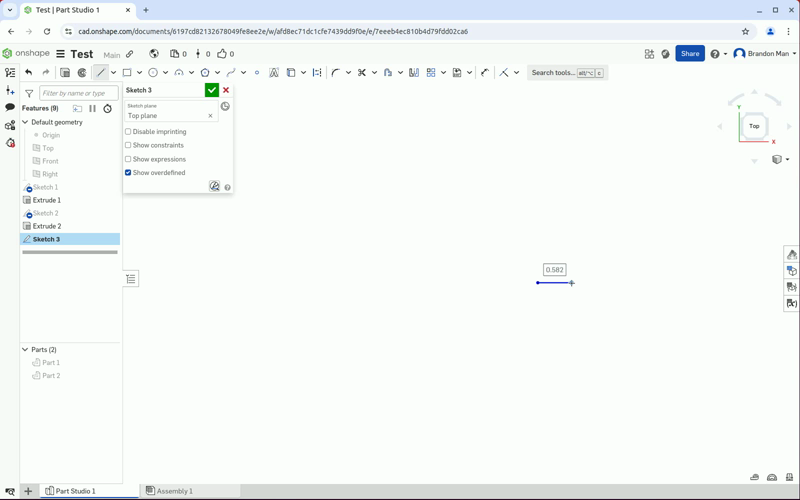
scroll(-6)
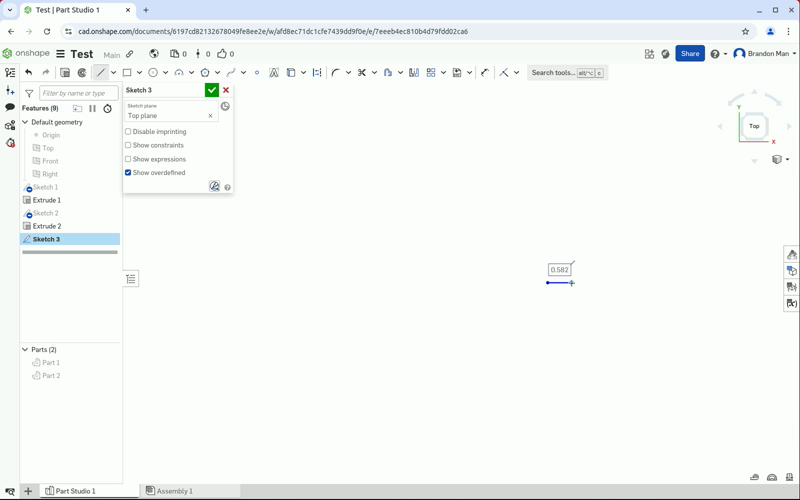
scroll(-6)
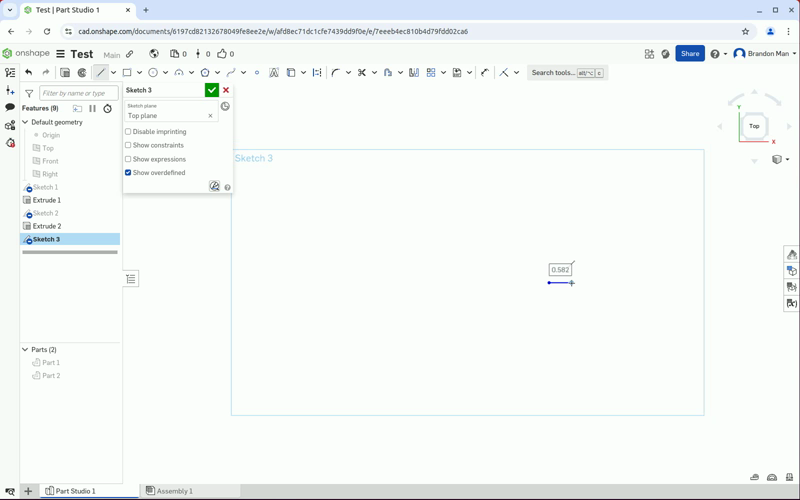
scroll(-6)
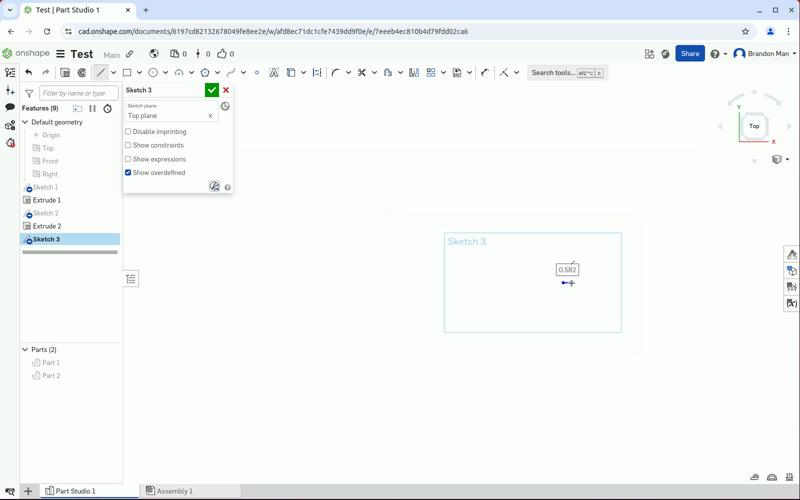
scroll(-6)
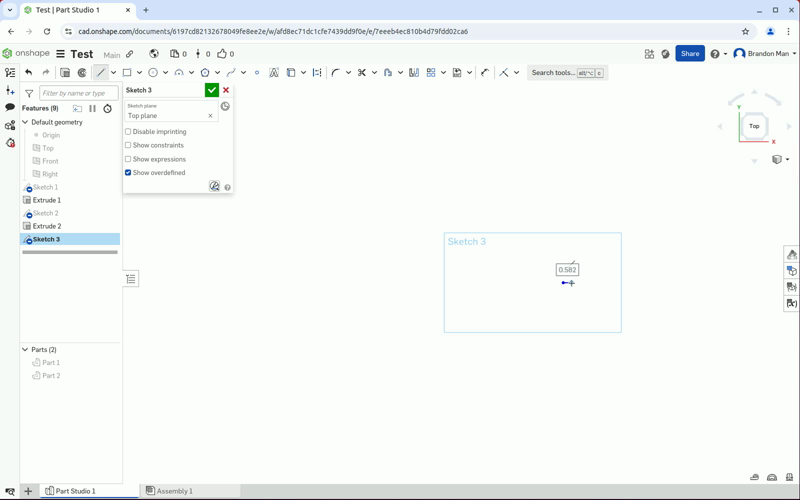
scroll(-6)
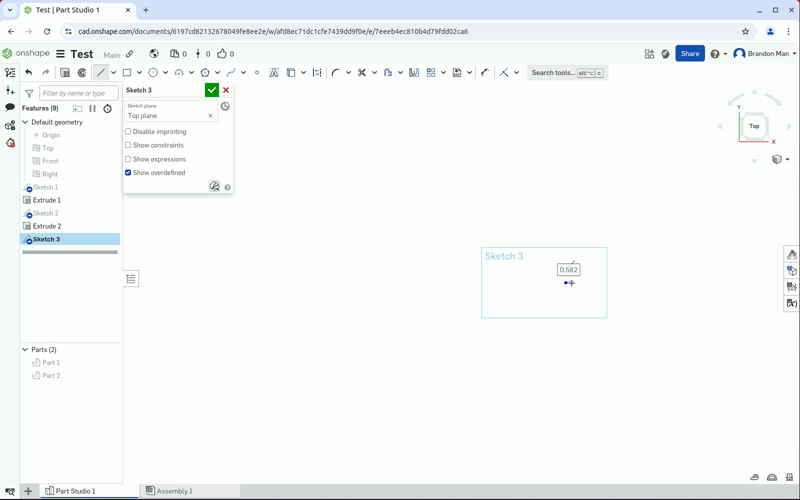
scroll(-6)
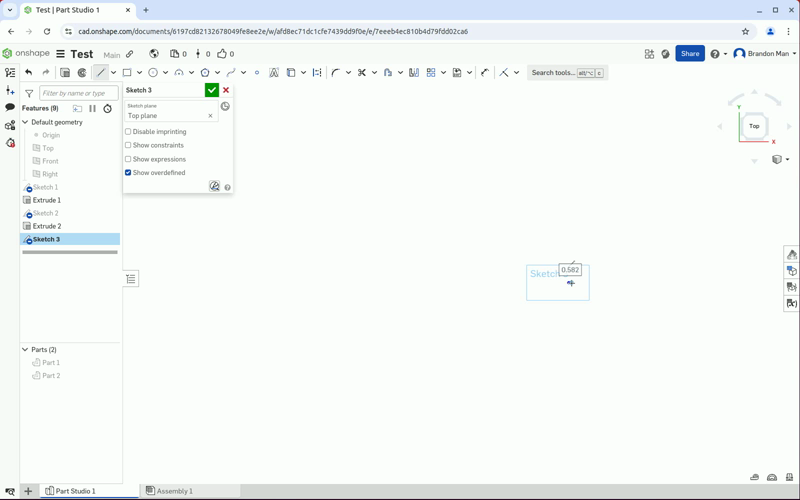
key_up(shift)
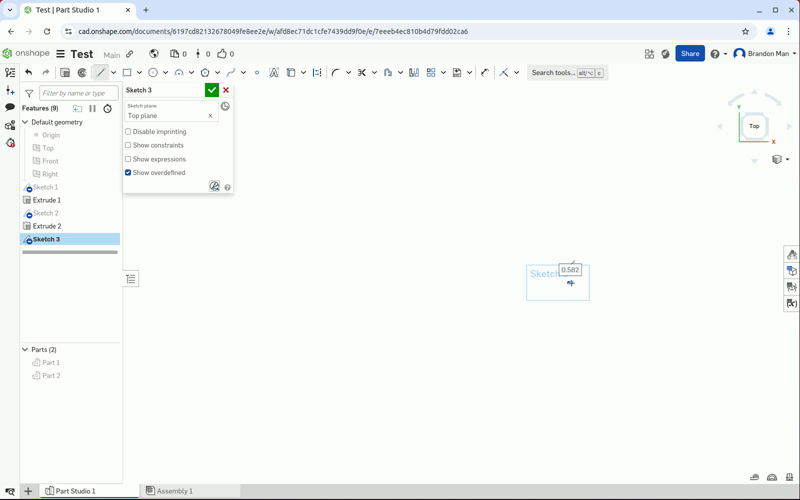
key_down(shift)
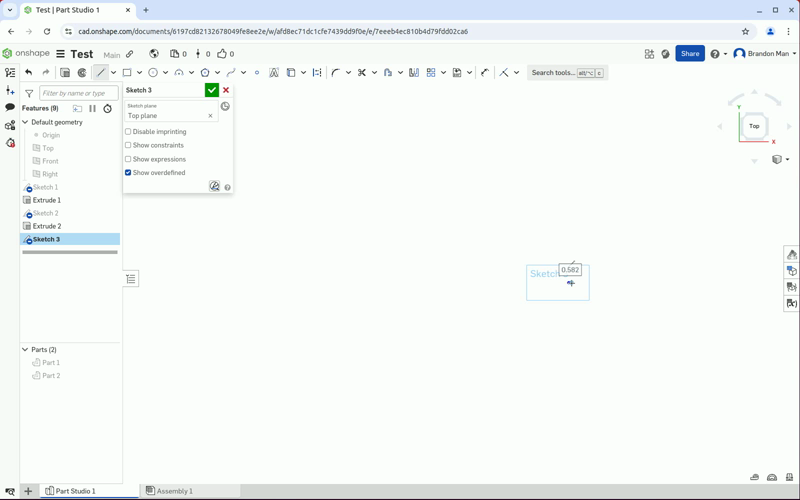
mouse_move(571, 220)
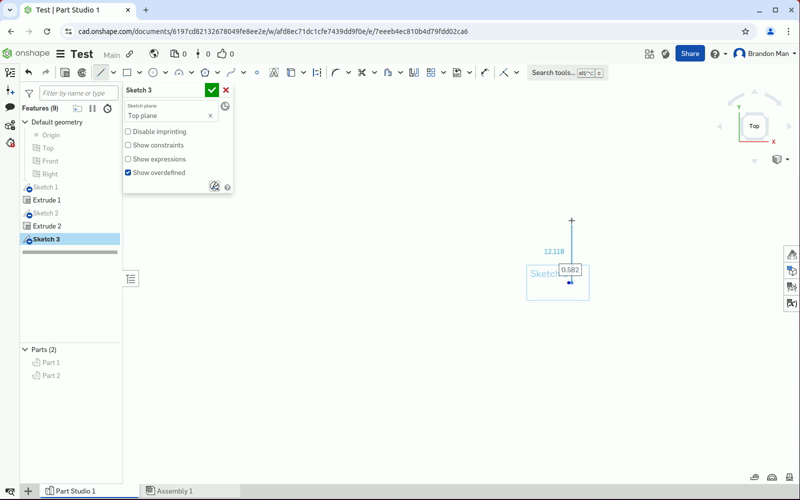
click(571, 220)
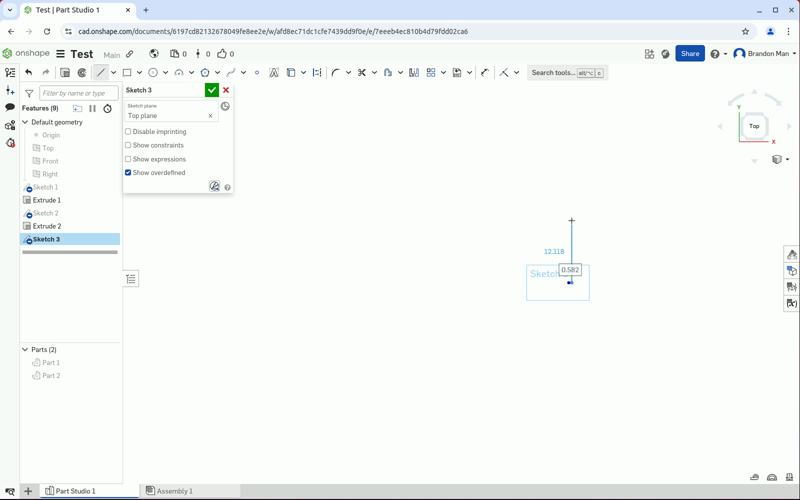
key_up(shift)
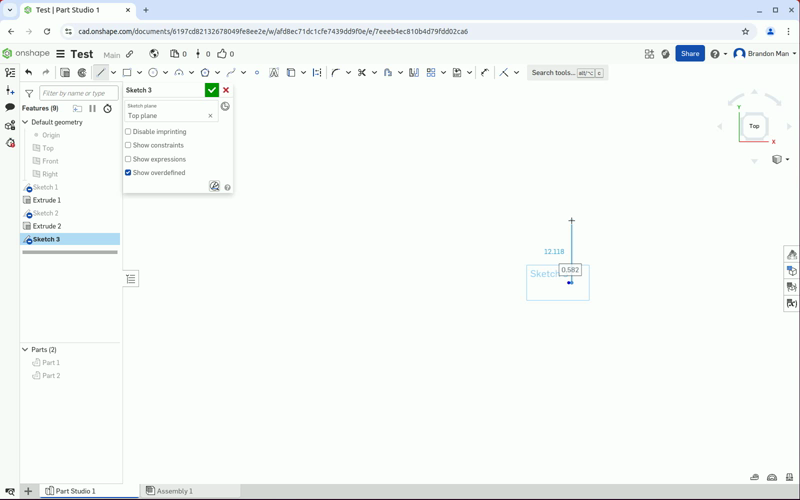
key_down(shift)
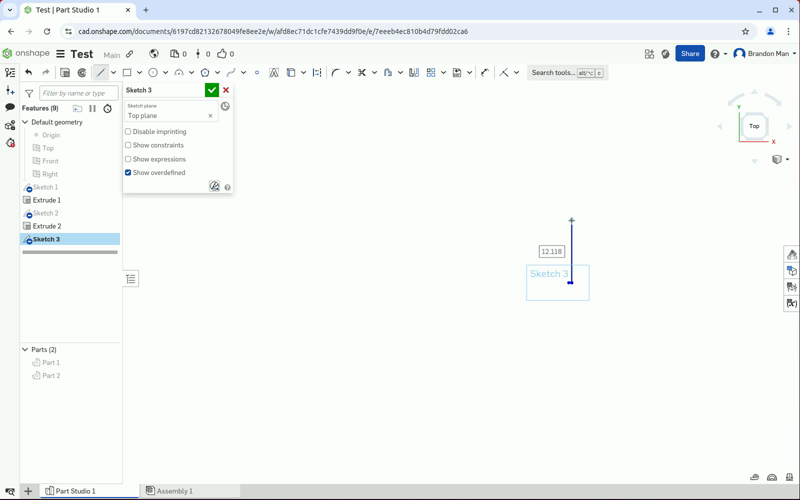
mouse_move(589, 220)
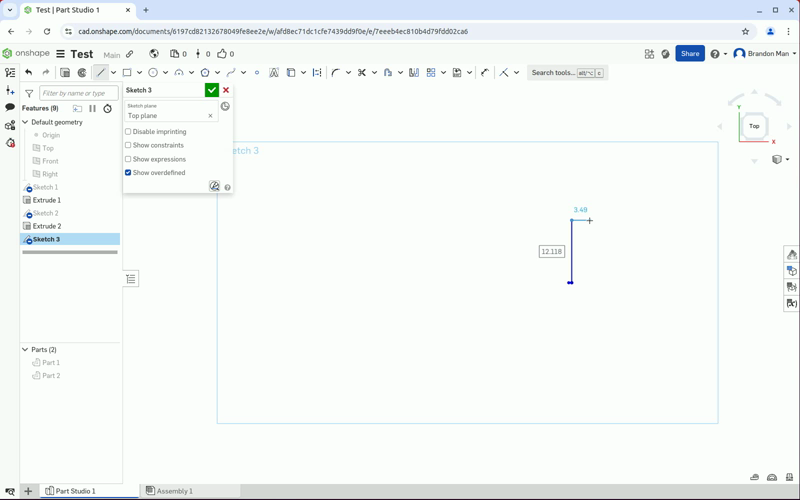
mouse_move(568, 220)
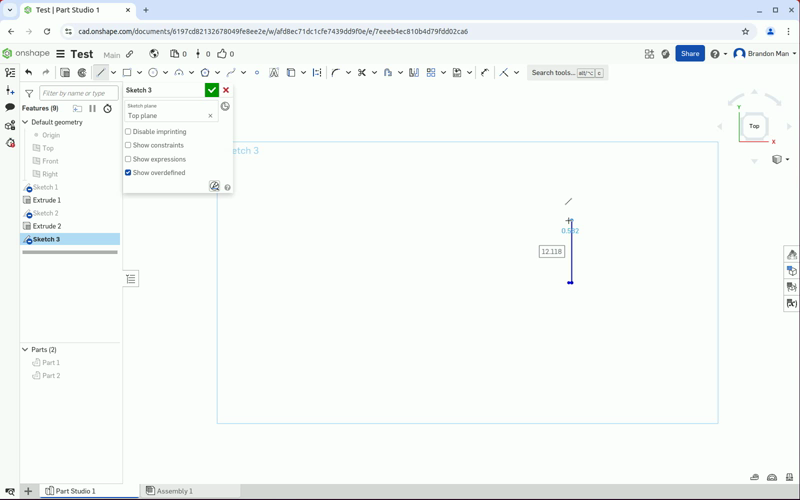
scroll(6)
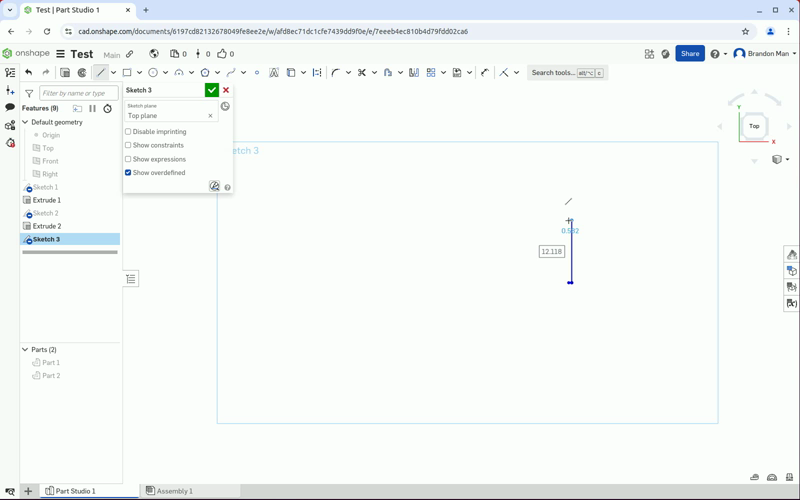
scroll(6)
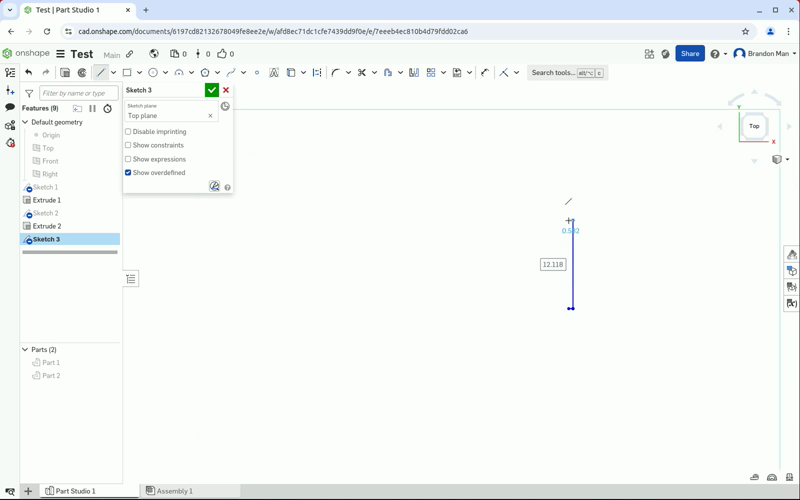
scroll(6)
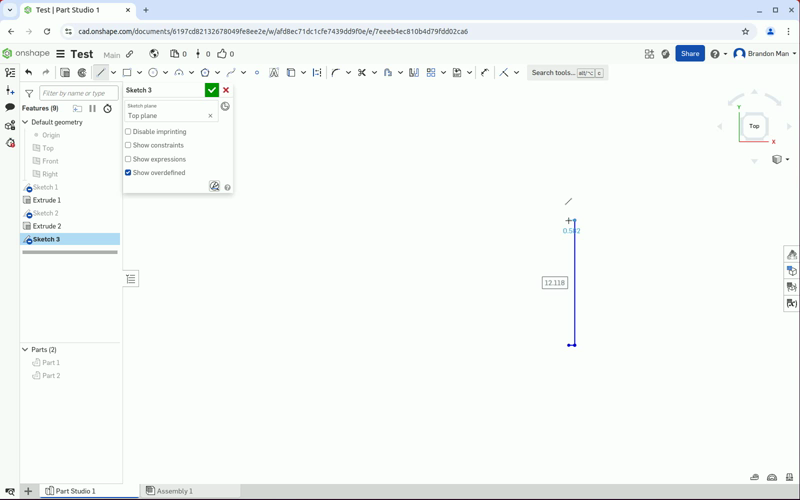
scroll(6)
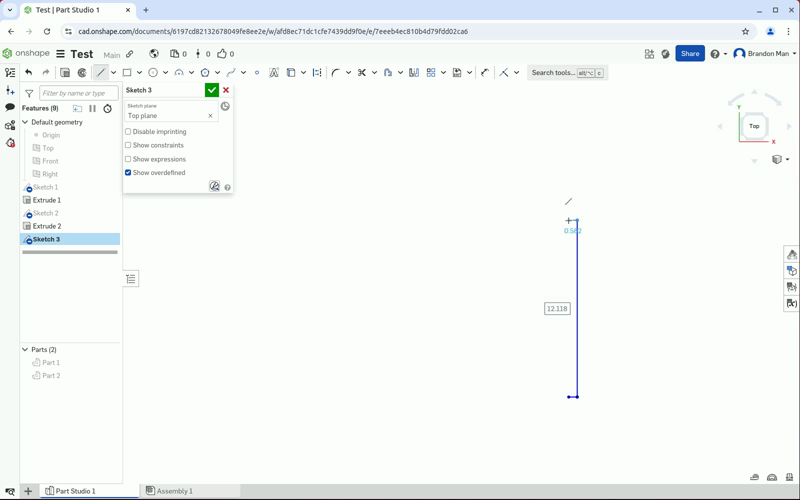
scroll(6)
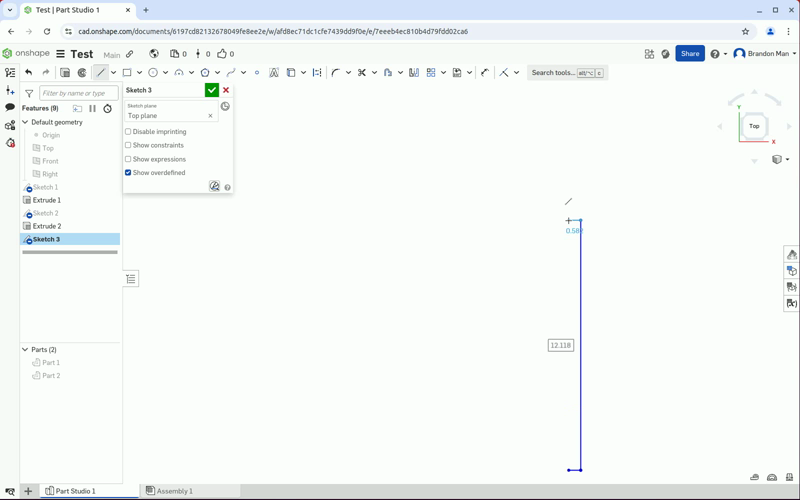
scroll(6)
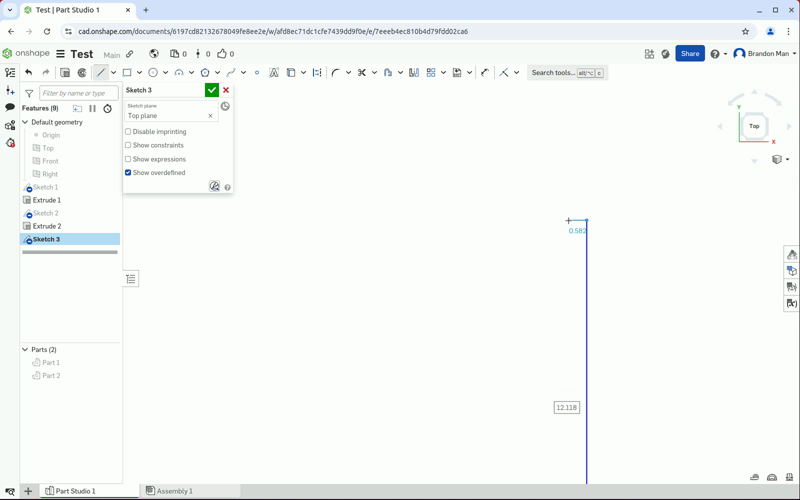
scroll(6)
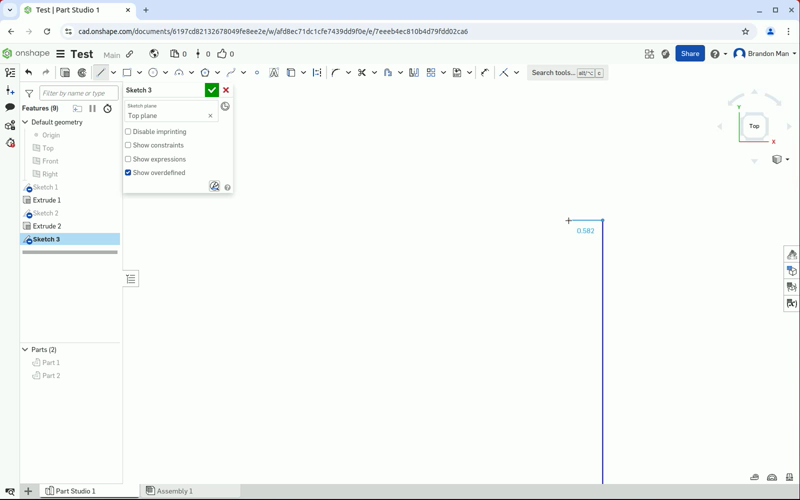
click(568, 220)
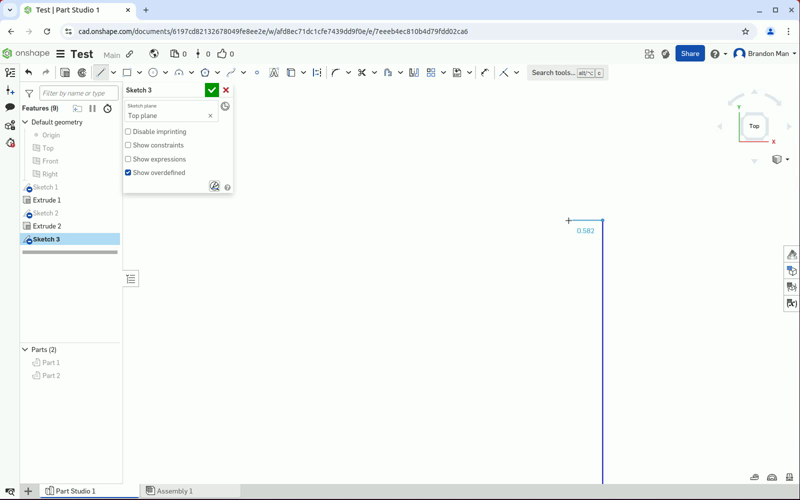
scroll(-6)
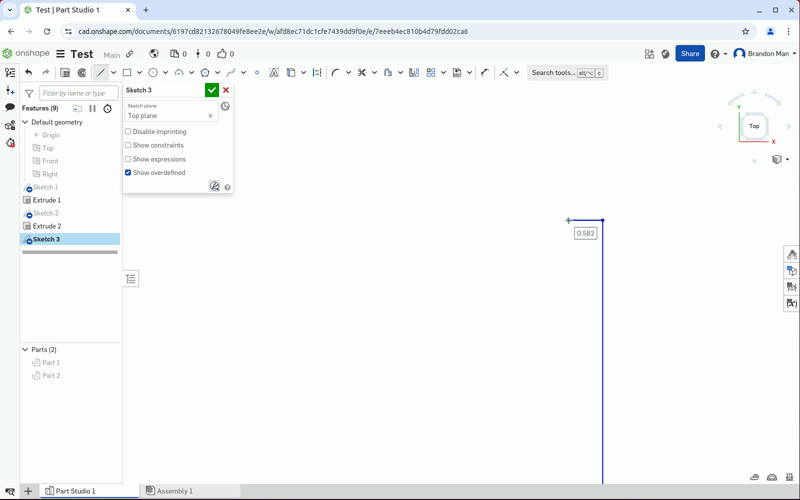
scroll(-6)
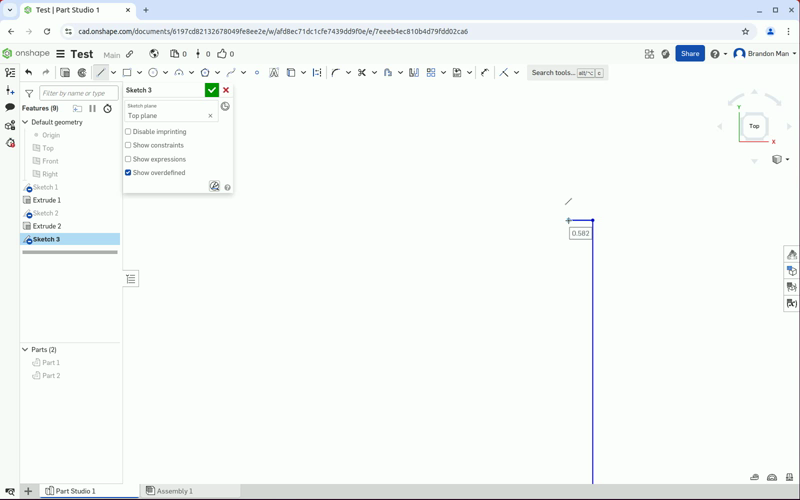
scroll(-6)
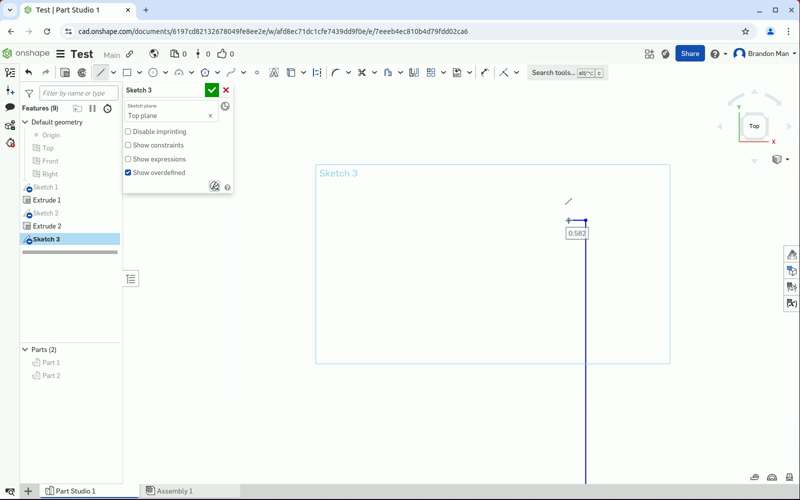
scroll(-6)
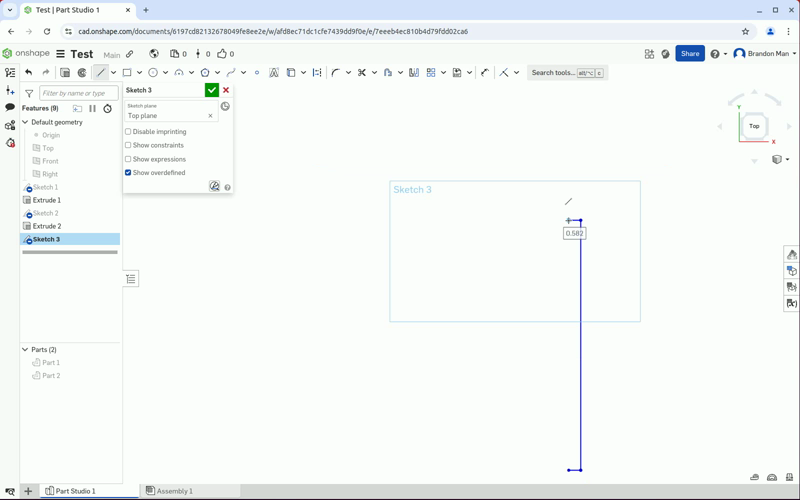
scroll(-6)
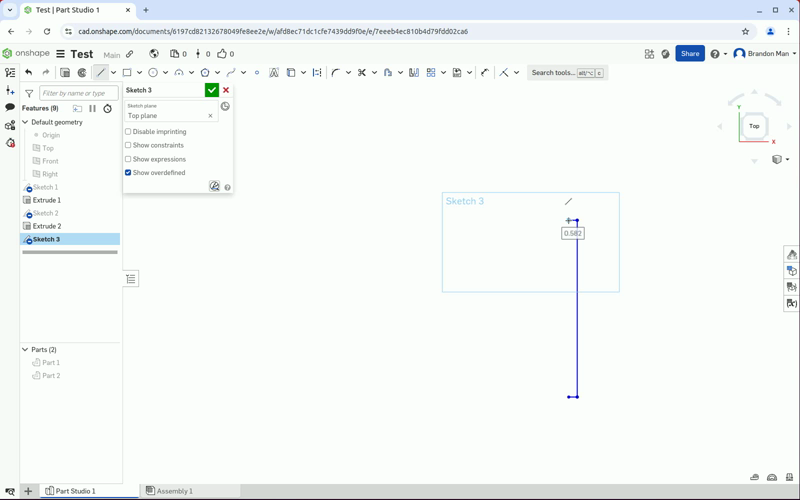
scroll(-6)
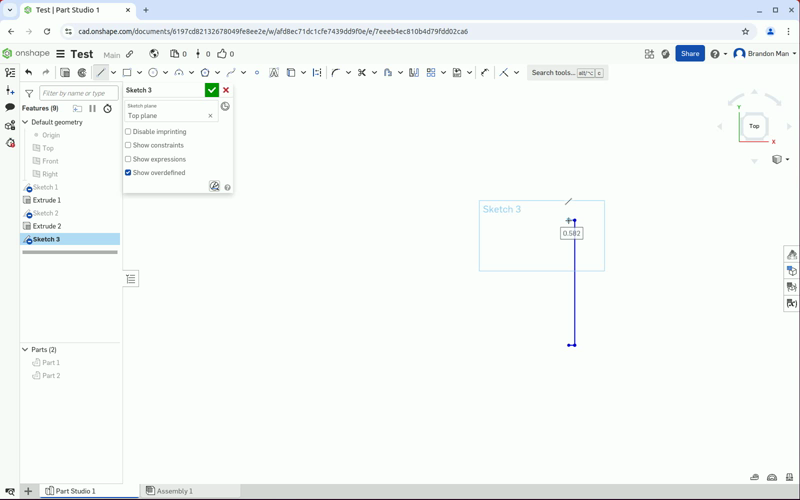
scroll(-6)
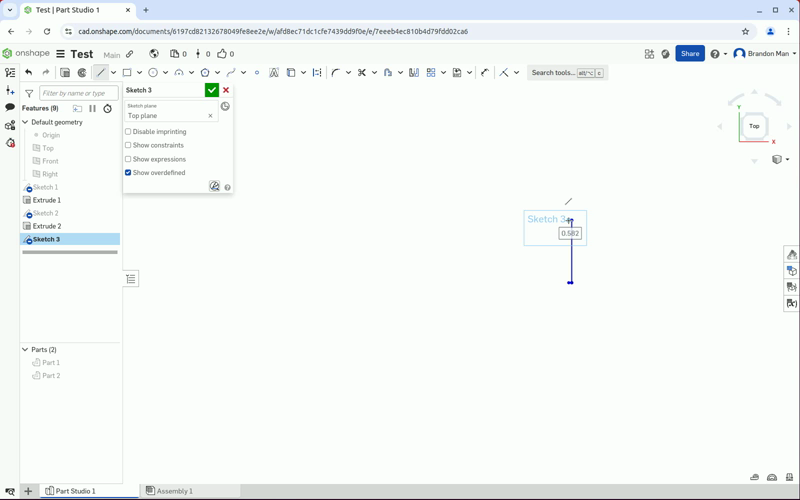
key_up(shift)
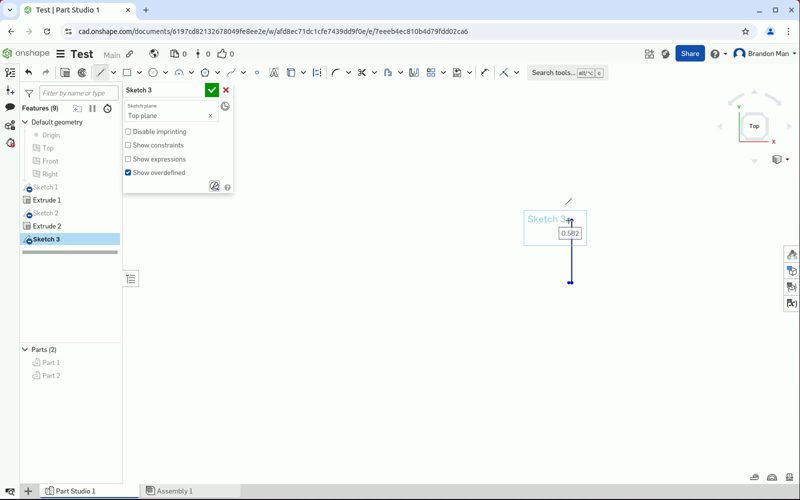
key_down(shift)
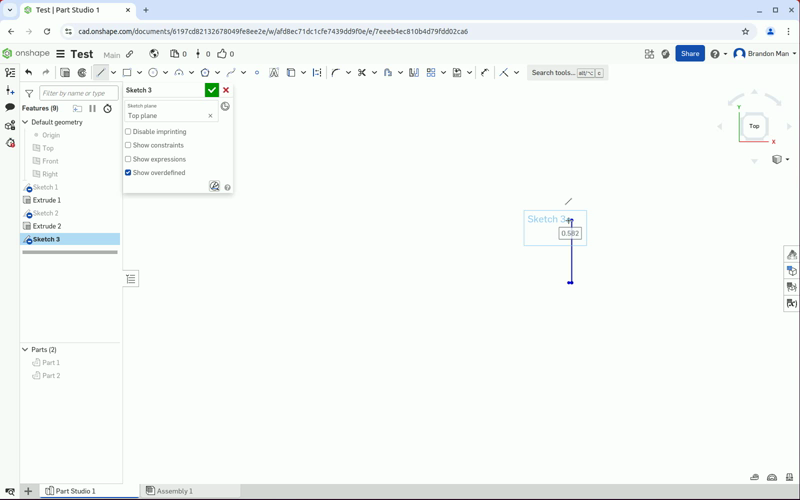
mouse_move(568, 282)
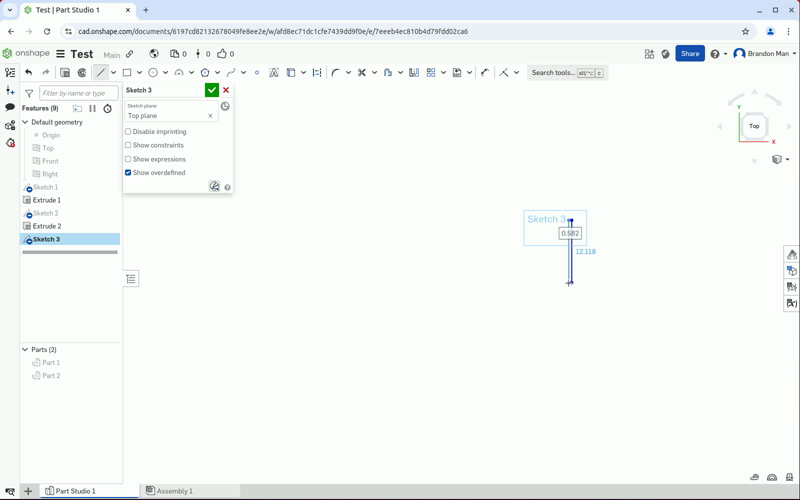
scroll(6)
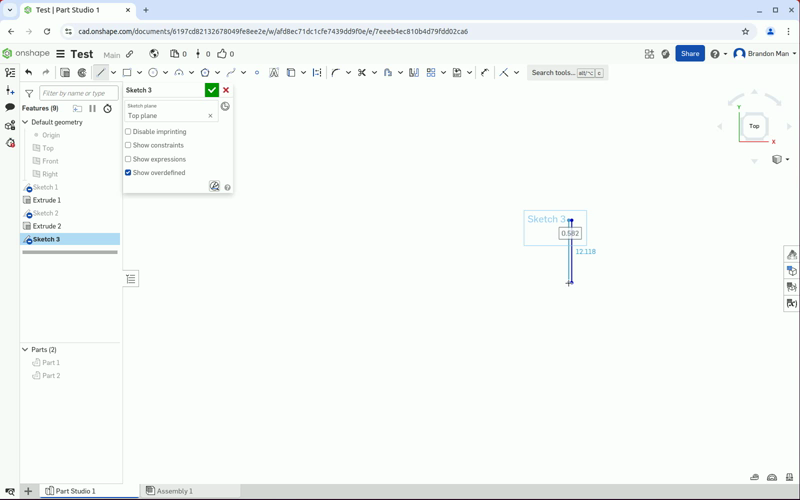
scroll(6)
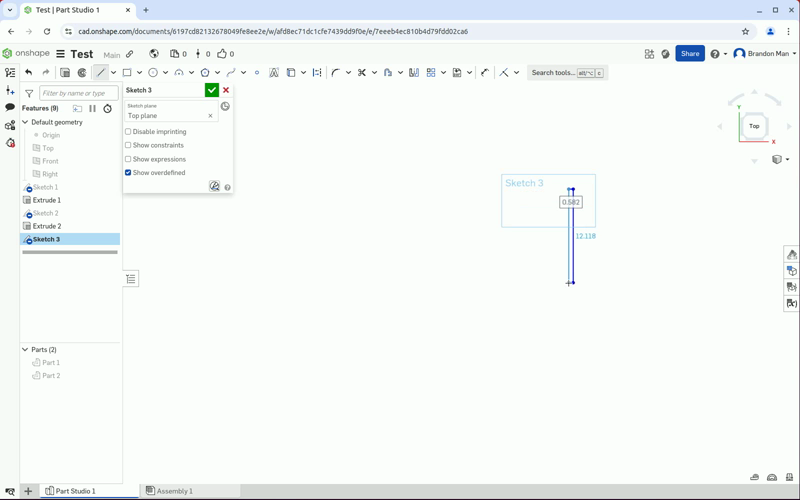
scroll(6)
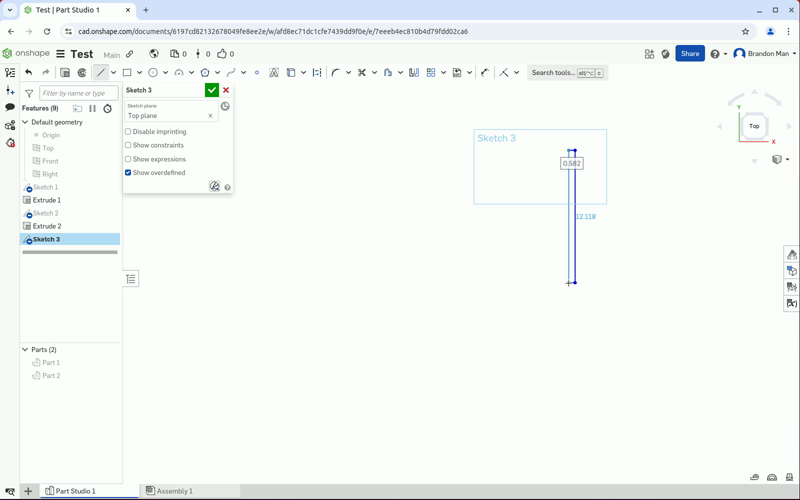
scroll(6)
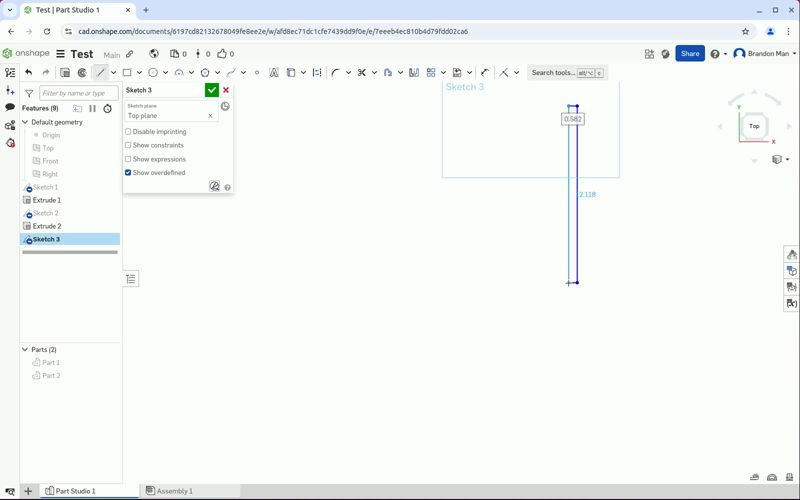
scroll(6)
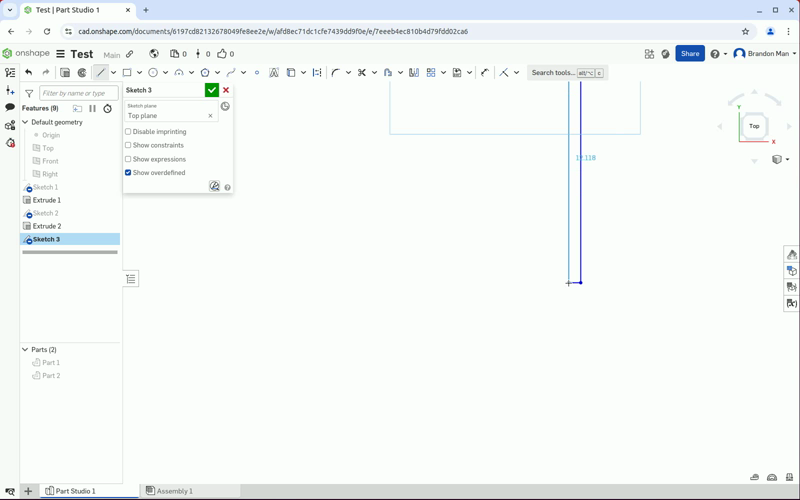
scroll(6)
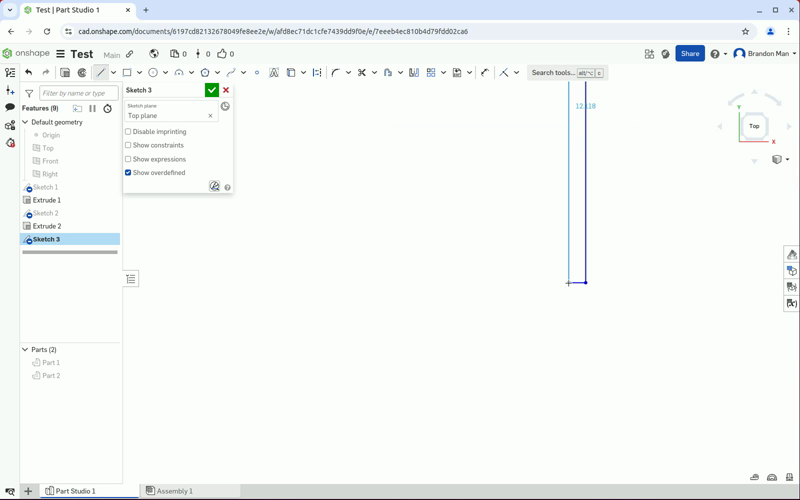
scroll(6)
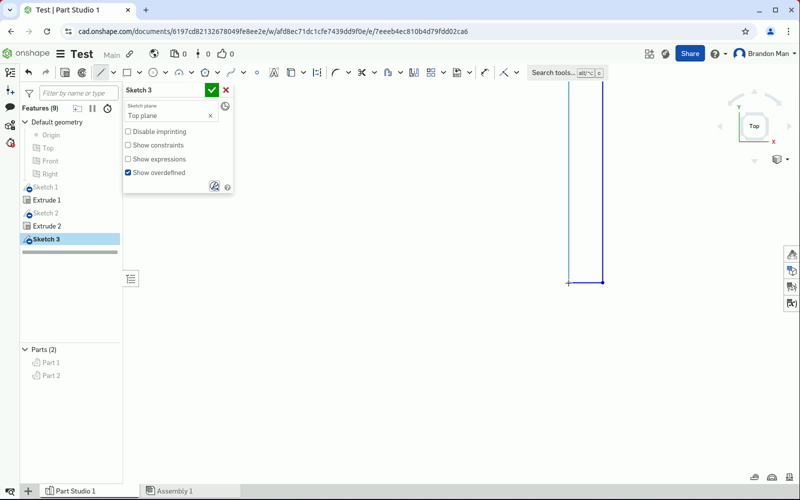
key_up(shift)
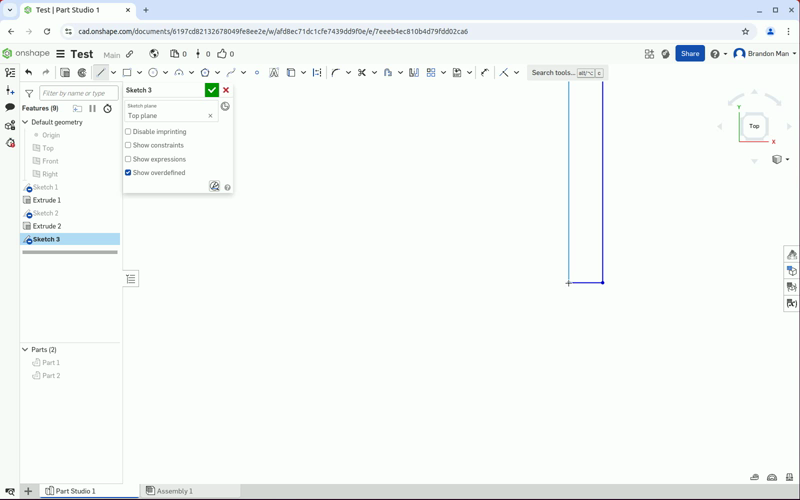
click(568, 282)
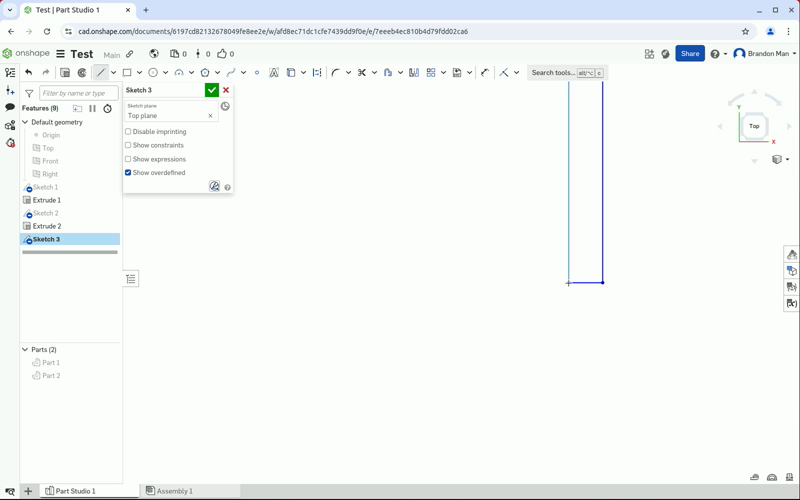
scroll(-6)
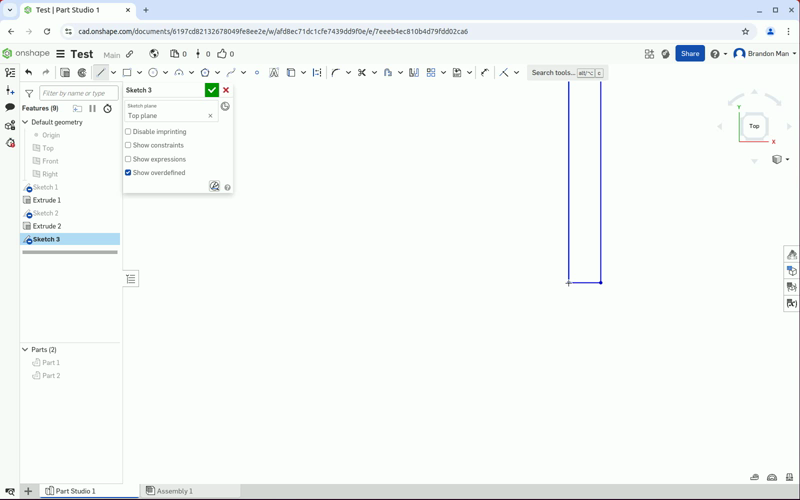
scroll(-6)
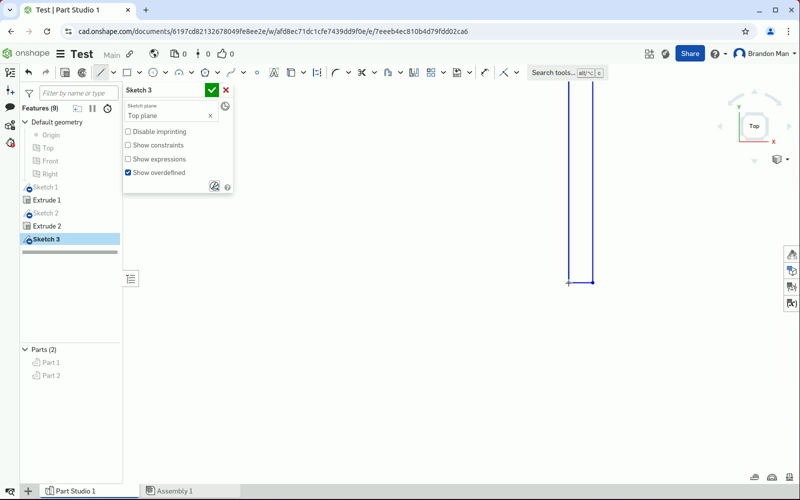
scroll(-6)
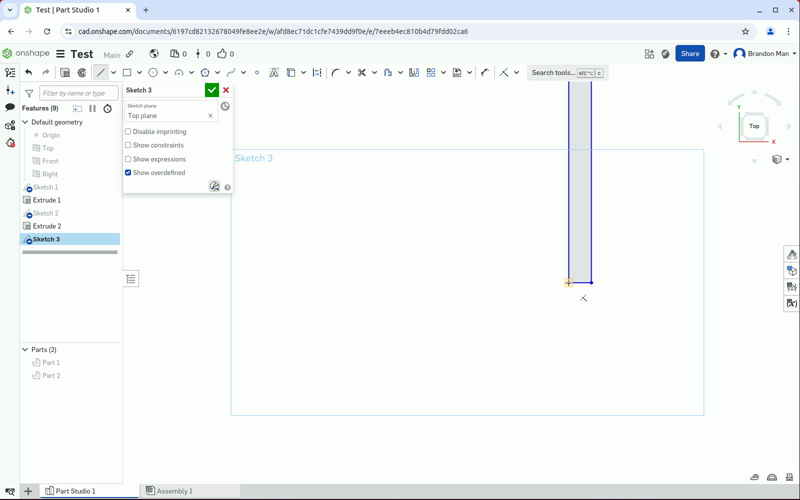
scroll(-6)
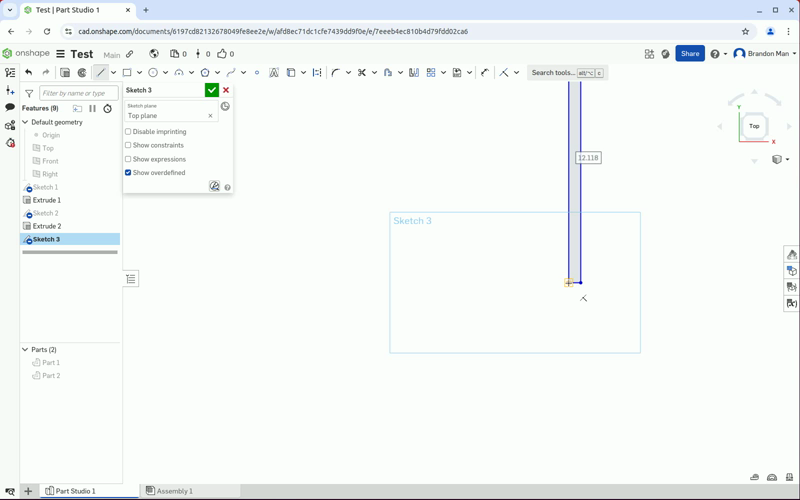
scroll(-6)
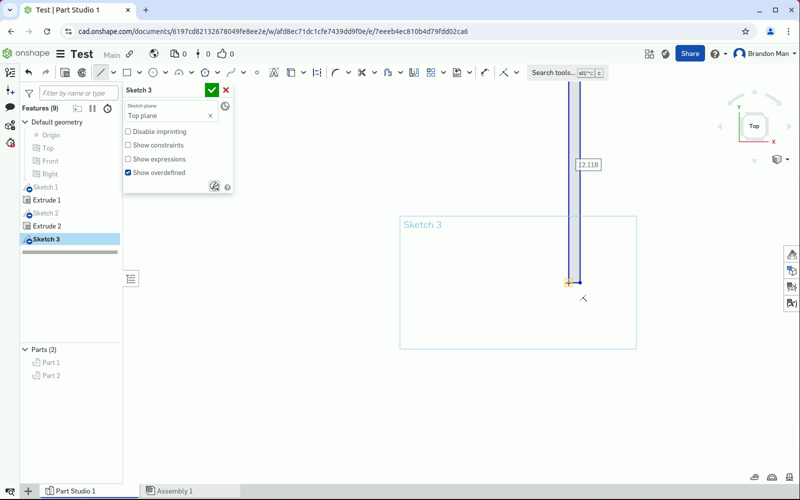
scroll(-6)
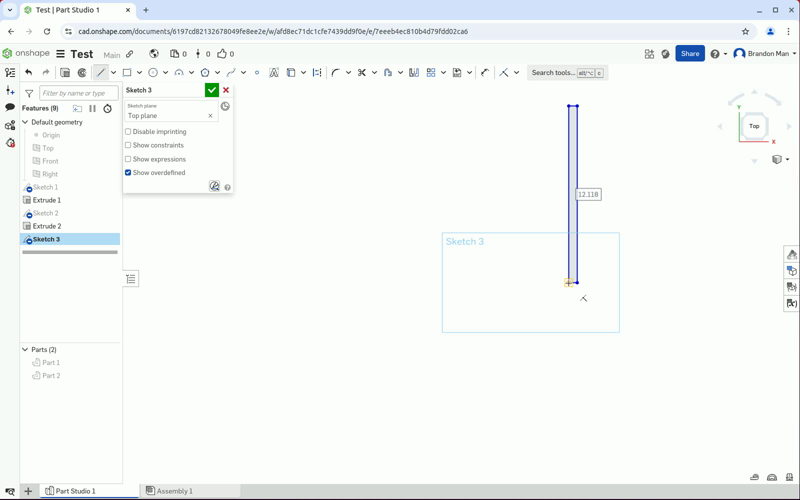
scroll(-6)
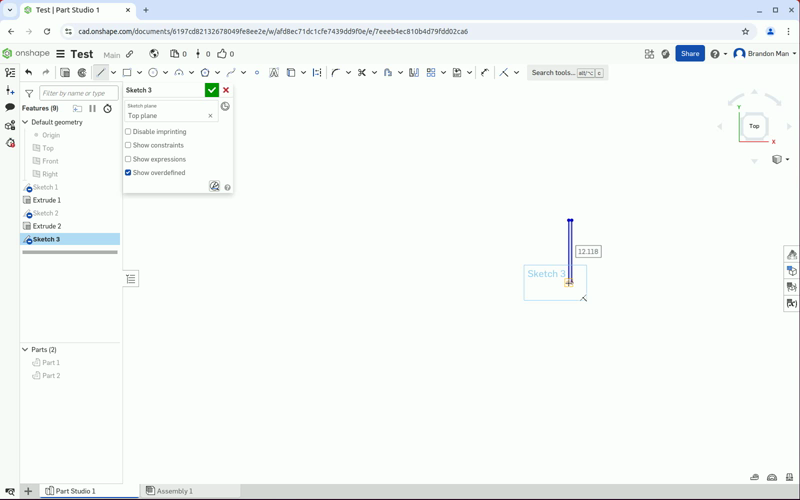
key(esc)
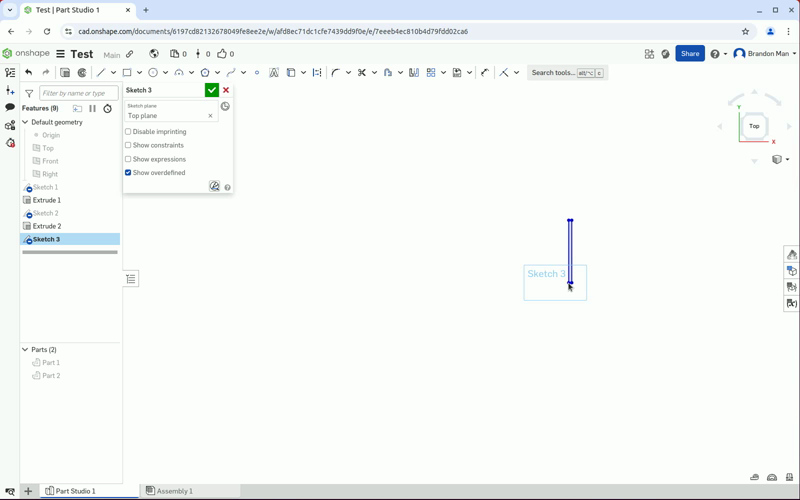
mouse_move(570, 234)
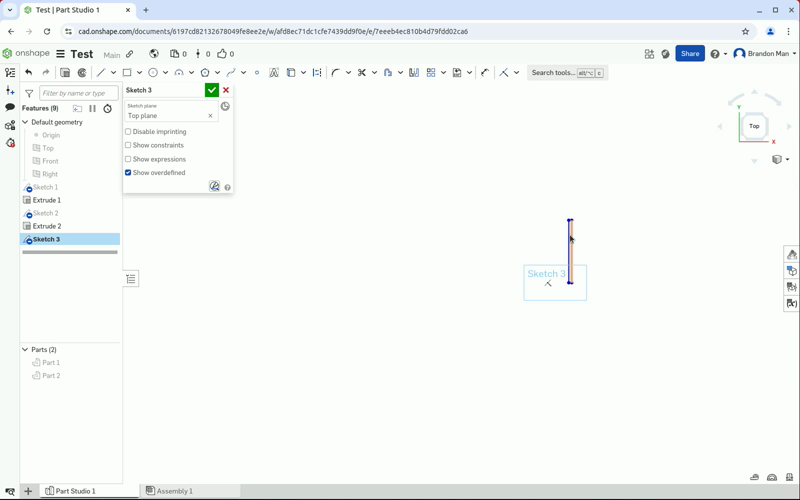
scroll(6)
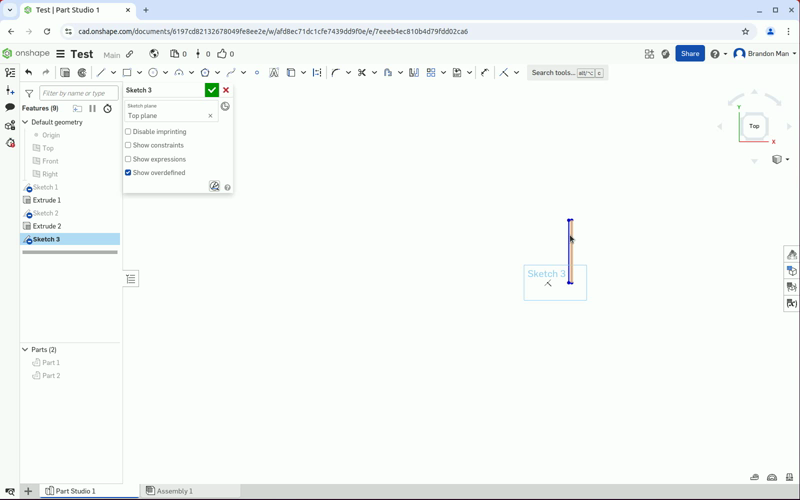
scroll(6)
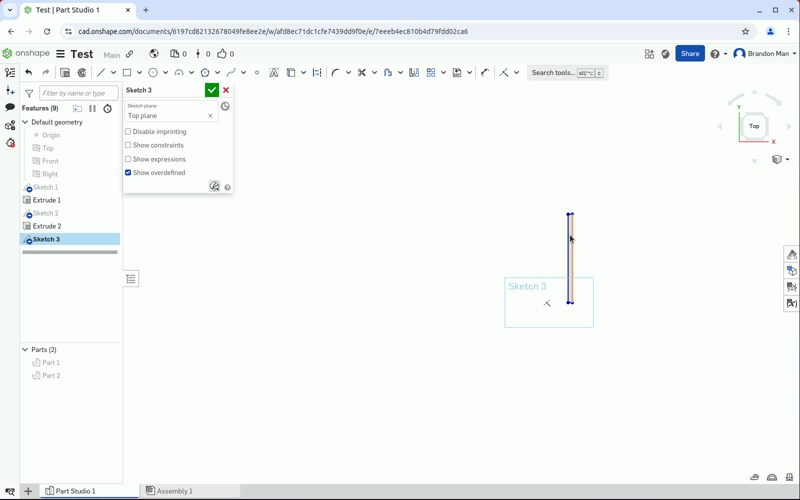
scroll(6)
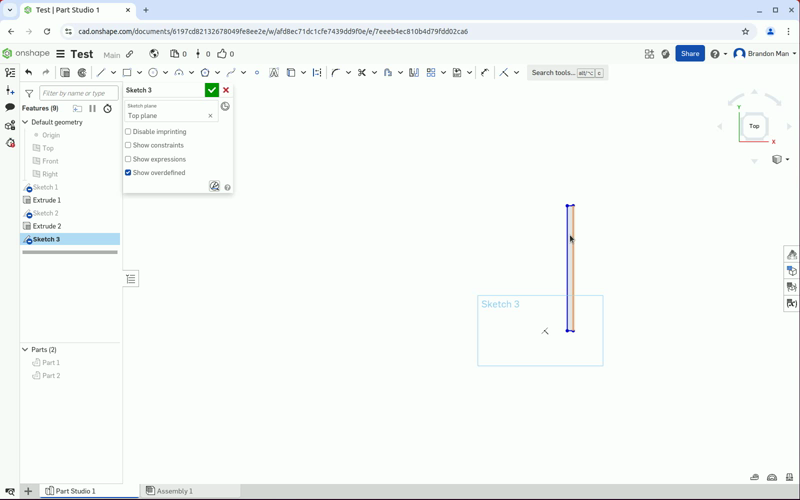
scroll(6)
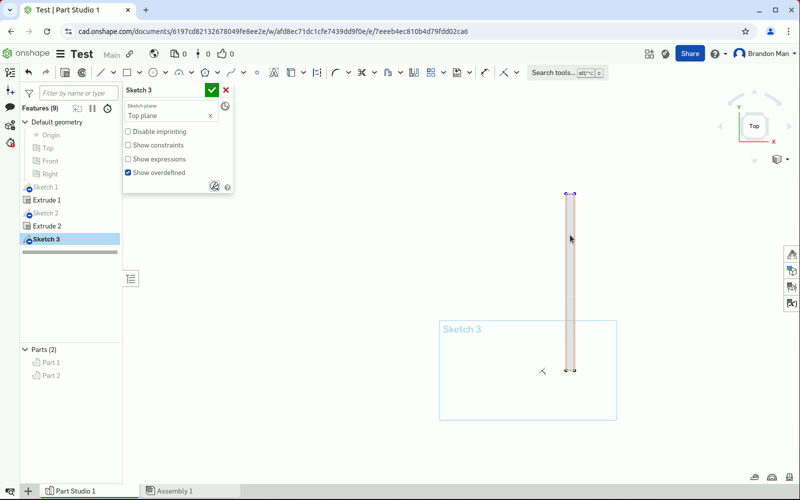
scroll(6)
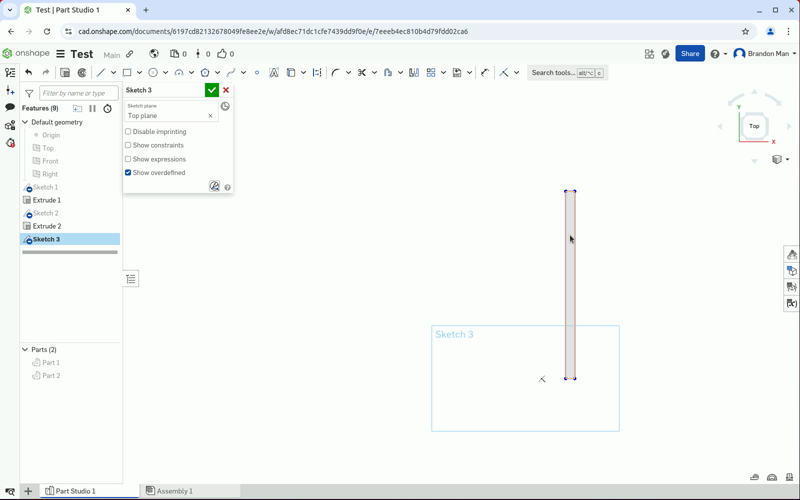
scroll(6)
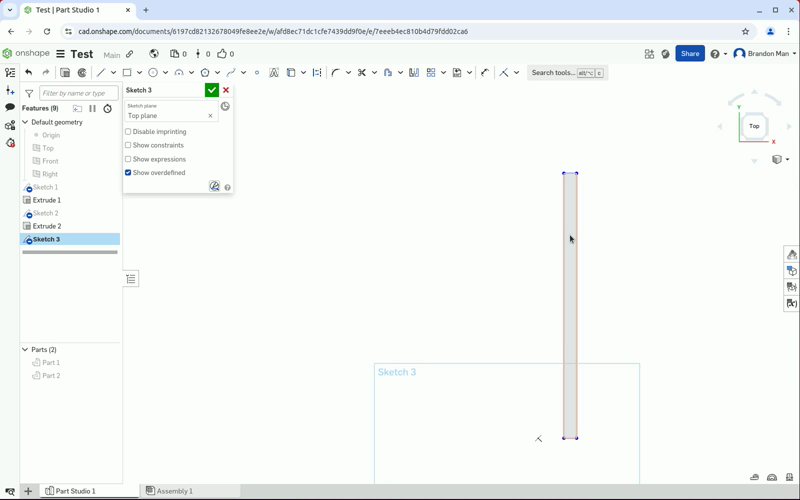
scroll(6)
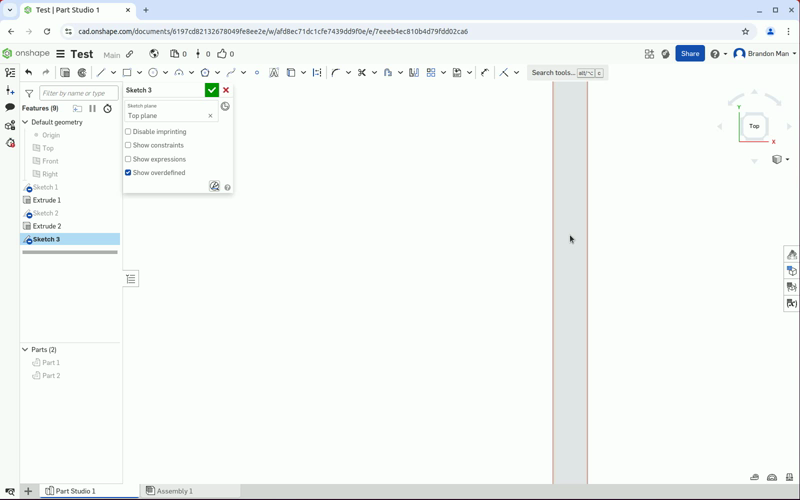
click(570, 234)
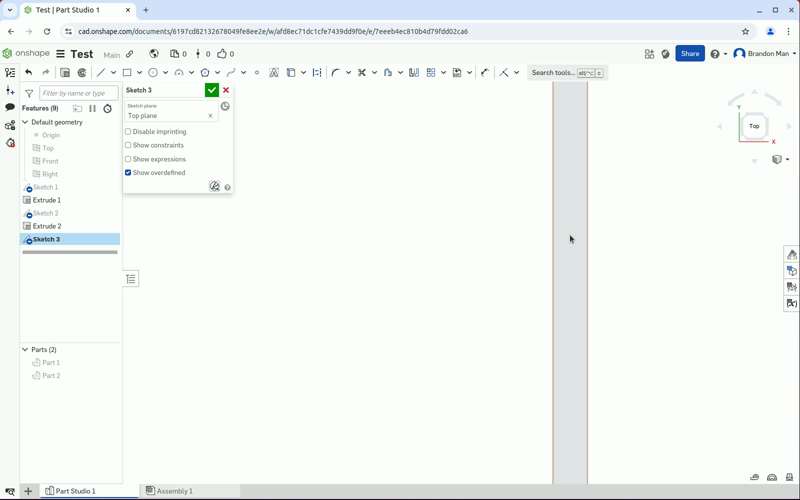
scroll(-6)
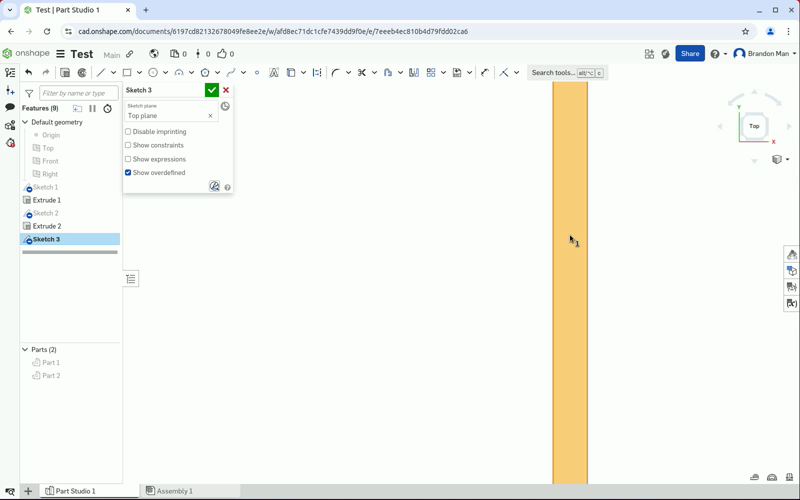
scroll(-6)
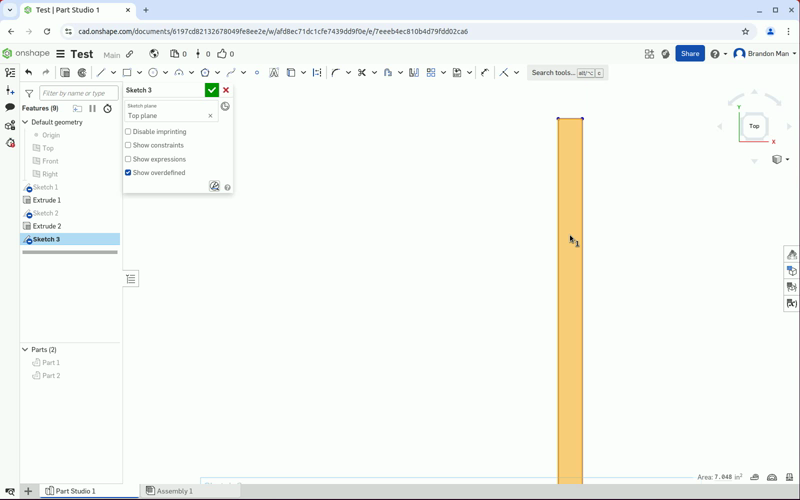
scroll(-6)
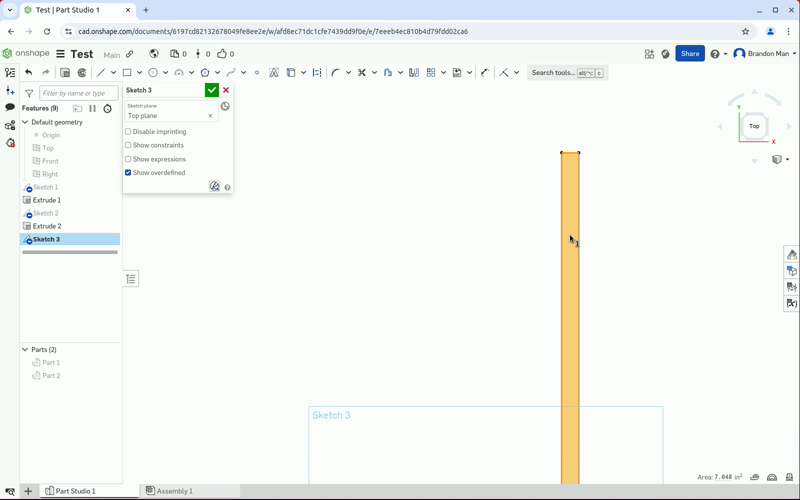
scroll(-6)
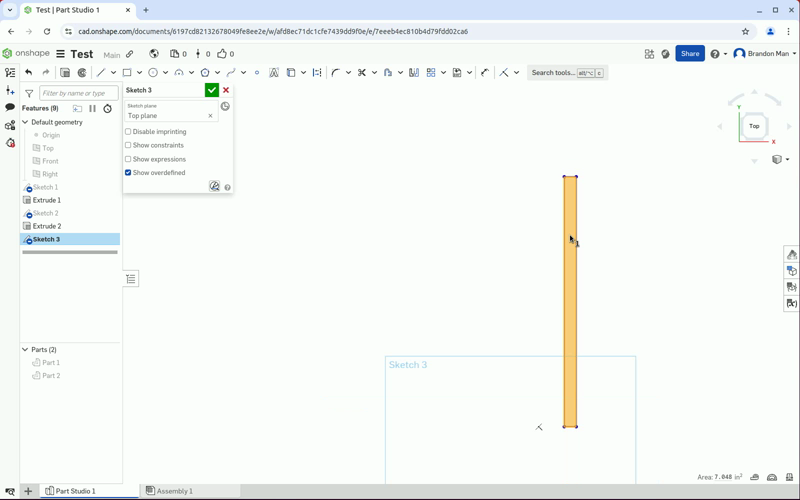
scroll(-6)
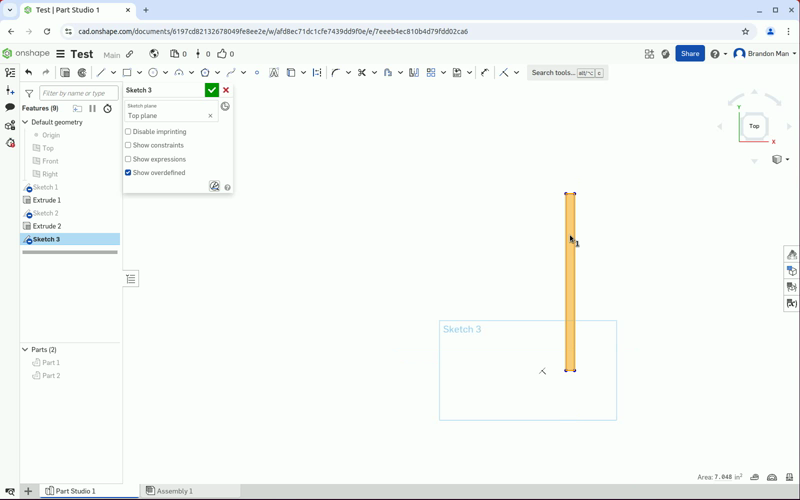
scroll(-6)
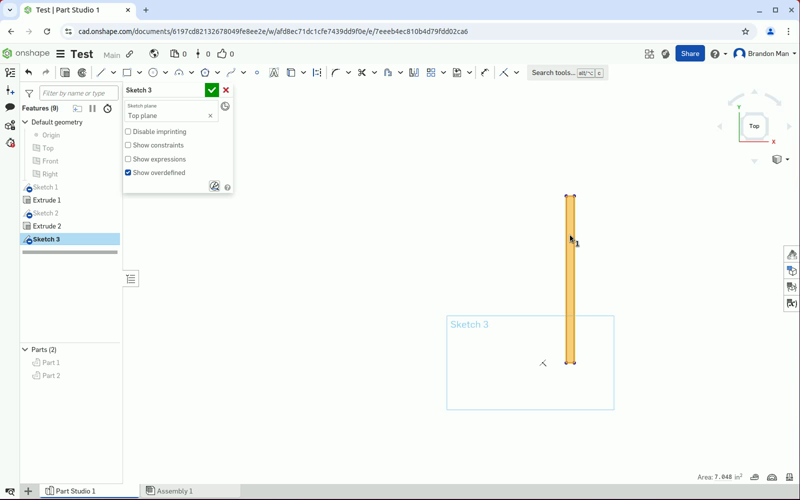
scroll(-6)
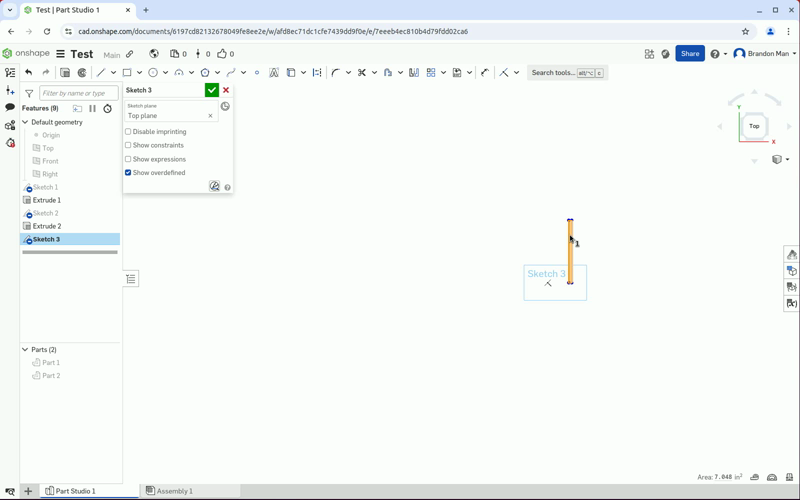
mouse_move(73, 352)
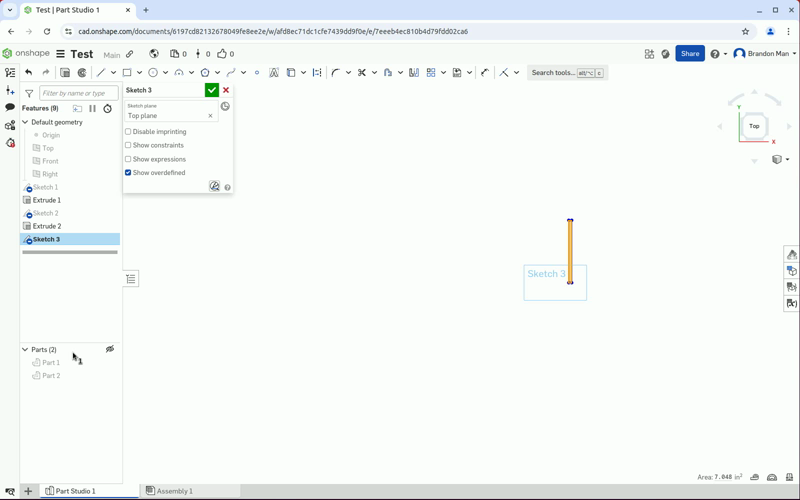
key(shift+y)
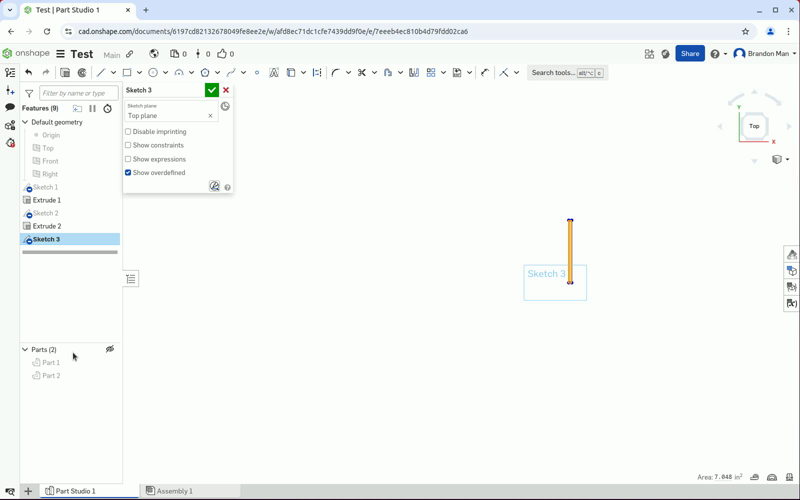
key(shift+e)
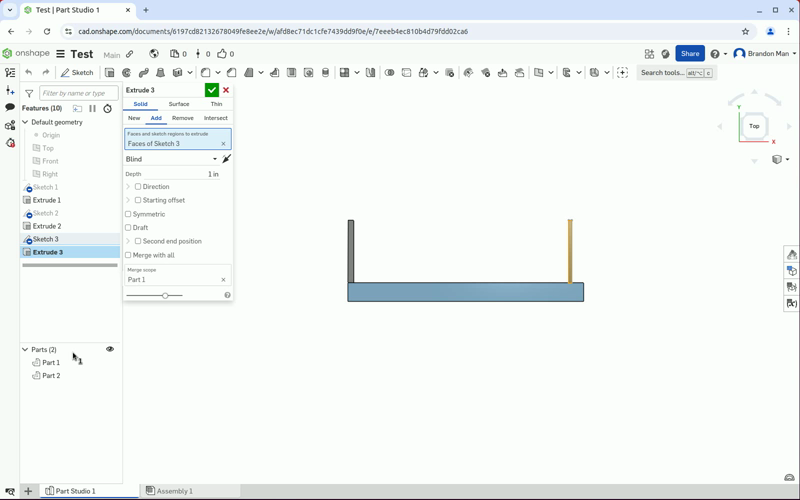
mouse_move(143, 106)
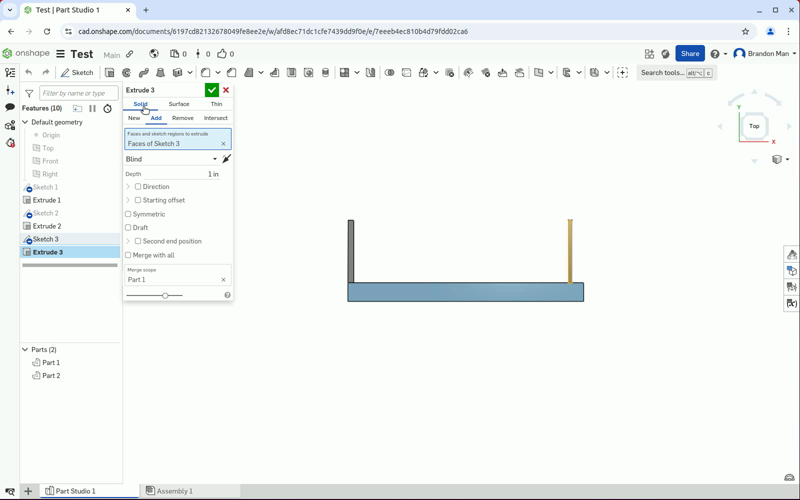
click(143, 106)
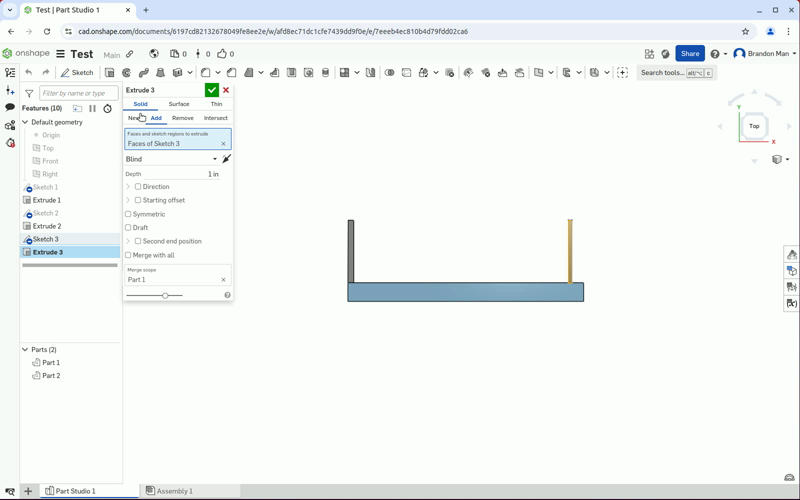
mouse_move(137, 120)
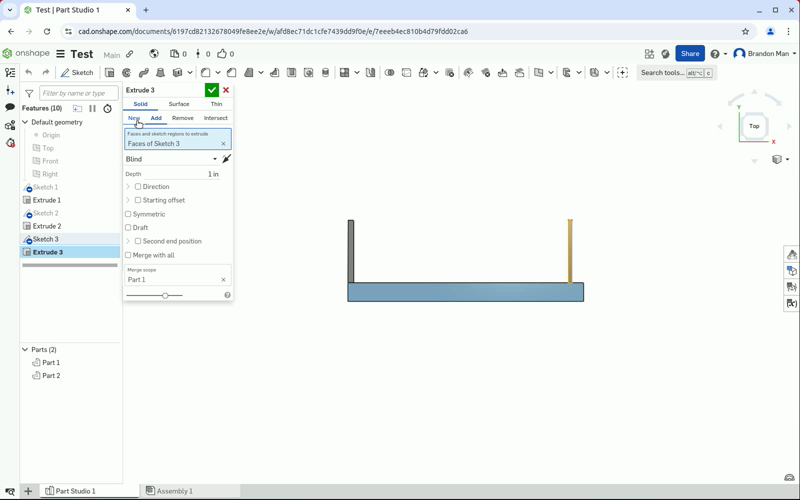
click(137, 120)
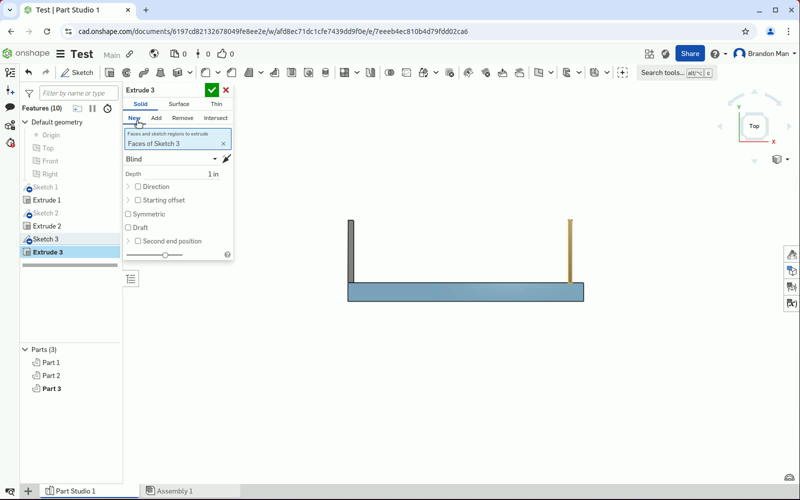
key(tab, 4)
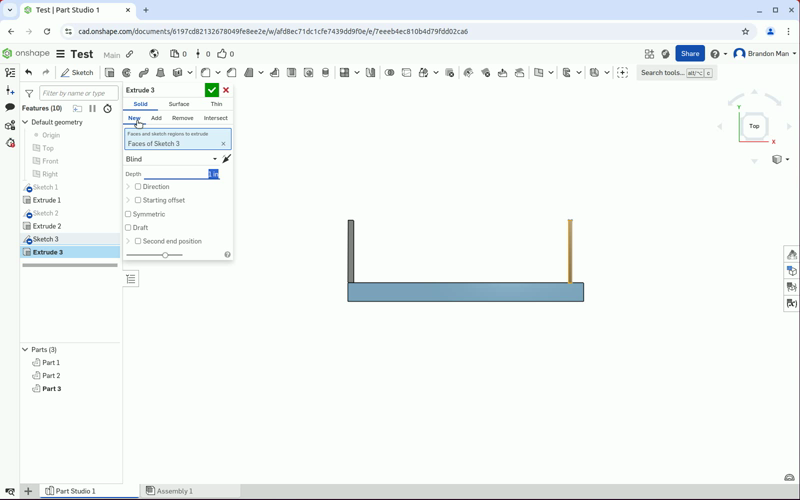
text(15.165)
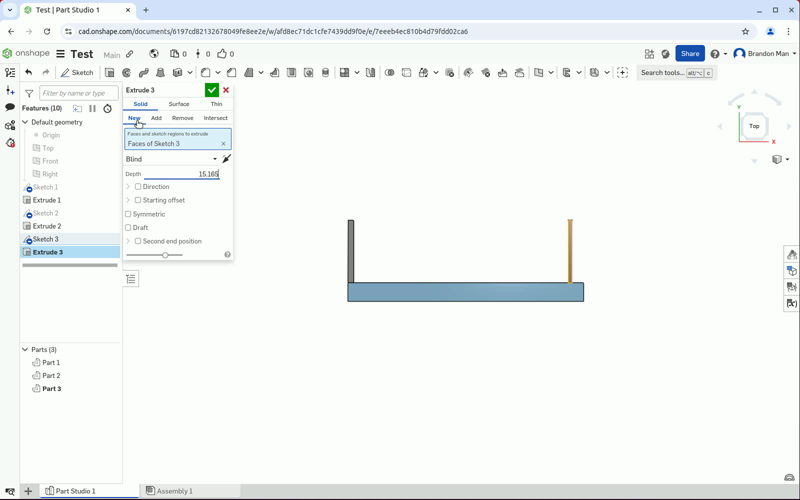
key(enter)
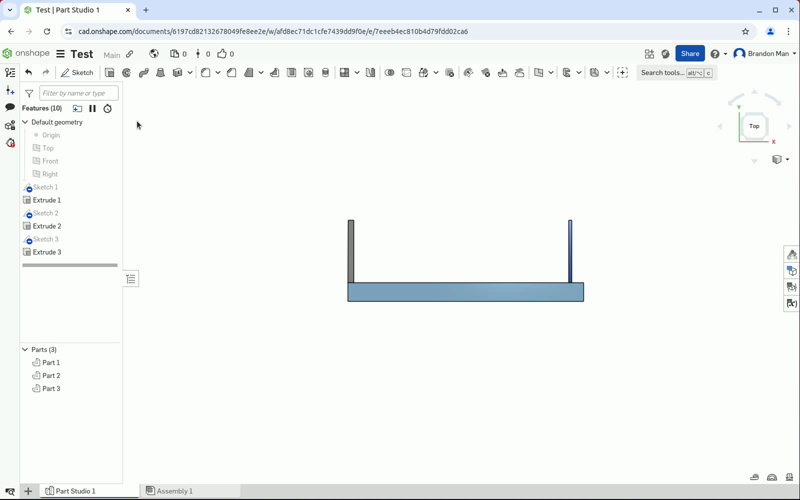
key(shift+h)
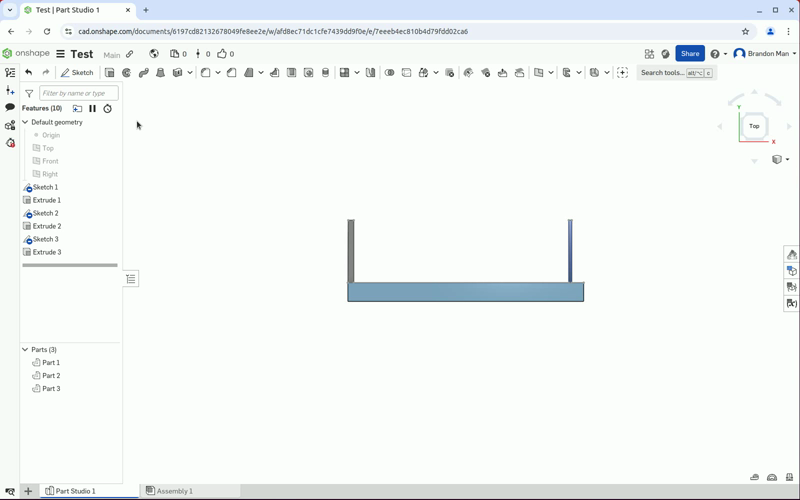
key(shift+h)
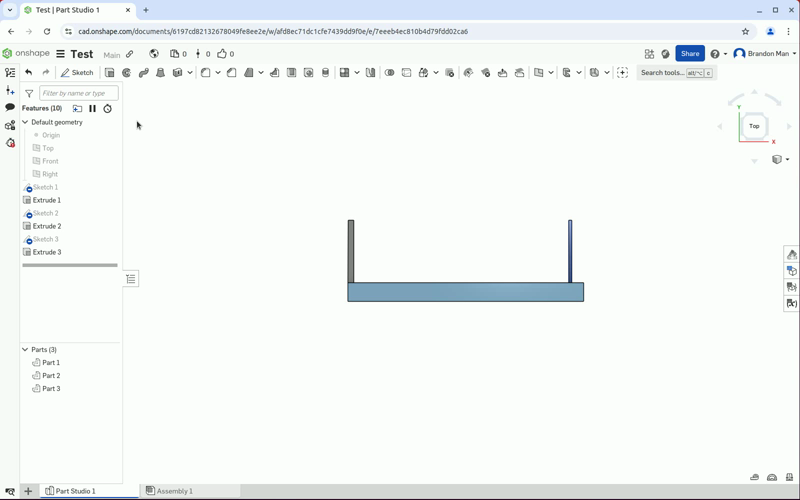
mouse_move(73, 189)
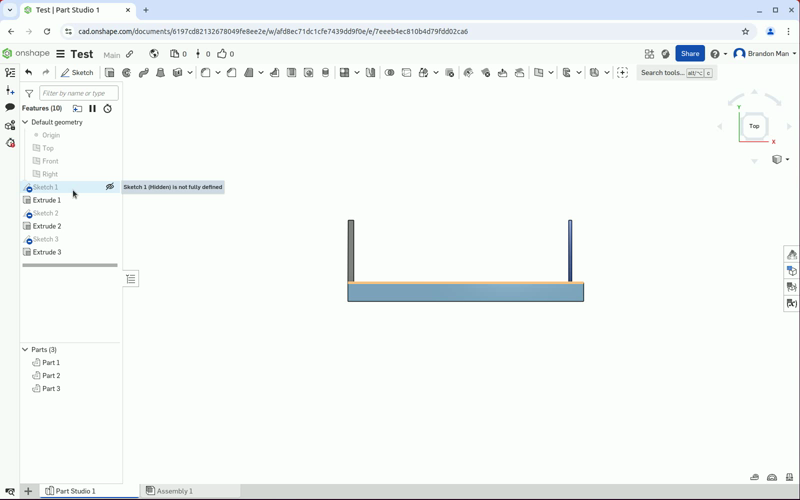
click(73, 189)
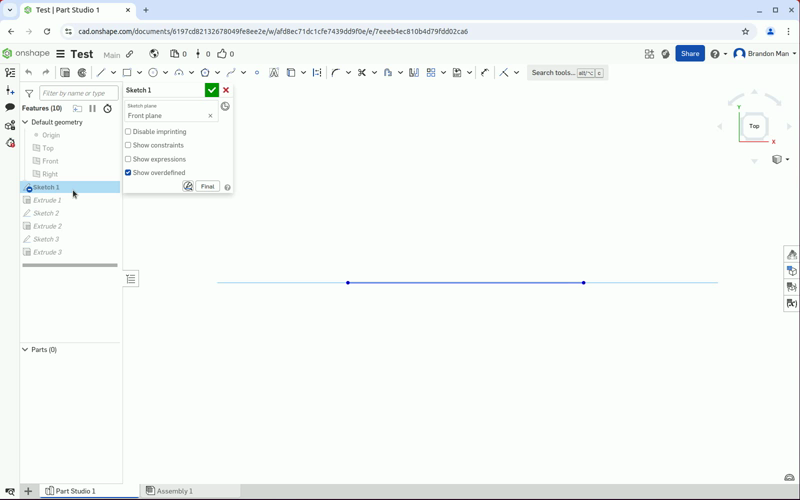
mouse_move(229, 92)
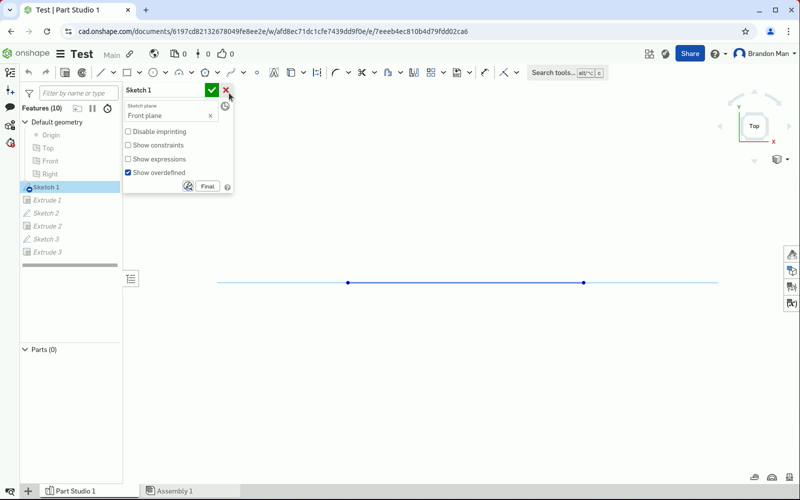
click(229, 92)
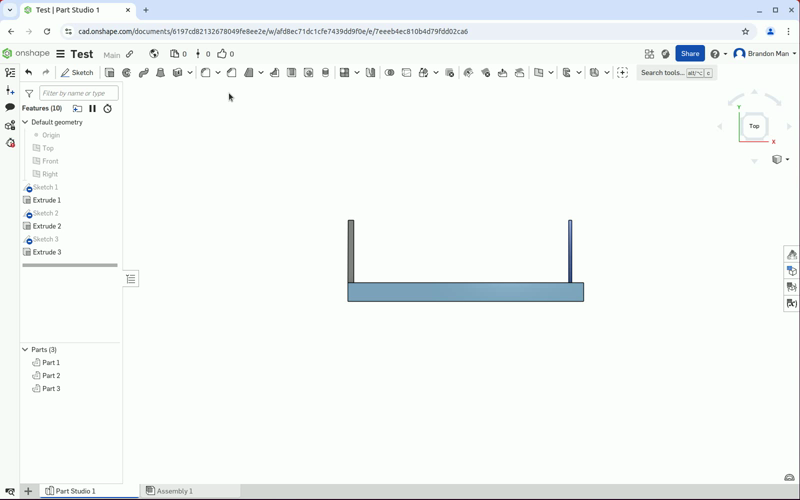
mouse_move(73, 352)
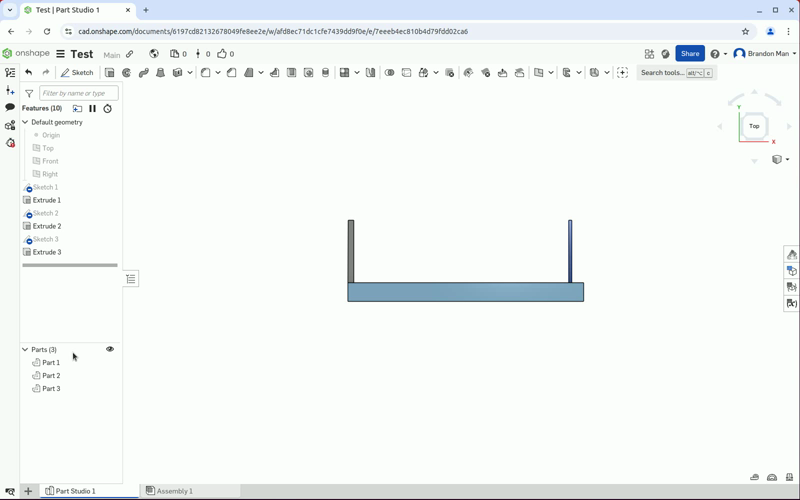
key(y)
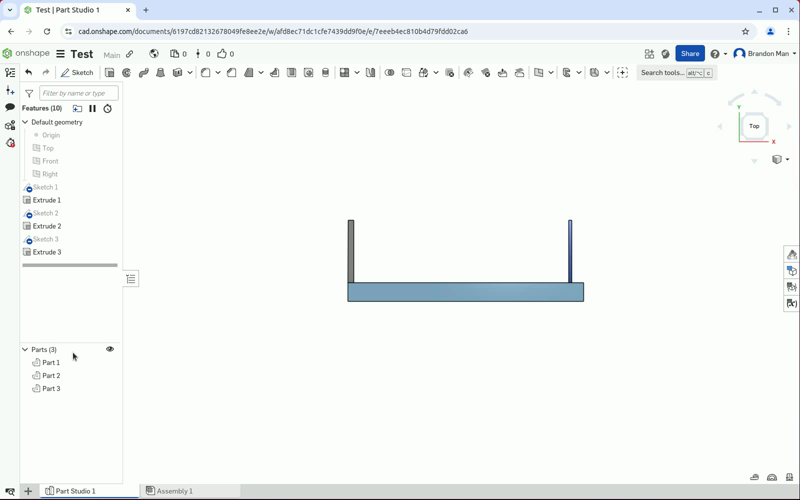
key(shift+p)
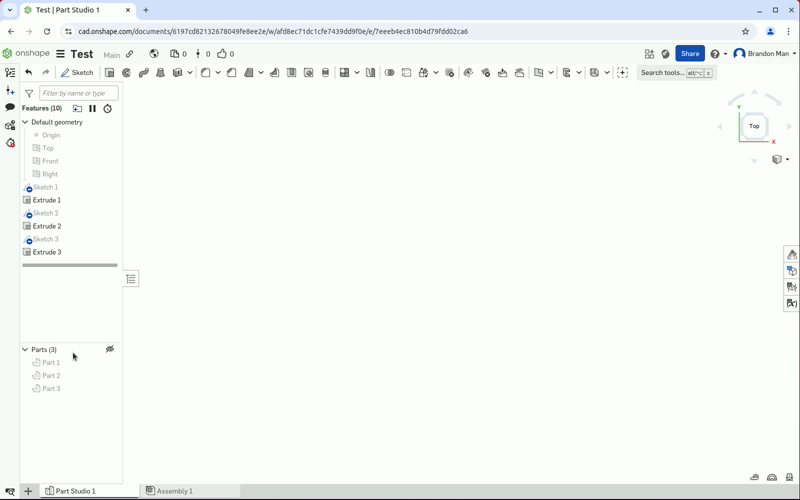
key(space)
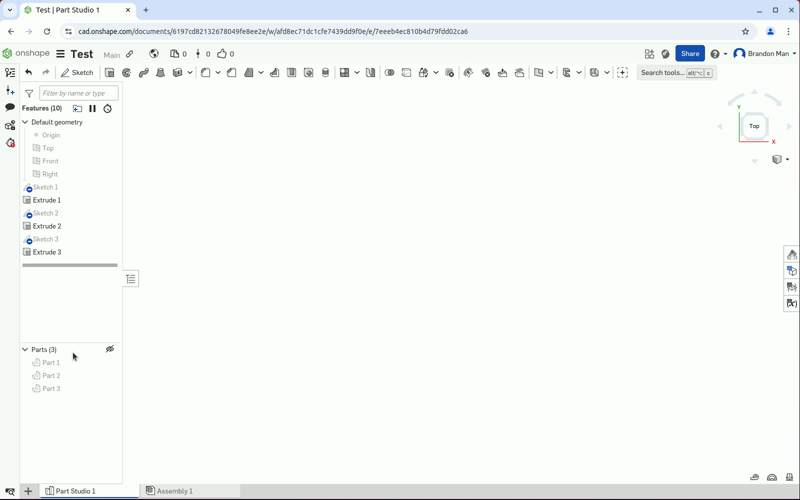
key_down(shift)
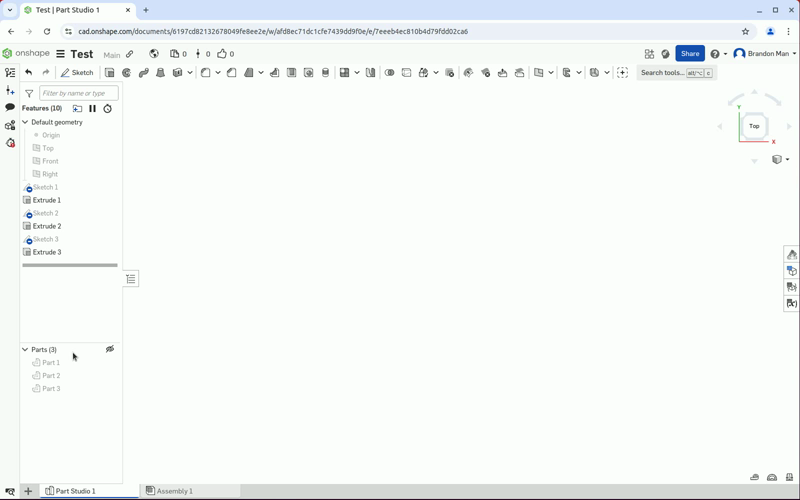
key(up)
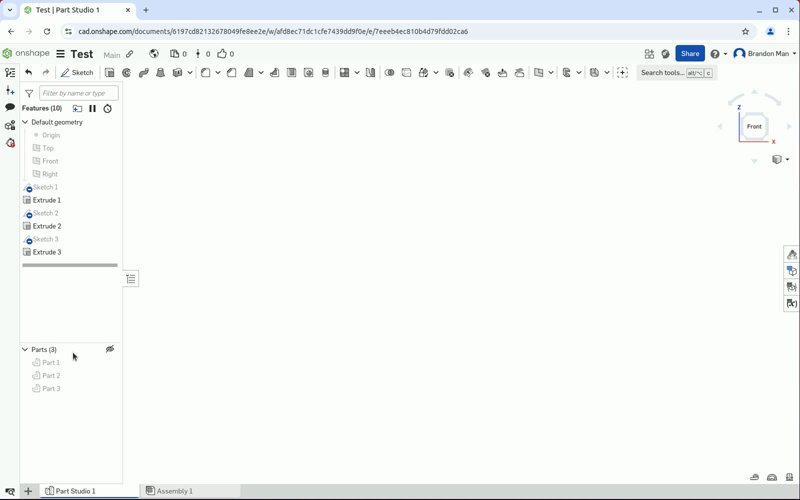
key_up(shift)
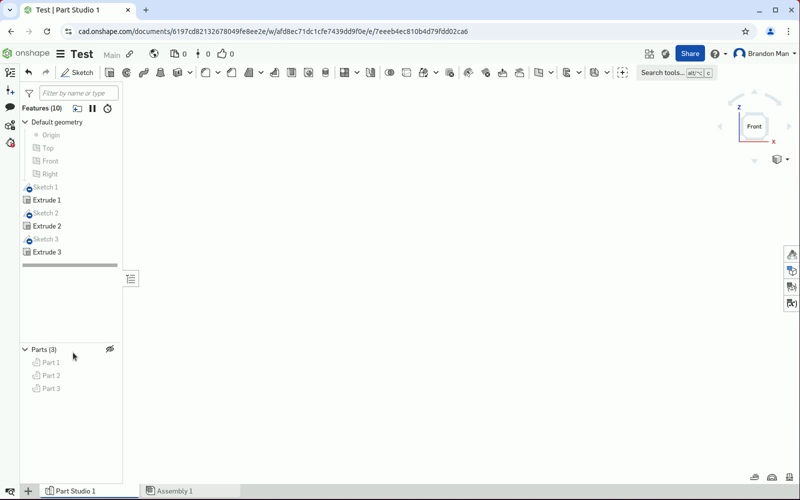
key(space)
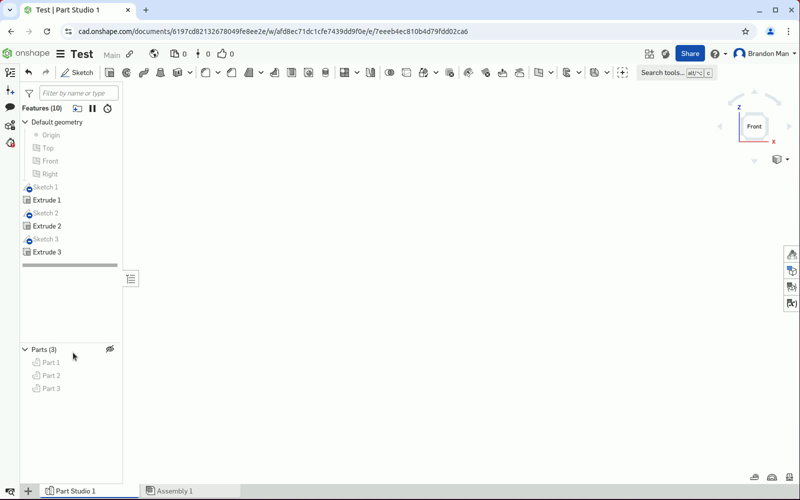
key_down(shift)
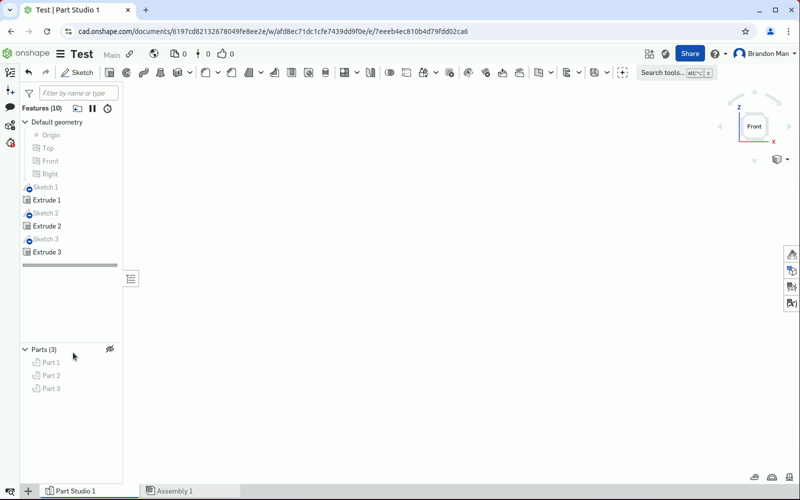
key(left)
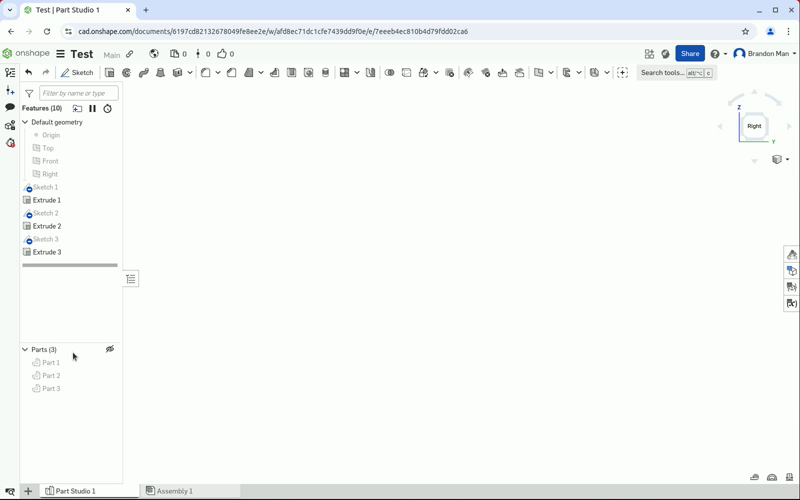
key_up(shift)
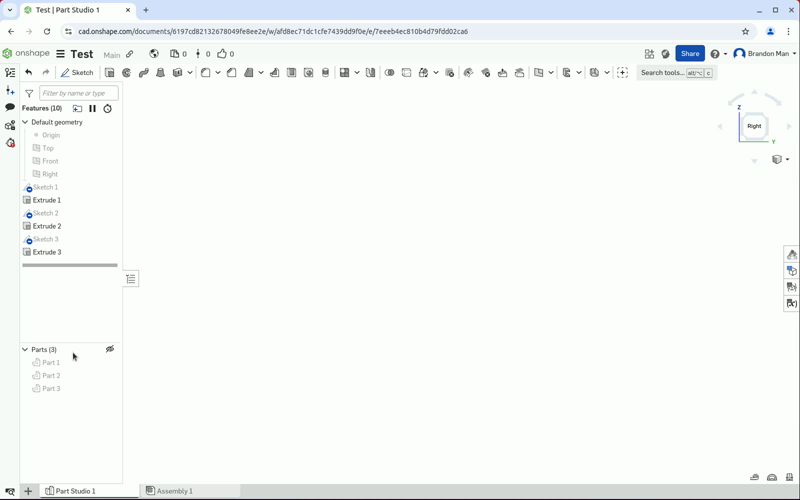
mouse_move(73, 352)
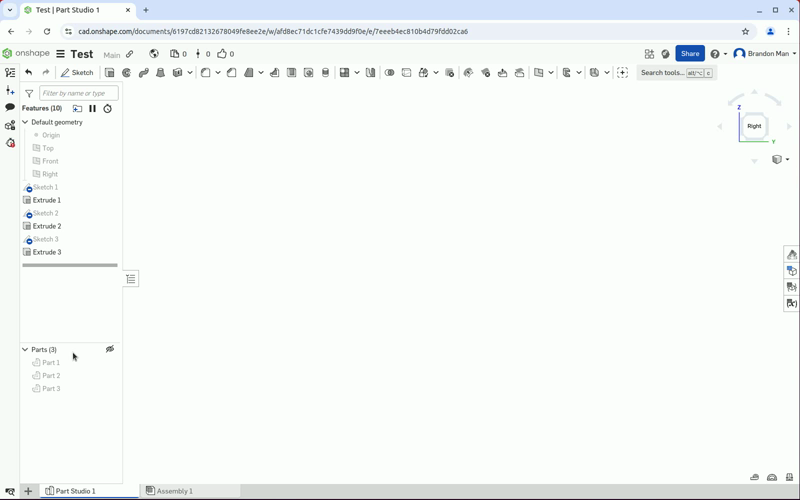
key(shift+y)
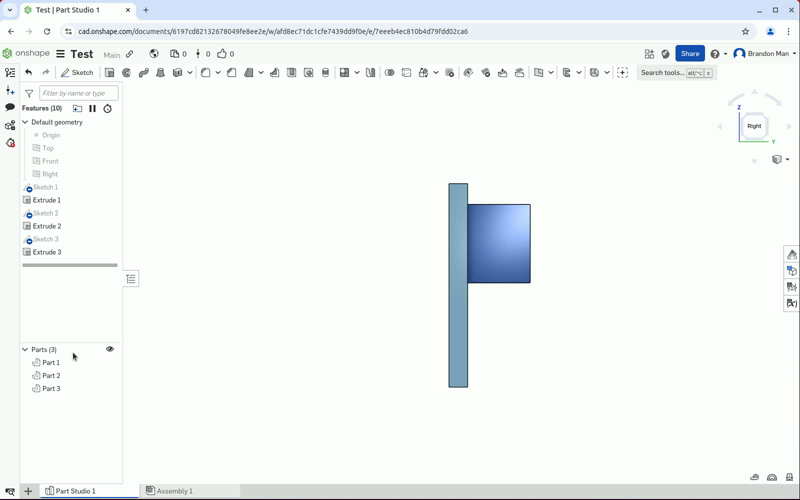
mouse_move(541, 75)
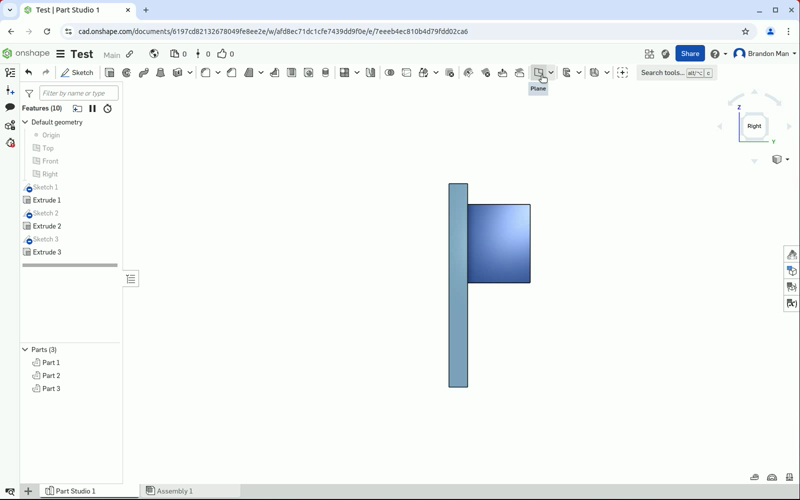
click(541, 75)
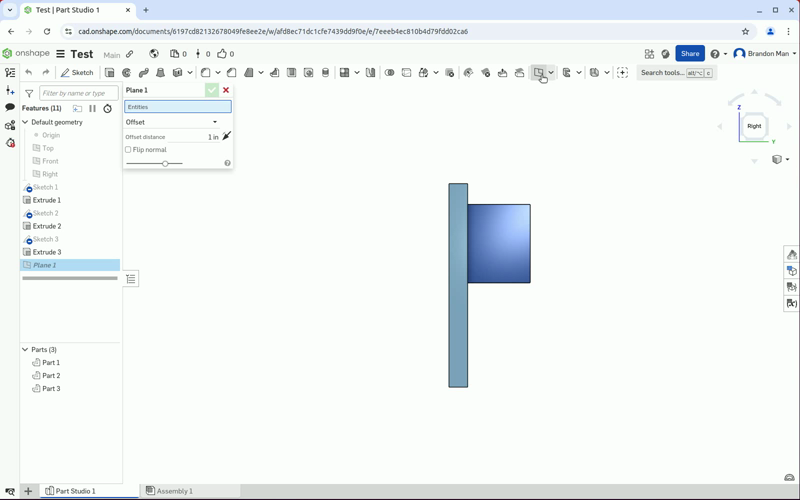
mouse_move(73, 176)
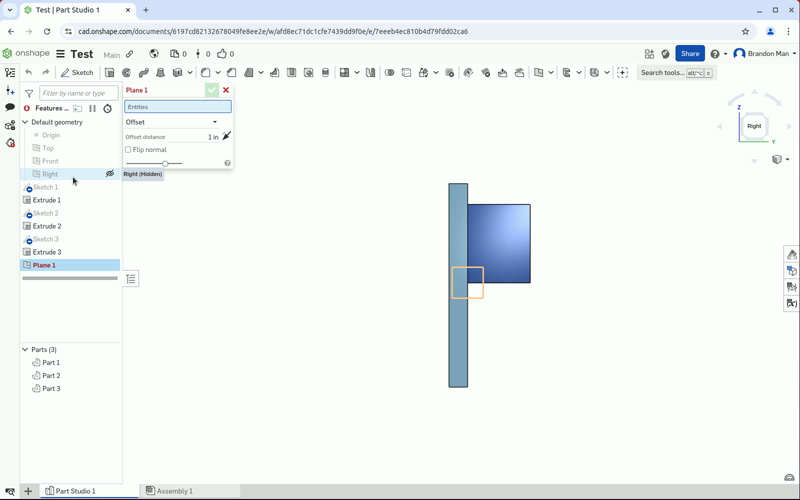
click(73, 176)
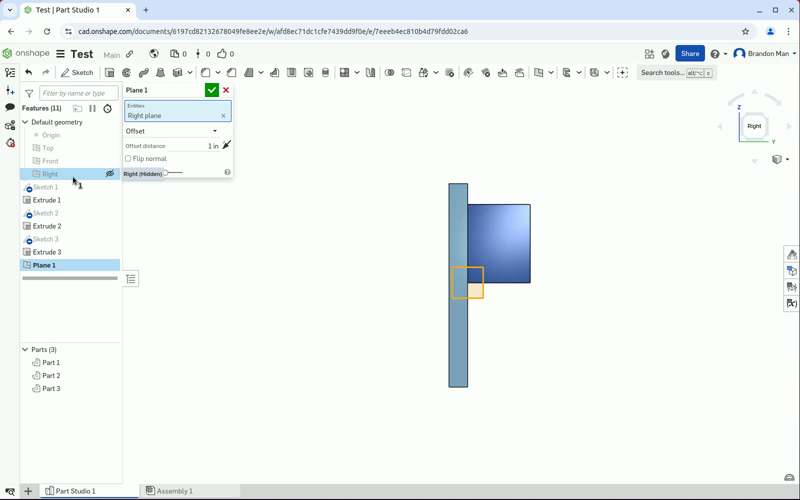
key(tab, 2)
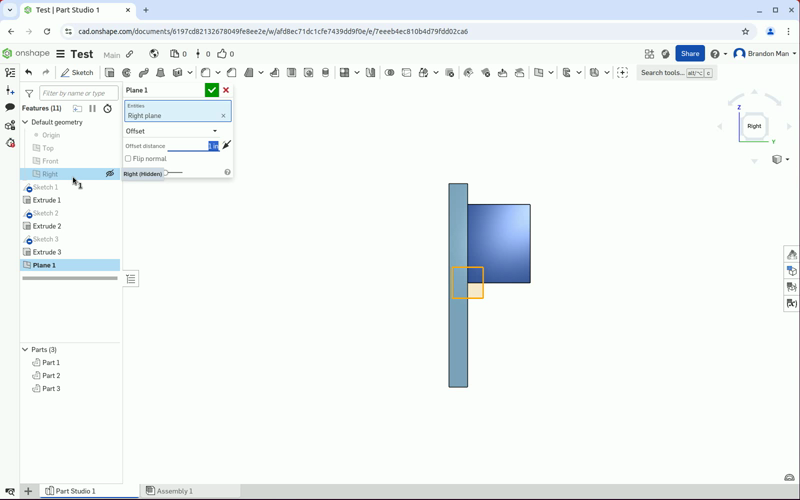
text(22.862)
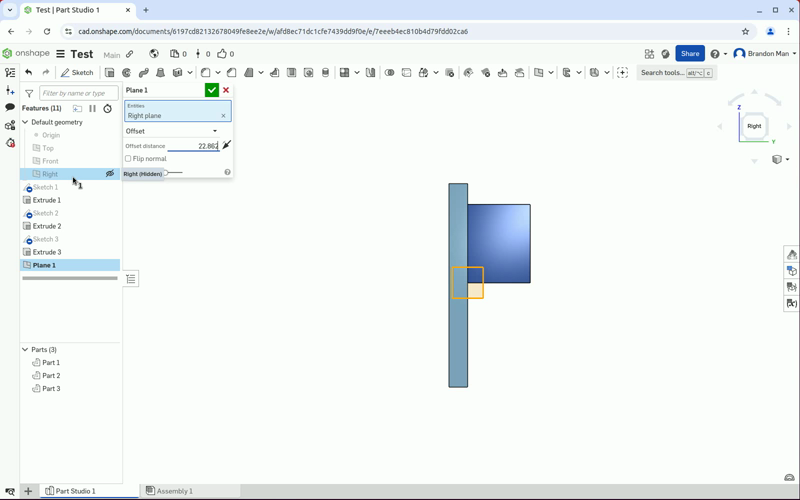
key(enter, 2)
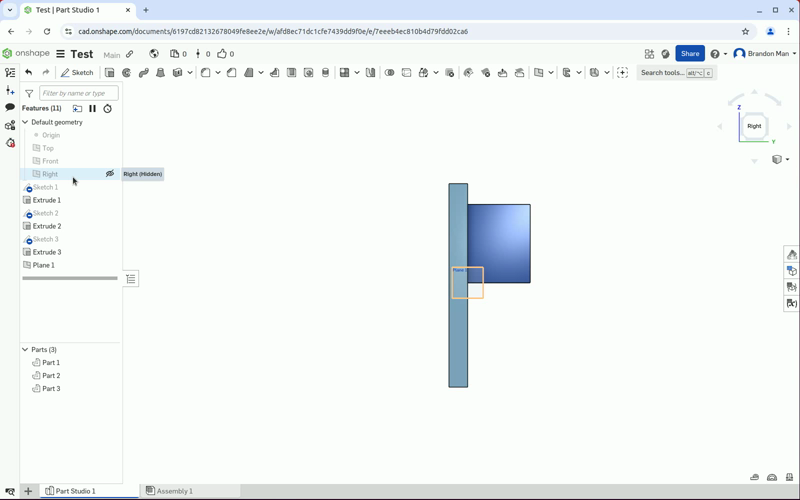
key(shift+s)
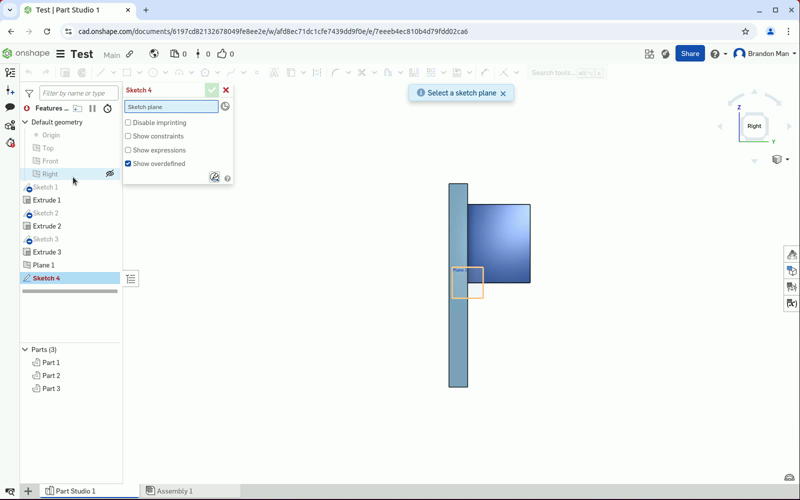
mouse_move(73, 267)
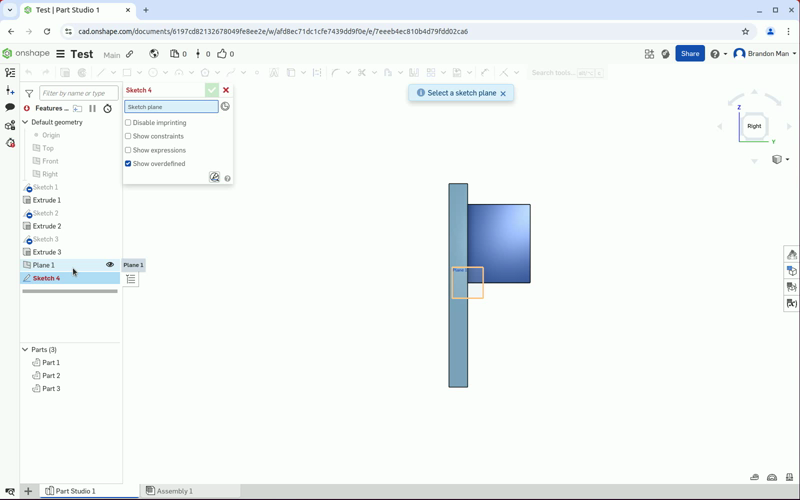
click(73, 267)
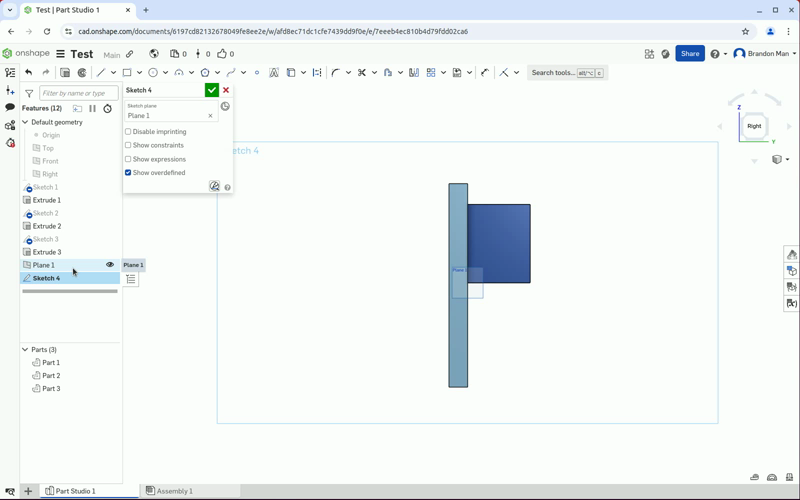
mouse_move(73, 352)
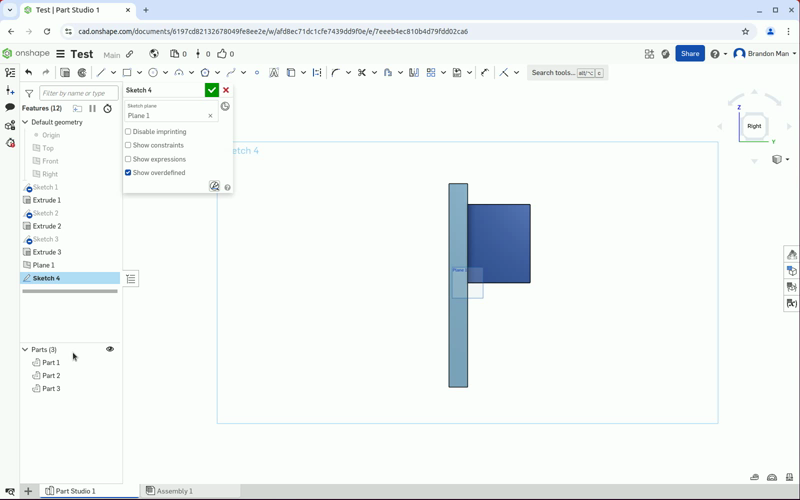
key(y)
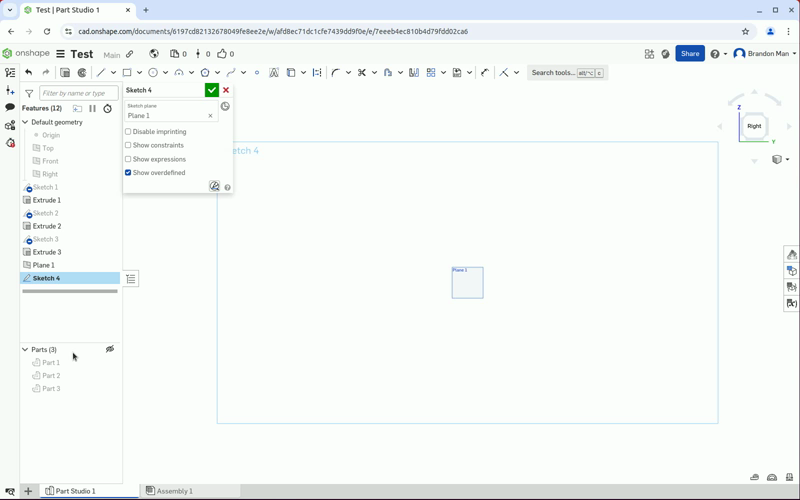
key(l)
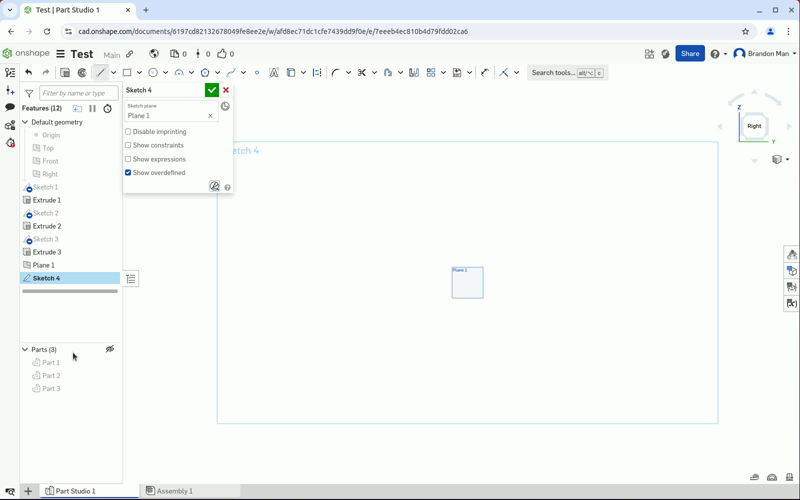
key_down(shift)
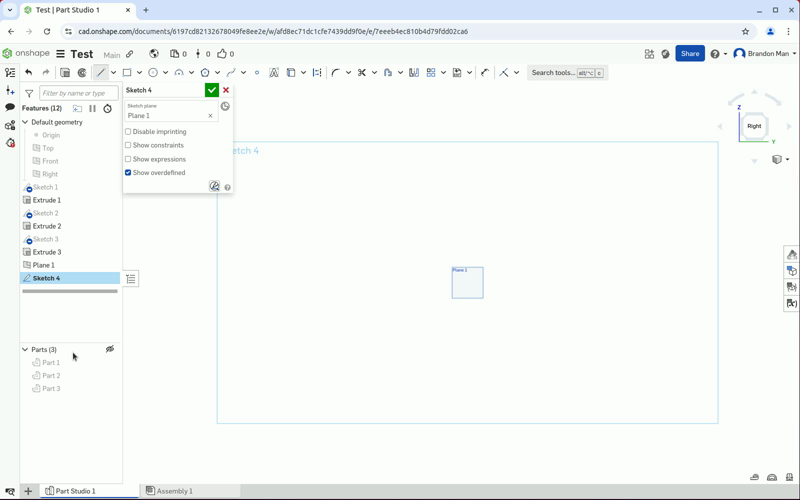
mouse_move(460, 362)
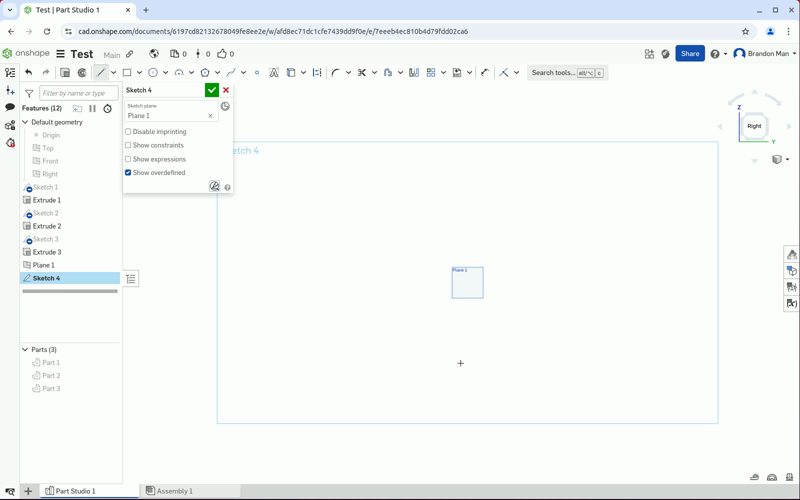
click(460, 362)
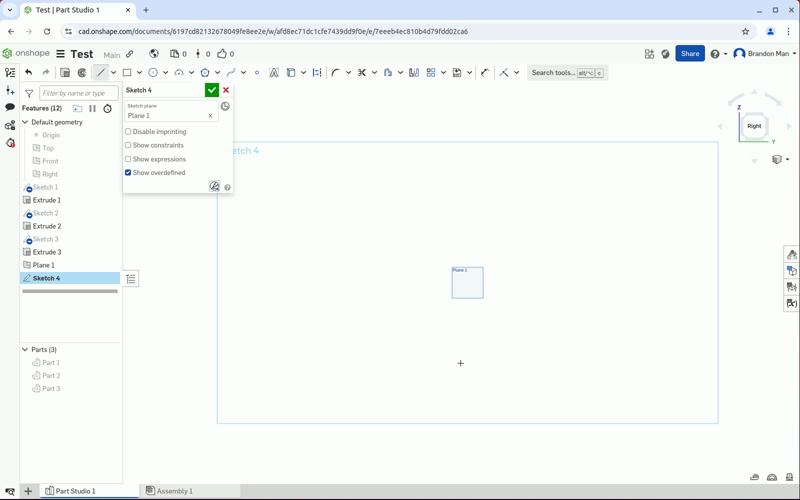
key_up(shift)
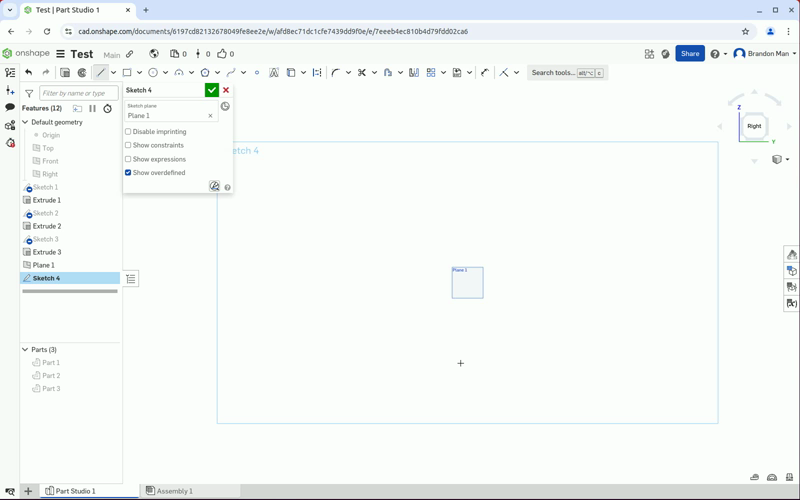
key_down(shift)
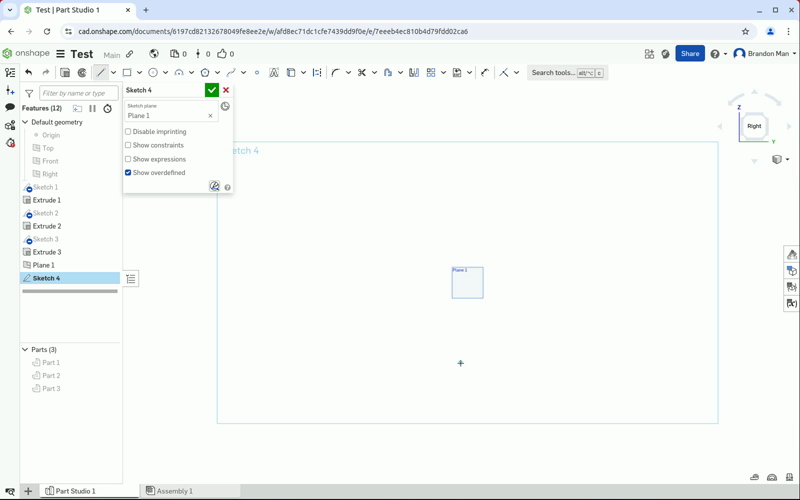
mouse_move(522, 362)
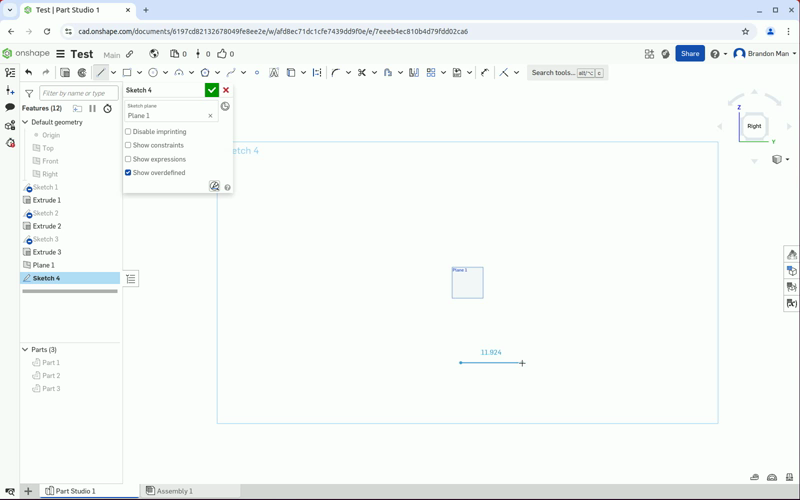
click(522, 362)
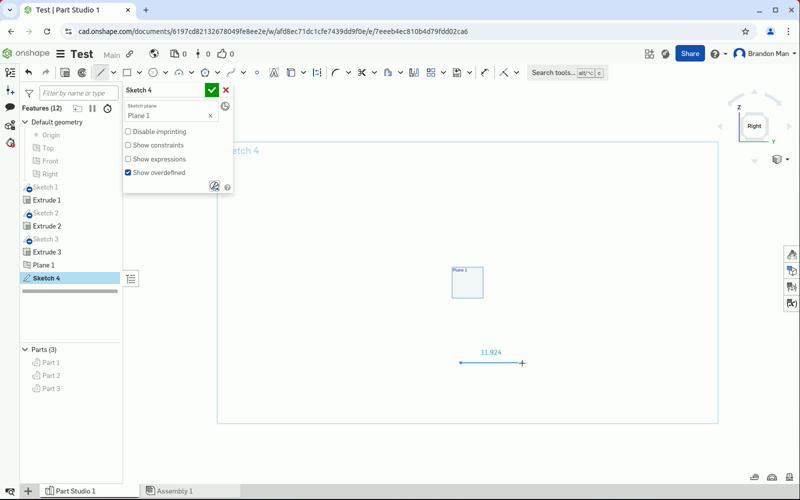
key_up(shift)
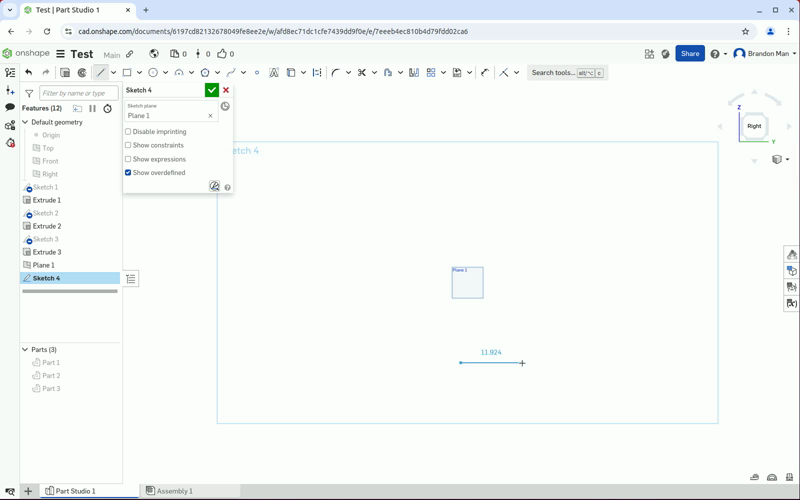
key_down(shift)
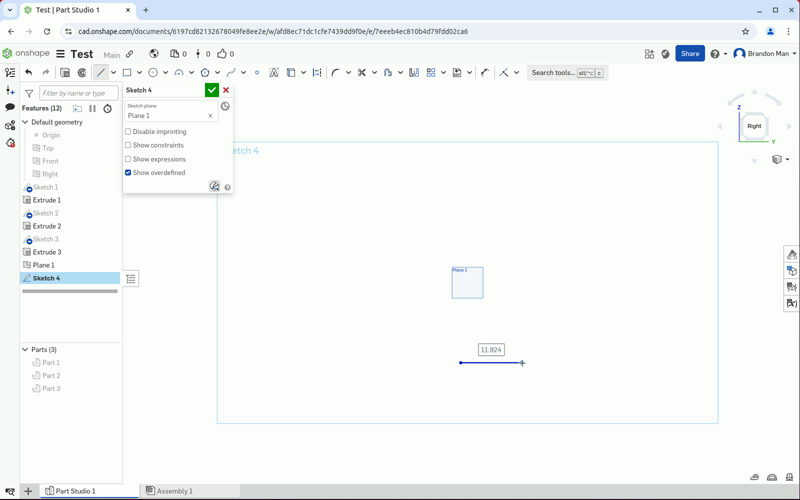
mouse_move(522, 282)
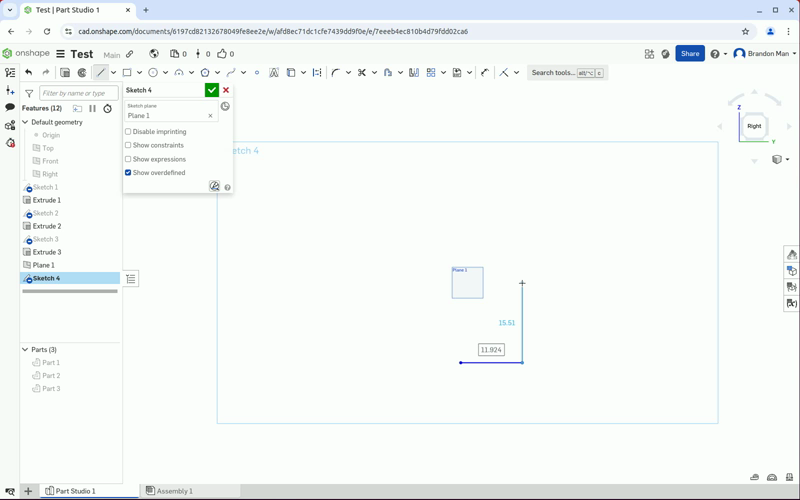
click(522, 282)
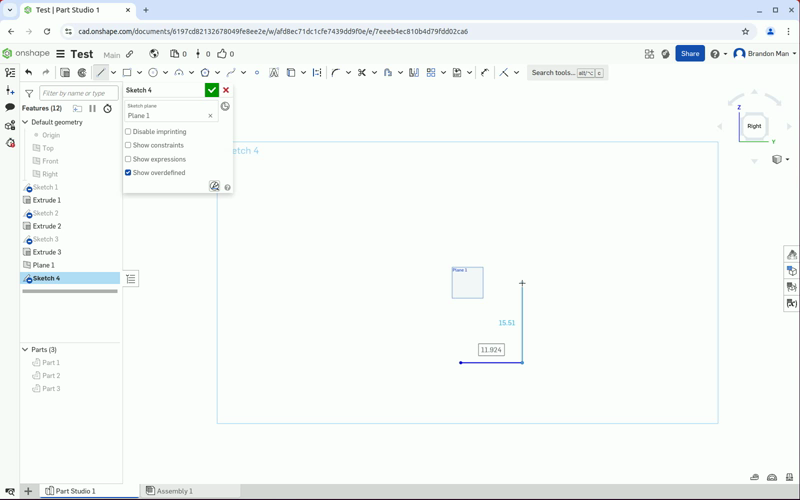
key_up(shift)
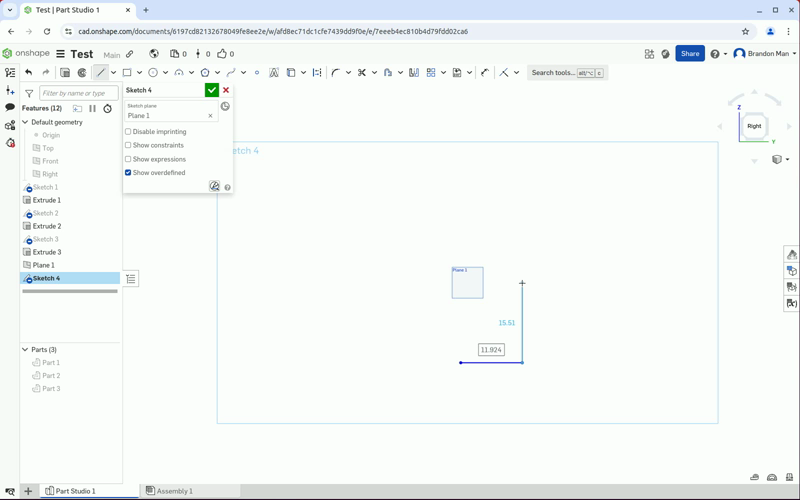
key_down(shift)
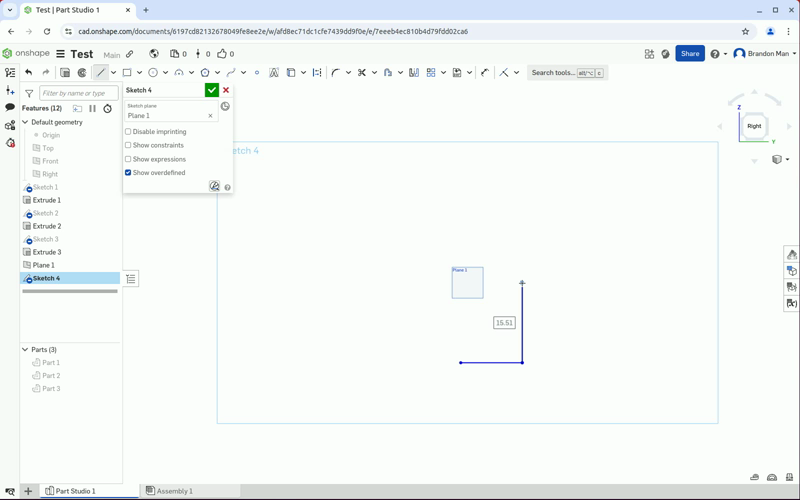
mouse_move(460, 282)
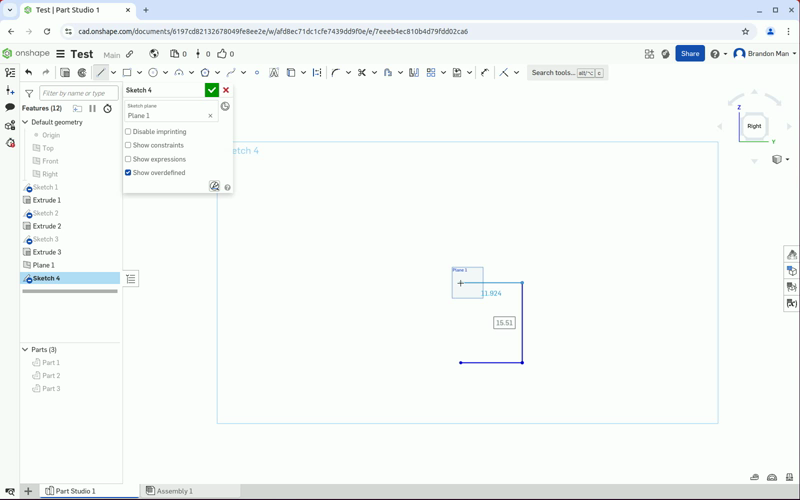
click(460, 282)
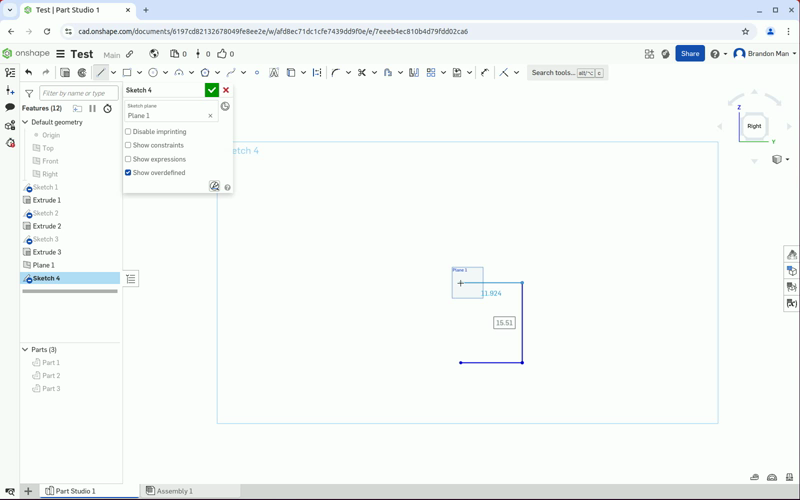
key_up(shift)
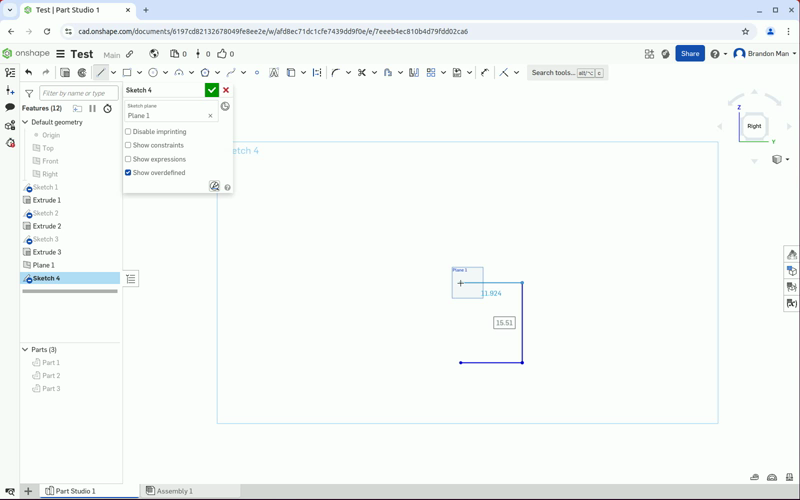
key_down(shift)
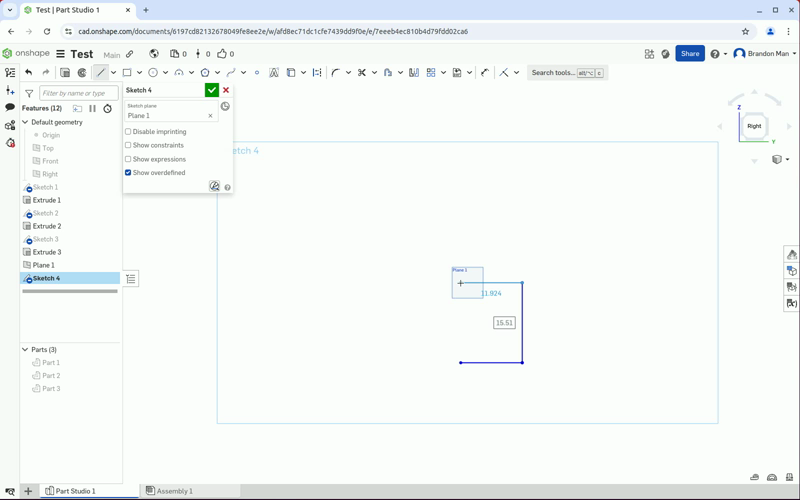
mouse_move(460, 362)
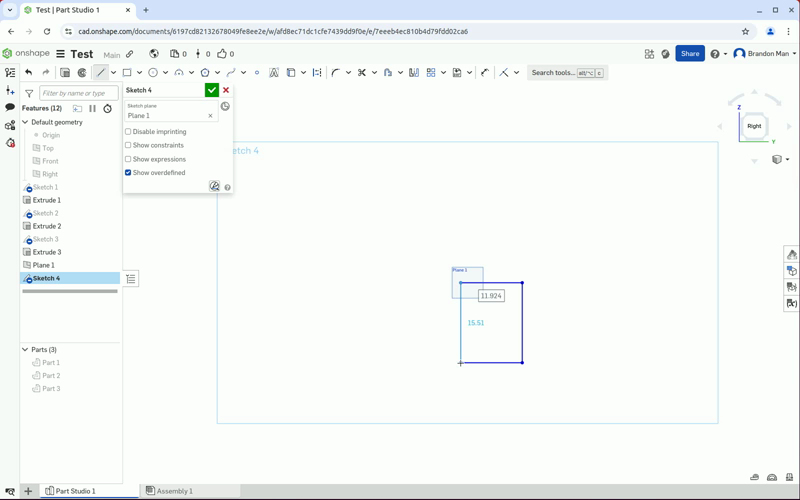
key_up(shift)
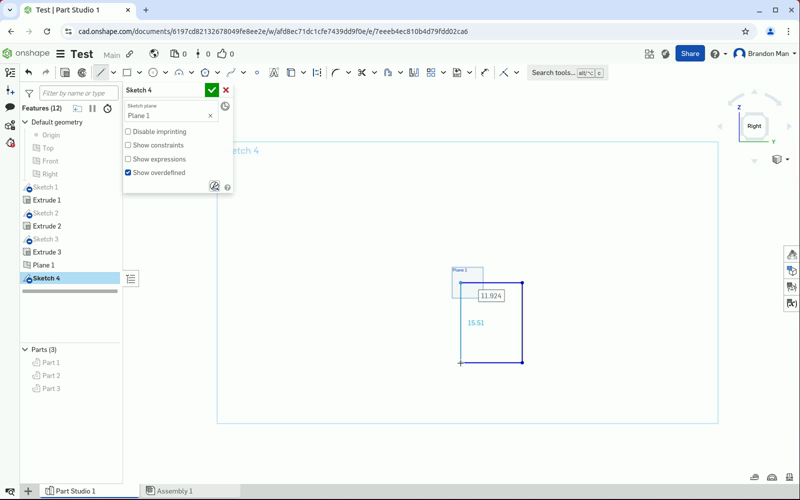
click(460, 362)
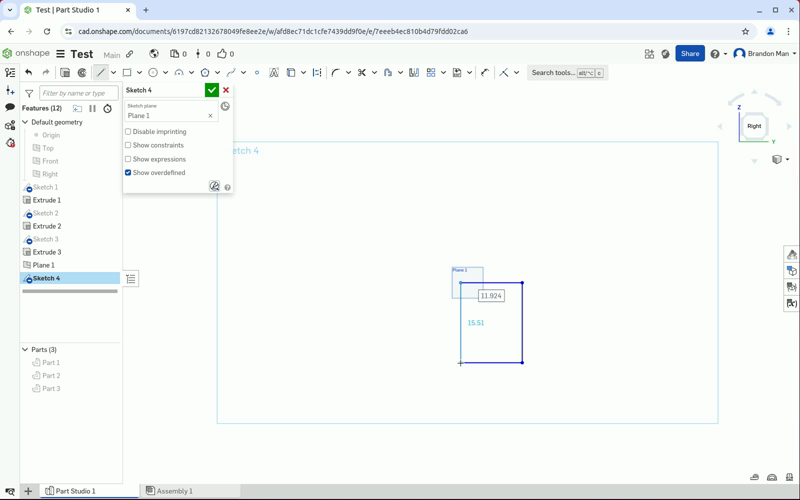
key(esc)
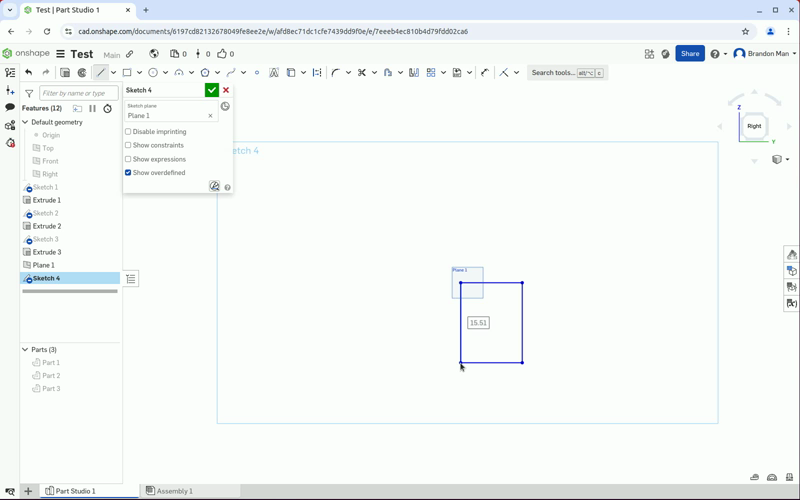
mouse_move(504, 325)
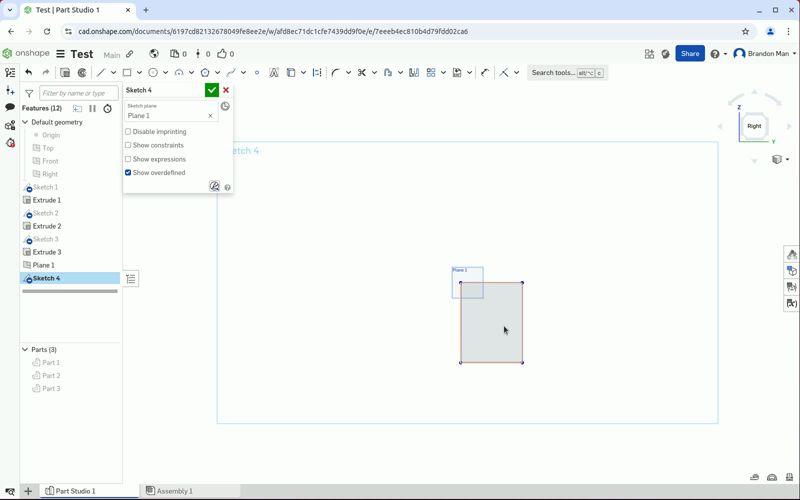
click(504, 325)
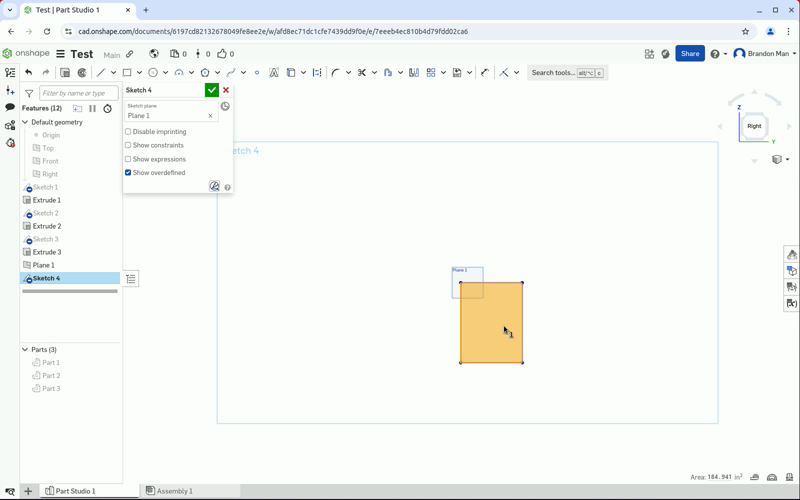
mouse_move(73, 352)
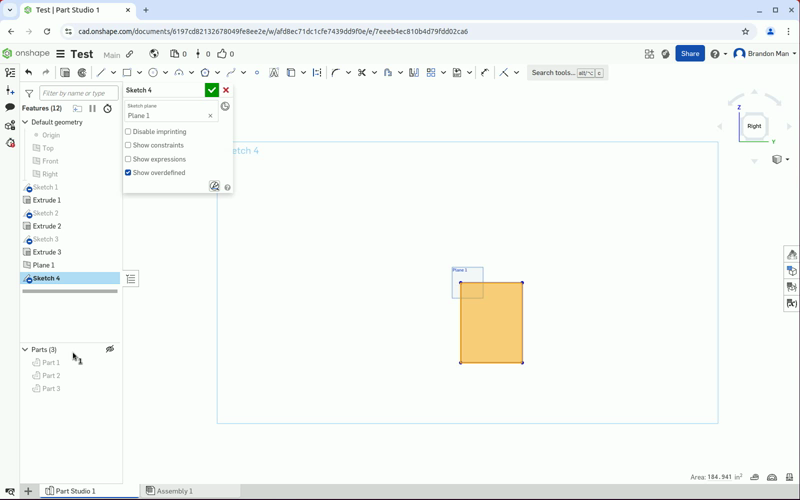
key(shift+y)
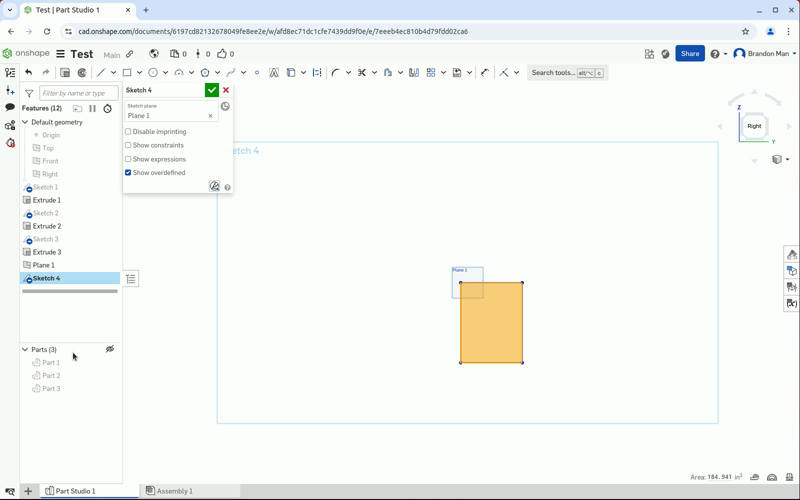
key(shift+e)
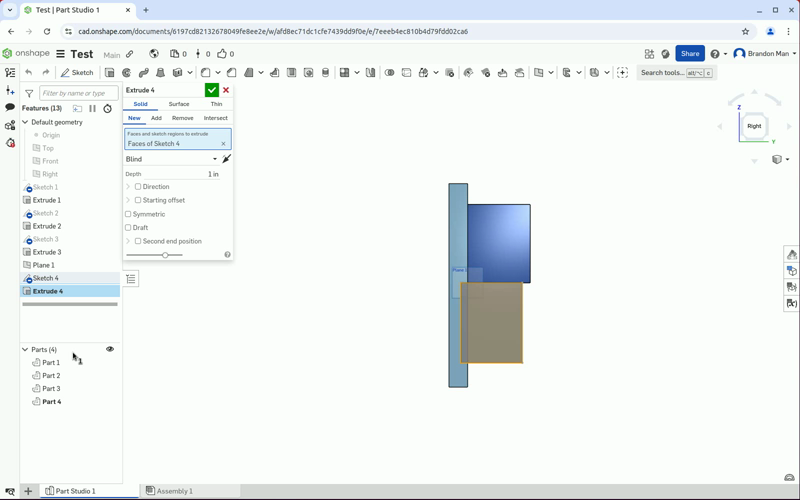
mouse_move(143, 106)
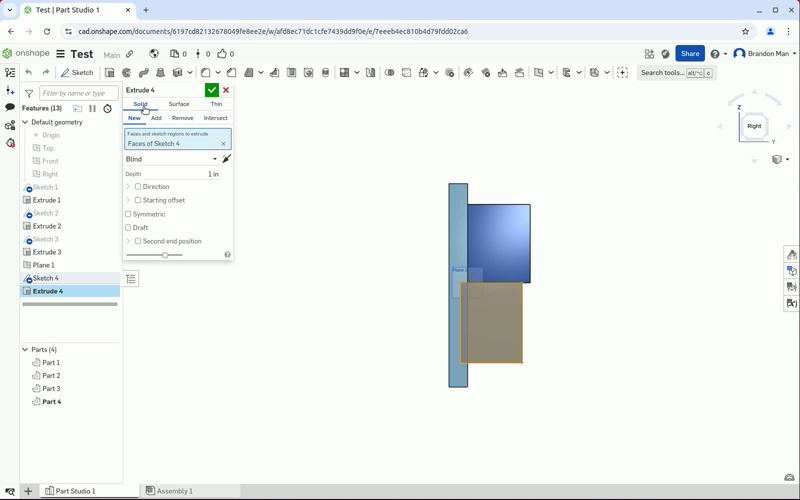
click(143, 106)
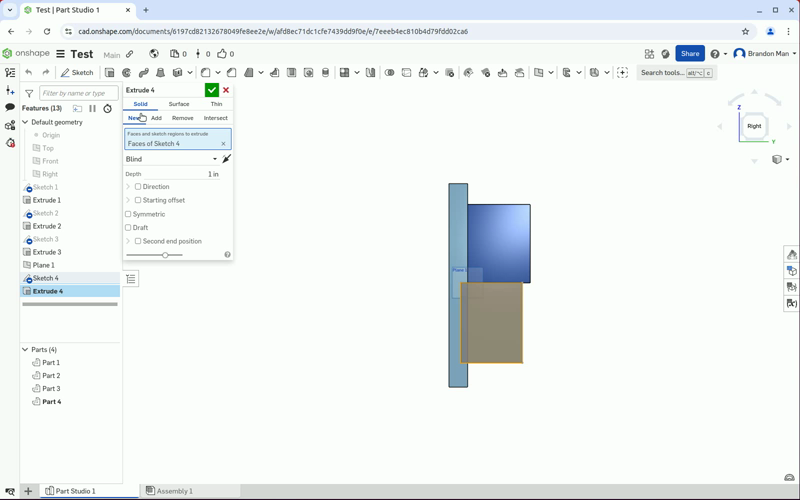
mouse_move(137, 120)
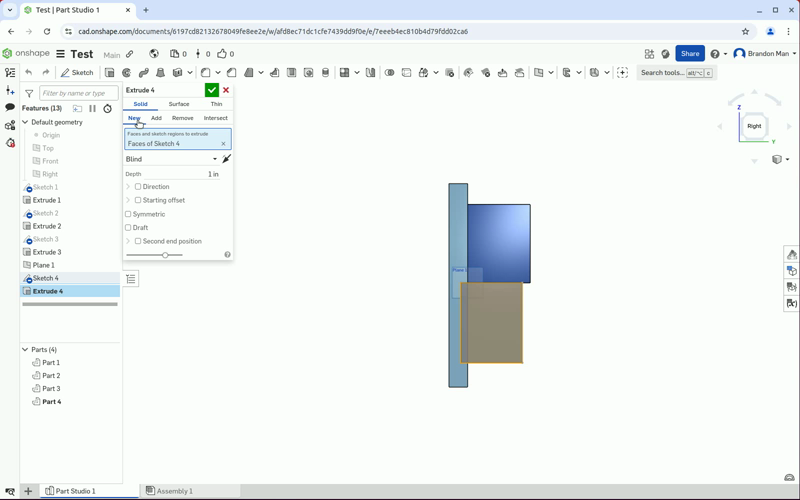
click(137, 120)
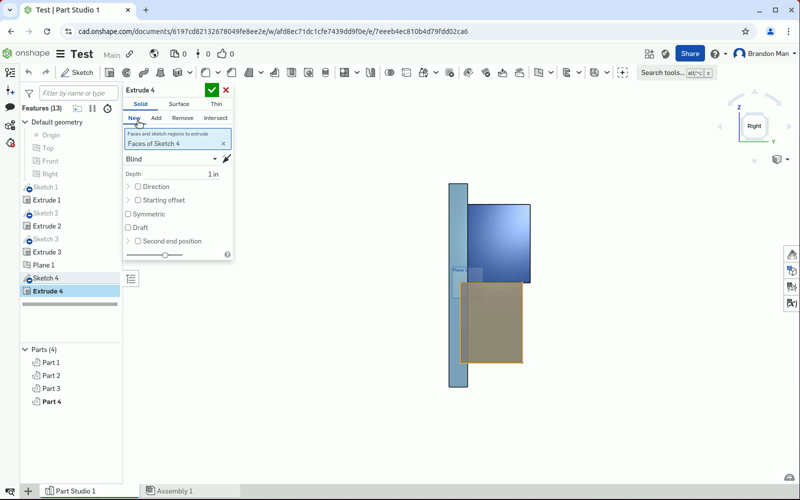
key(tab, 4)
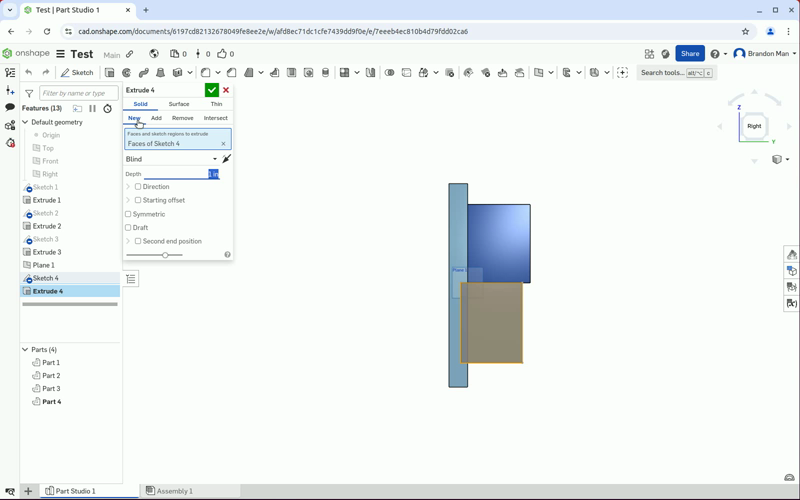
text(-10.832)
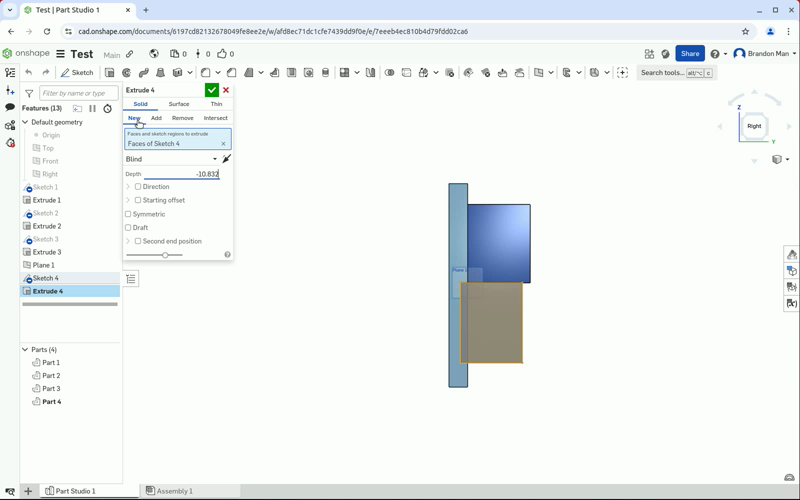
key(enter)
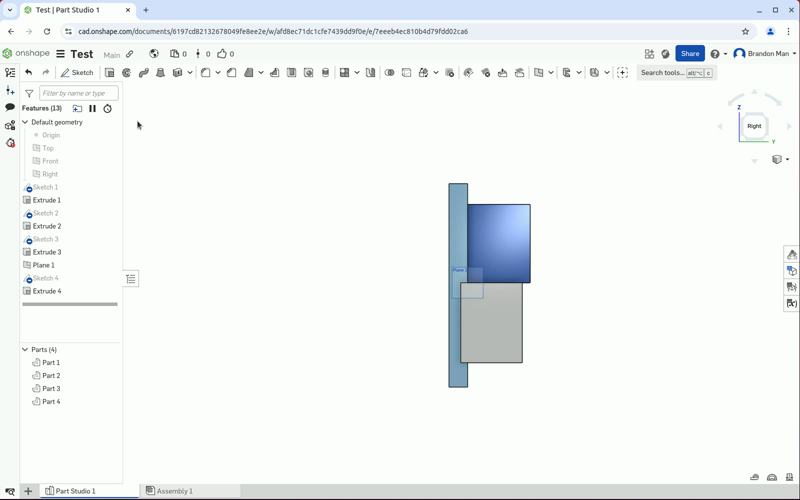
key(shift+h)
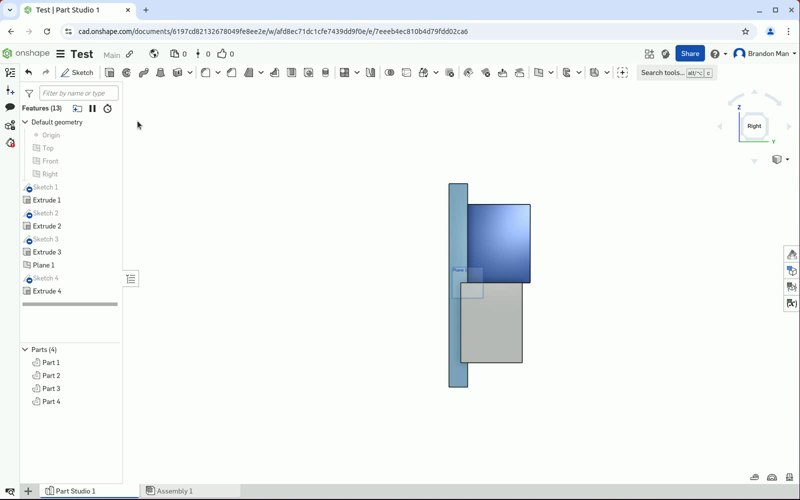
key(shift+h)
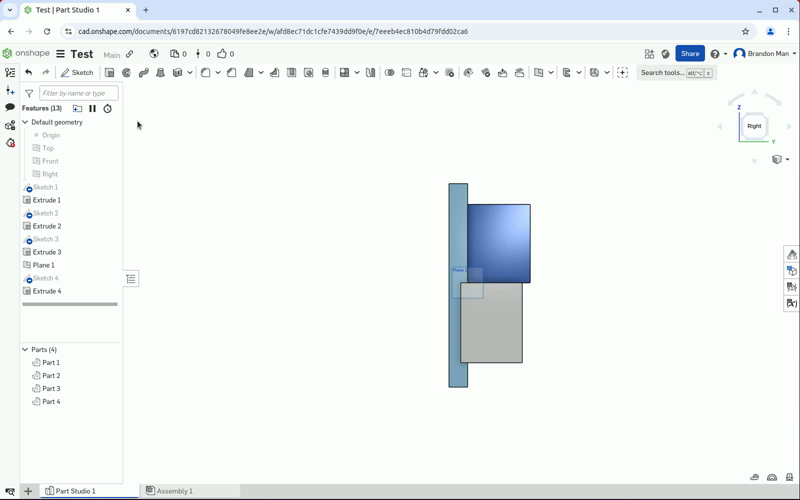
mouse_move(73, 189)
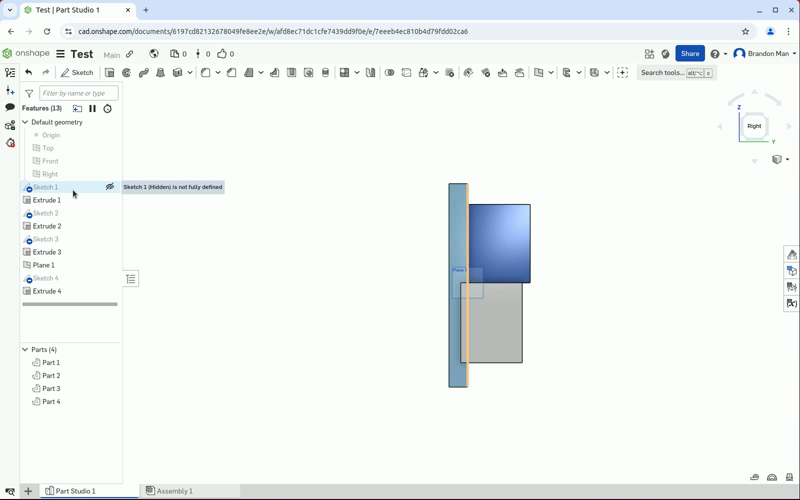
click(73, 189)
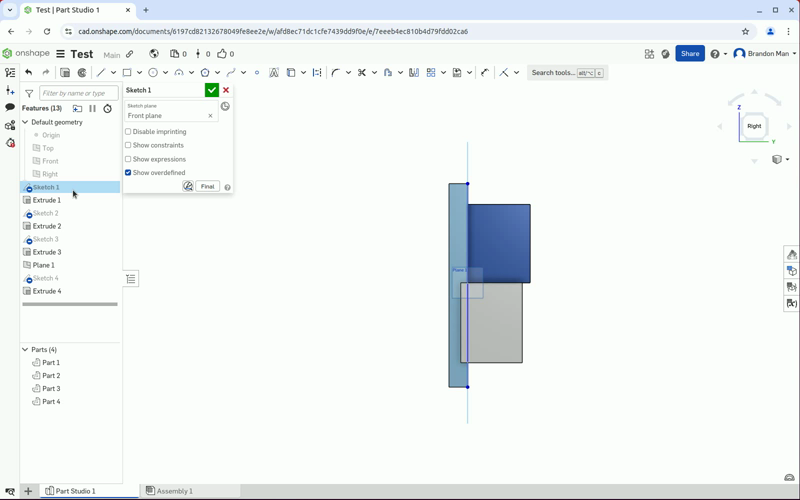
mouse_move(229, 92)
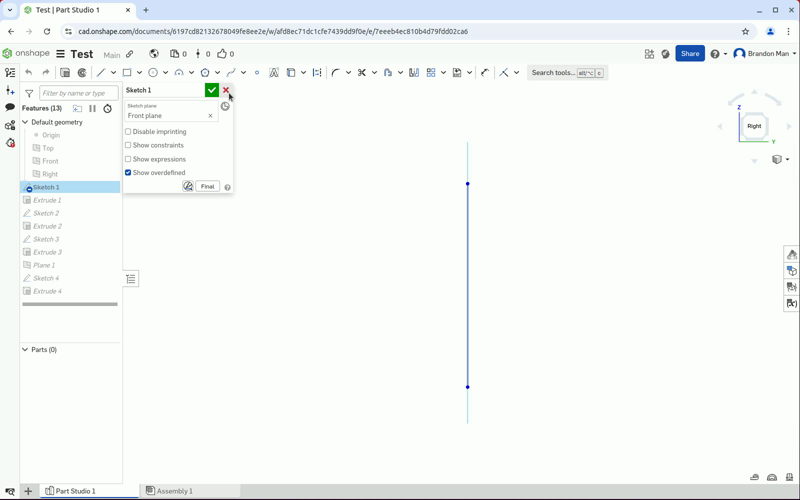
click(229, 92)
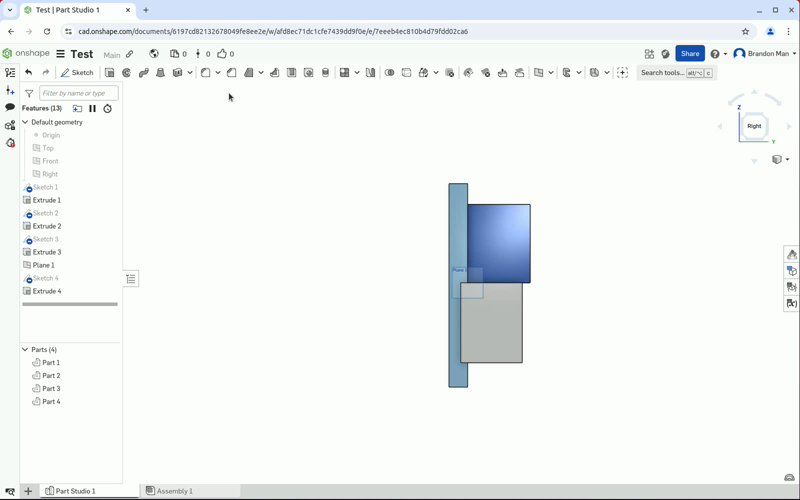
mouse_move(73, 352)
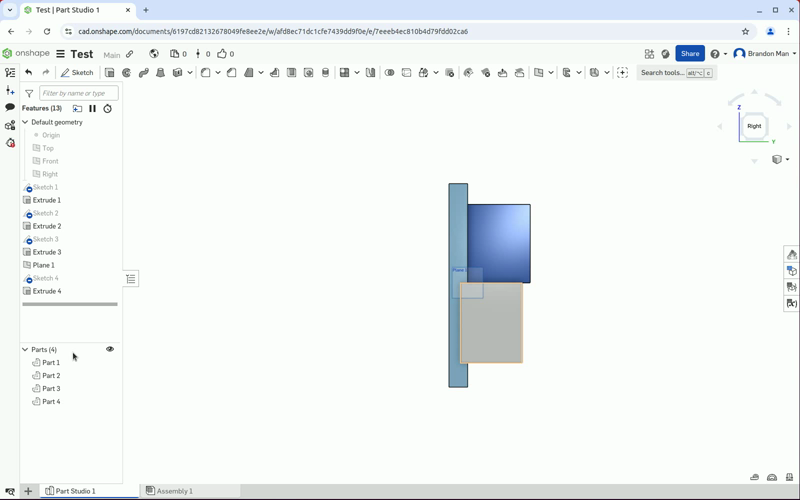
key(y)
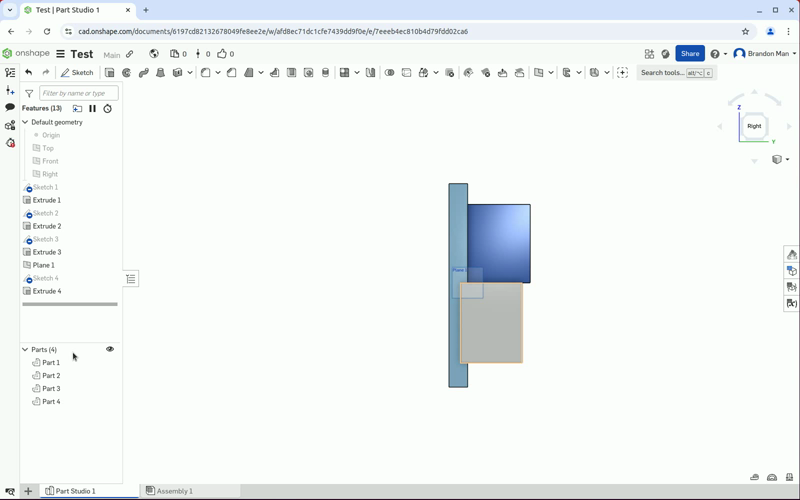
key(shift+p)
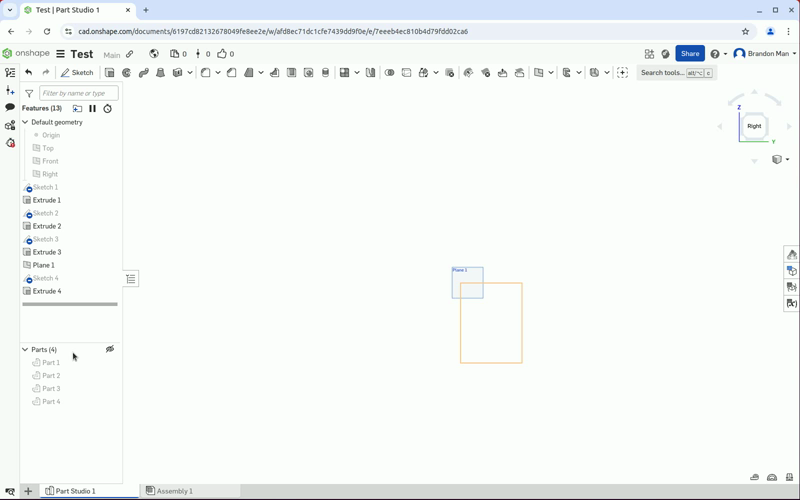
key(space)
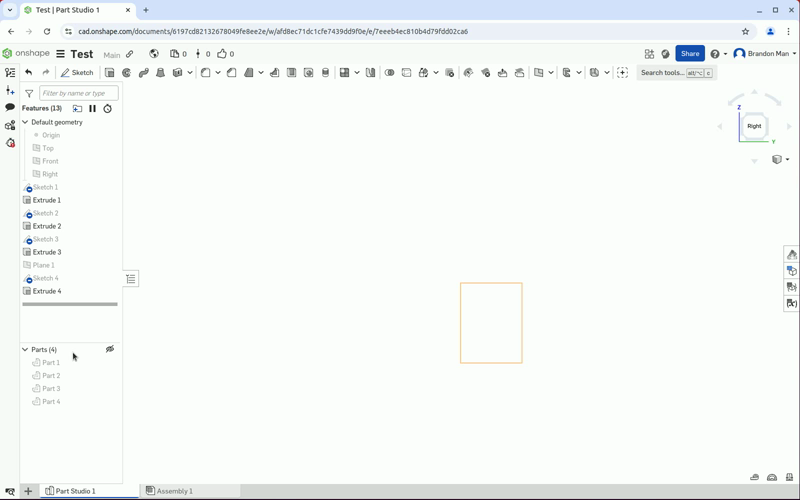
key_down(shift)
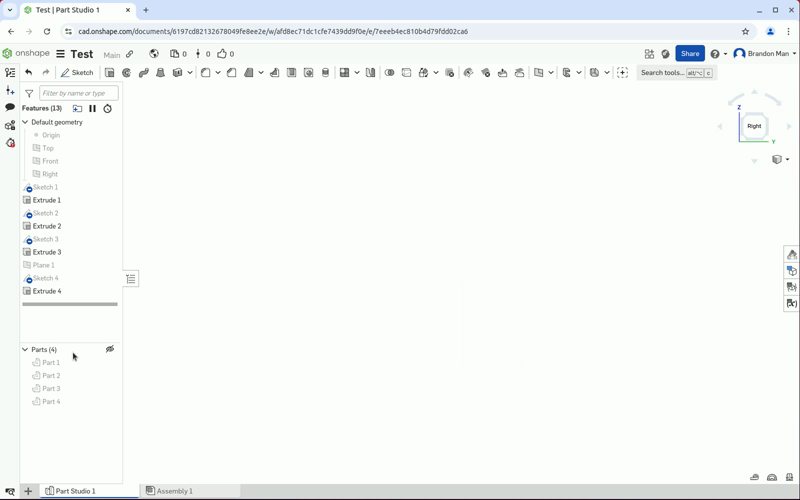
key(right)
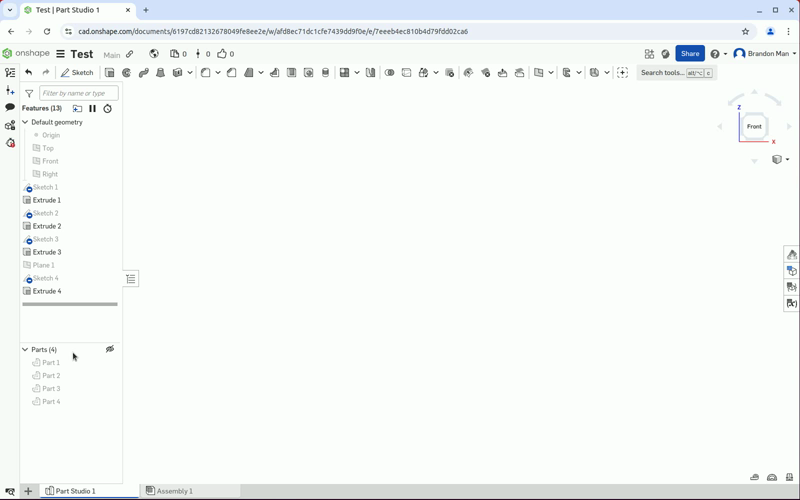
key_up(shift)
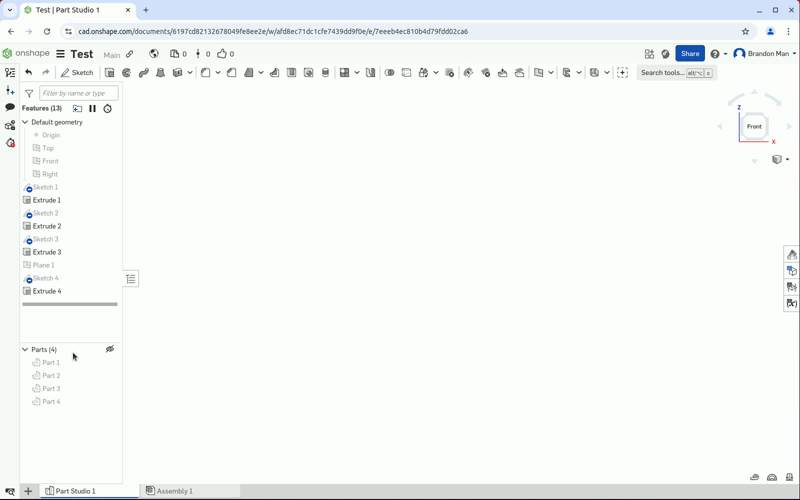
mouse_move(73, 352)
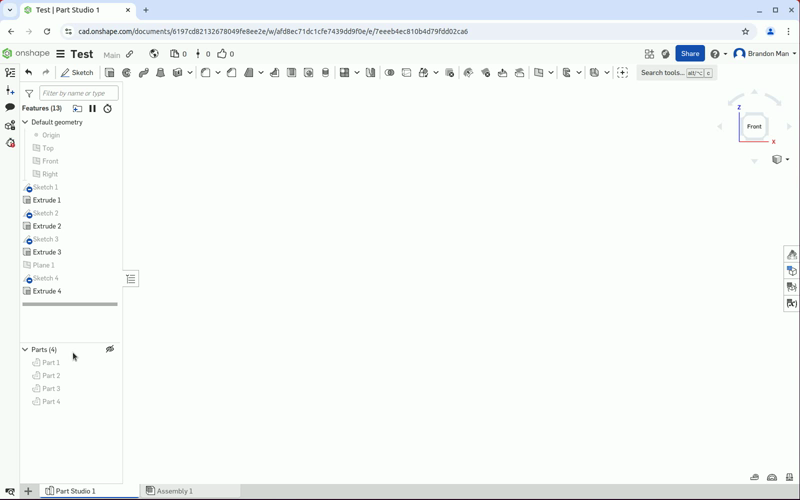
key(shift+y)
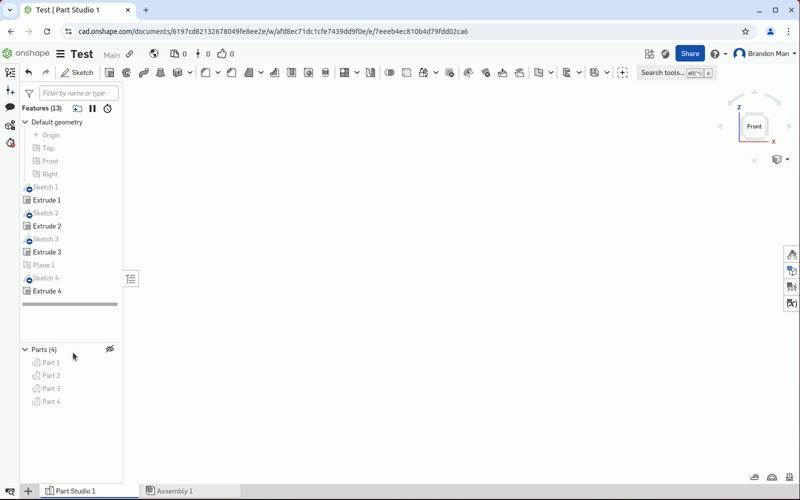
key(shift+s)
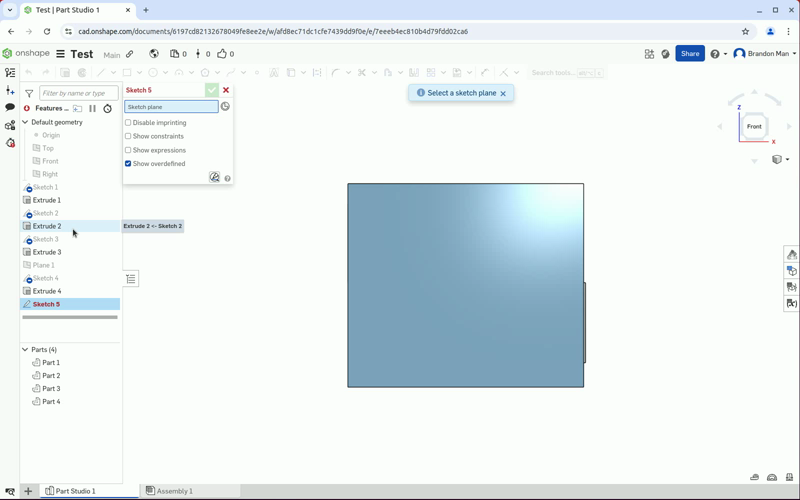
scroll(3)
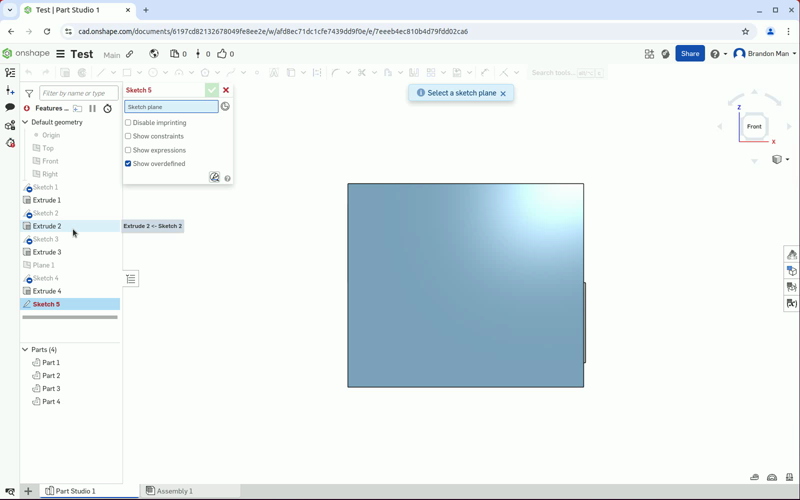
mouse_move(73, 163)
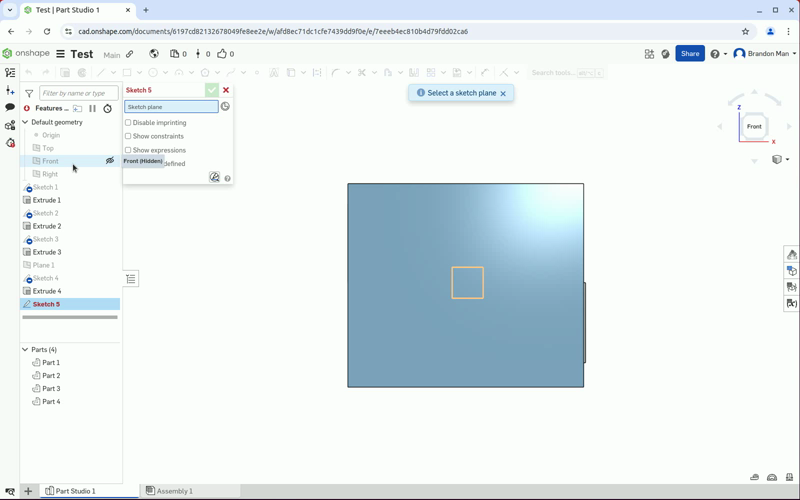
click(73, 163)
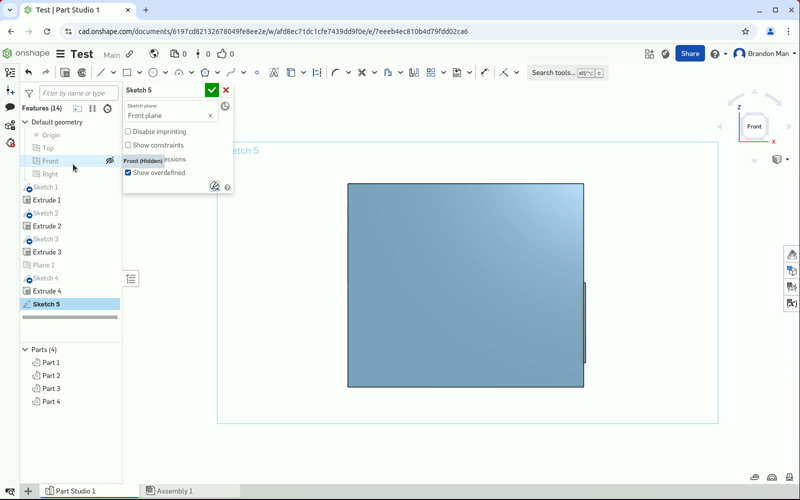
mouse_move(73, 352)
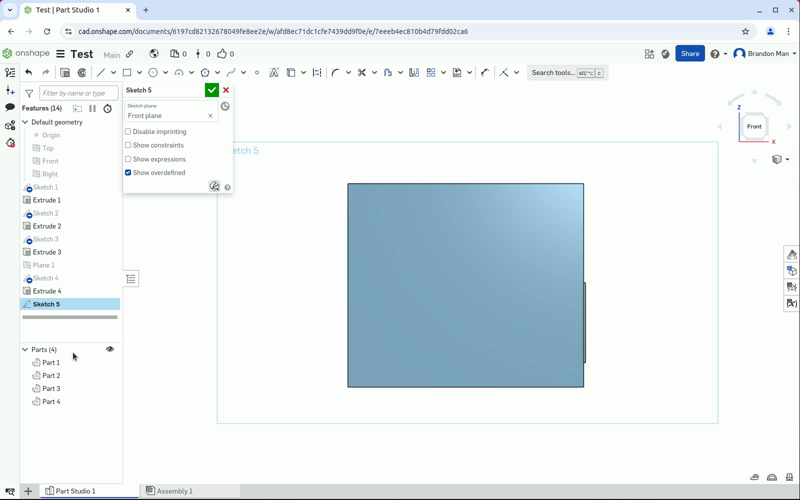
key(y)
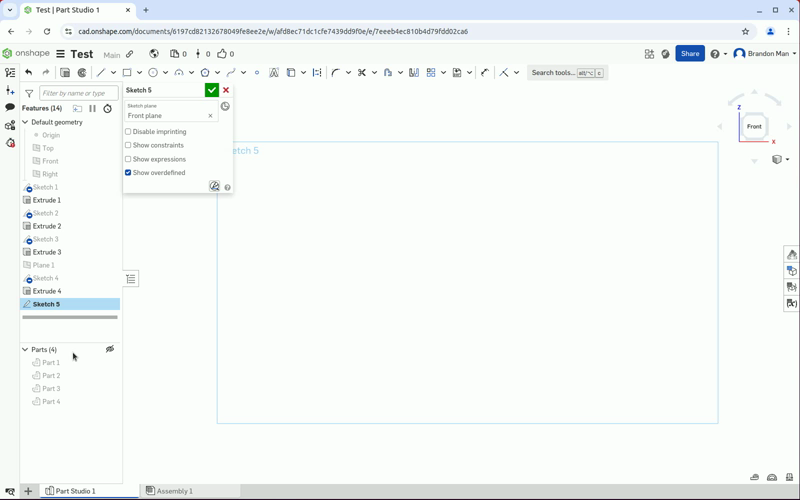
key(l)
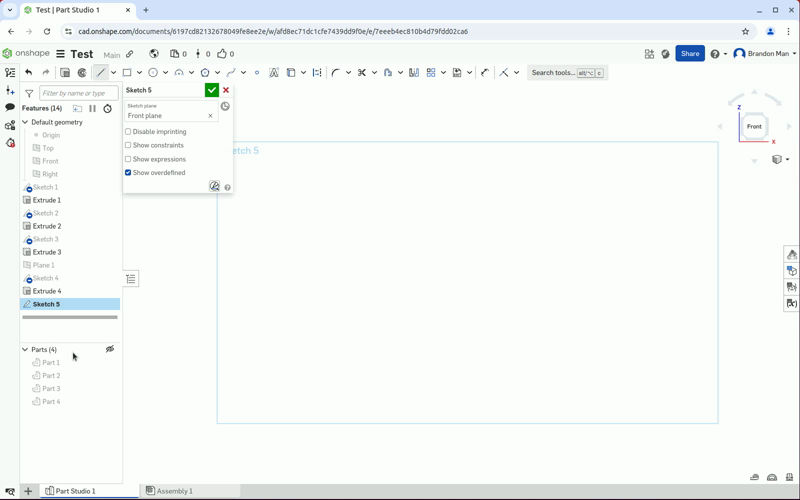
key_down(shift)
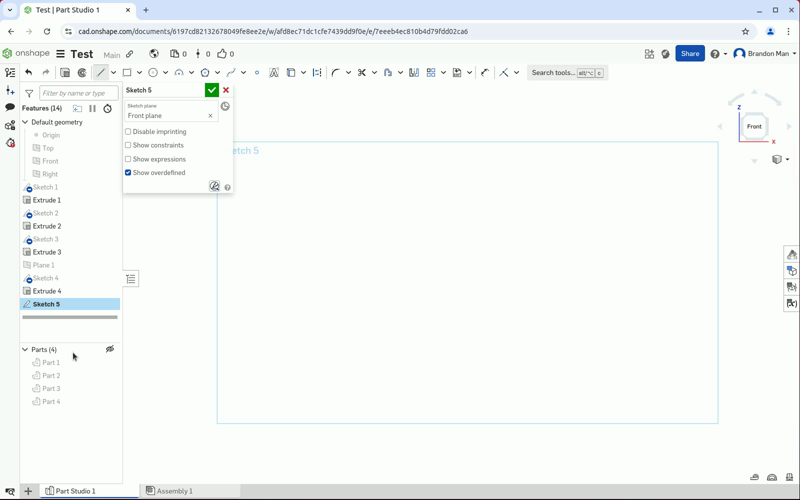
mouse_move(349, 365)
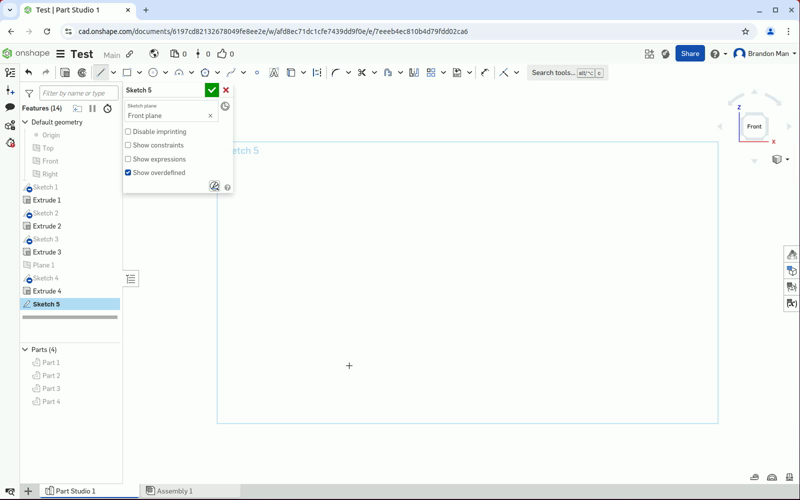
click(349, 365)
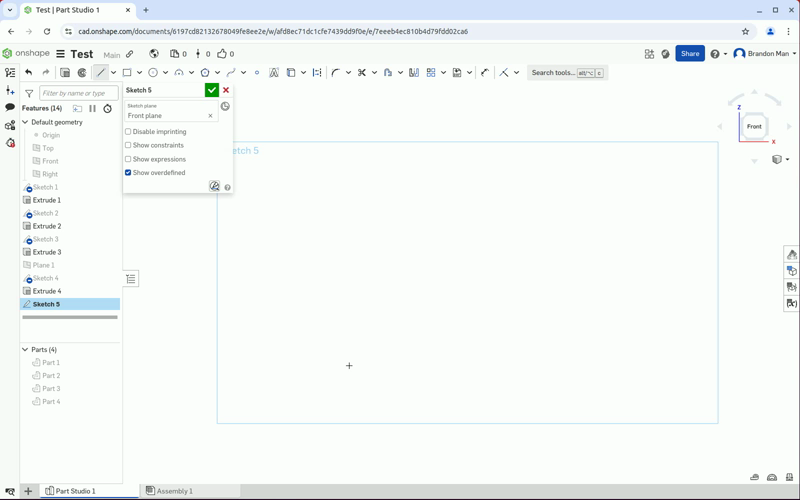
key_up(shift)
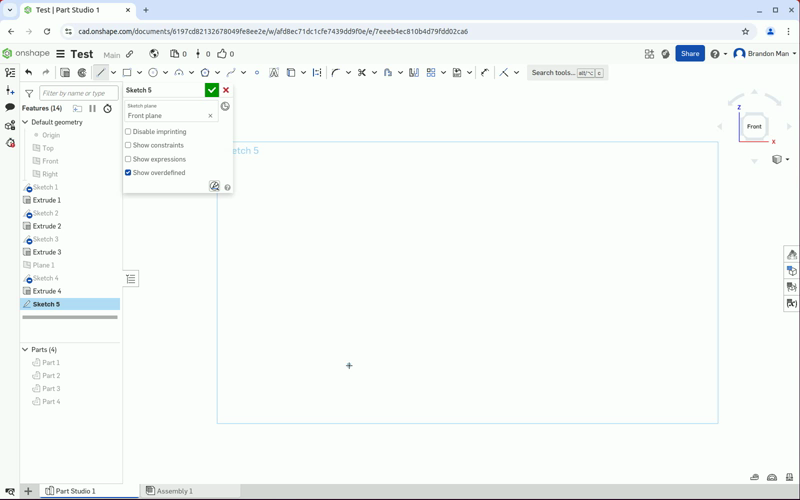
key_down(shift)
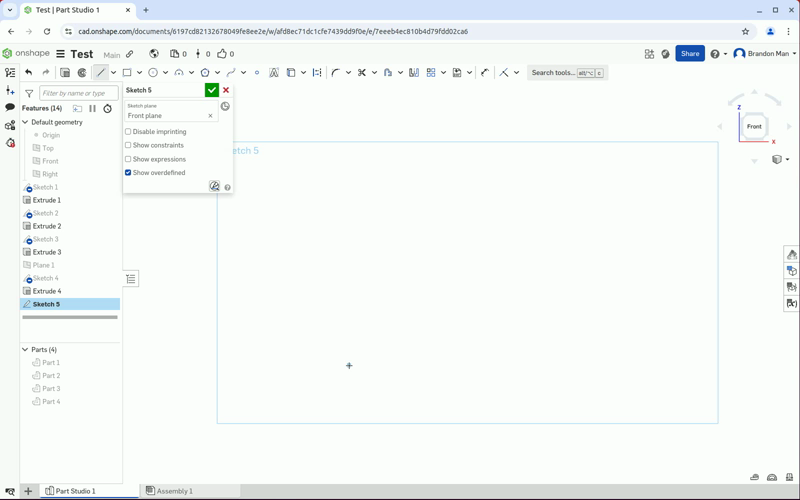
mouse_move(413, 365)
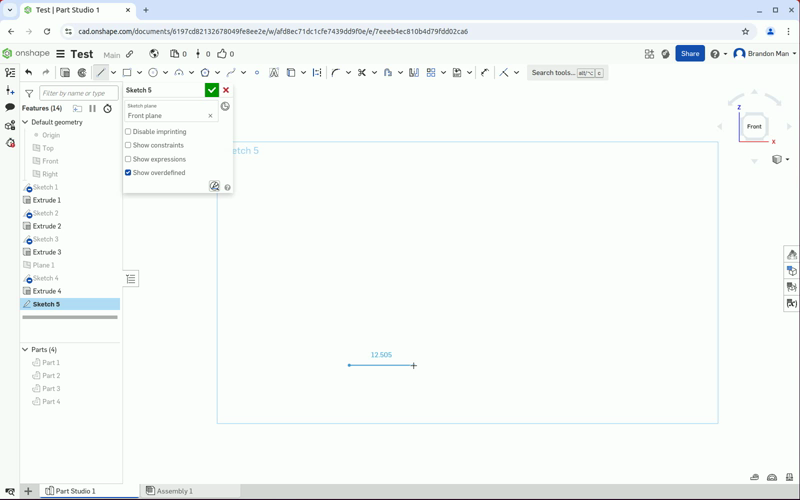
click(413, 365)
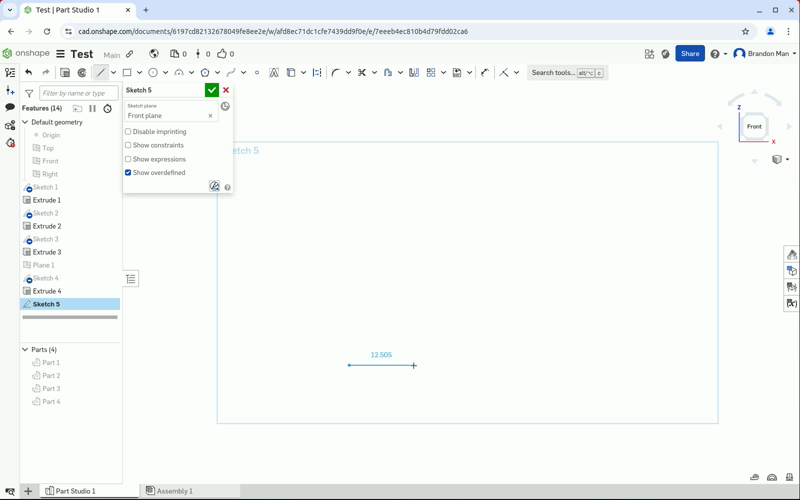
key_up(shift)
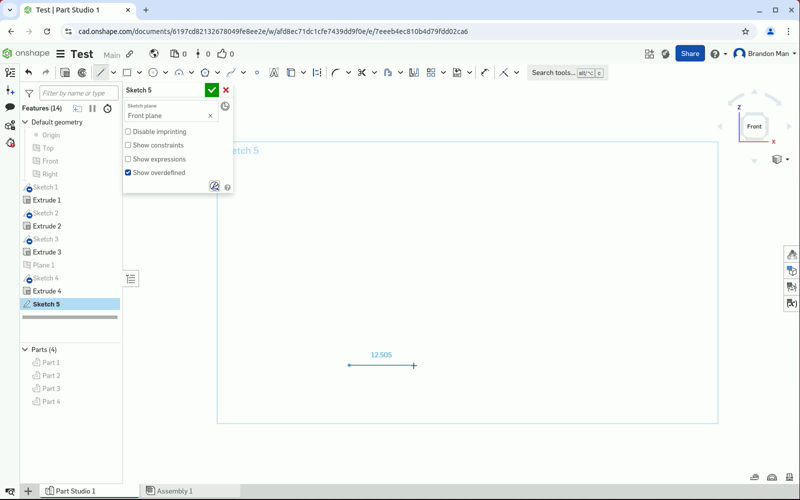
key_down(shift)
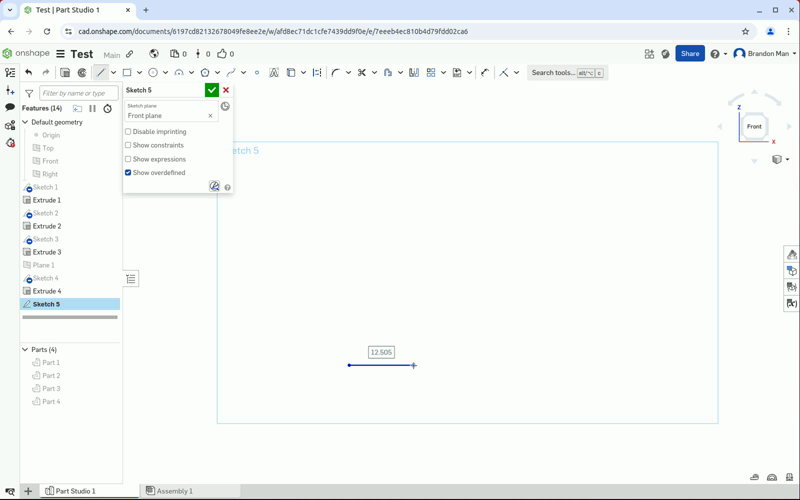
mouse_move(413, 282)
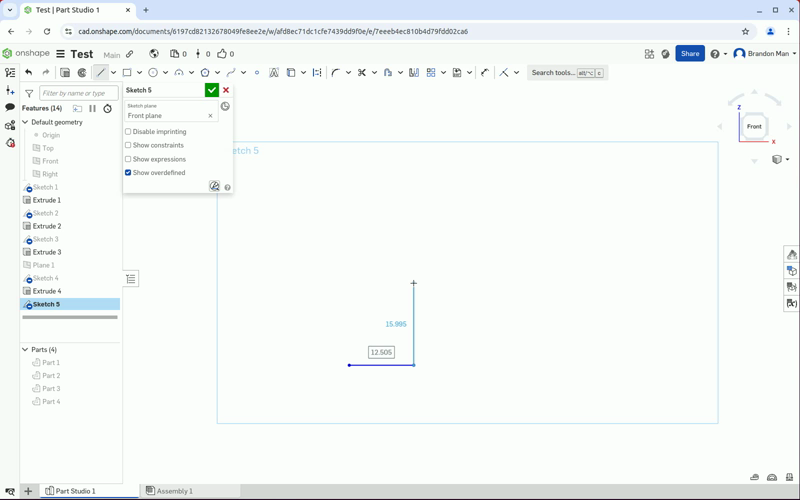
click(413, 282)
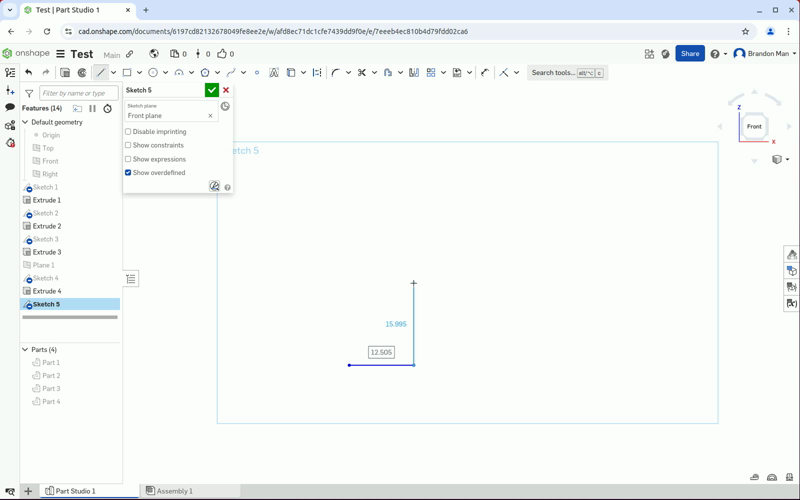
key_up(shift)
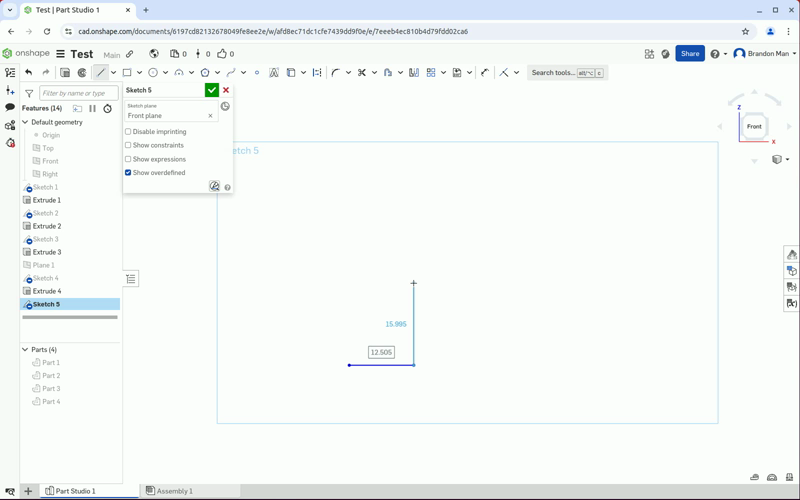
key_down(shift)
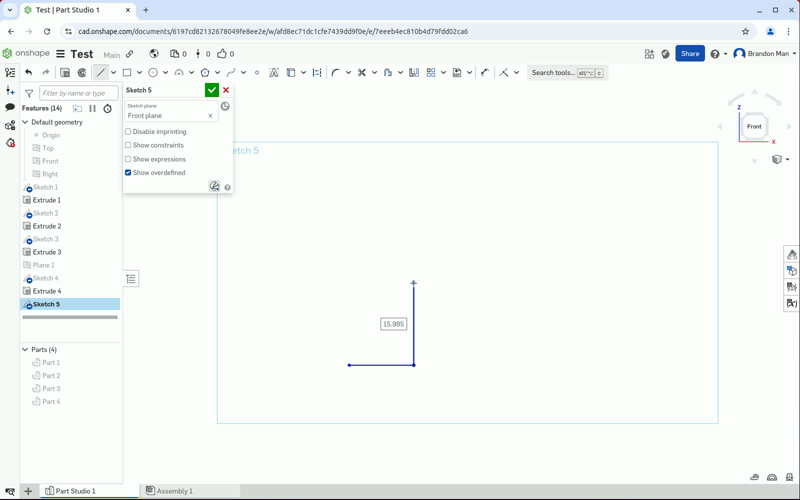
mouse_move(349, 282)
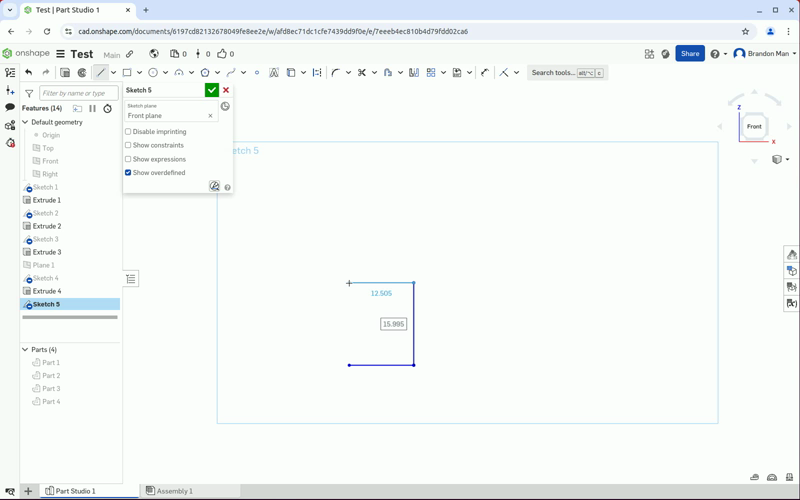
click(349, 282)
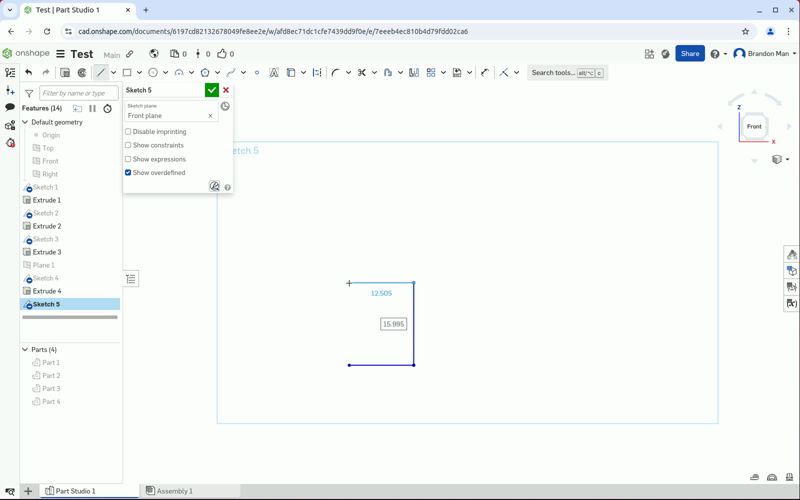
key_up(shift)
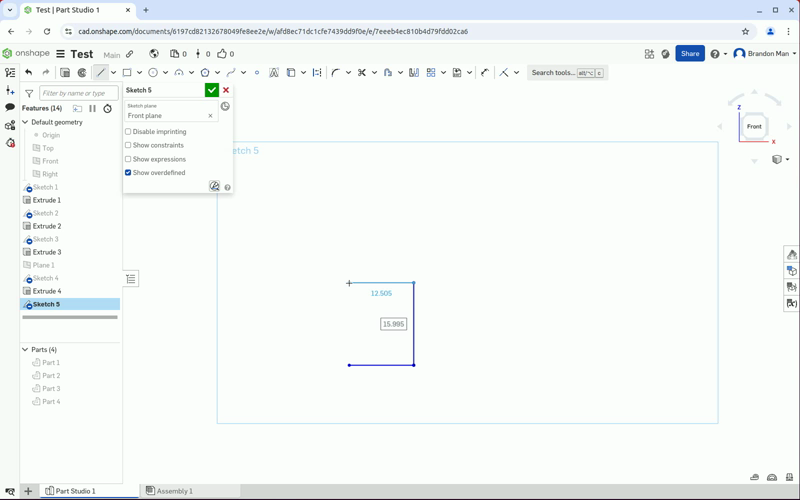
key_down(shift)
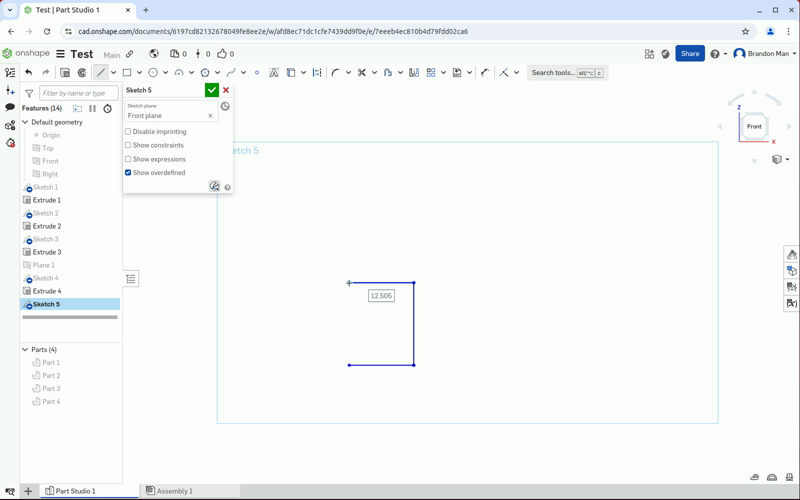
mouse_move(349, 365)
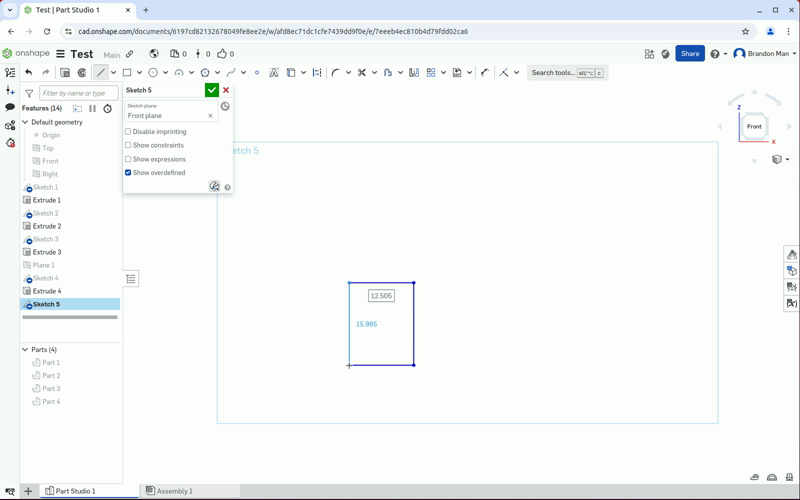
key_up(shift)
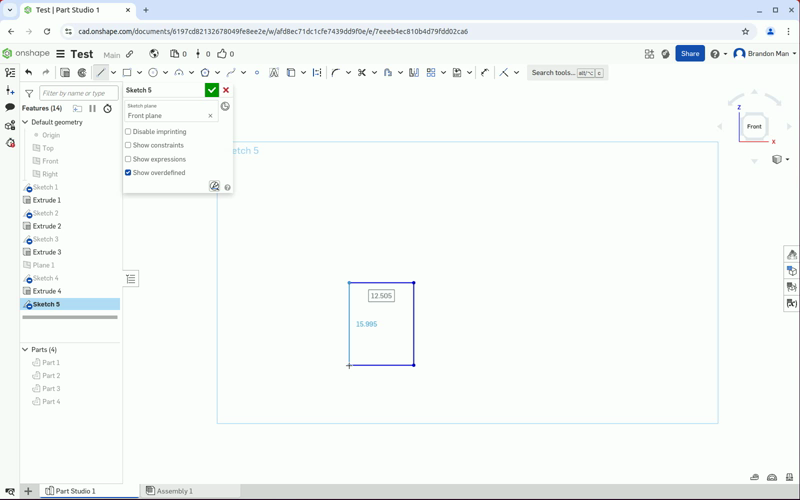
click(349, 365)
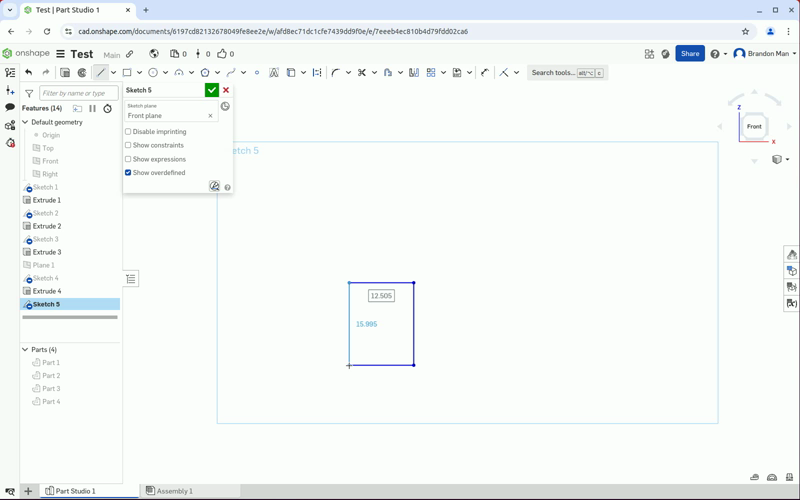
key(esc)
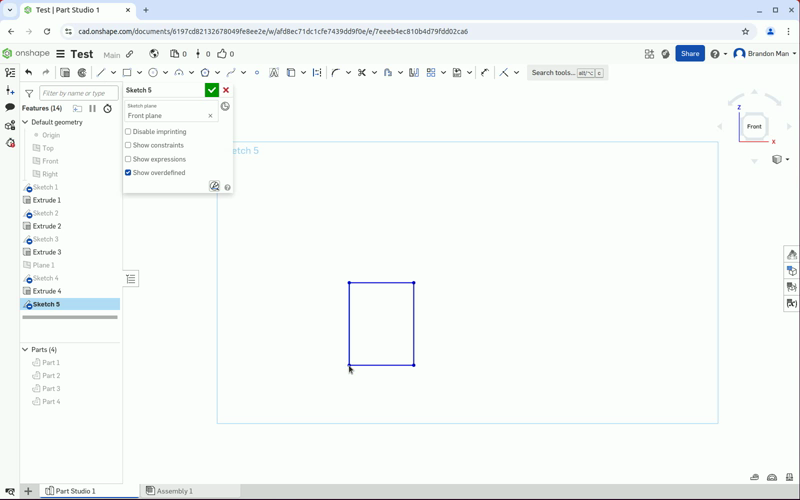
mouse_move(356, 309)
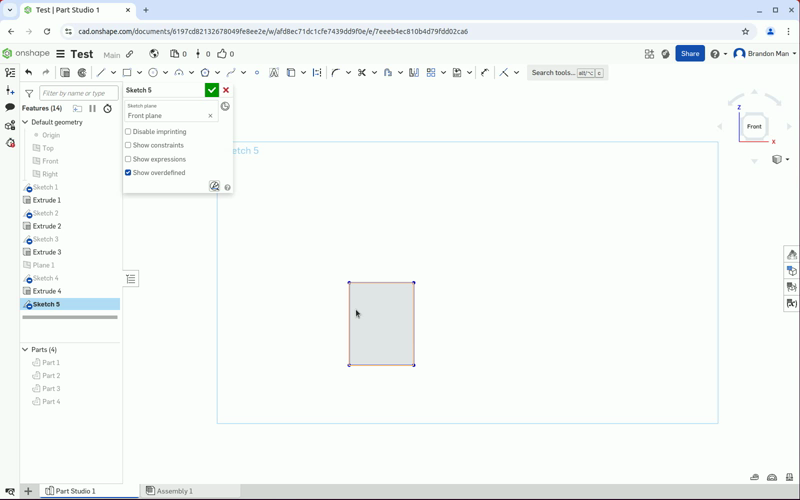
click(356, 309)
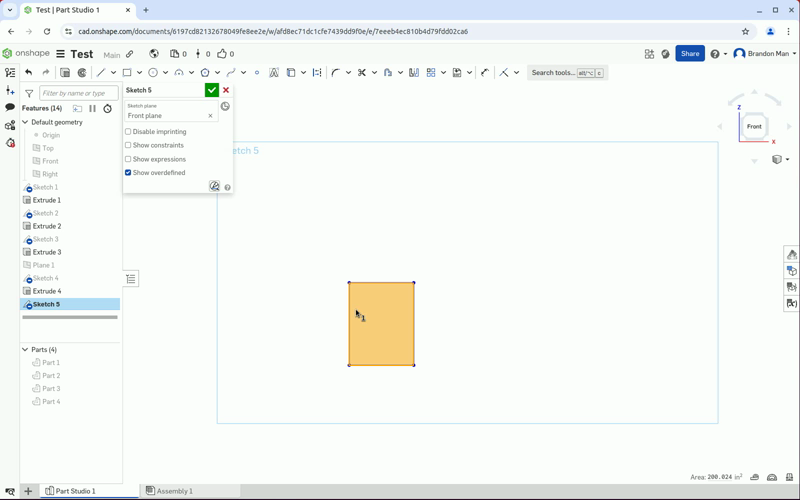
mouse_move(73, 352)
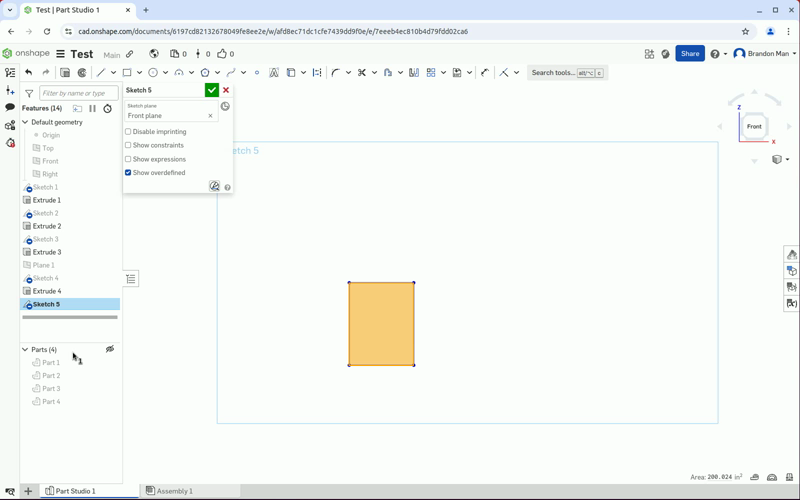
key(shift+y)
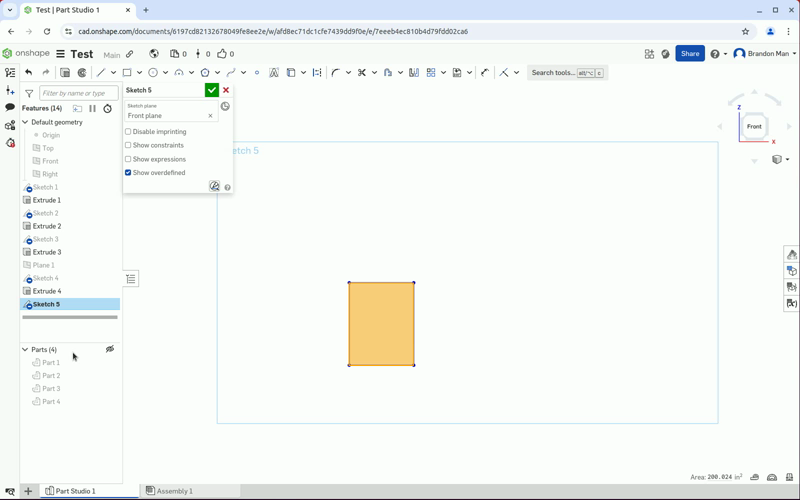
key(shift+e)
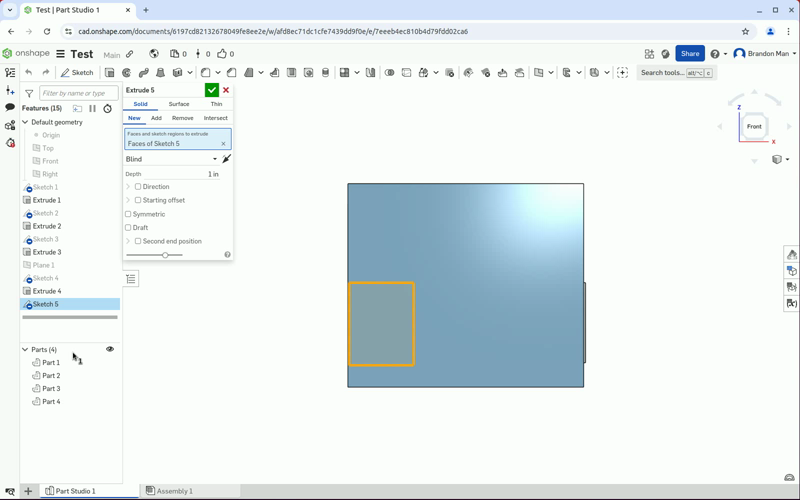
mouse_move(143, 106)
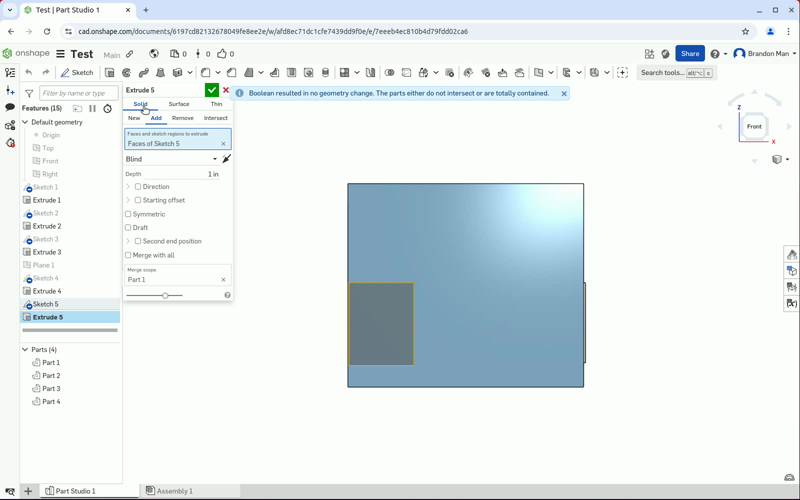
click(143, 106)
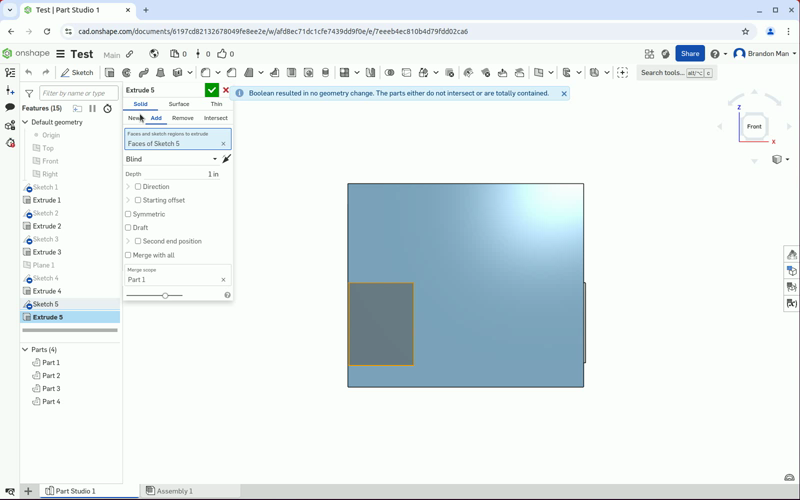
mouse_move(137, 120)
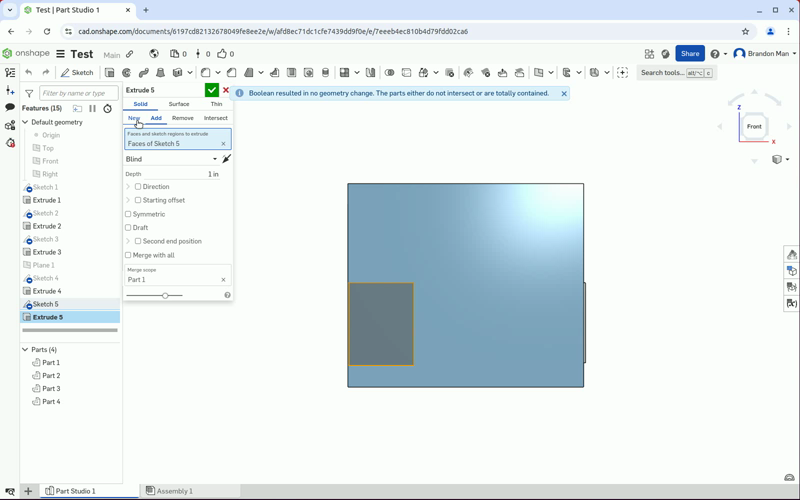
click(137, 120)
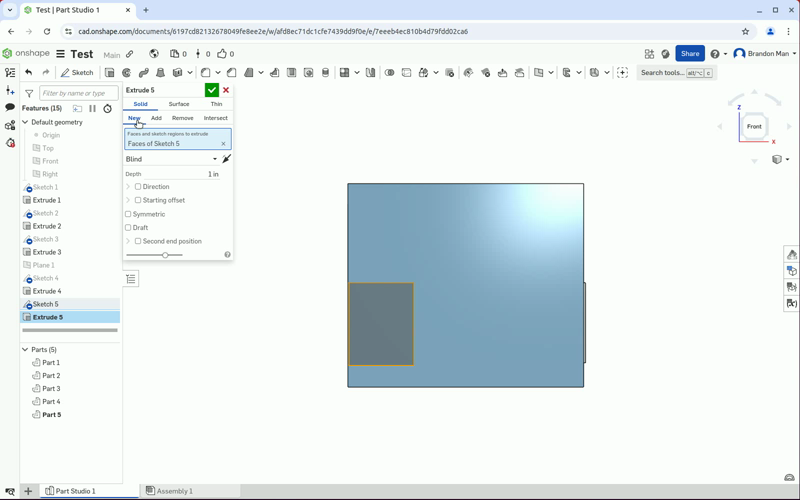
key(tab, 4)
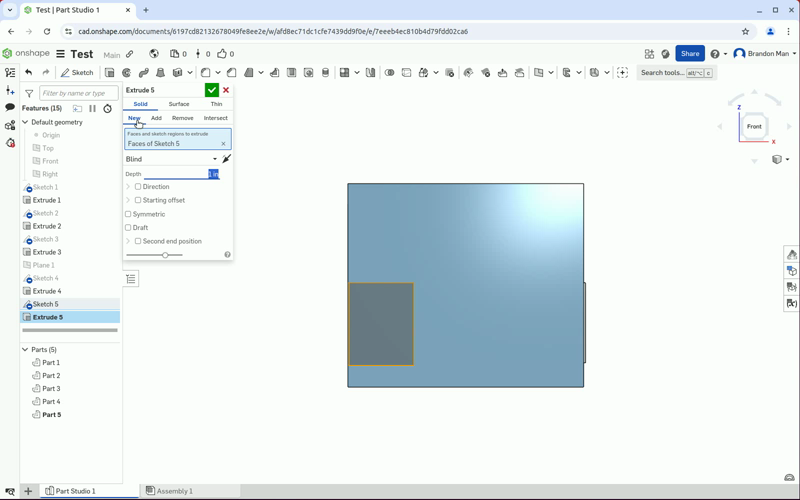
text(-0.241)
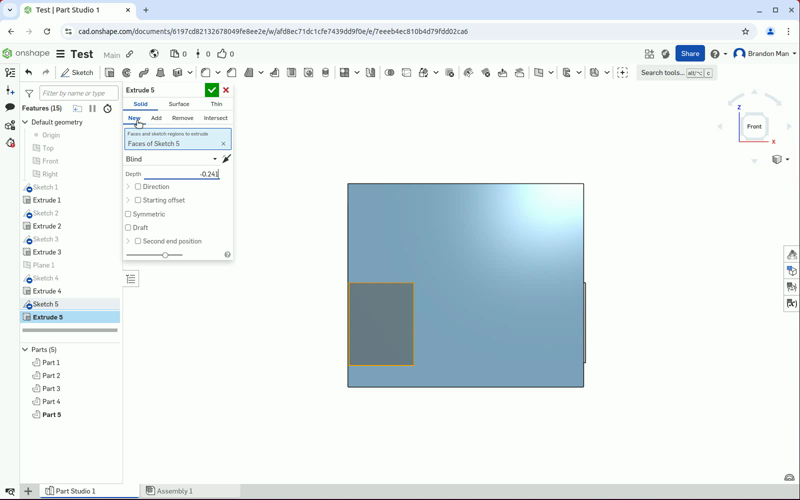
key(enter)
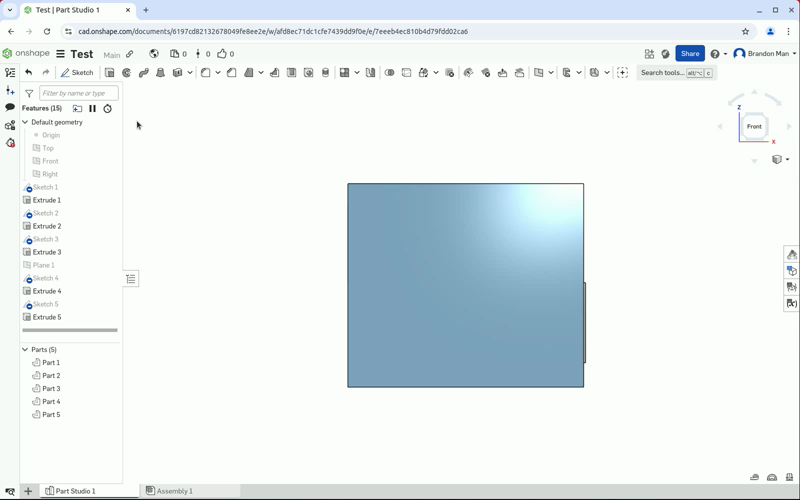
key(shift+h)
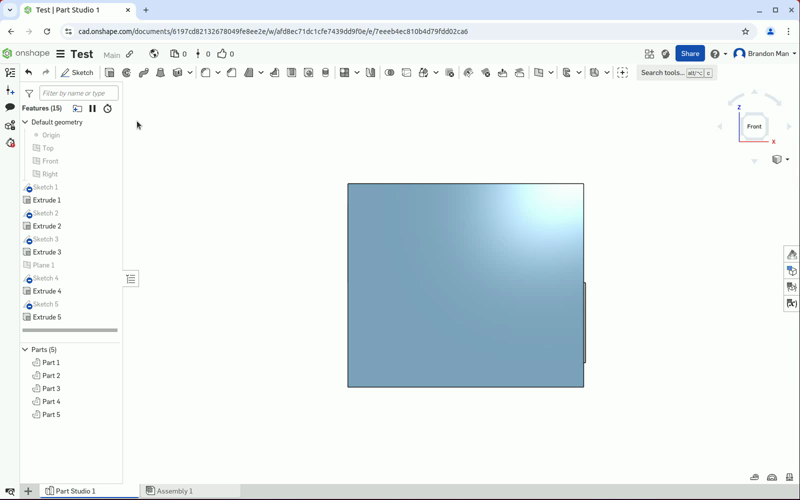
key(shift+h)
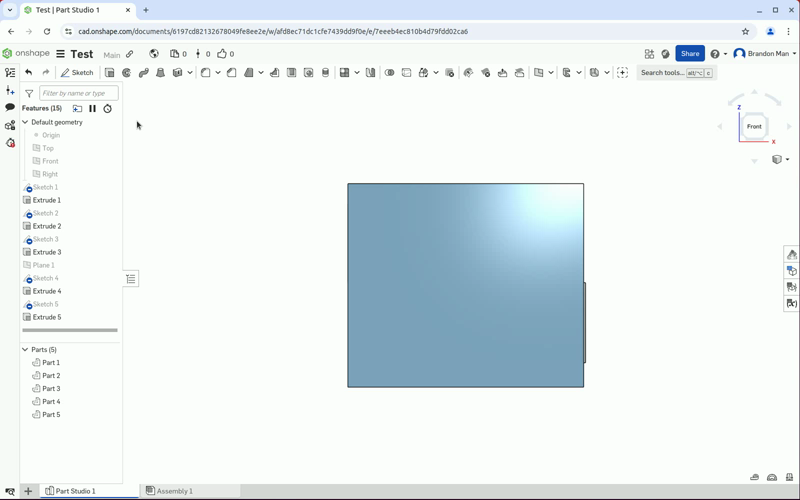
mouse_move(73, 189)
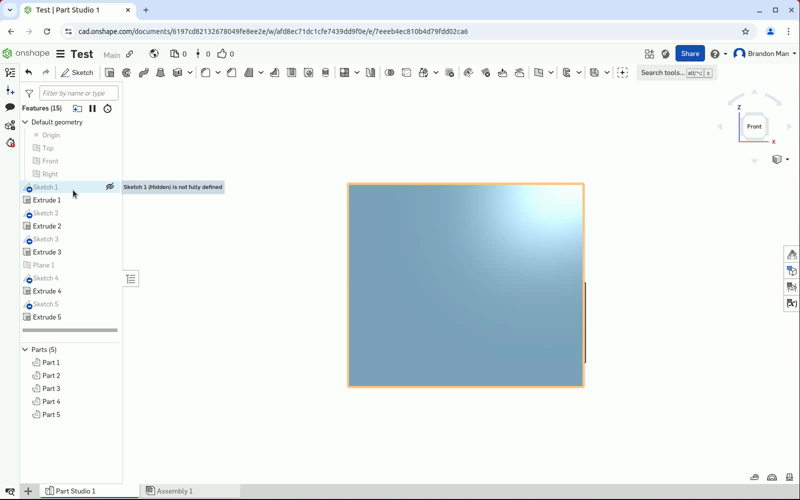
click(73, 189)
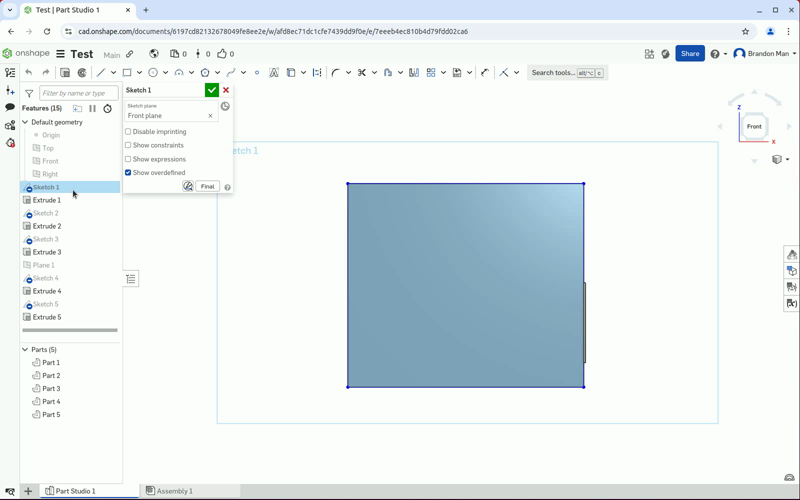
mouse_move(229, 92)
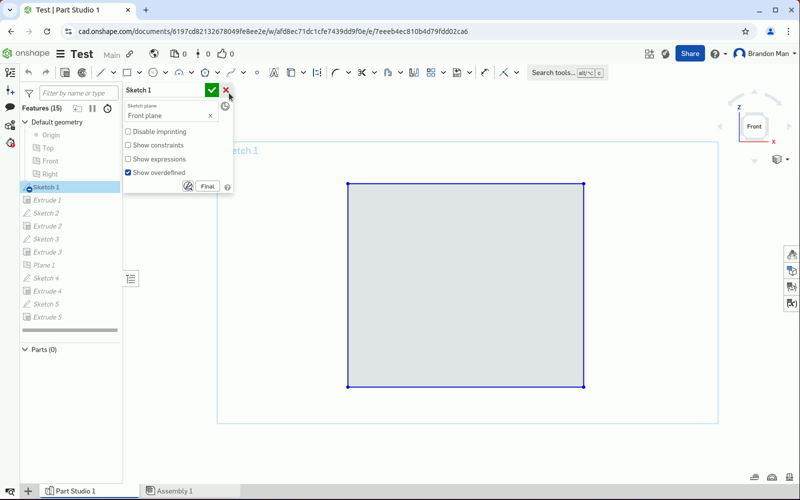
click(229, 92)
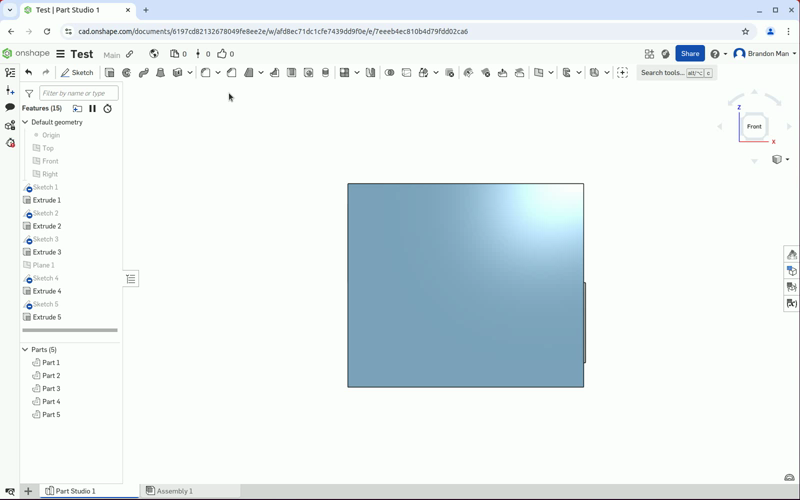
mouse_move(73, 352)
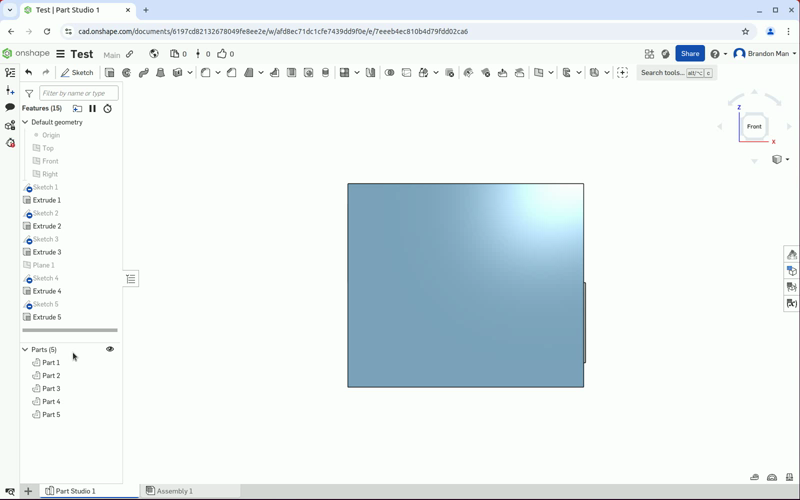
key(y)
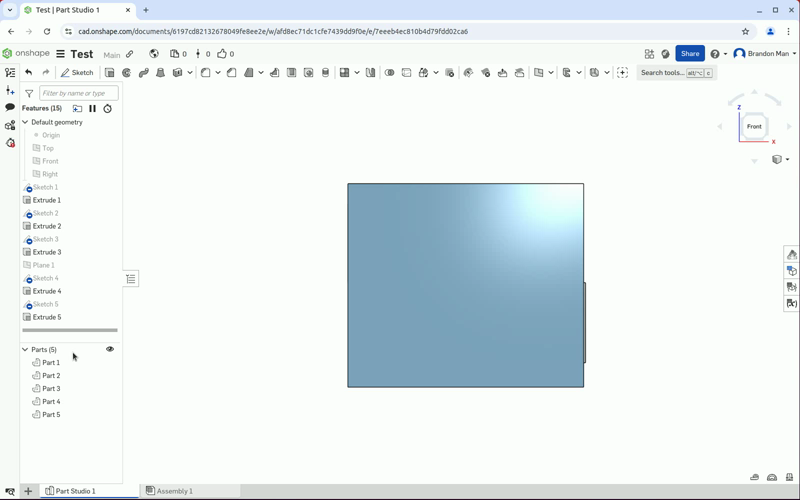
key(shift+p)
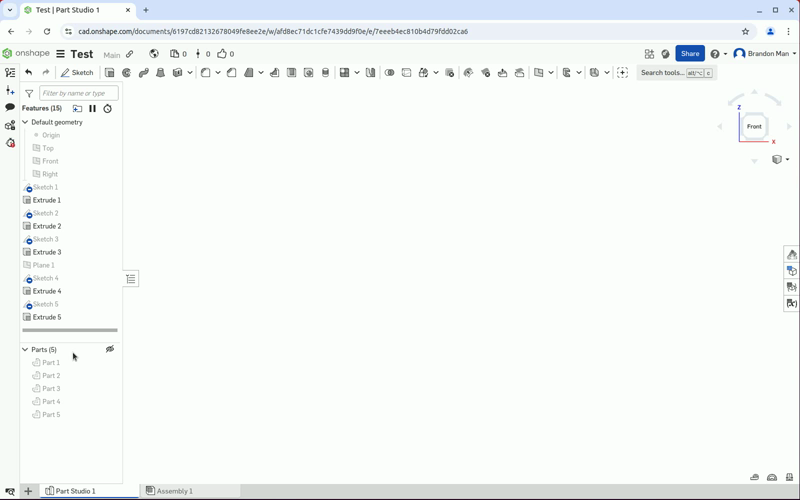
key(space)
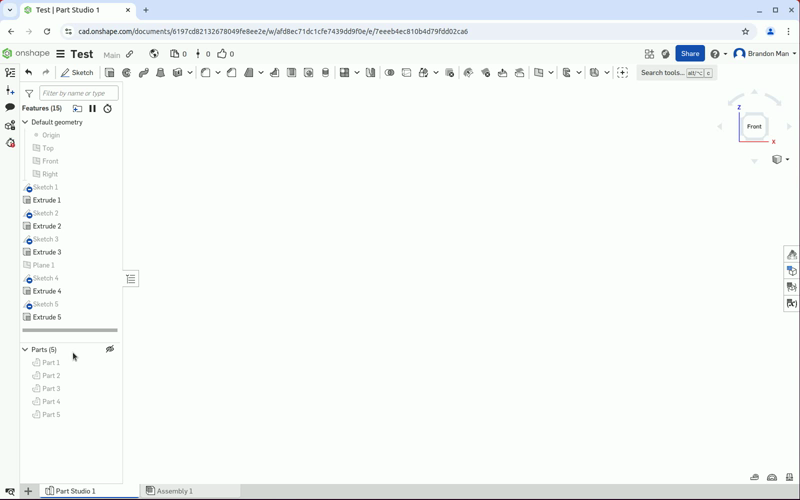
key_down(shift)
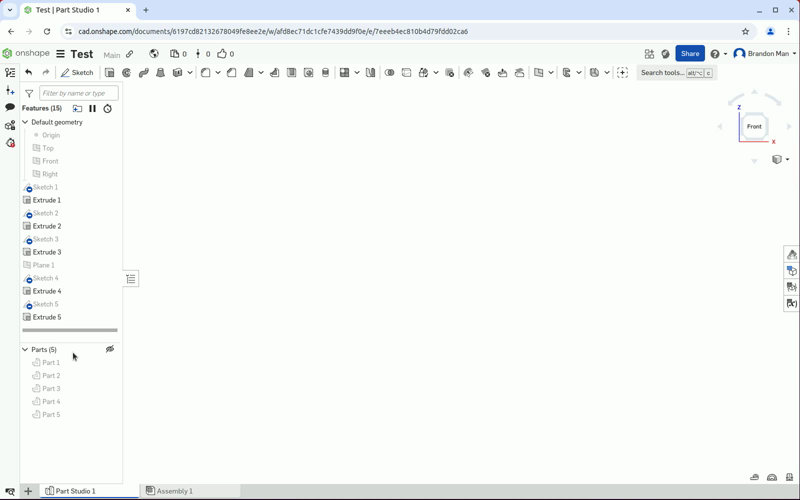
key(down)
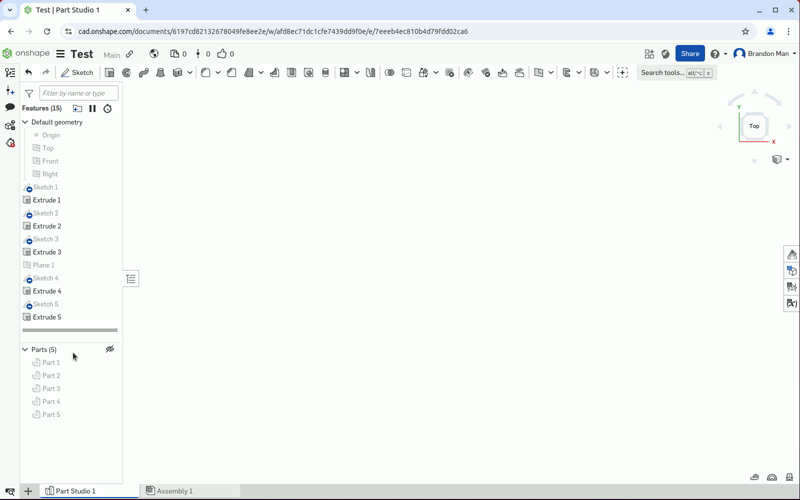
key_up(shift)
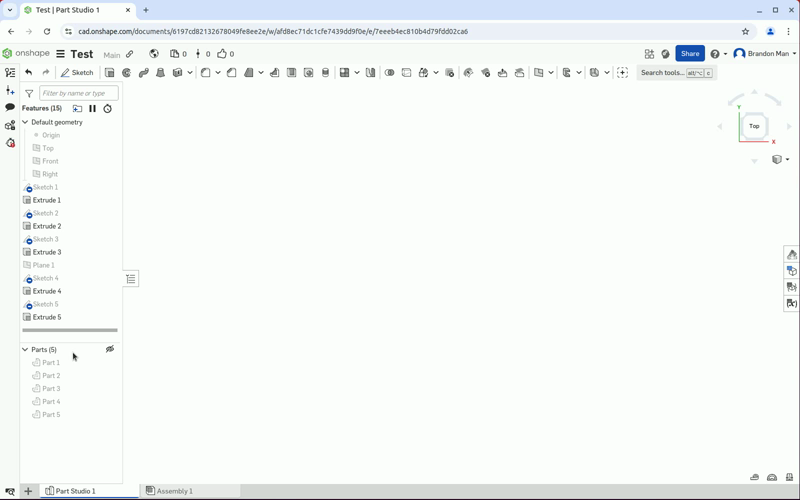
mouse_move(73, 352)
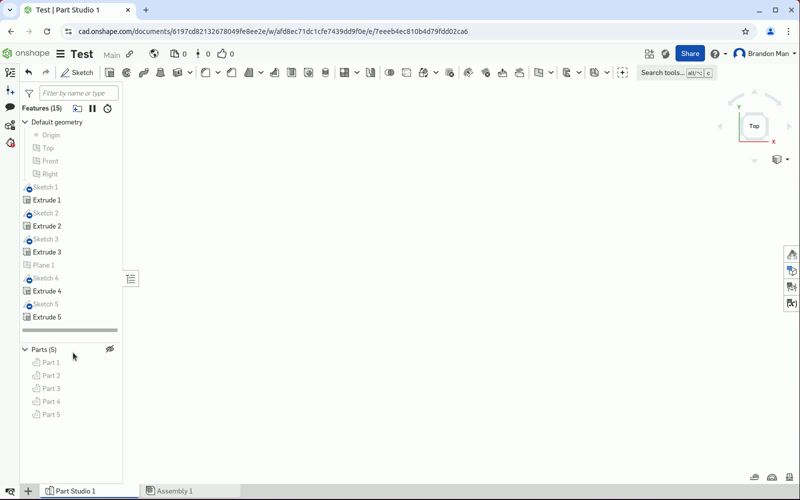
key(shift+y)
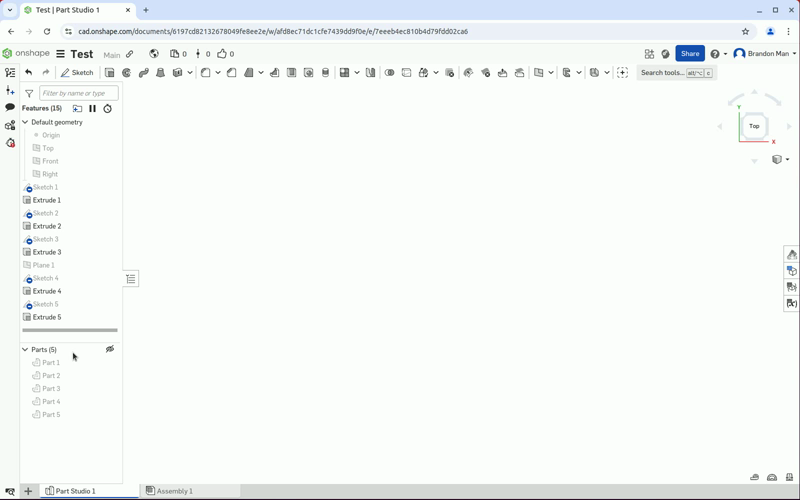
key(shift+s)
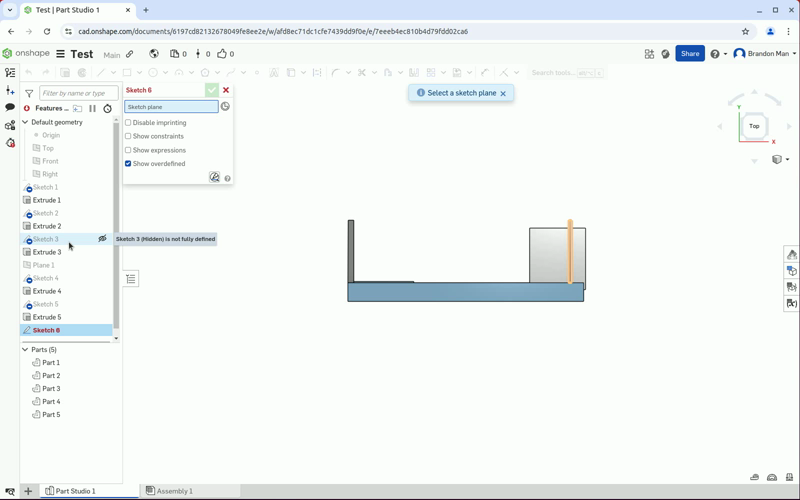
scroll(3)
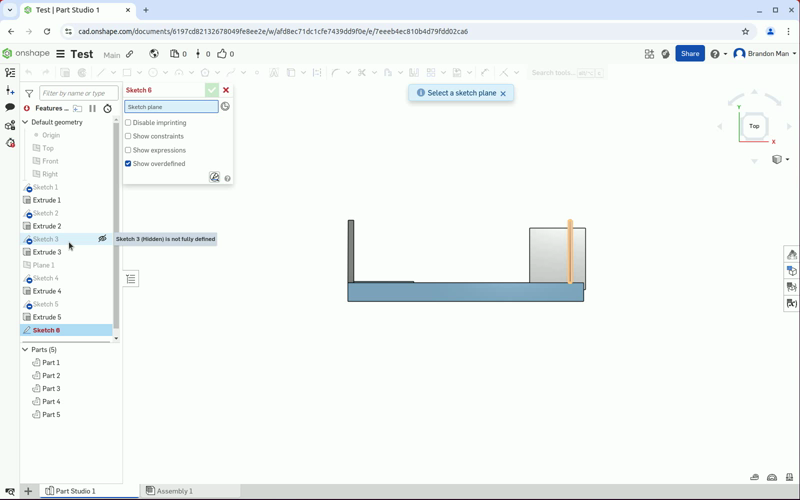
mouse_move(69, 150)
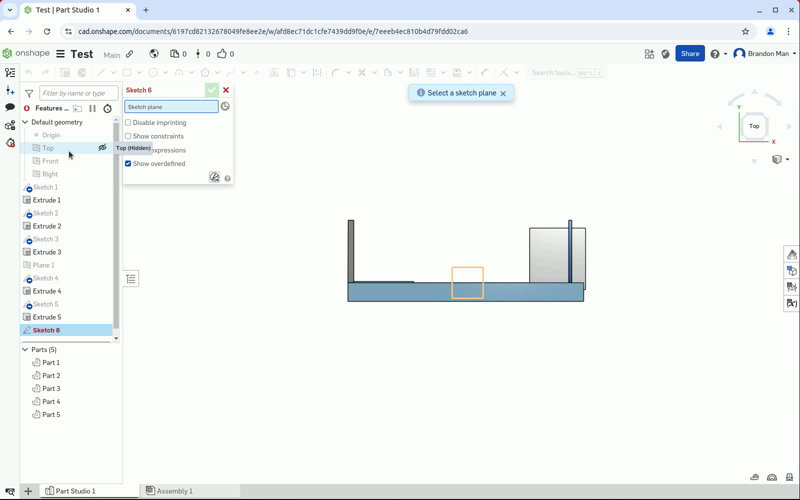
click(69, 150)
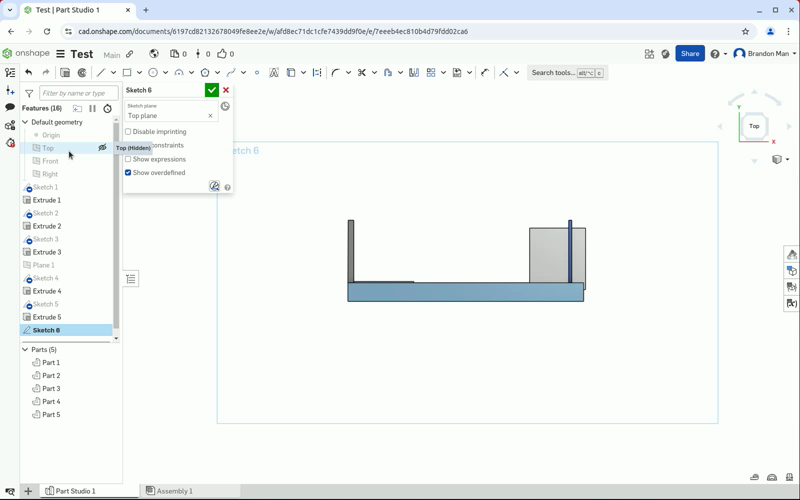
mouse_move(73, 352)
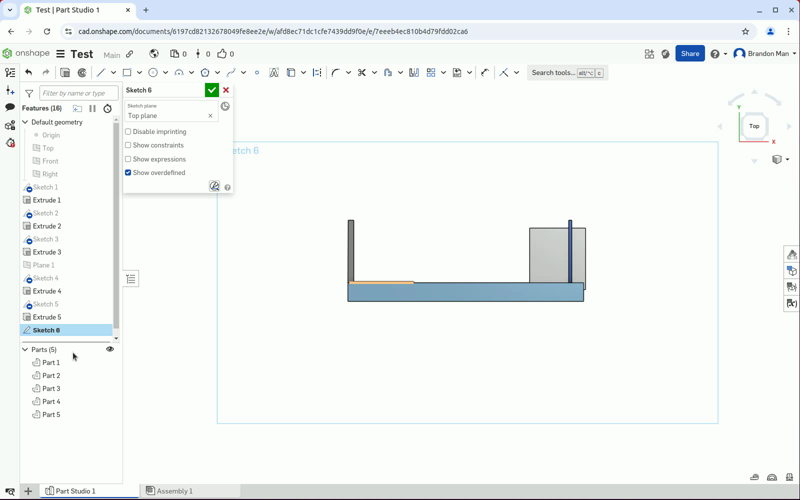
key(y)
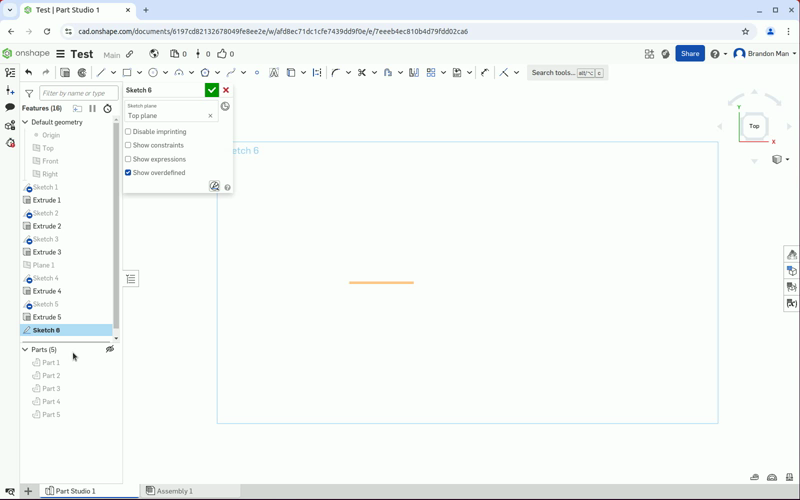
key(l)
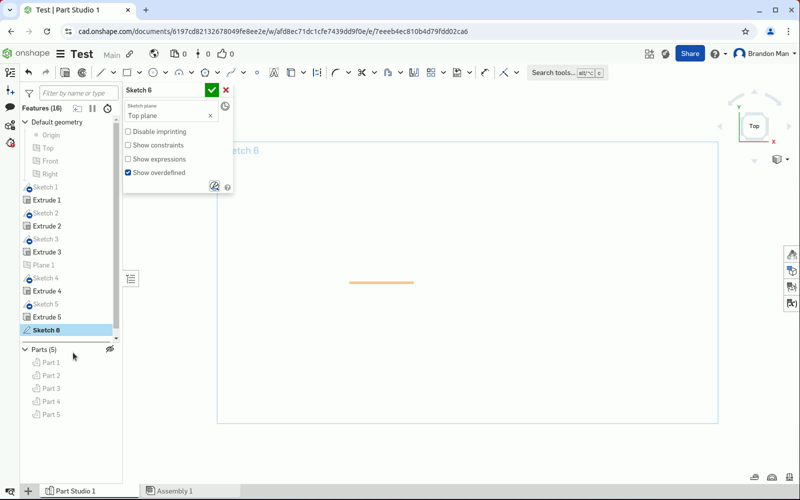
key_down(shift)
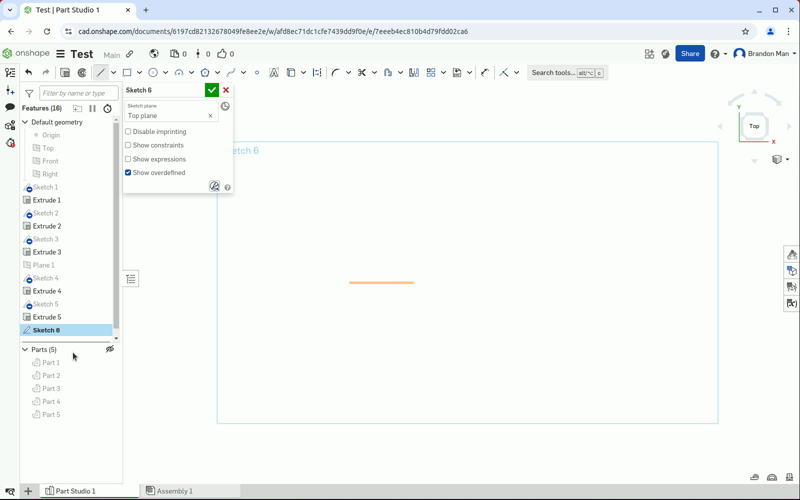
mouse_move(350, 282)
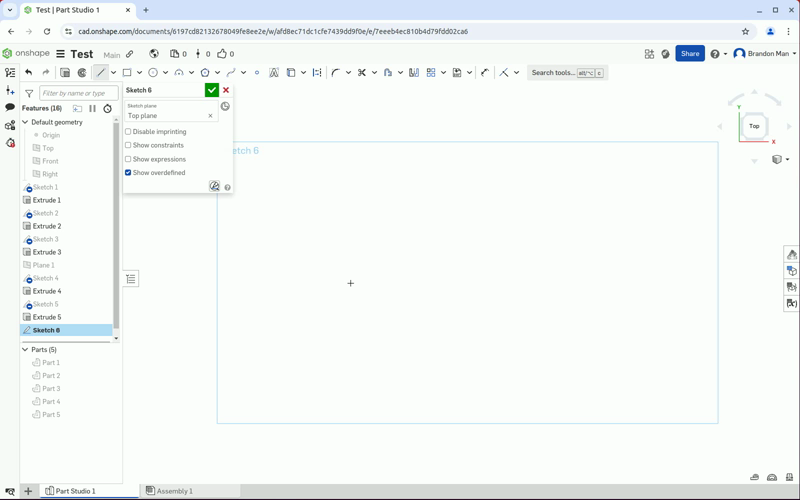
click(350, 282)
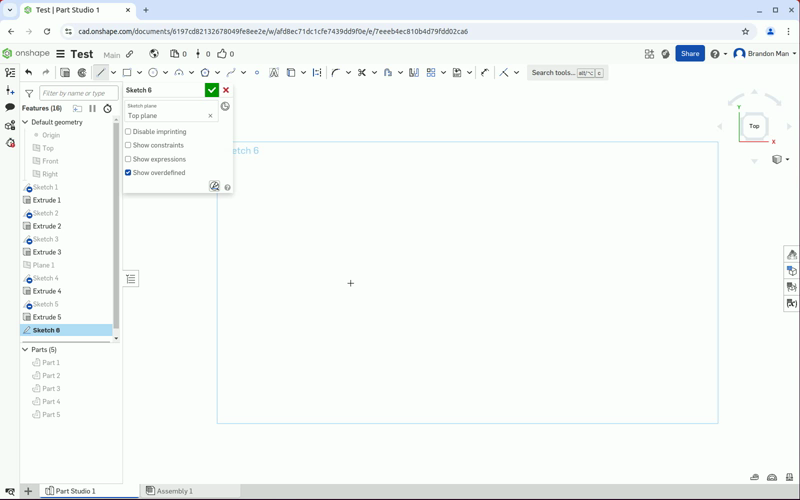
key_up(shift)
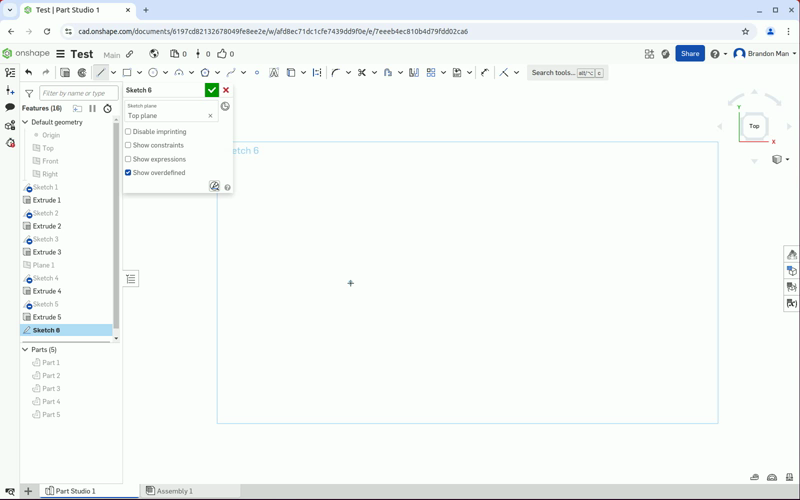
key_down(shift)
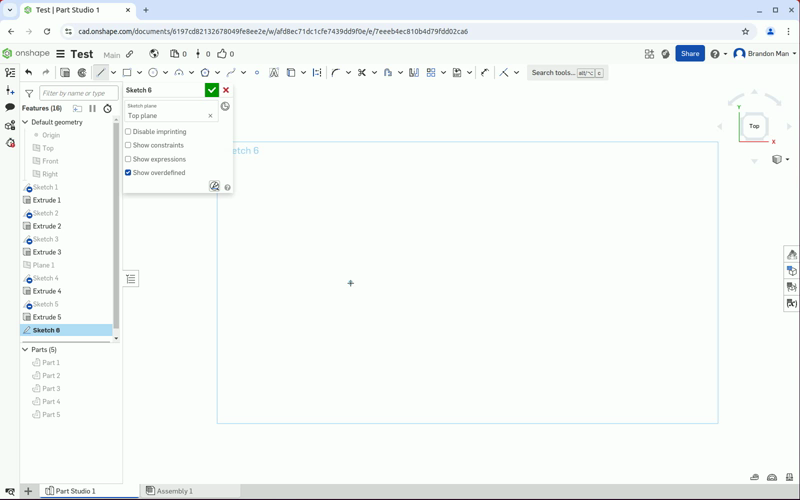
mouse_move(380, 282)
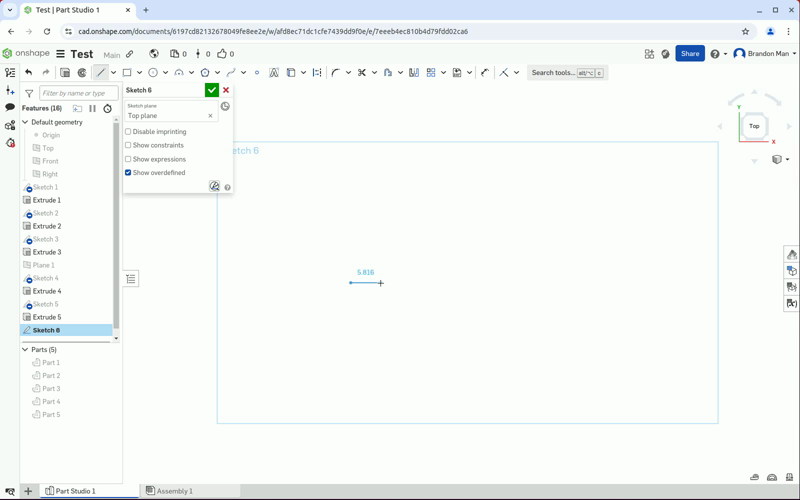
mouse_move(406, 282)
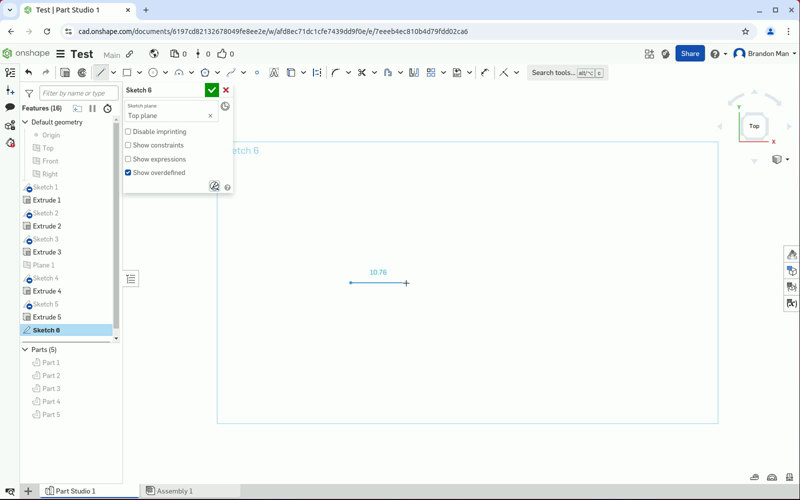
click(406, 282)
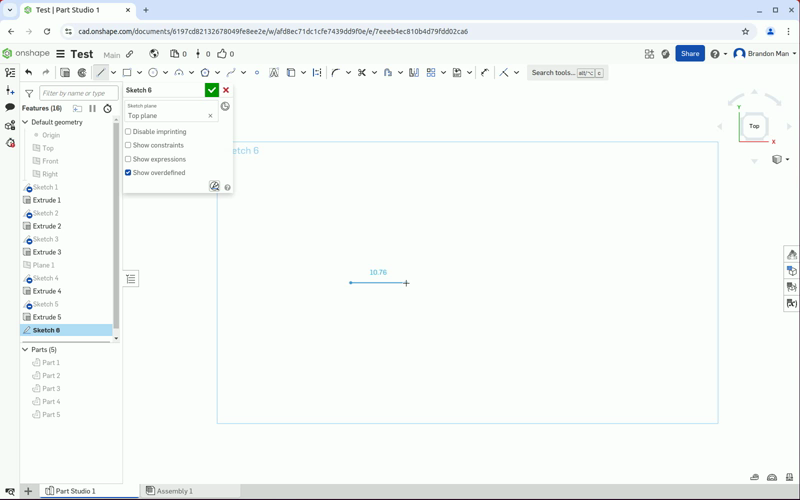
key_up(shift)
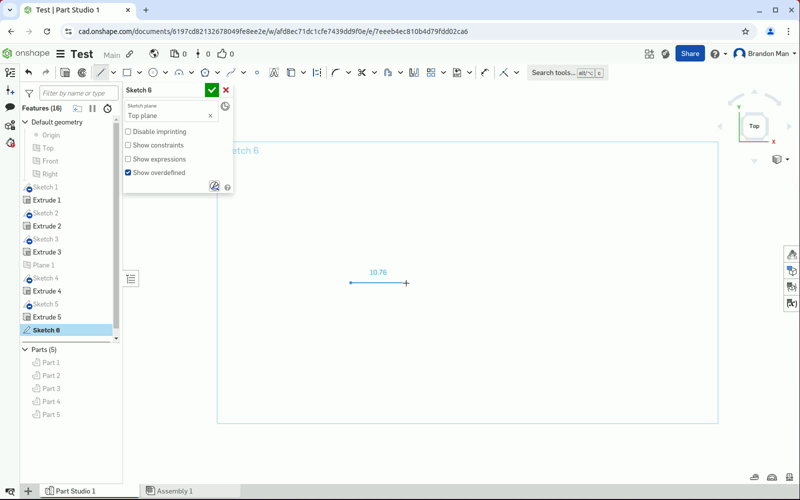
key_down(shift)
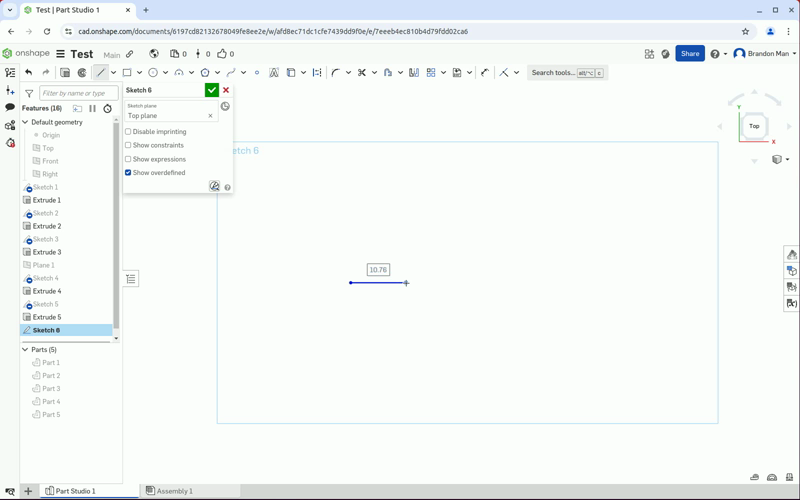
mouse_move(406, 220)
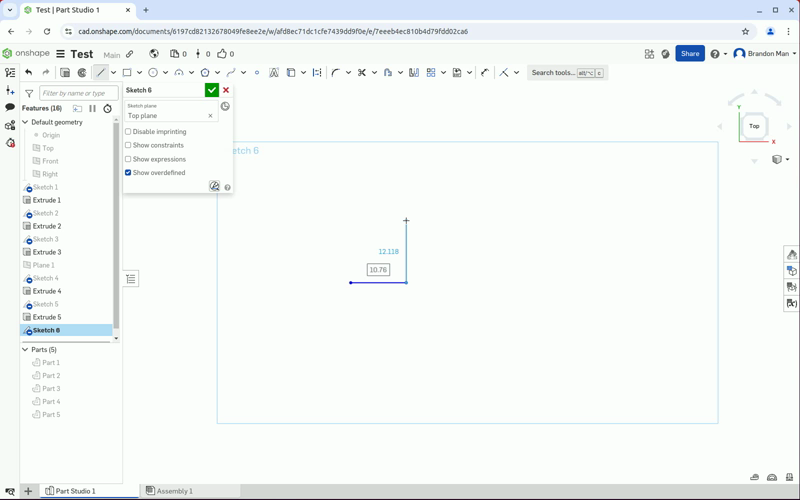
click(406, 220)
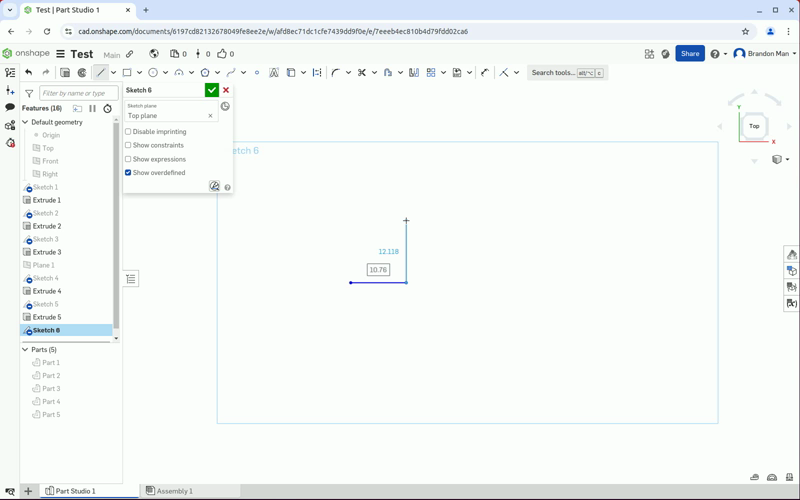
key_up(shift)
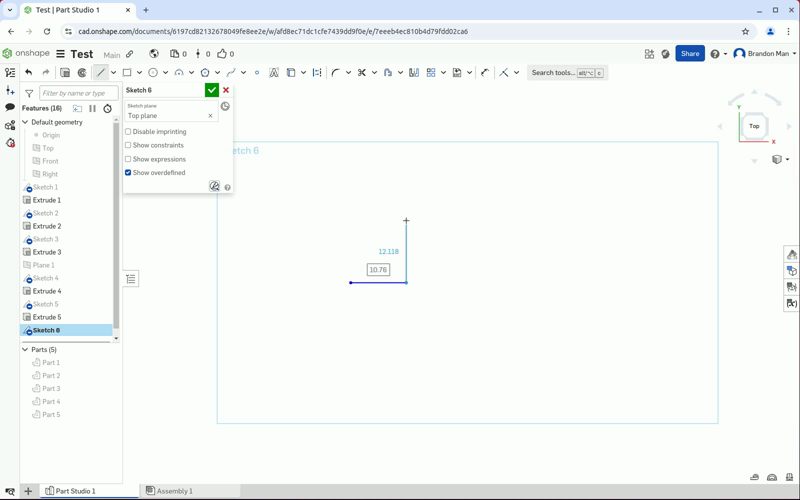
key_down(shift)
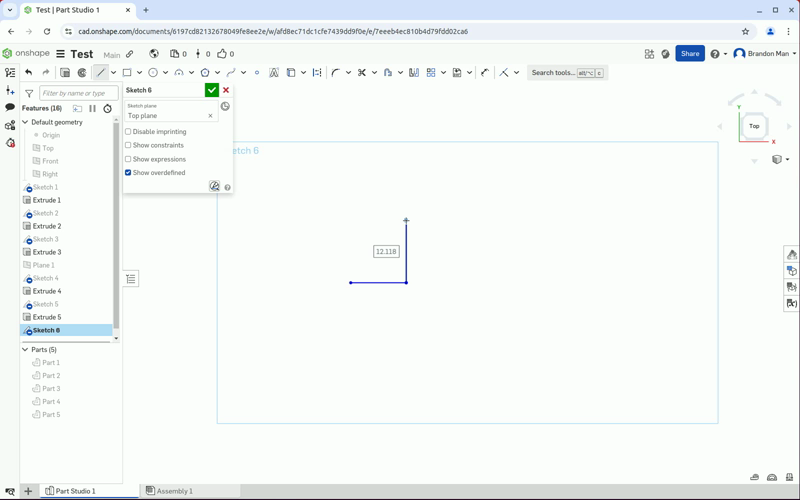
mouse_move(436, 220)
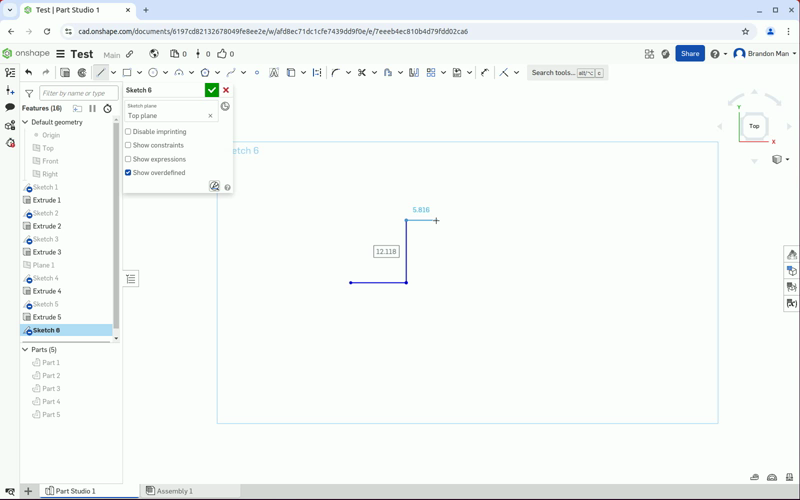
mouse_move(350, 220)
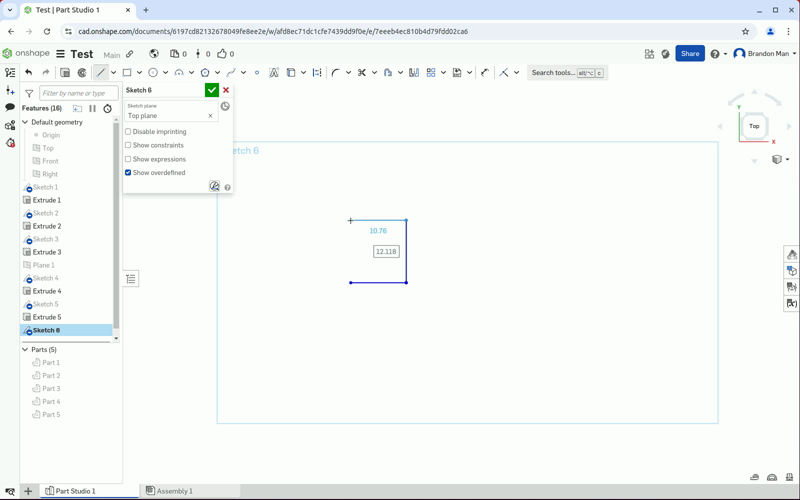
click(350, 220)
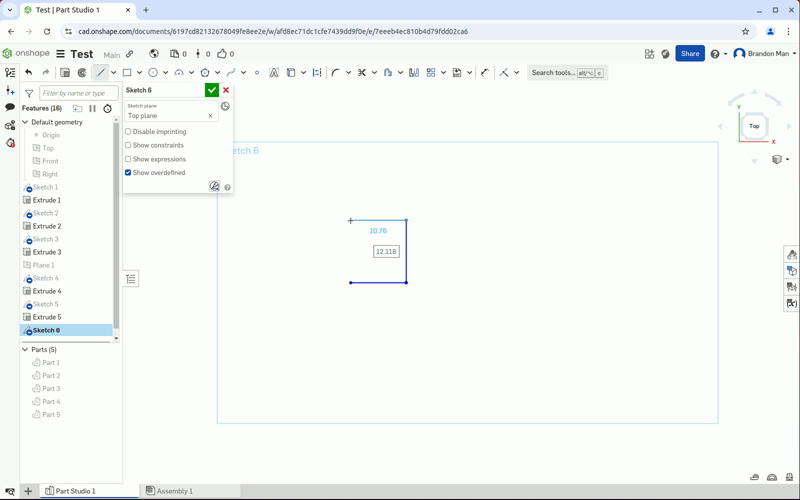
key_up(shift)
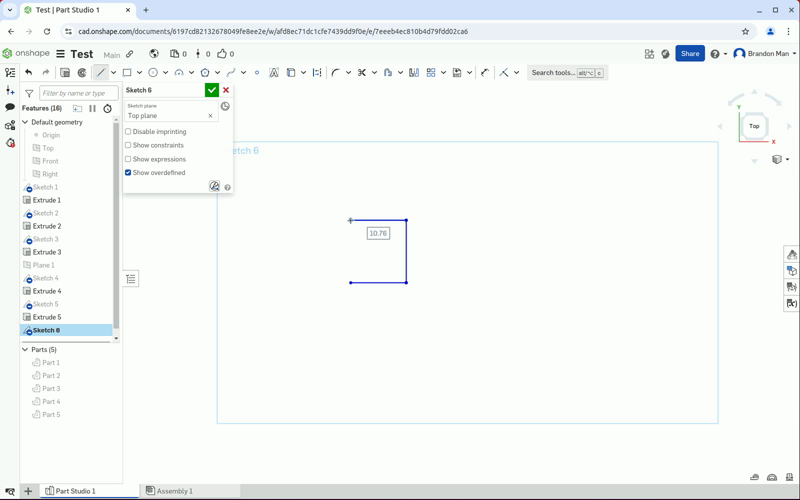
key_down(shift)
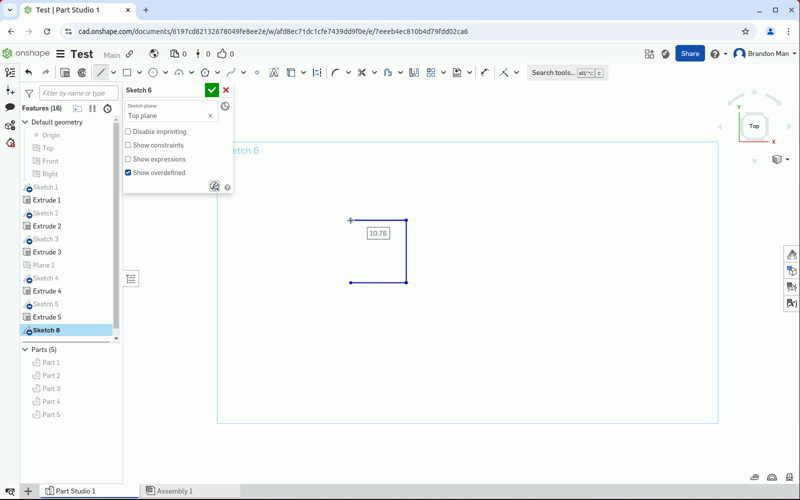
mouse_move(350, 282)
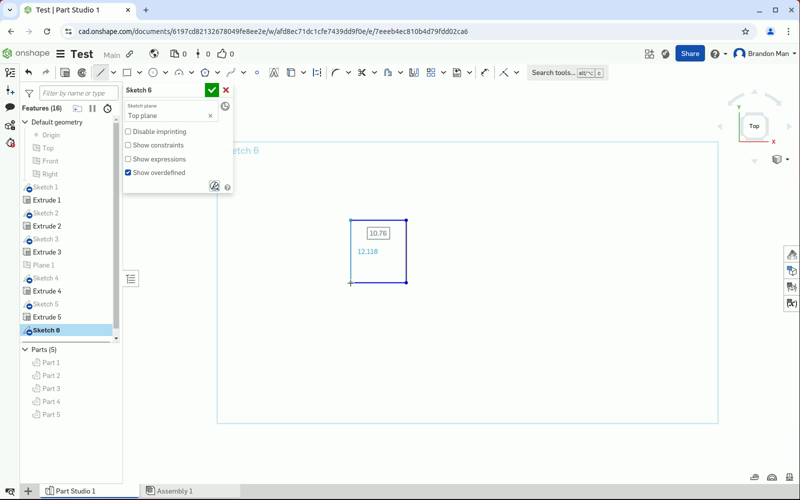
key_up(shift)
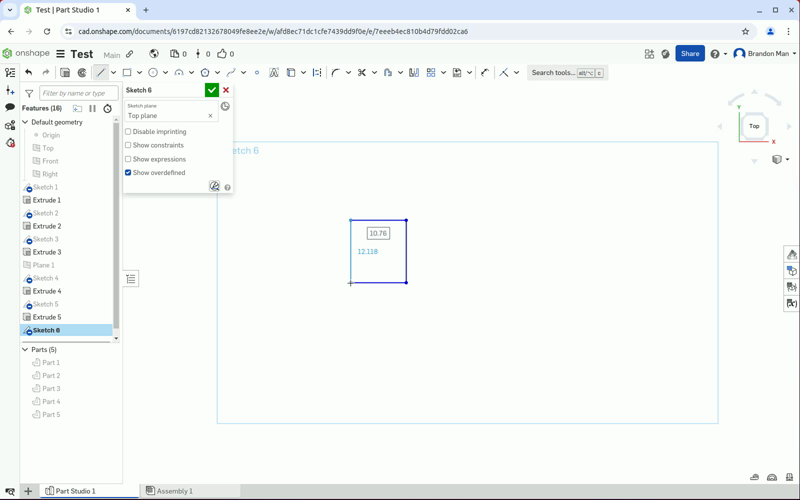
click(350, 282)
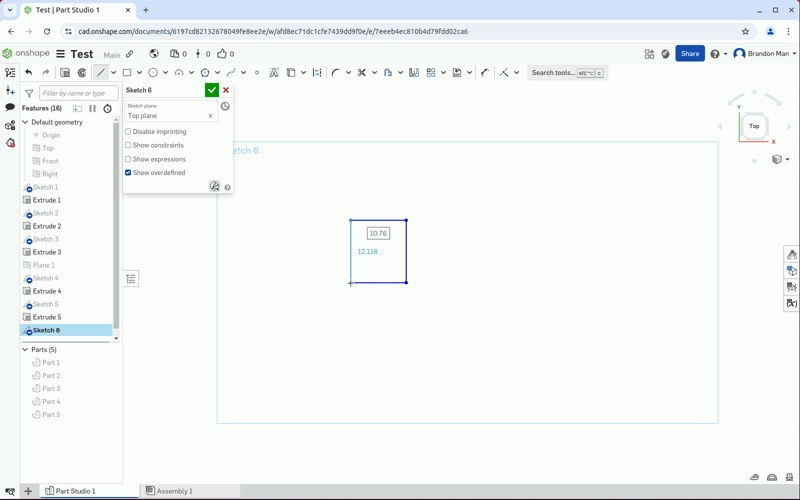
key(esc)
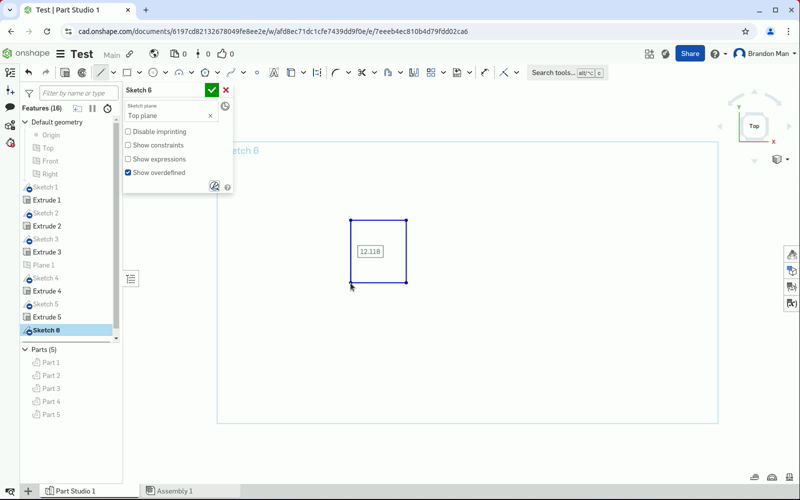
mouse_move(389, 271)
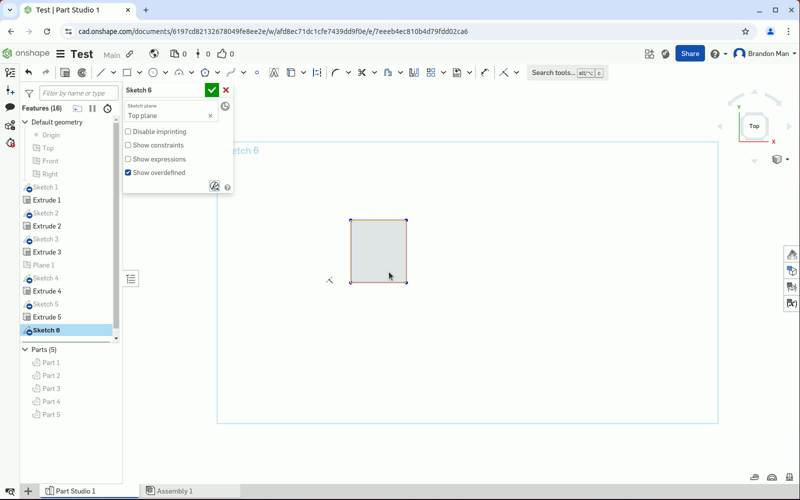
click(389, 271)
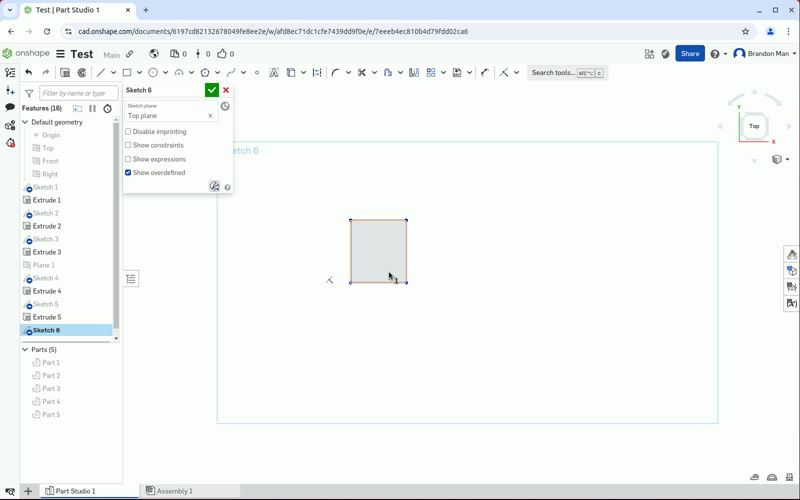
mouse_move(73, 352)
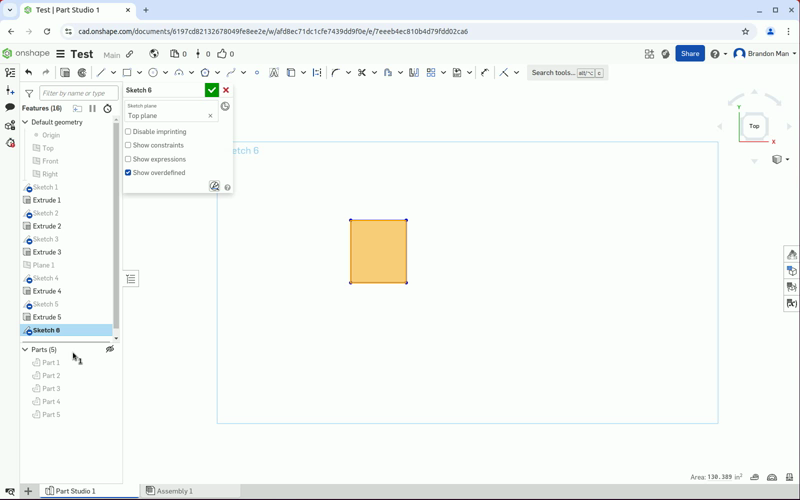
key(shift+y)
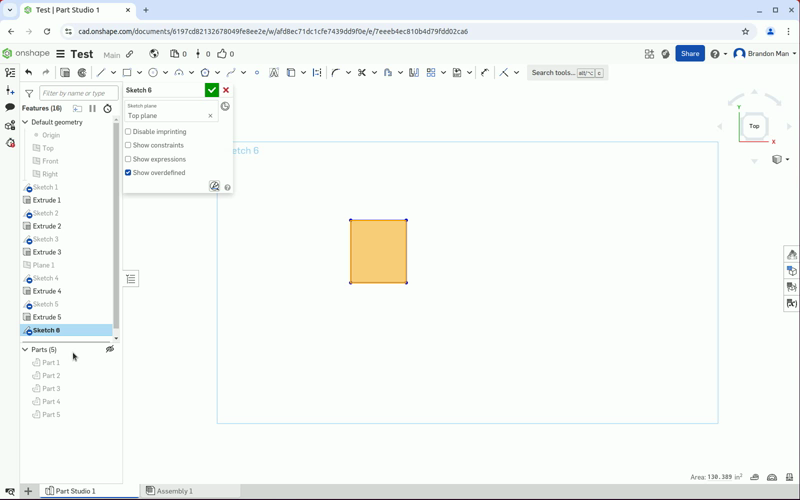
key(shift+e)
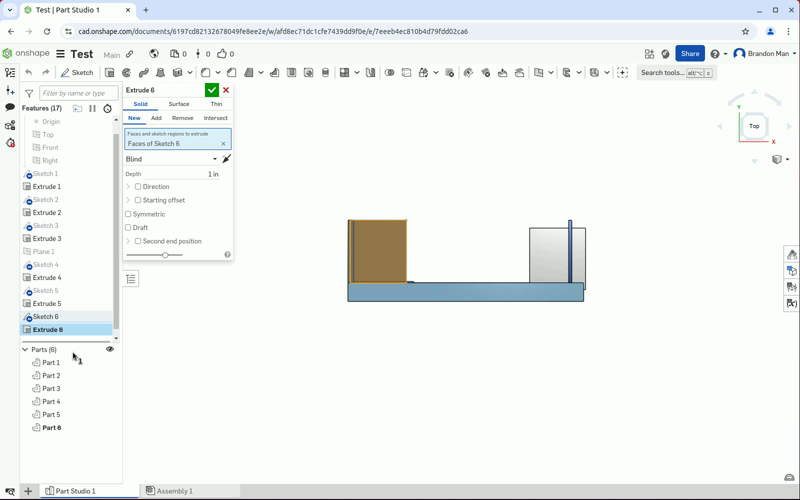
mouse_move(143, 106)
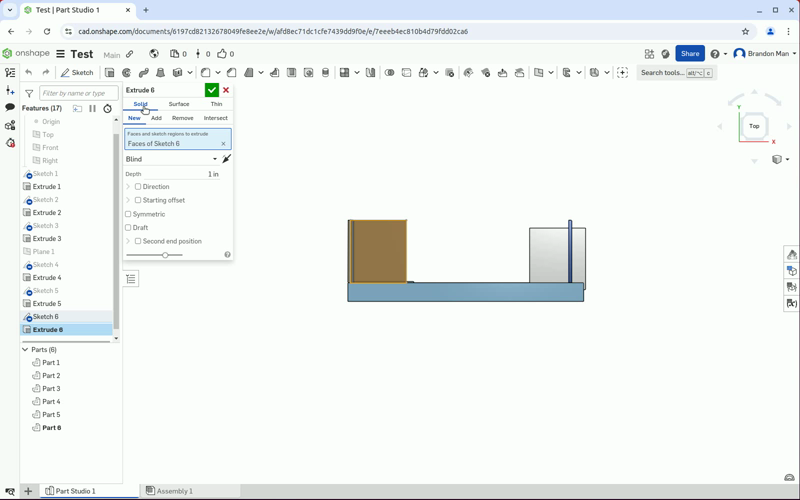
click(143, 106)
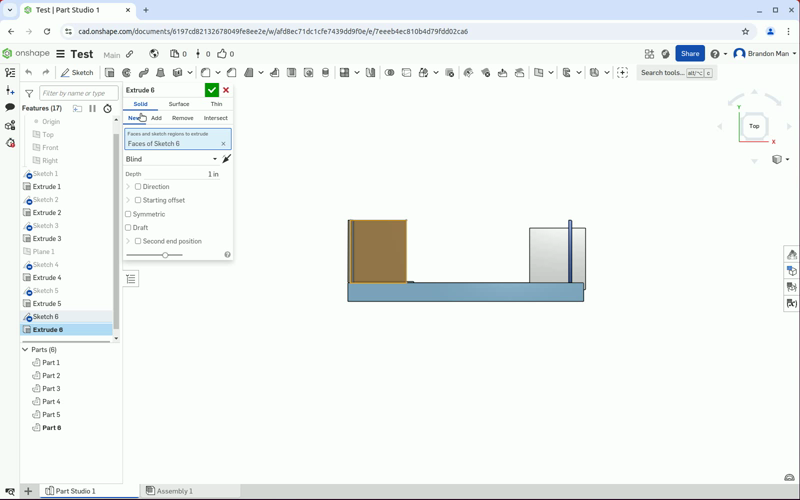
mouse_move(137, 120)
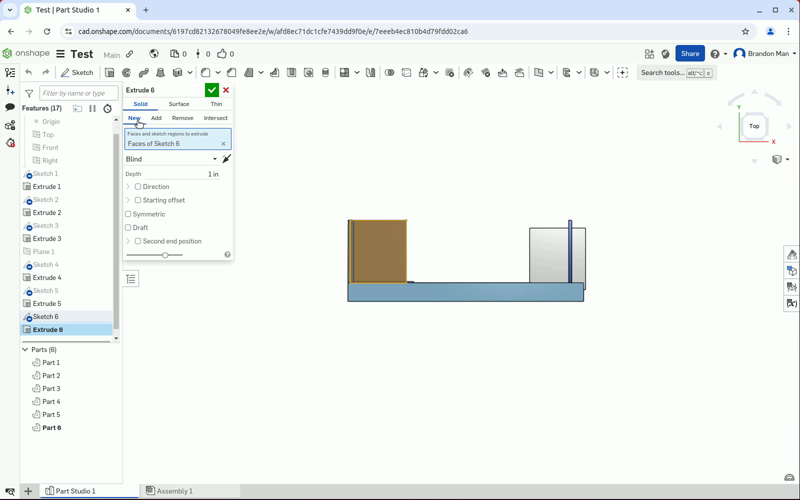
click(137, 120)
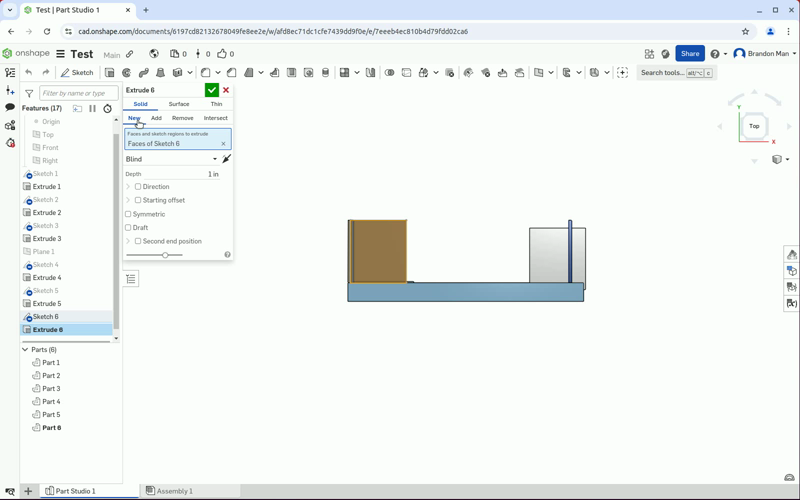
key(tab, 4)
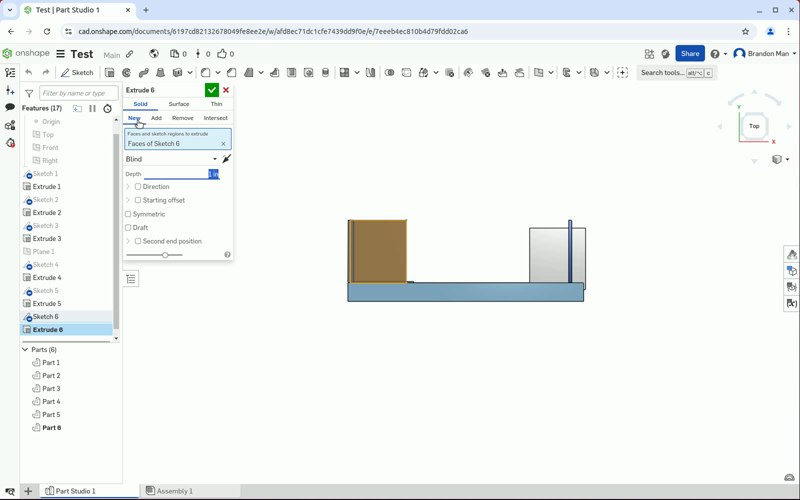
text(-0.241)
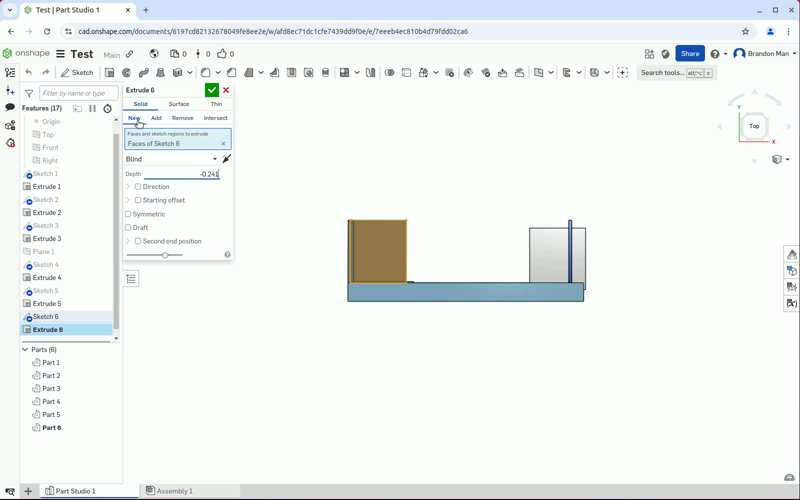
key(enter)
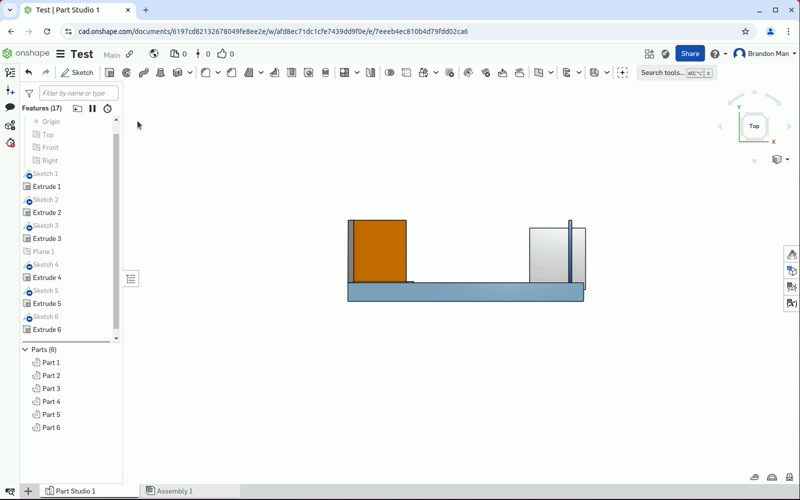
key(shift+h)
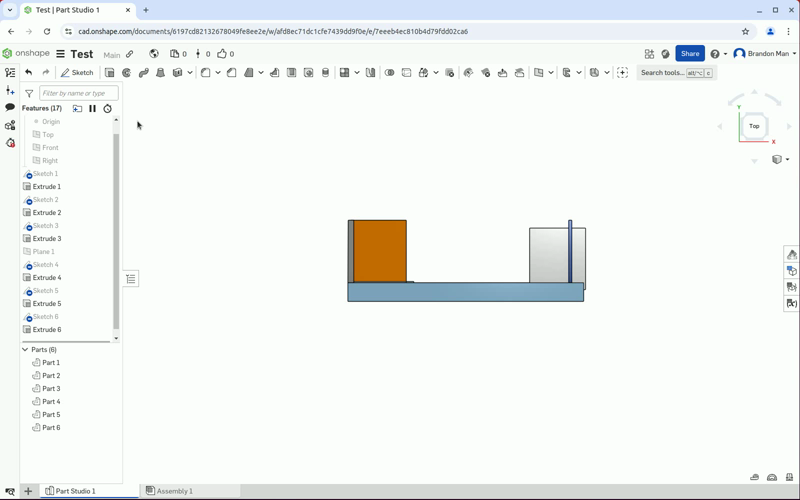
key(shift+h)
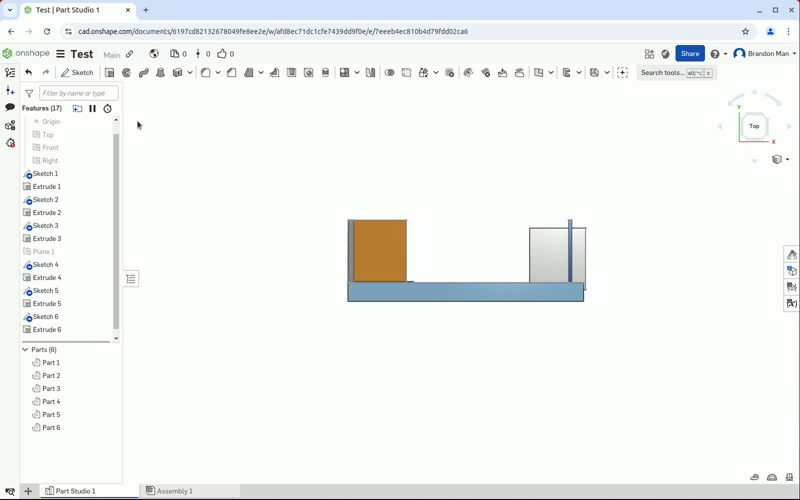
key(shift+7)
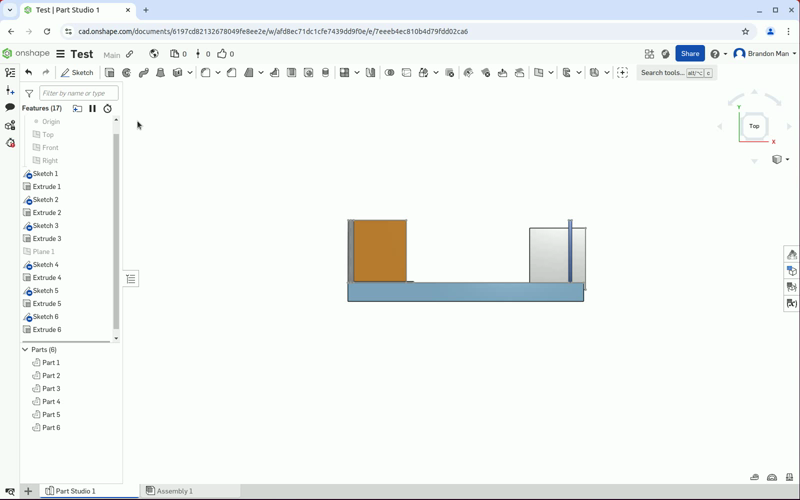
key(up, 3)
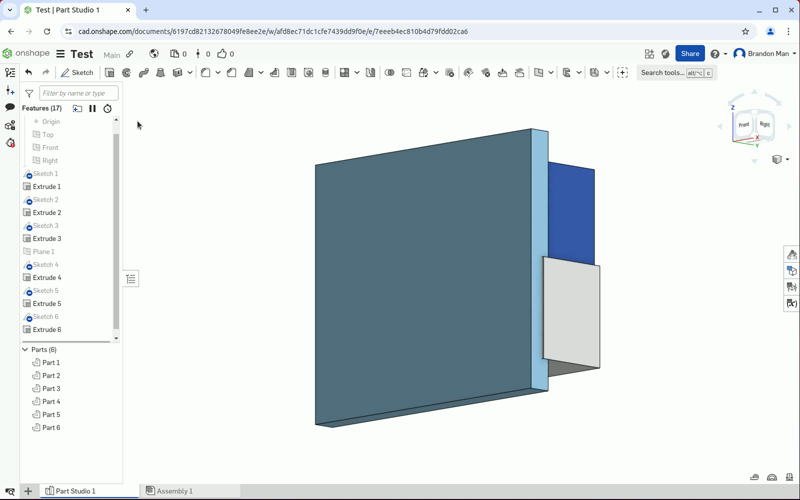
key(left, 3)
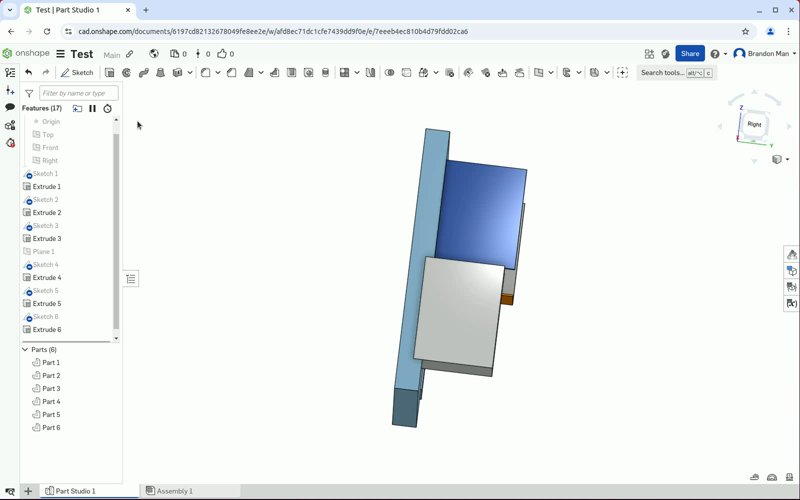
key(right, 3)
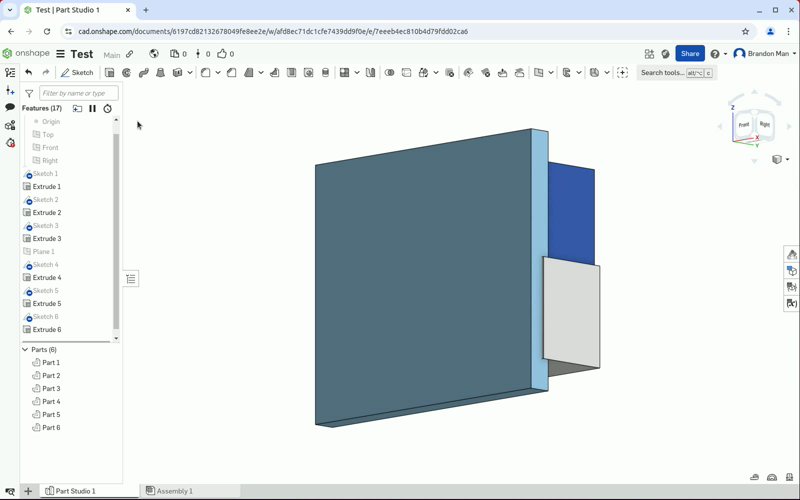
key(down, 3)
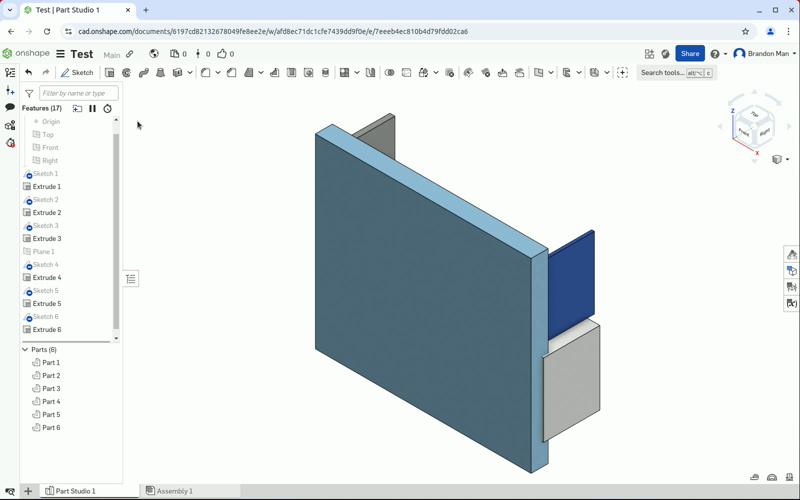
mouse_move(69, 176)
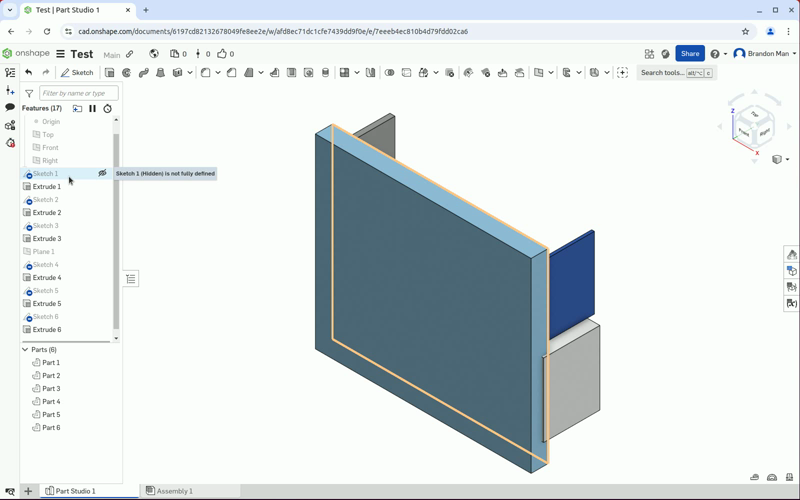
click(69, 176)